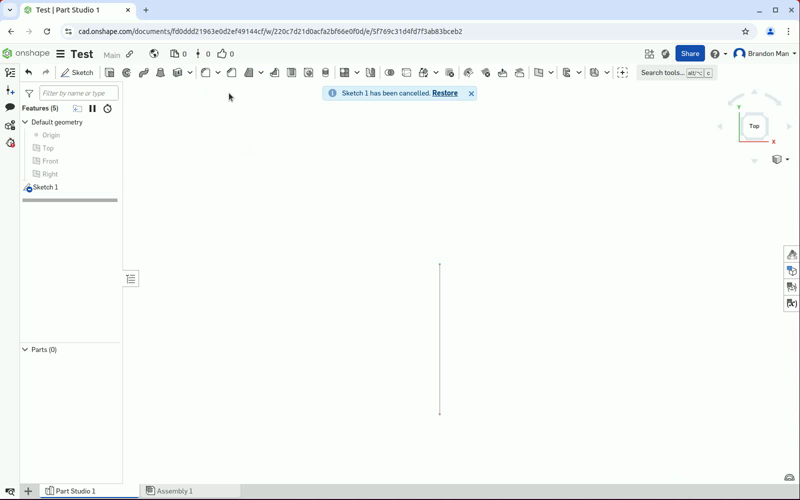
key(shift+h)
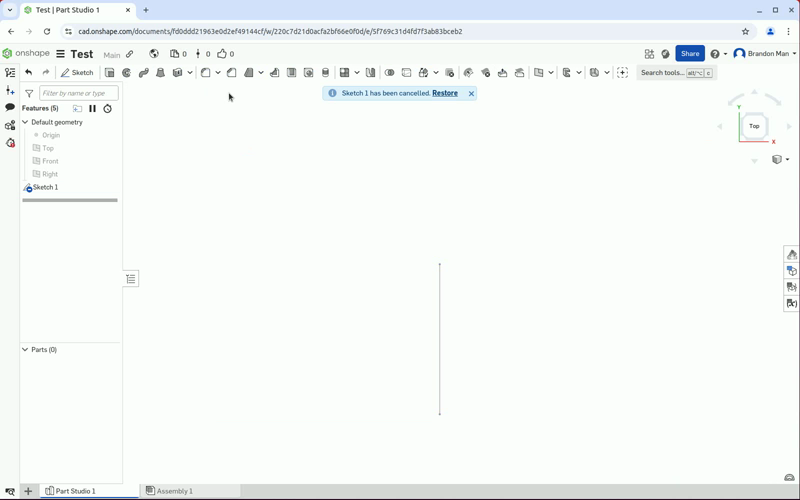
key(shift+s)
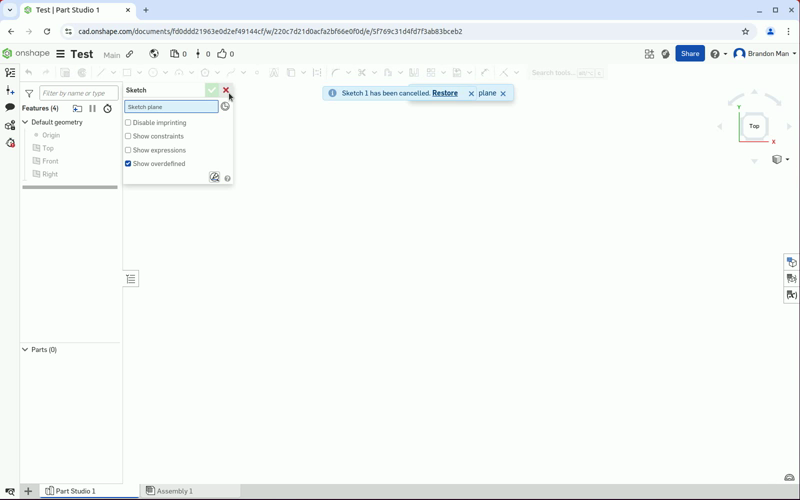
mouse_move(73, 150)
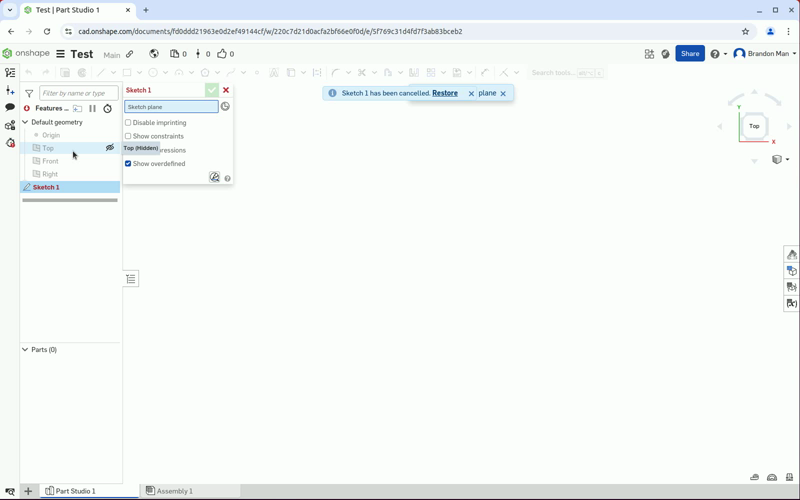
click(73, 150)
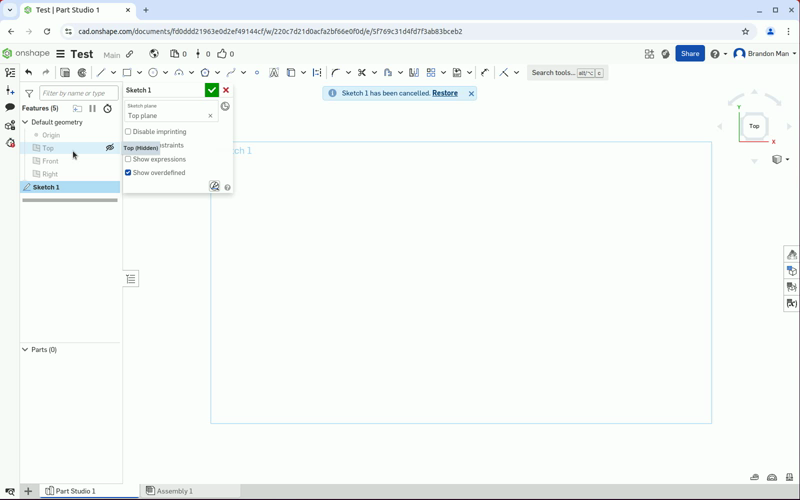
mouse_move(73, 352)
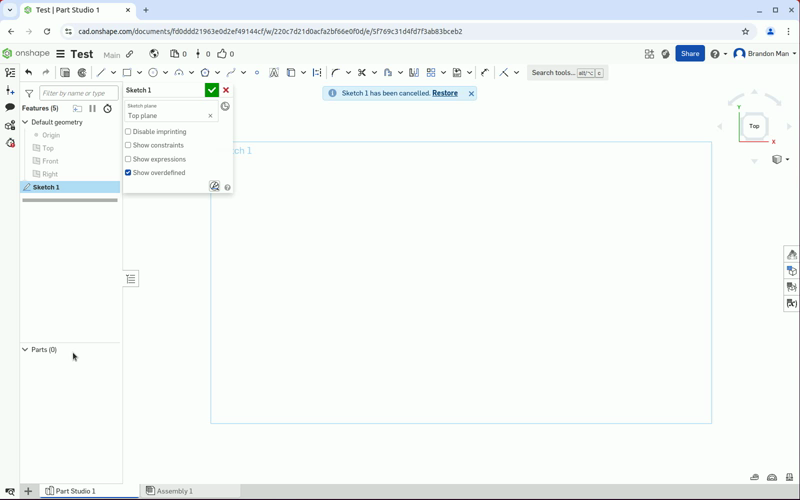
key(y)
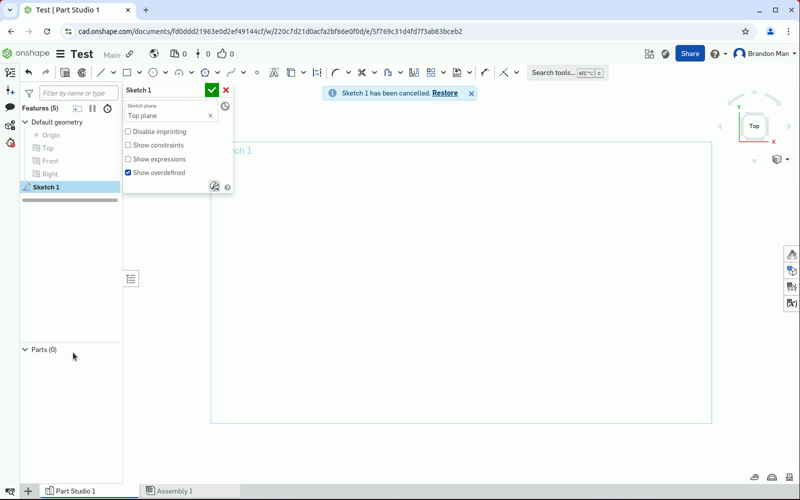
key(l)
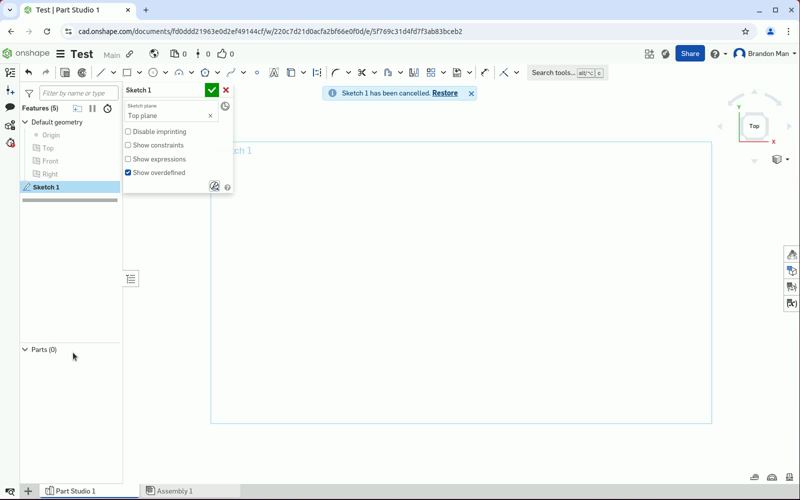
key_down(shift)
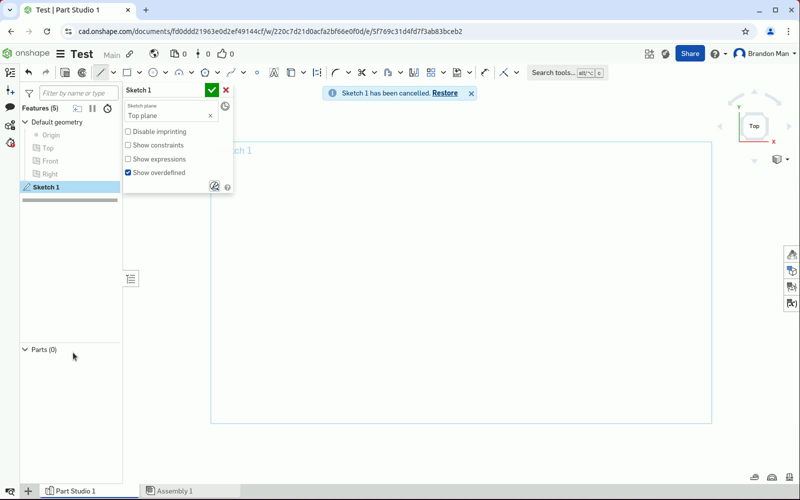
mouse_move(393, 305)
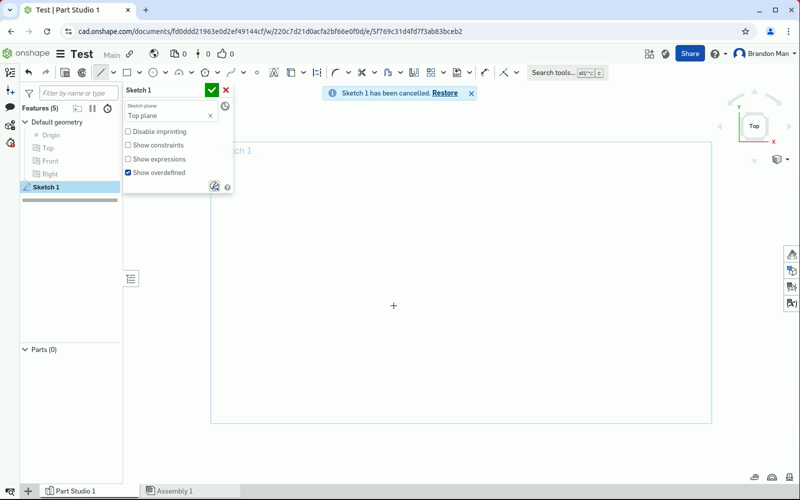
click(393, 305)
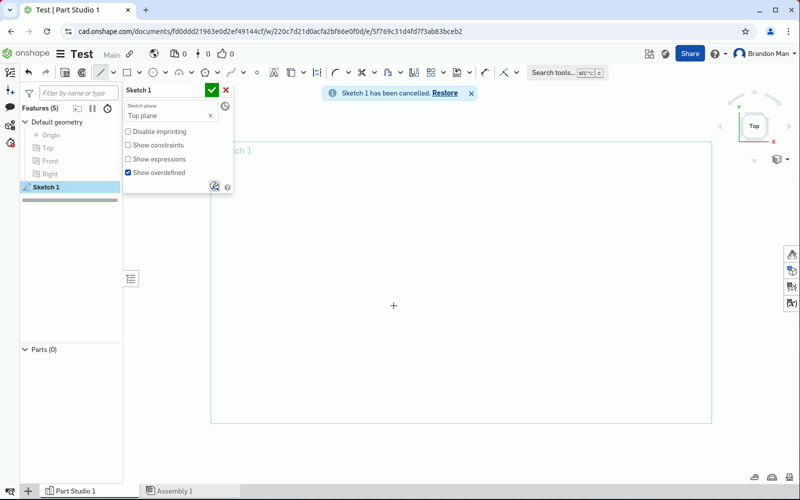
key_up(shift)
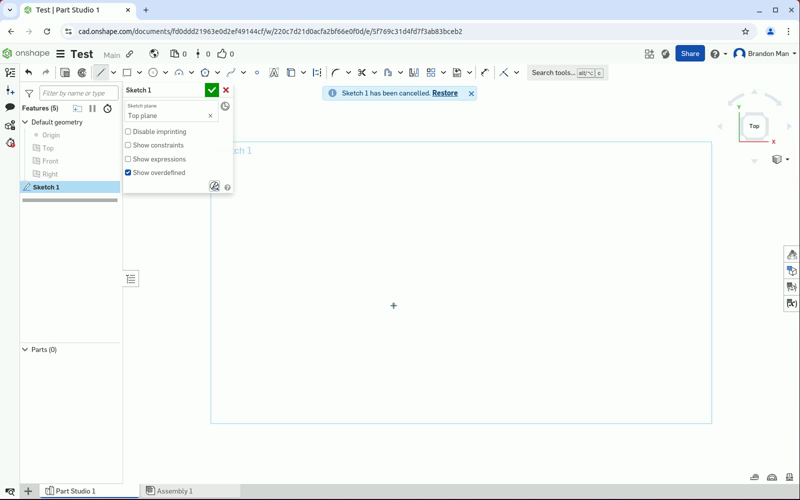
key_down(shift)
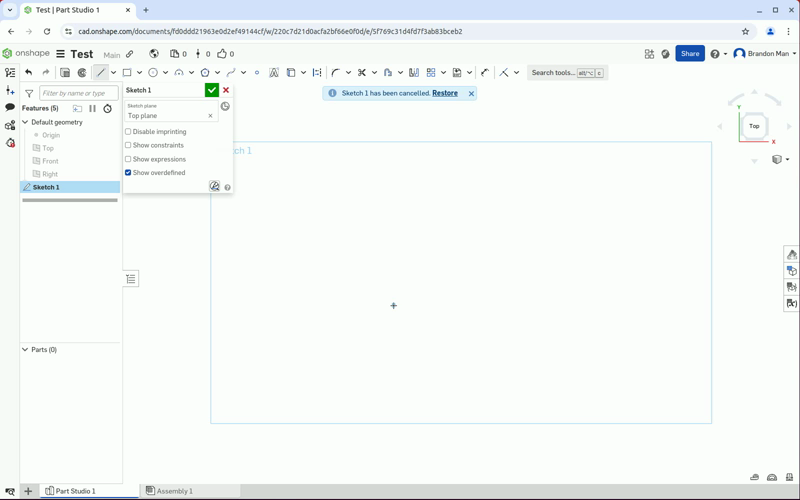
mouse_move(423, 305)
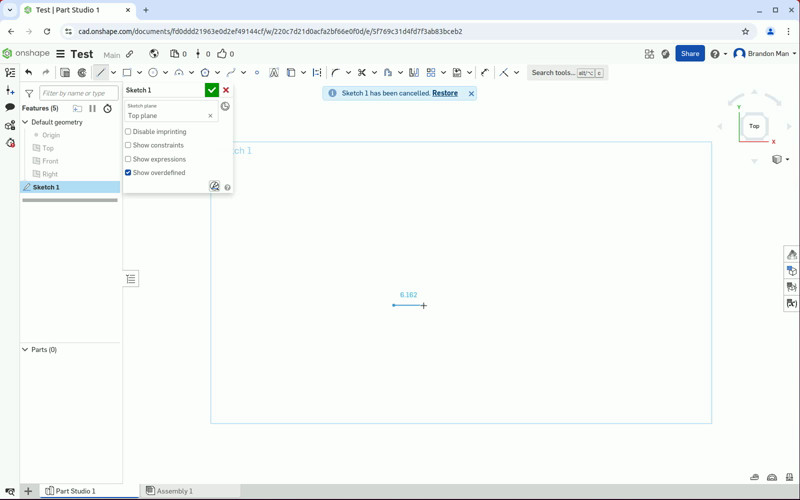
mouse_move(401, 305)
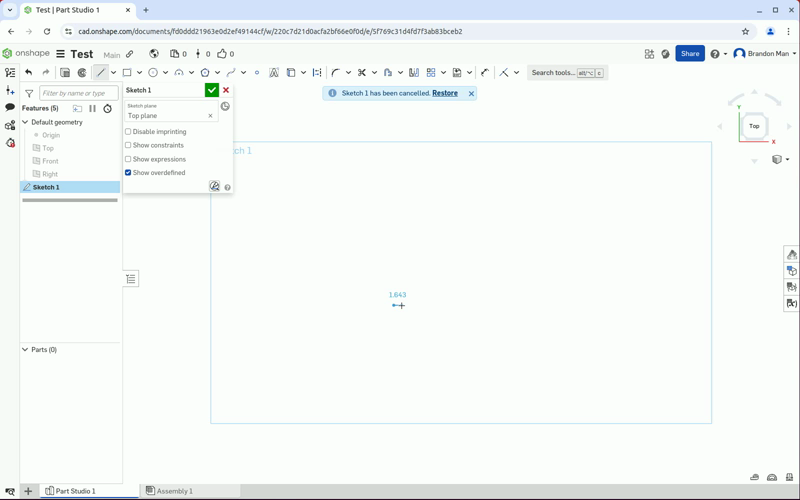
click(401, 305)
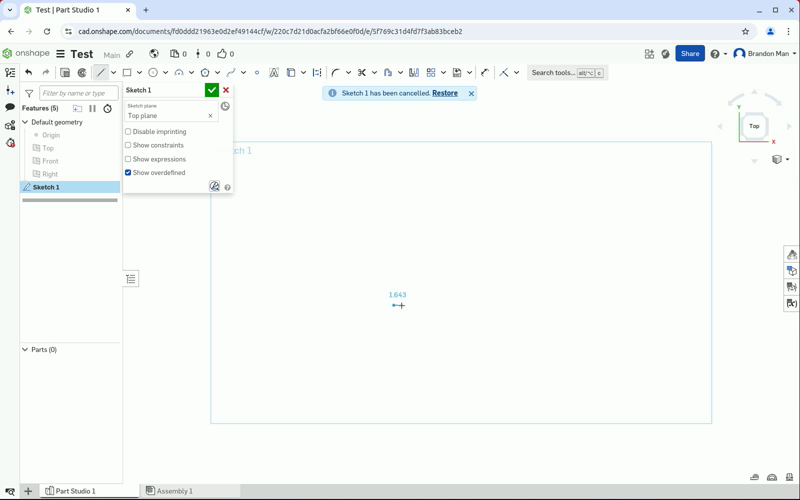
key_up(shift)
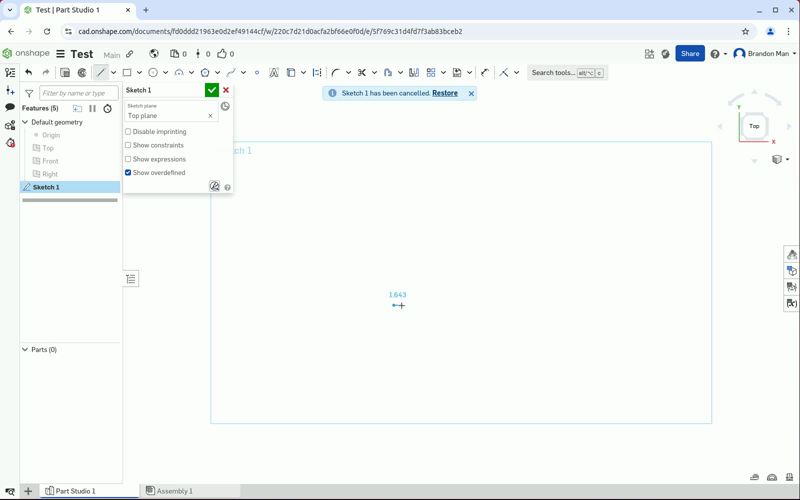
key_down(shift)
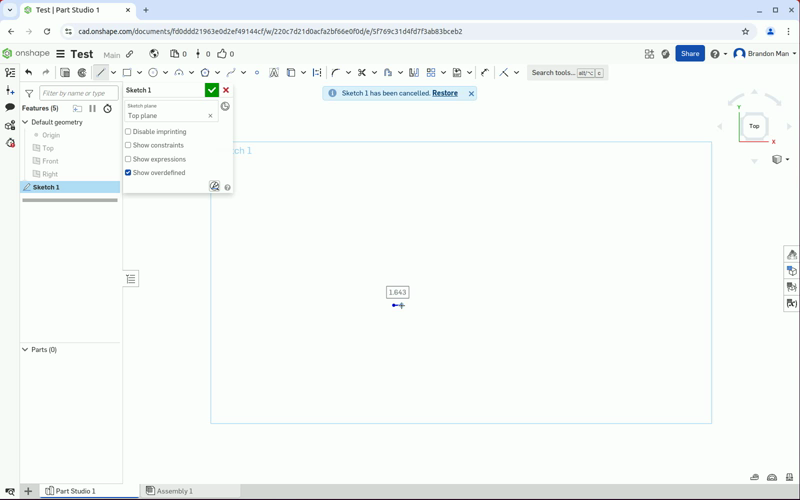
mouse_move(431, 305)
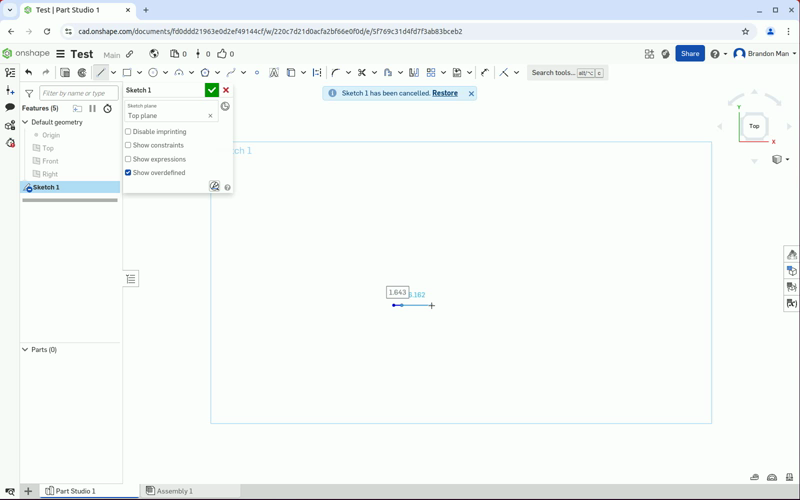
mouse_move(422, 276)
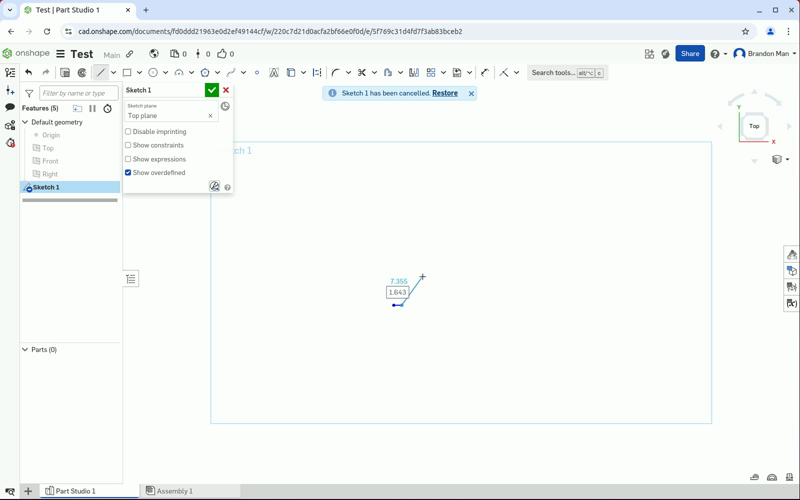
click(422, 276)
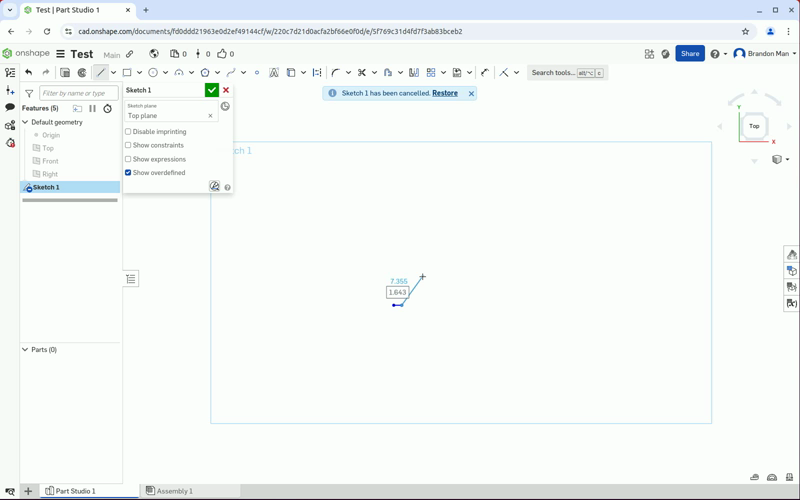
key_up(shift)
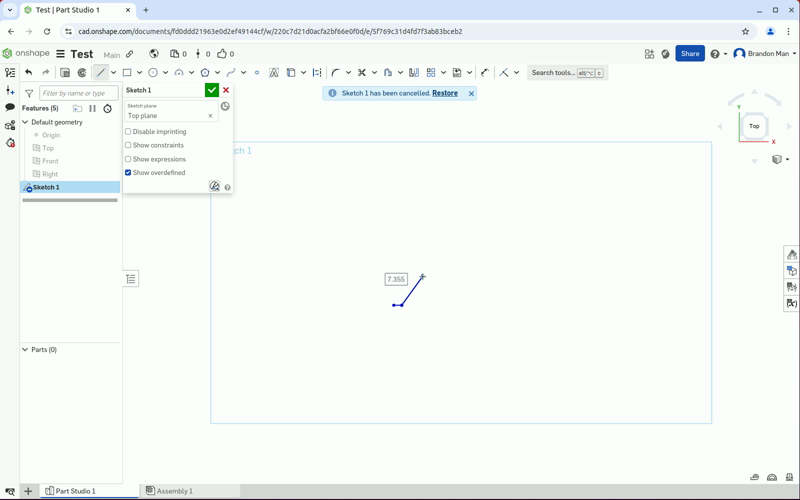
key_down(shift)
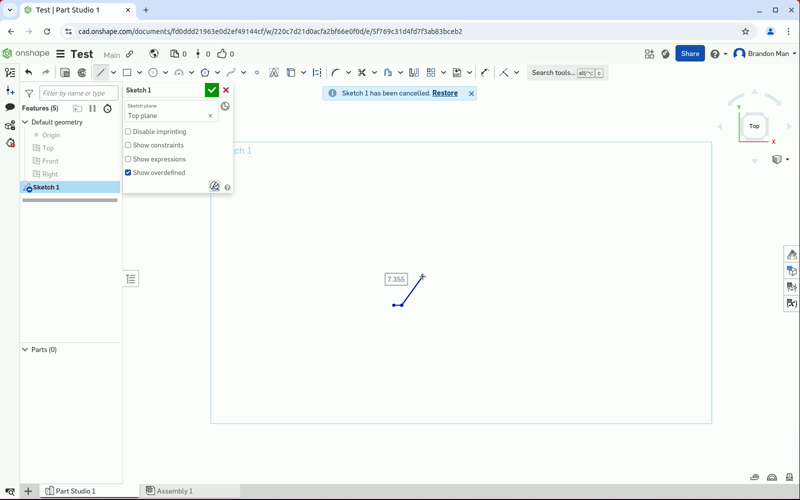
mouse_move(453, 276)
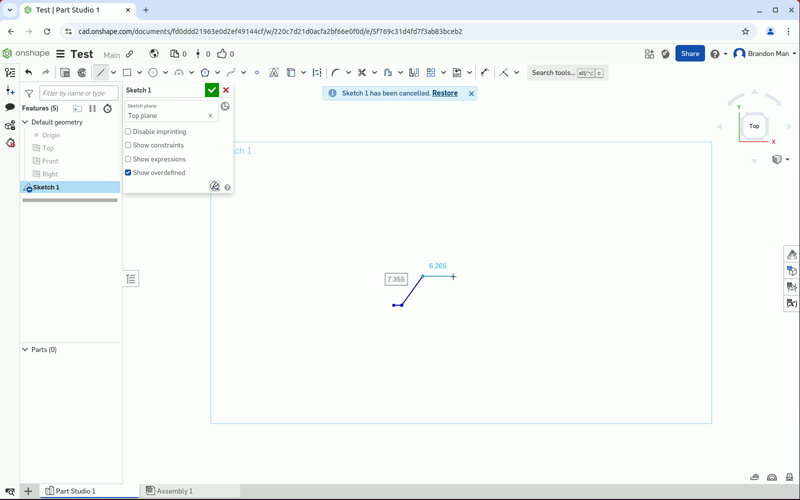
mouse_move(415, 276)
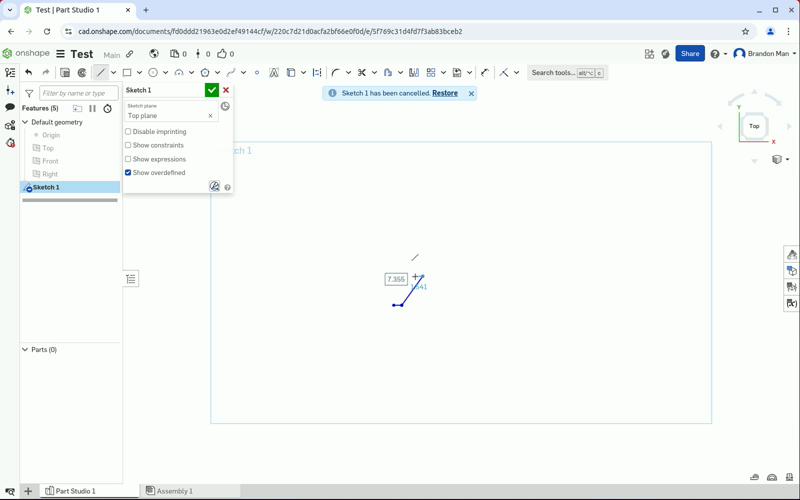
click(415, 276)
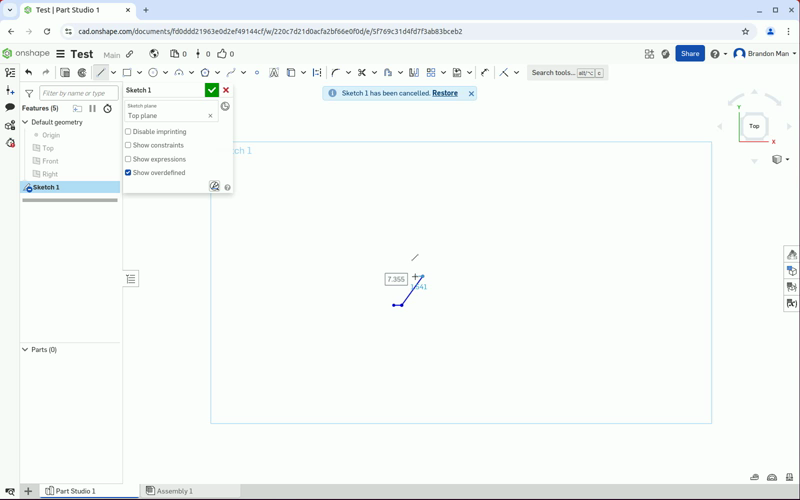
key_up(shift)
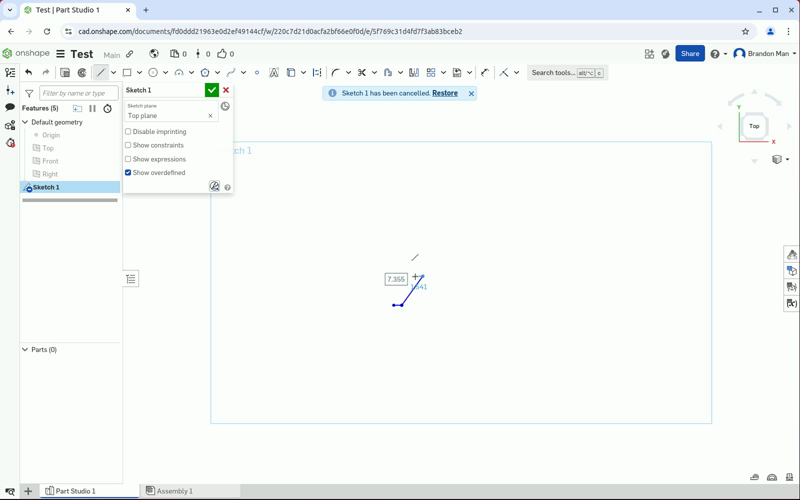
mouse_move(445, 276)
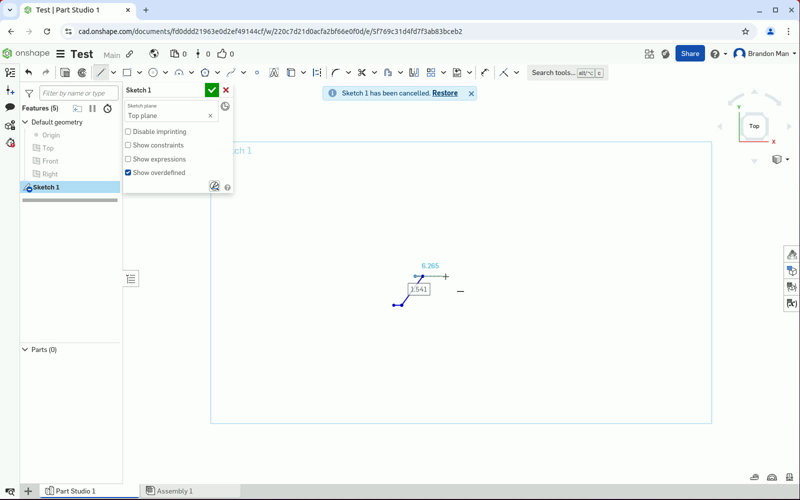
key_down(shift)
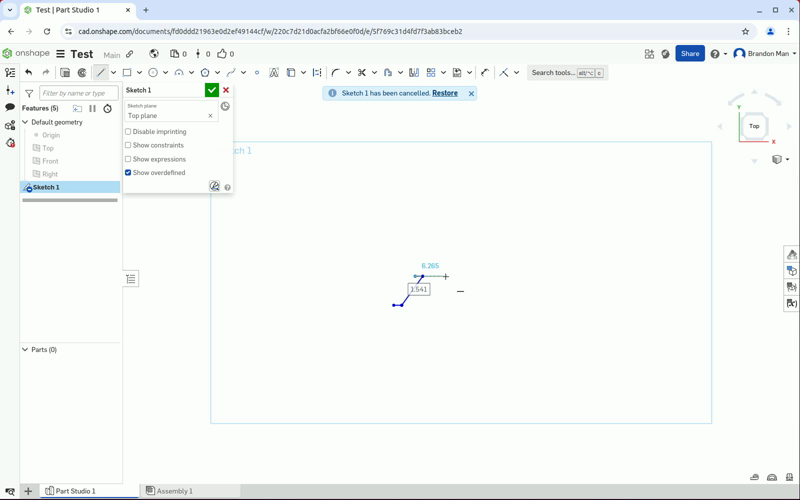
mouse_move(393, 305)
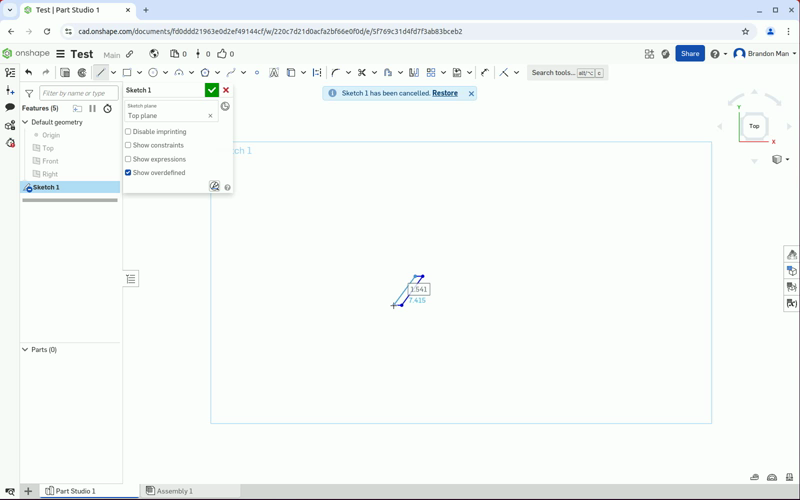
key_up(shift)
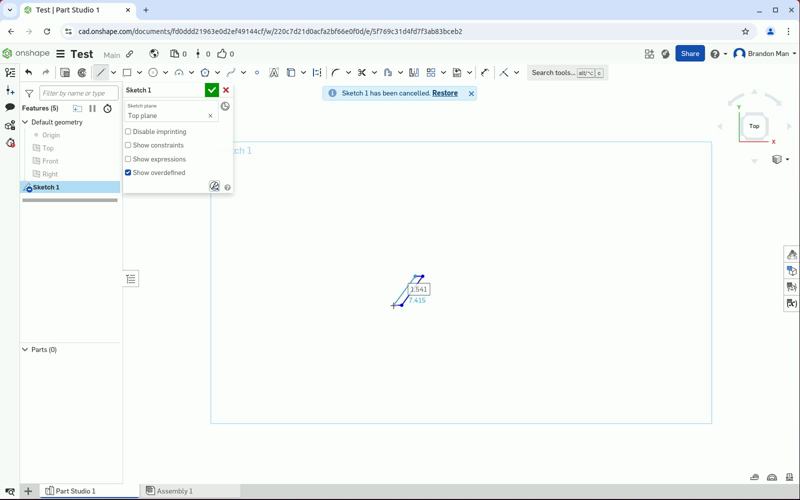
click(393, 305)
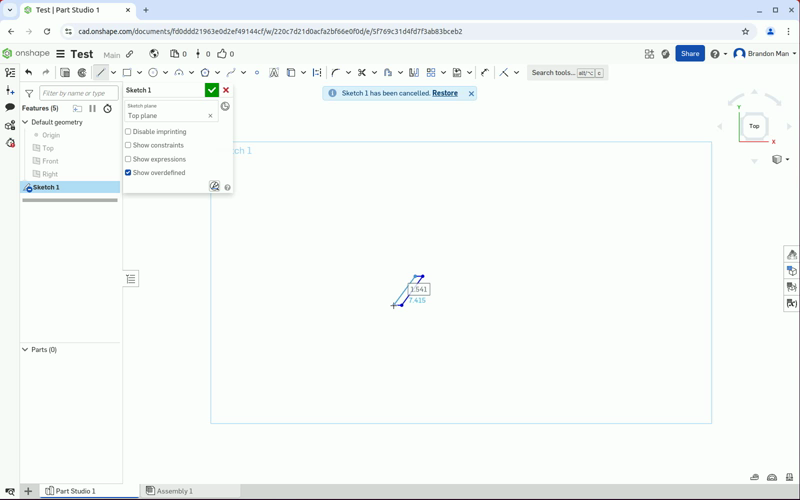
key(esc)
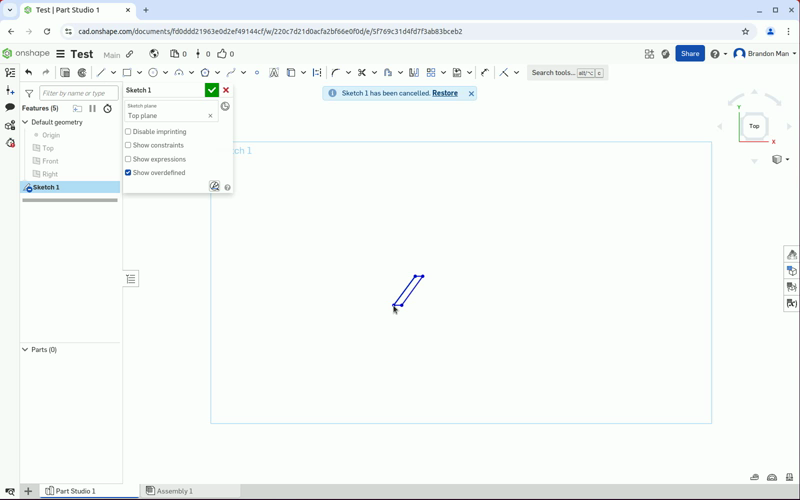
mouse_move(409, 293)
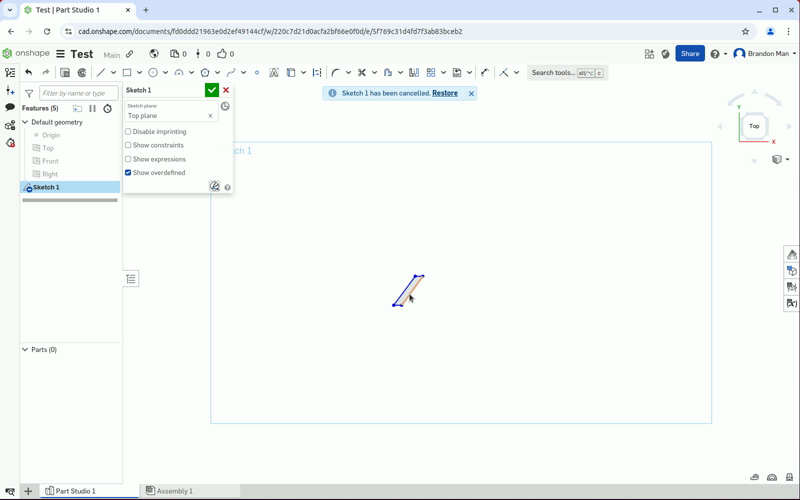
scroll(6)
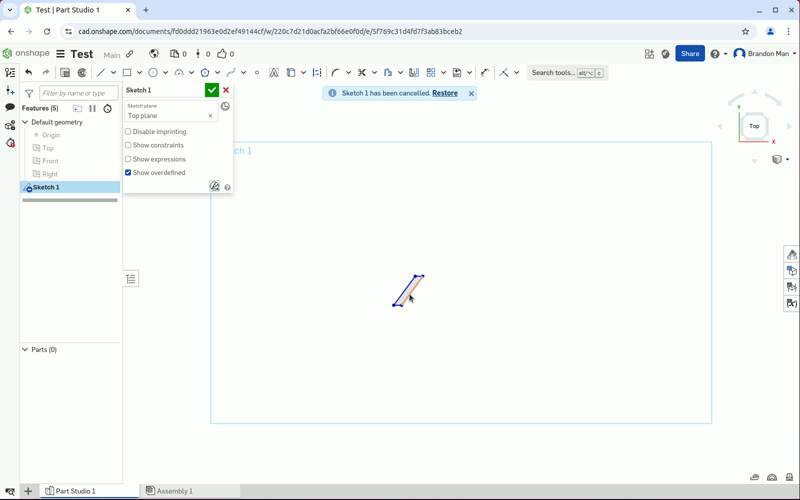
scroll(6)
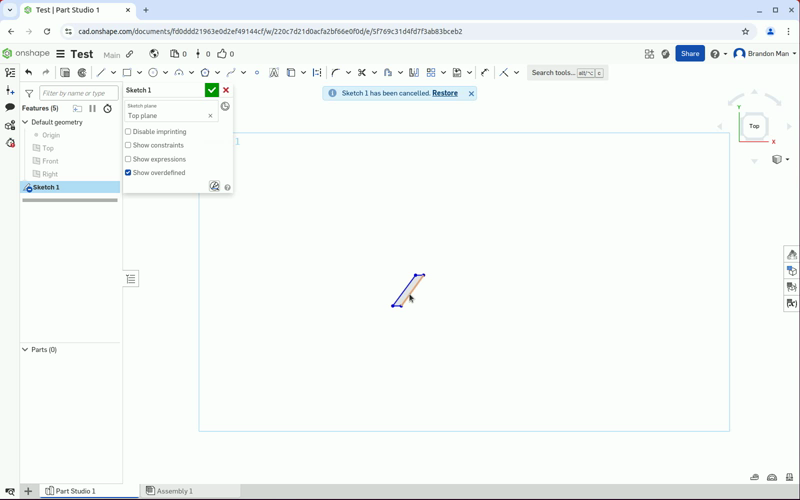
scroll(6)
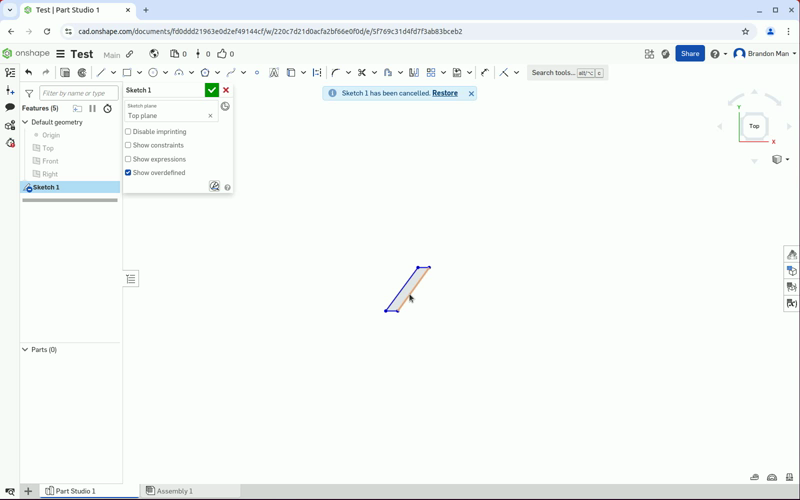
scroll(6)
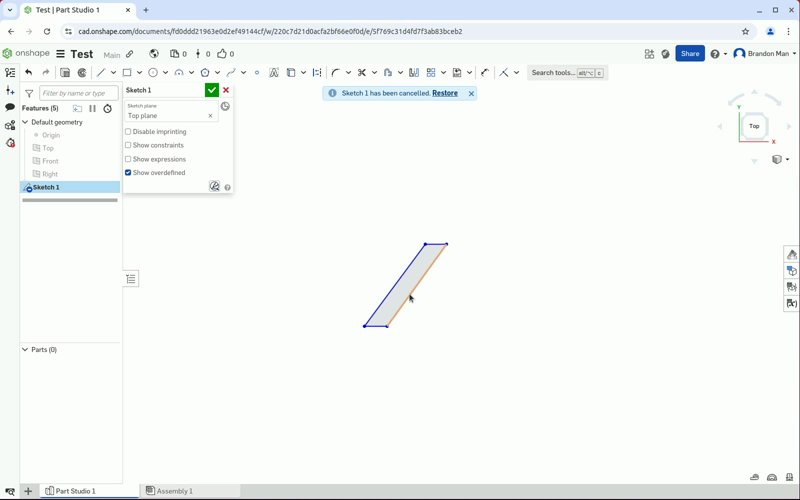
scroll(6)
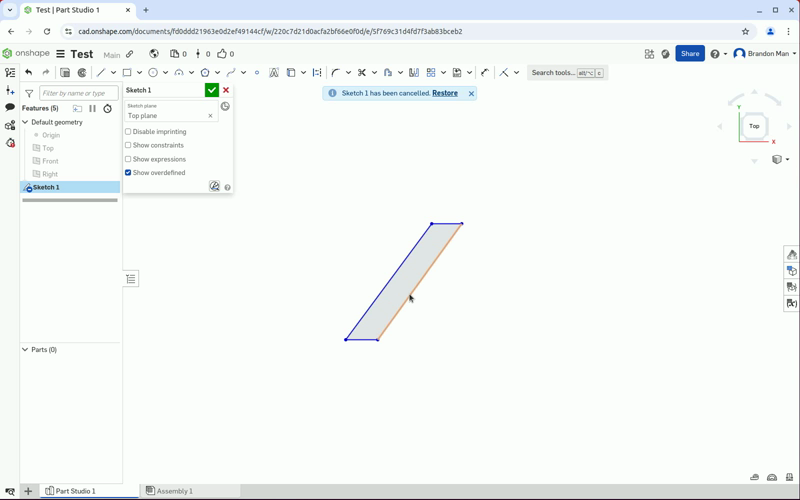
scroll(6)
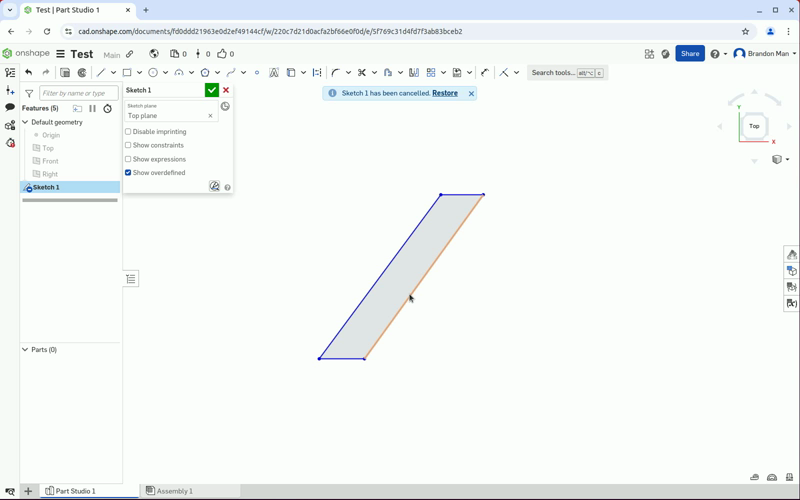
scroll(6)
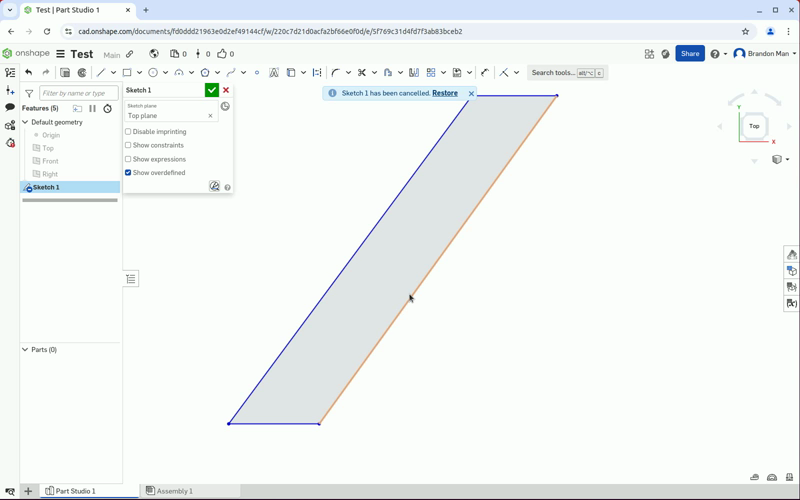
click(409, 293)
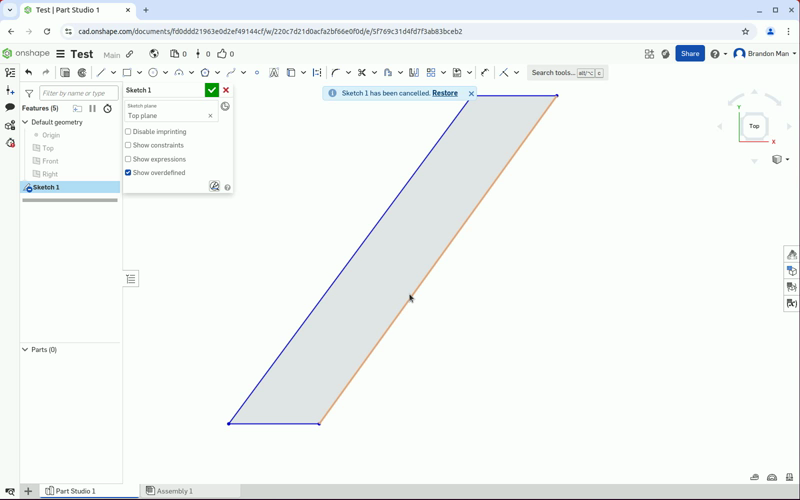
scroll(-6)
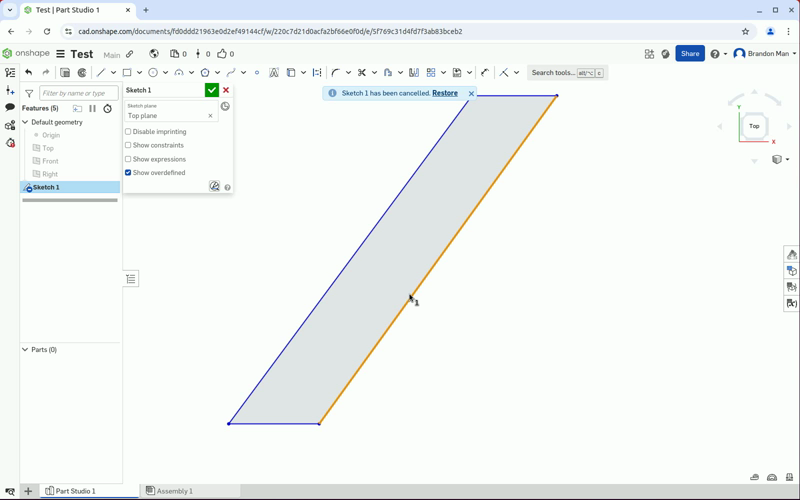
scroll(-6)
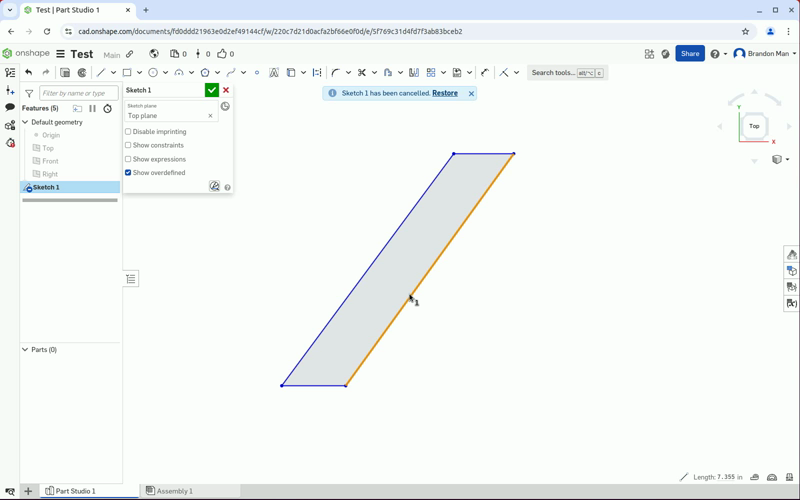
scroll(-6)
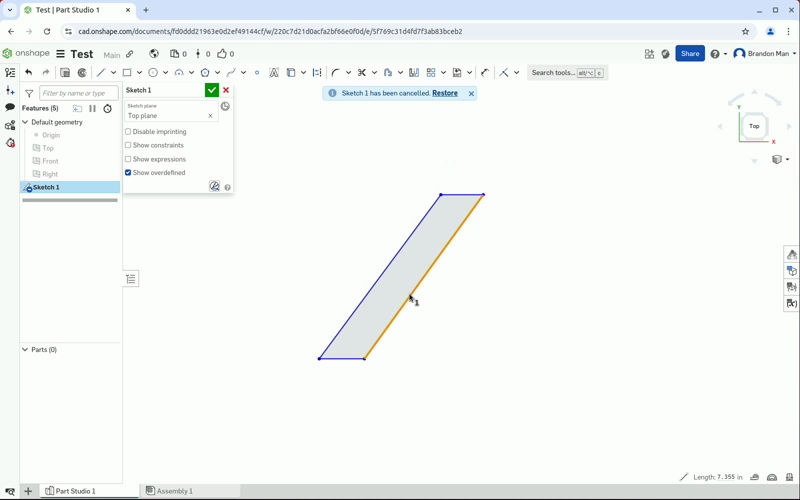
scroll(-6)
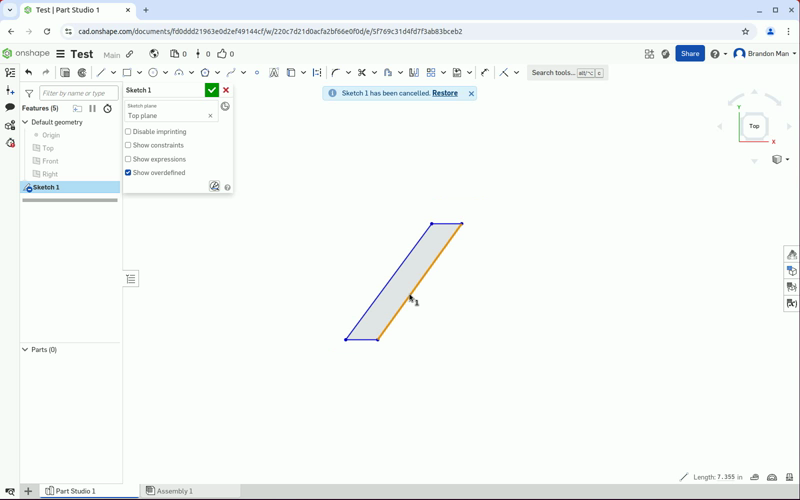
scroll(-6)
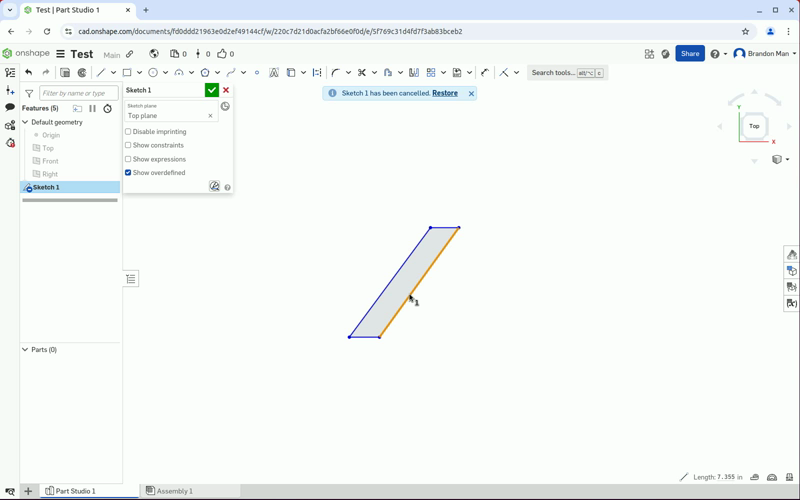
scroll(-6)
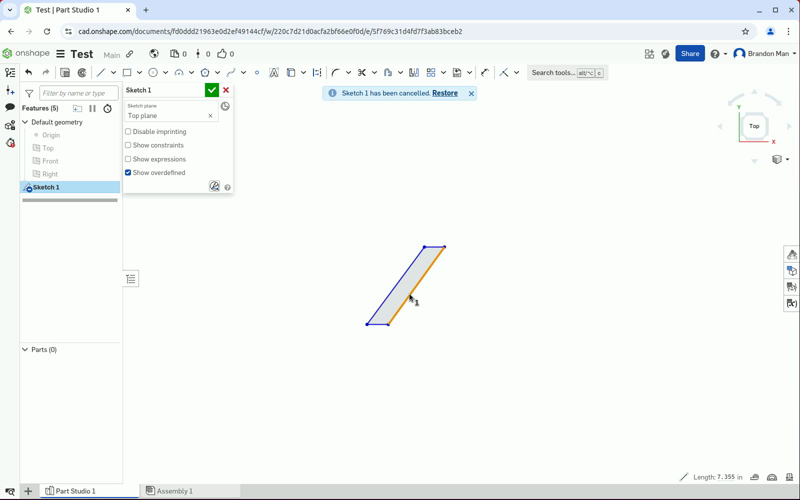
scroll(-6)
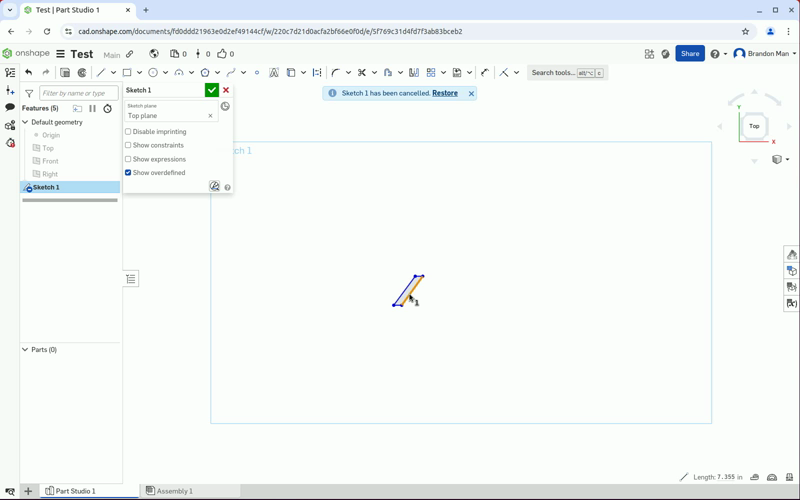
mouse_move(73, 352)
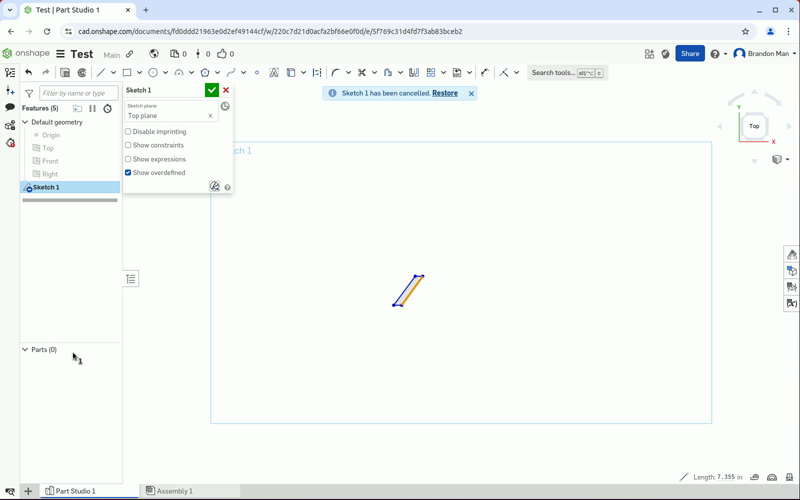
key(shift+y)
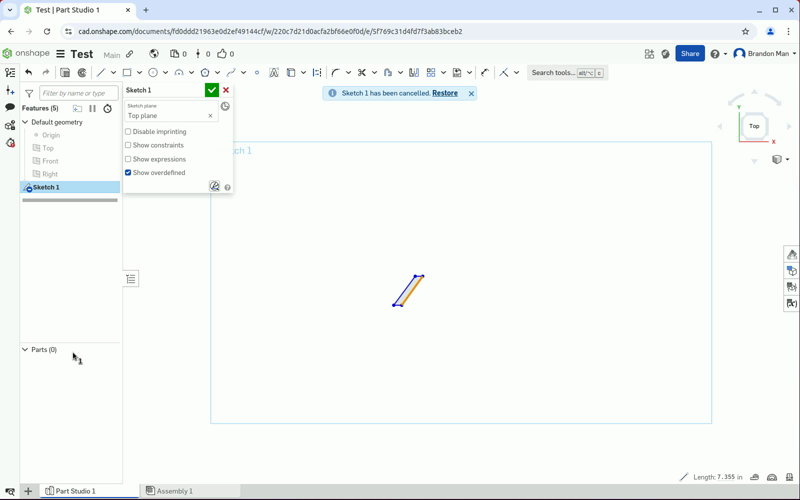
key(shift+e)
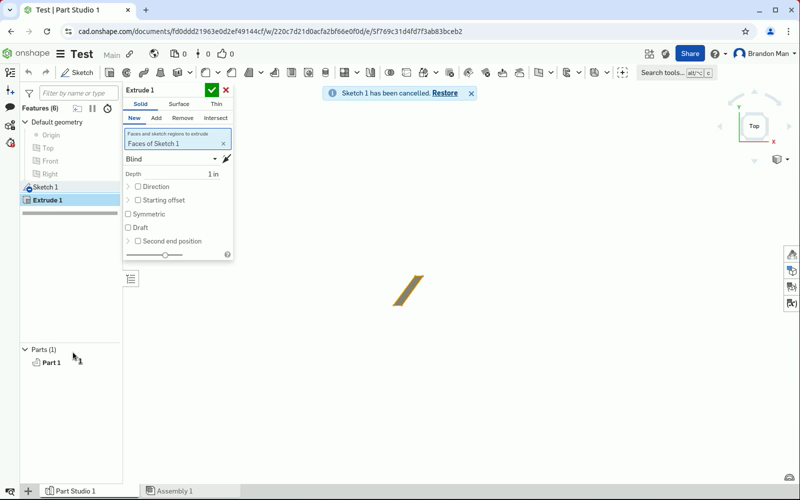
mouse_move(143, 106)
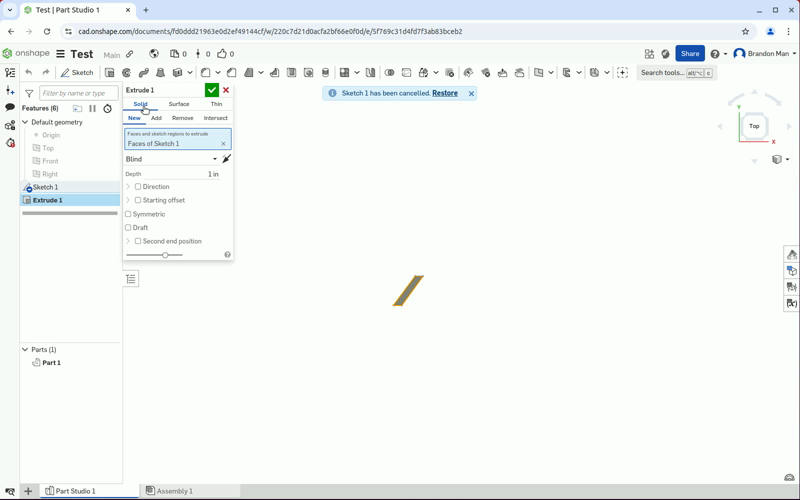
click(143, 106)
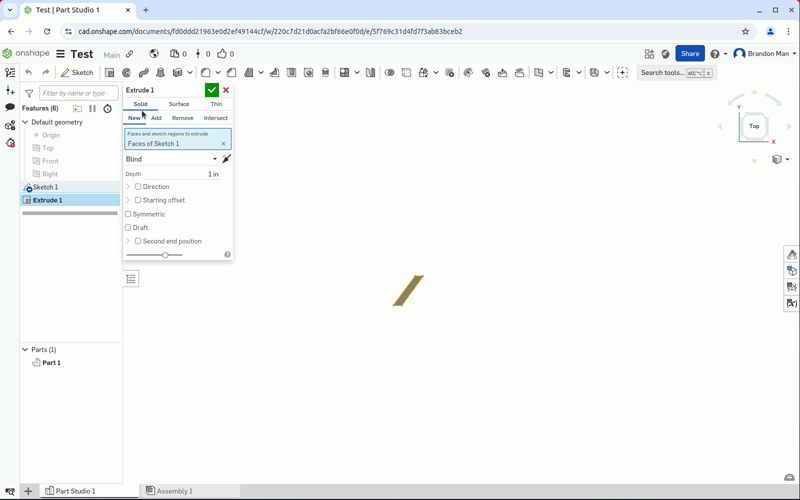
mouse_move(137, 120)
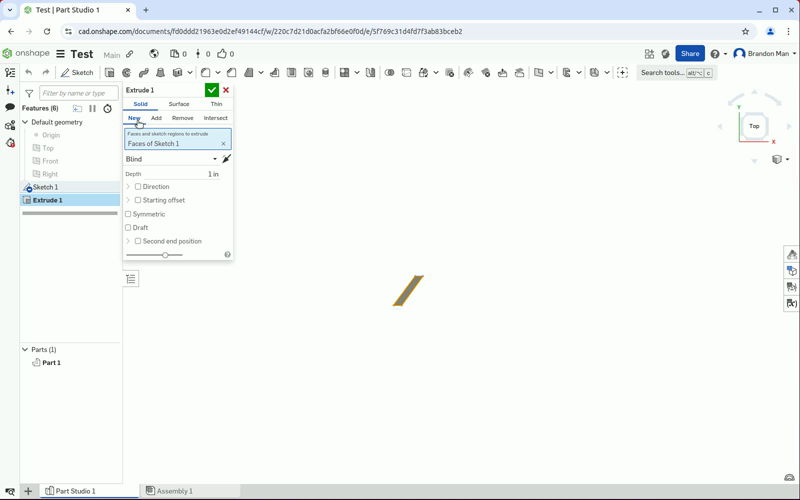
click(137, 120)
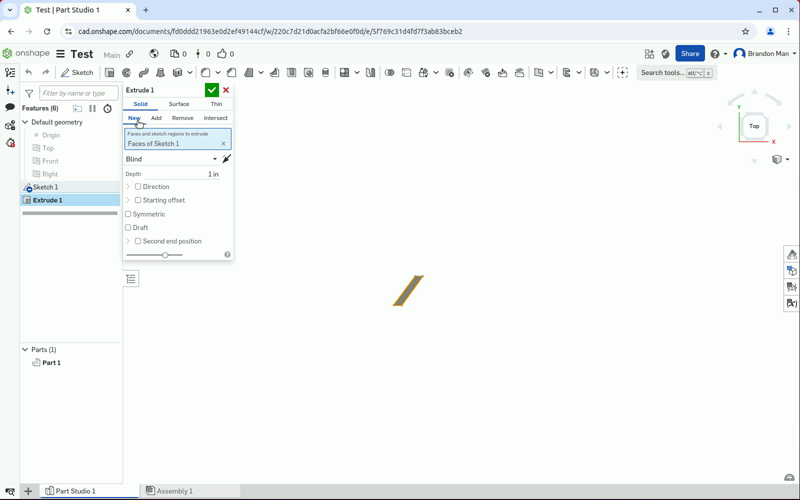
key(tab, 4)
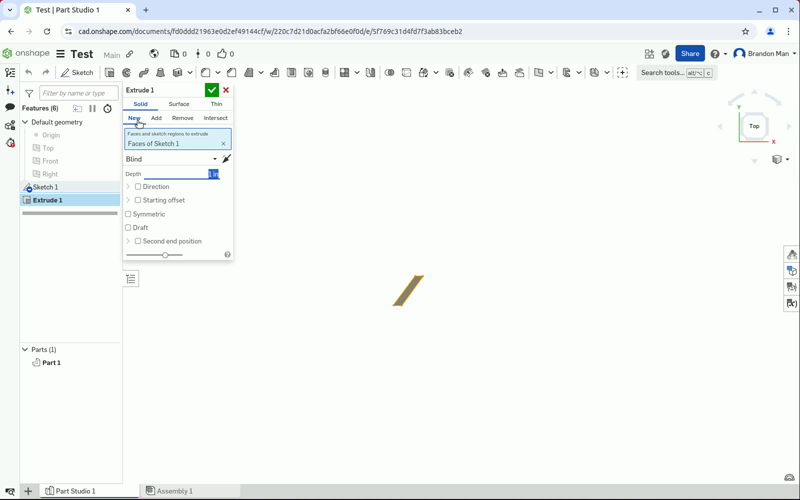
text(2.166)
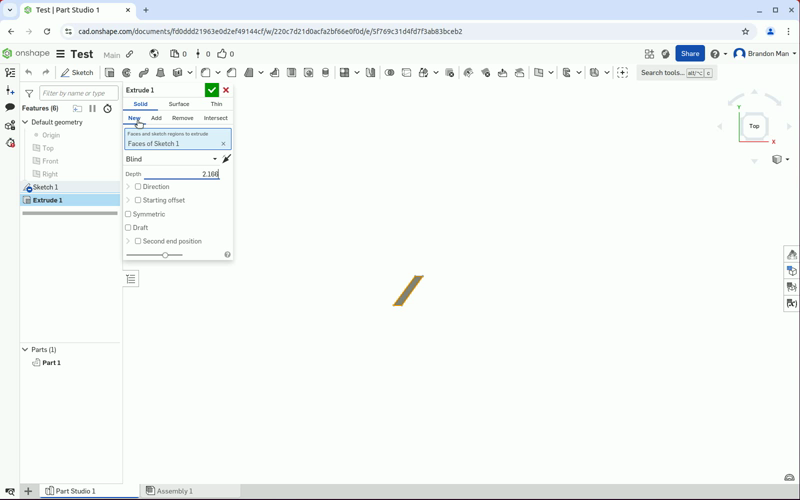
key(tab, 3)
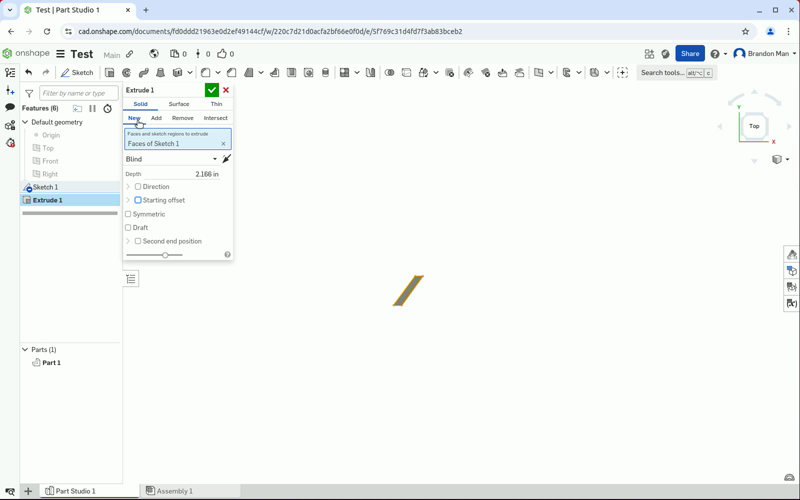
key(tab, 2)
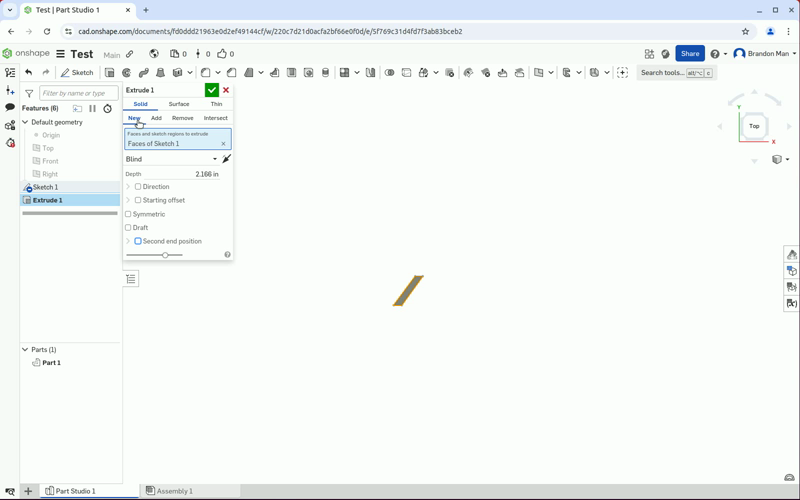
key(space)
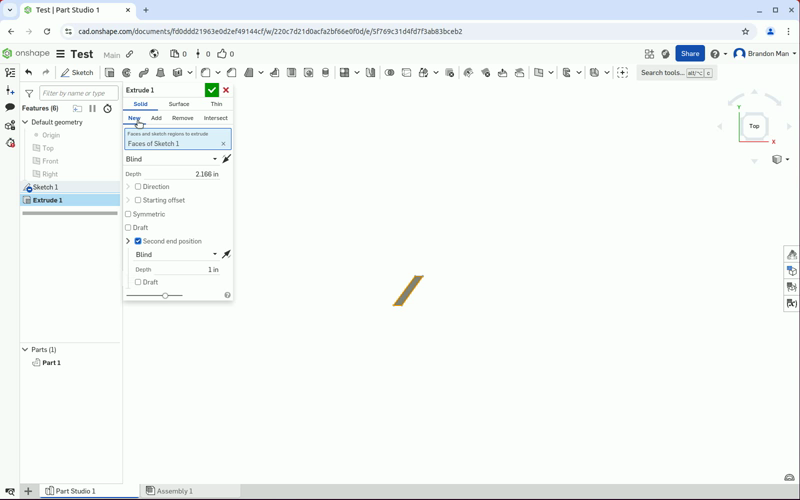
key(tab, 3)
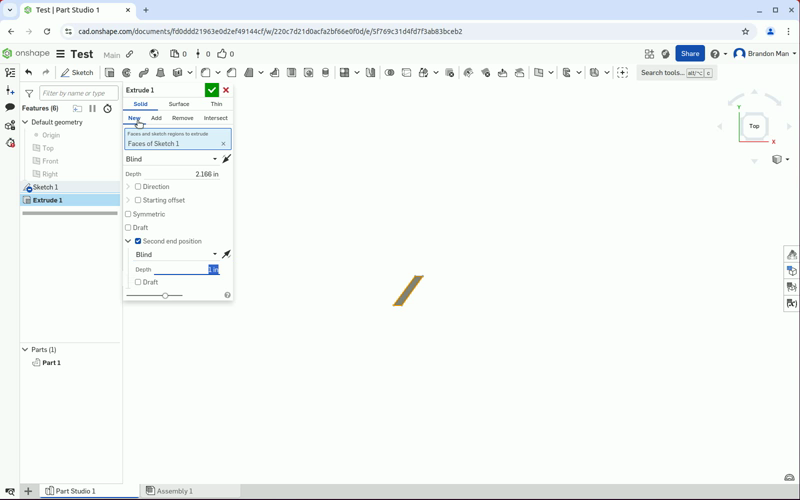
text(2.166)
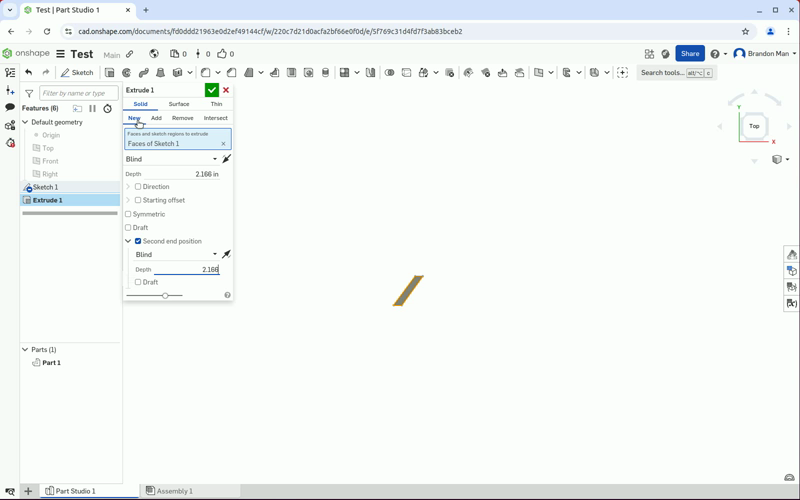
key(enter)
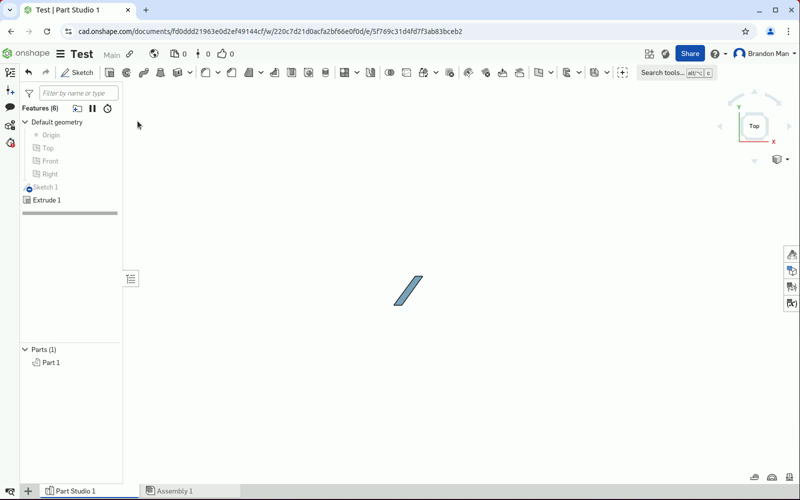
key(shift+h)
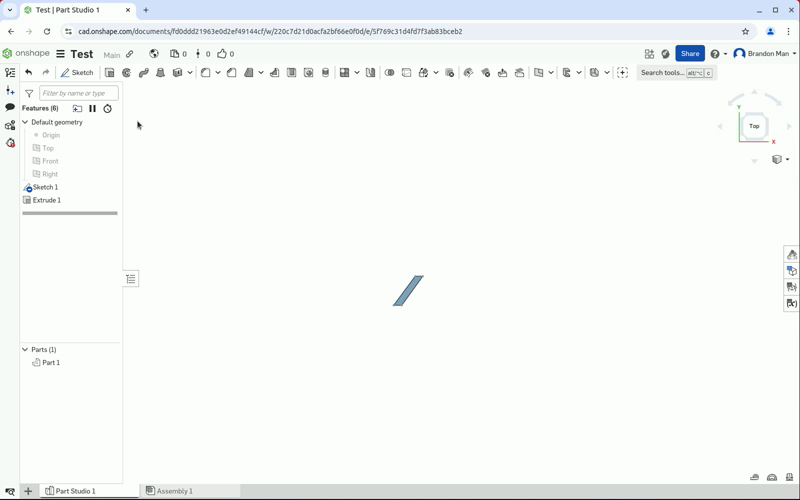
key(shift+h)
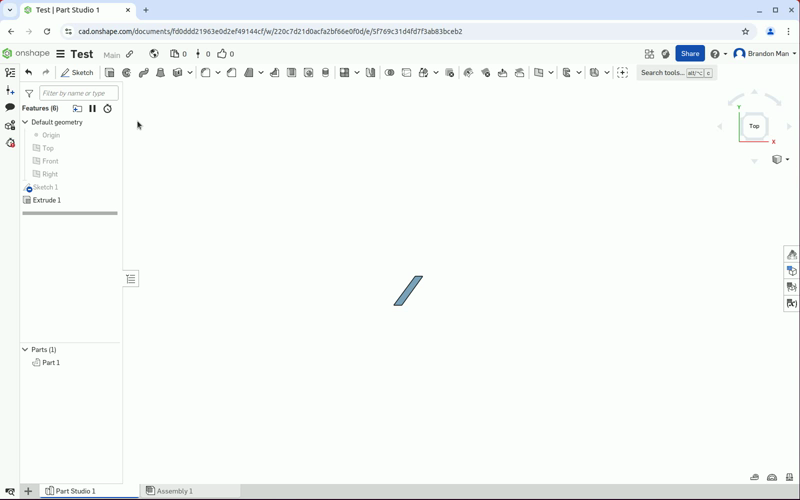
mouse_move(73, 189)
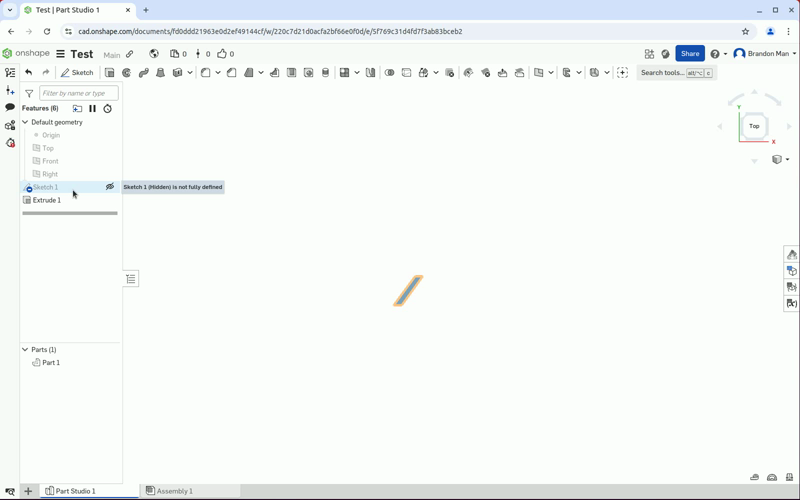
click(73, 189)
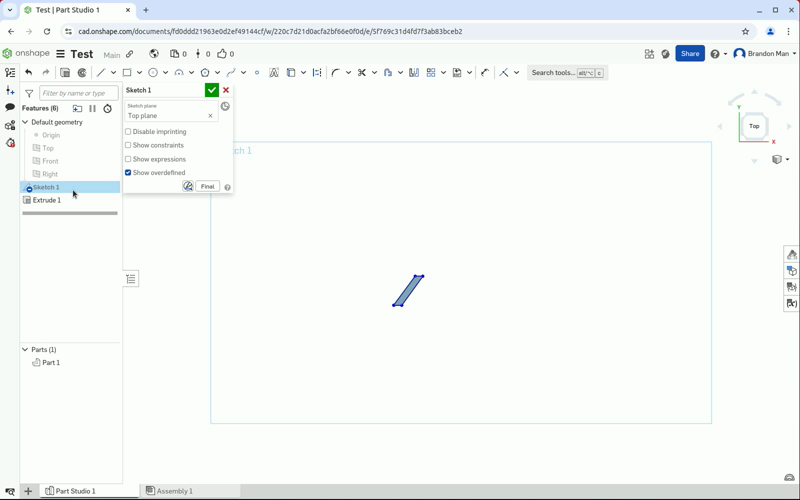
mouse_move(229, 92)
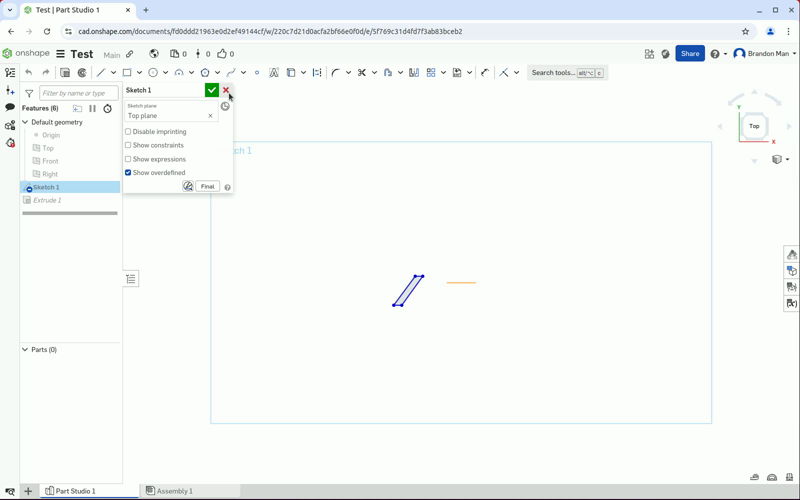
click(229, 92)
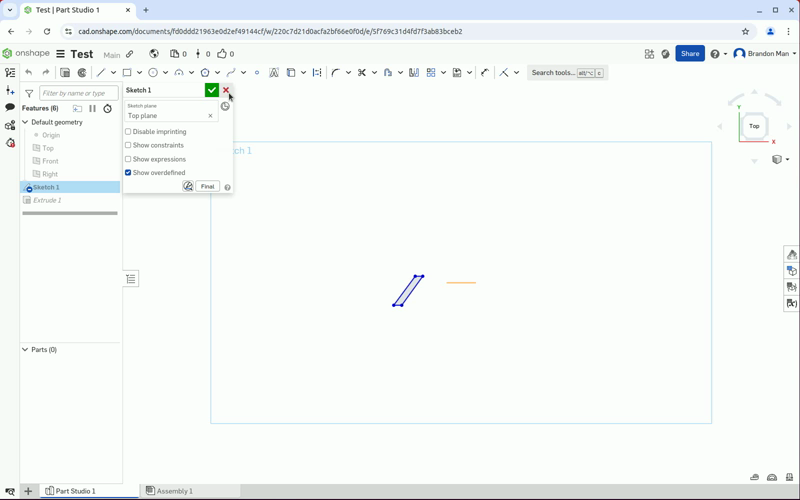
key(shift+s)
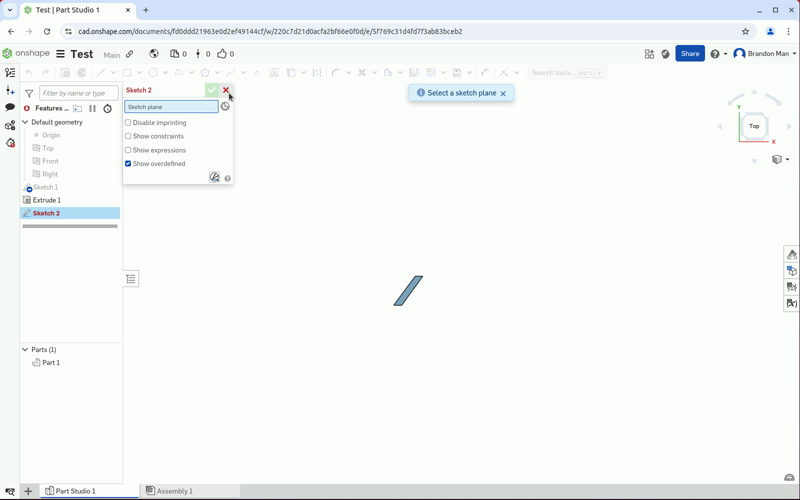
mouse_move(73, 150)
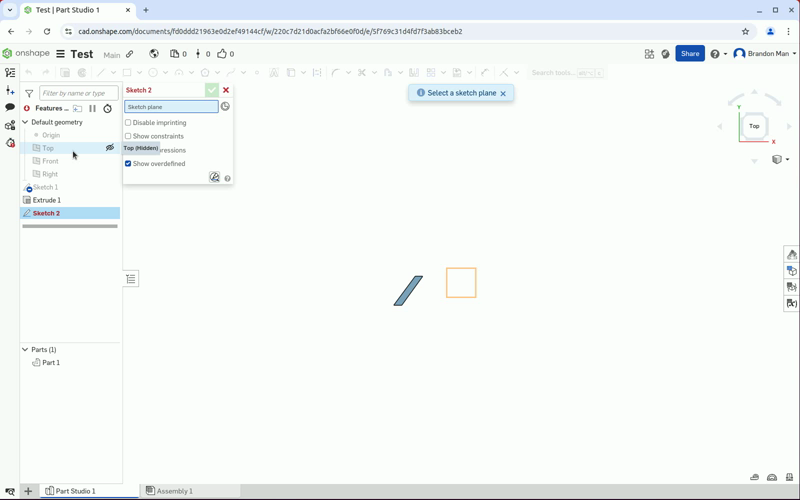
click(73, 150)
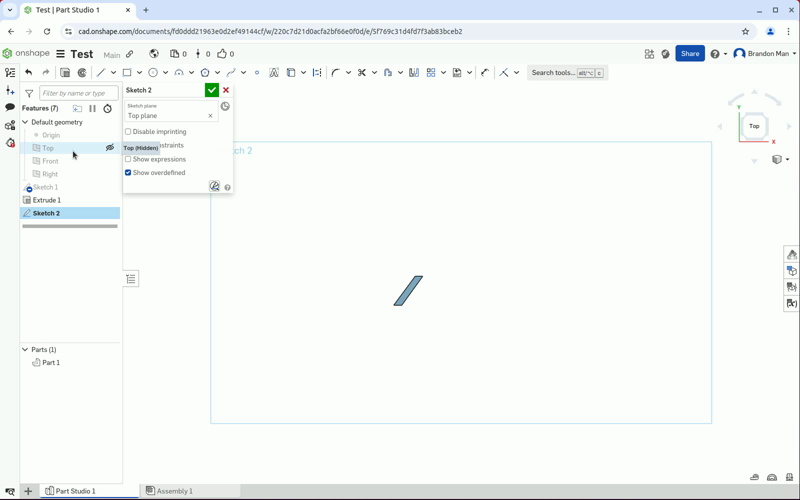
mouse_move(73, 352)
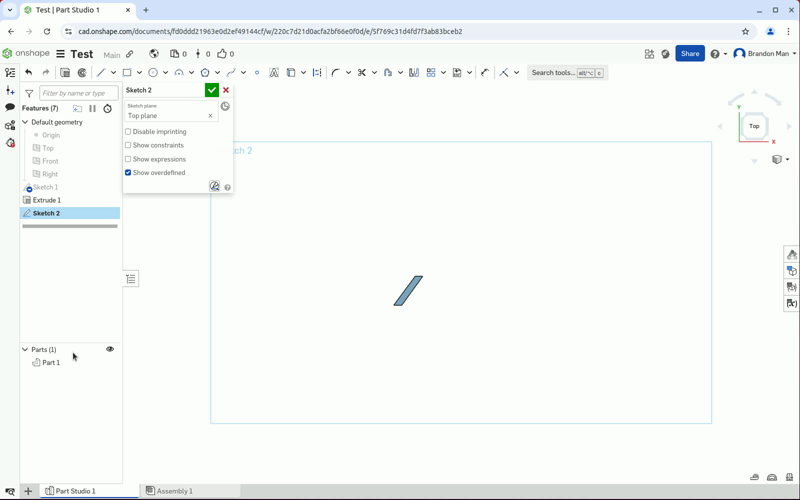
key(y)
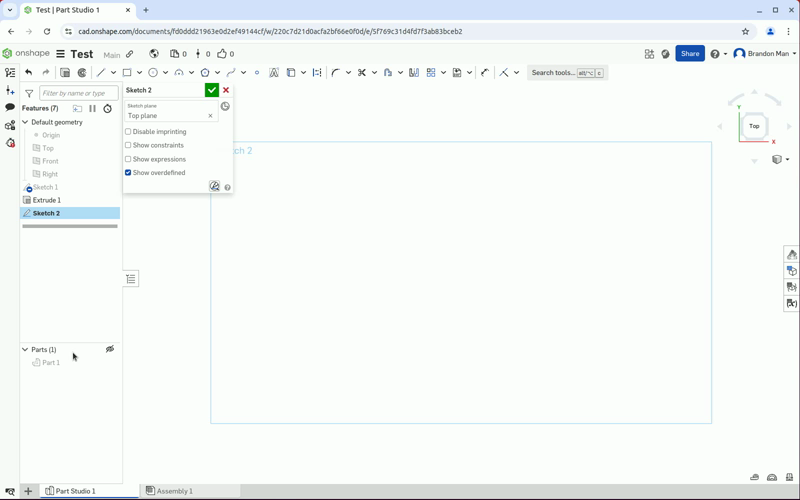
key(l)
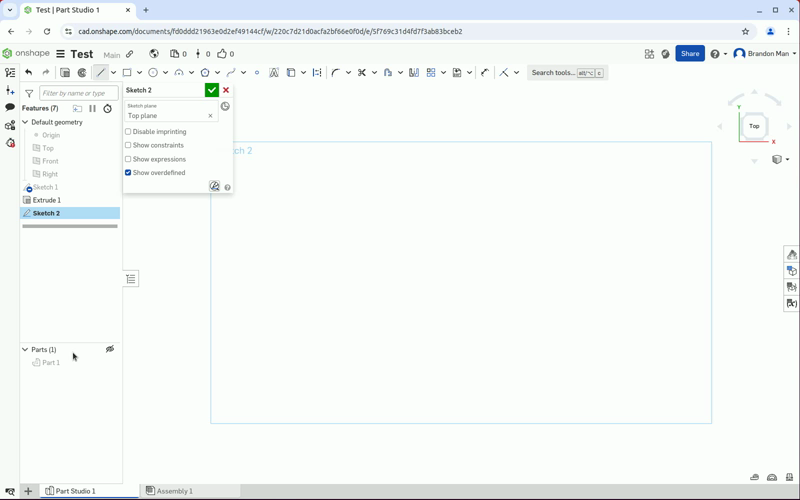
key_down(shift)
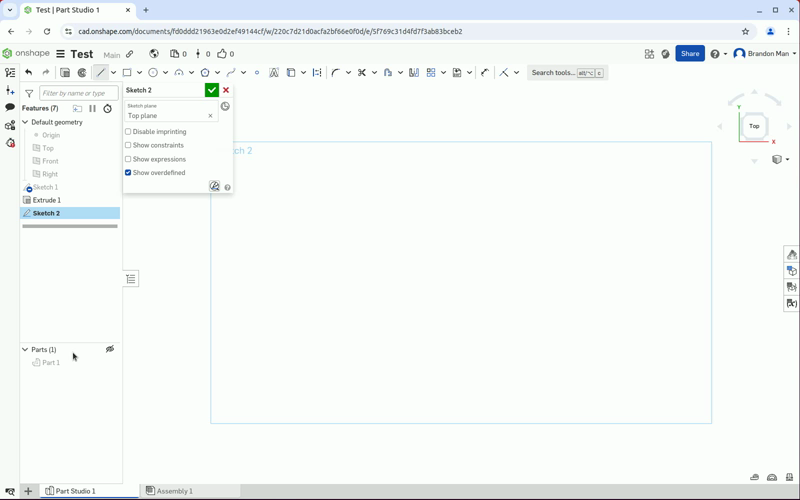
mouse_move(485, 305)
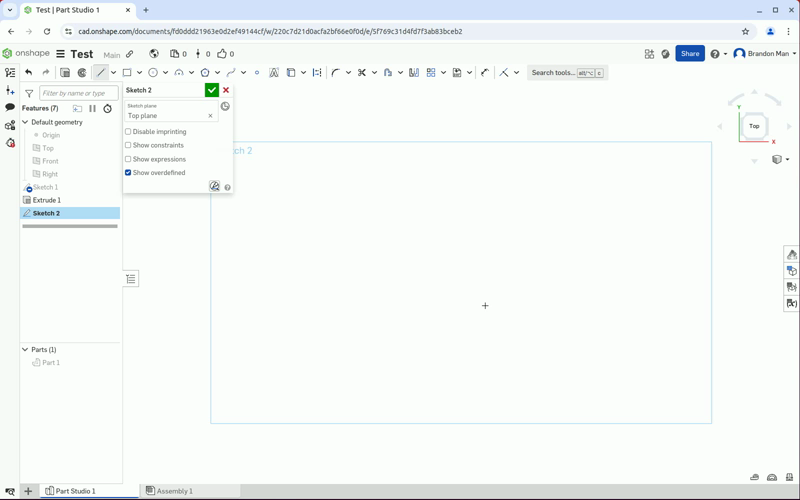
click(485, 305)
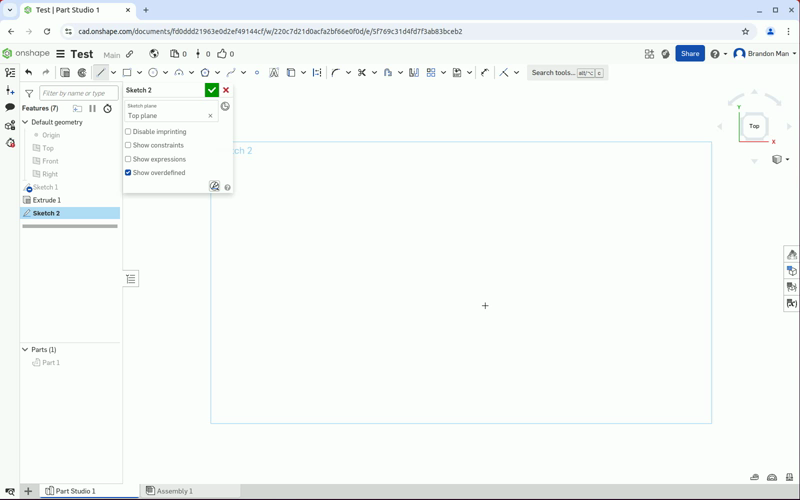
key_up(shift)
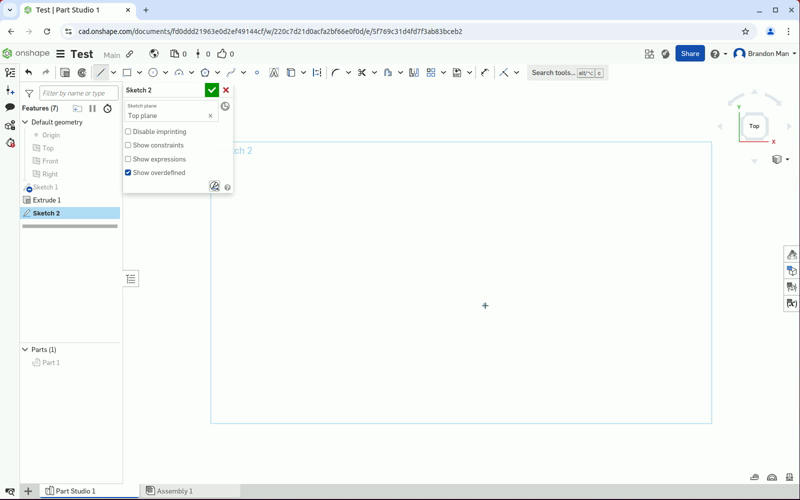
key_down(shift)
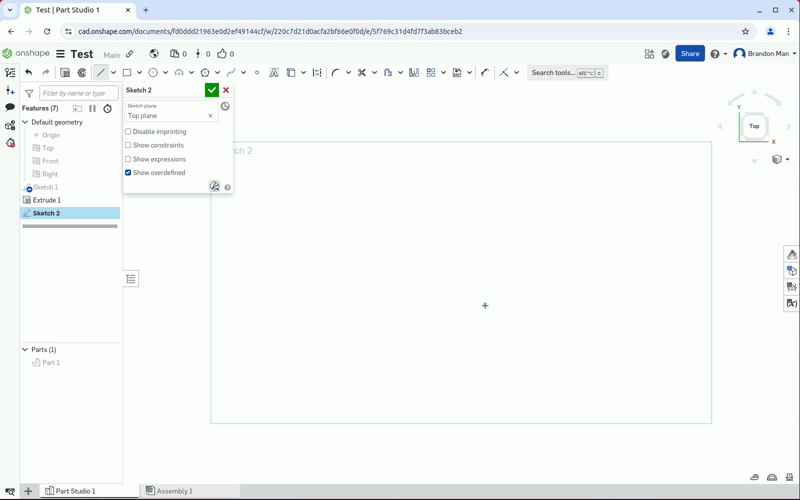
mouse_move(515, 305)
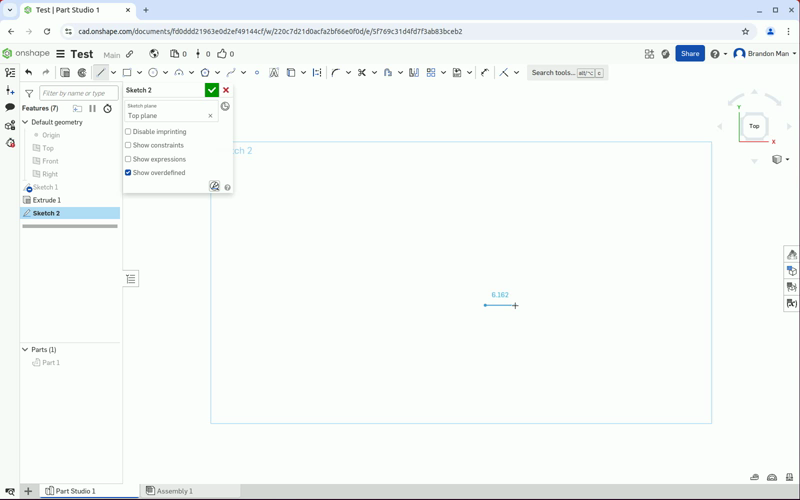
mouse_move(492, 305)
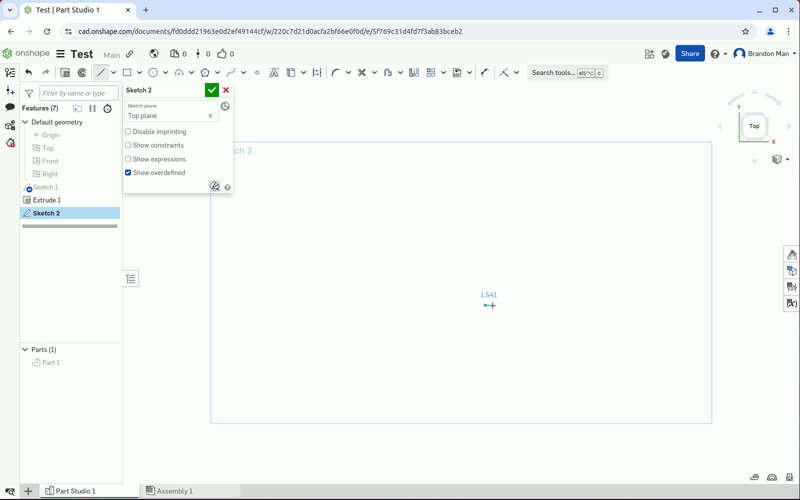
click(492, 305)
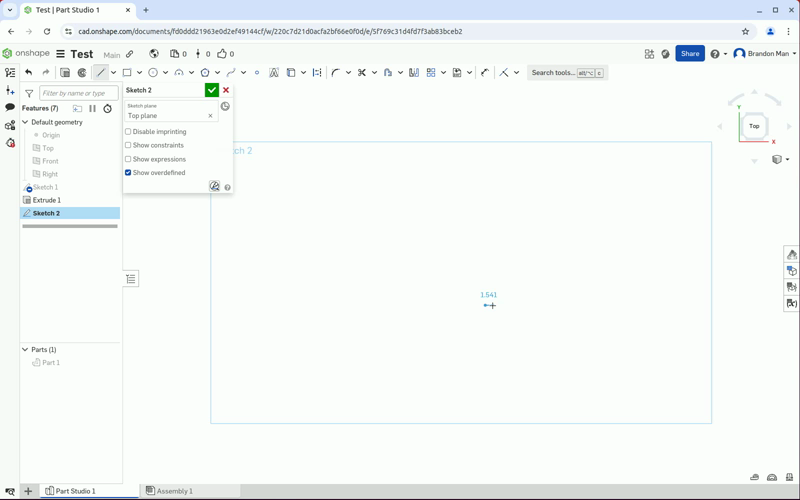
key_up(shift)
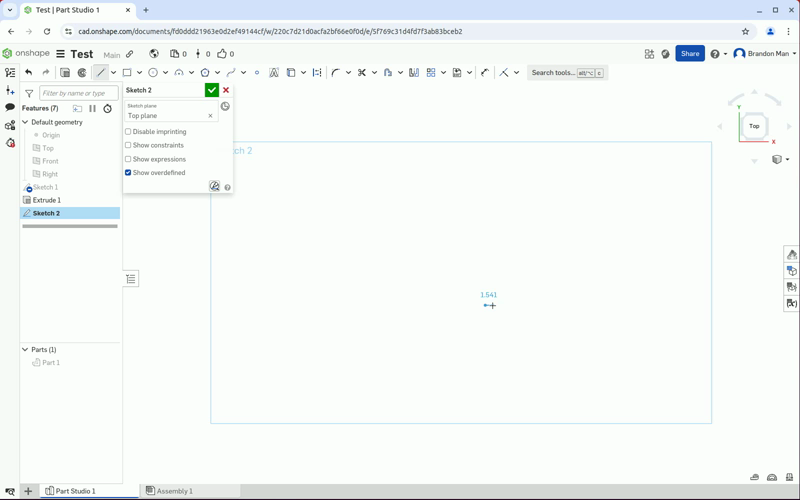
key_down(shift)
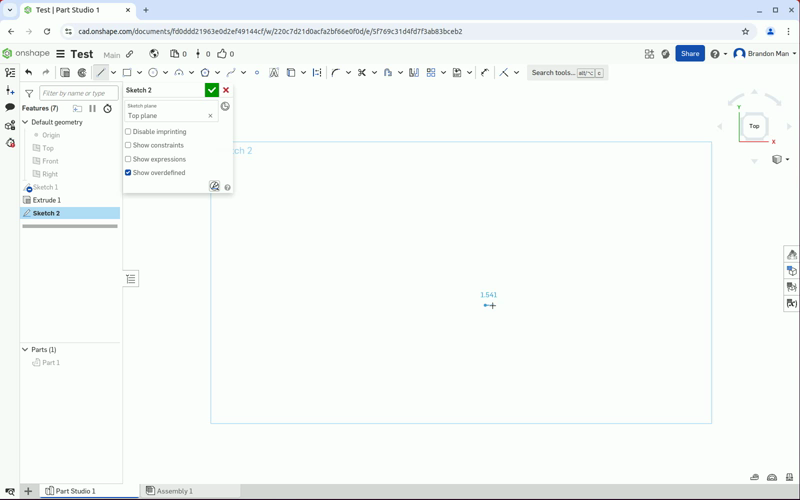
mouse_move(522, 305)
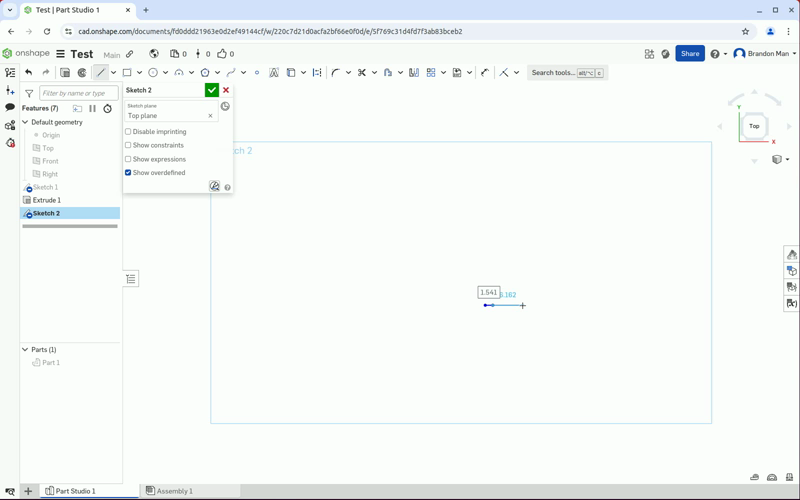
mouse_move(514, 276)
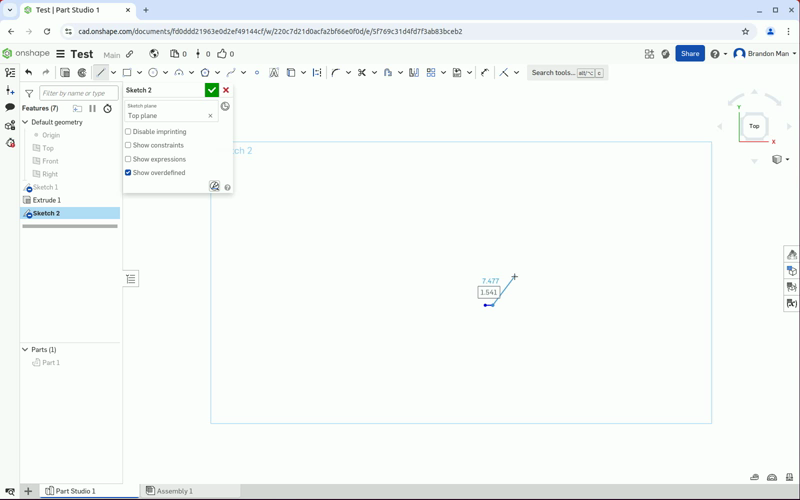
click(514, 276)
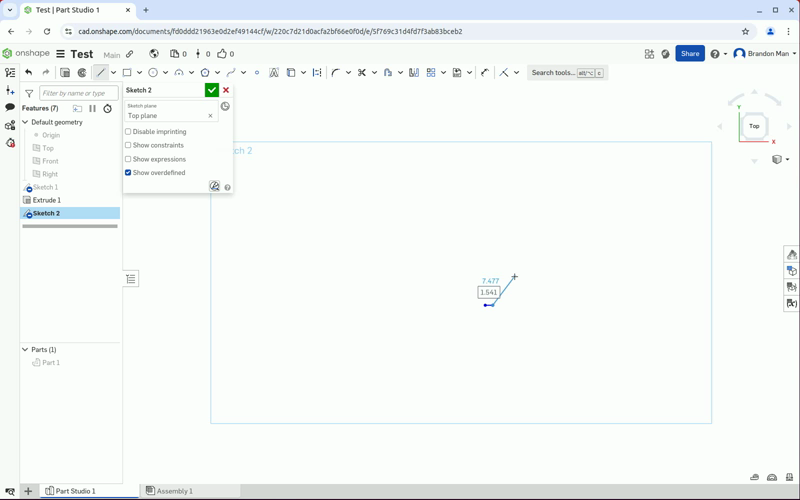
key_up(shift)
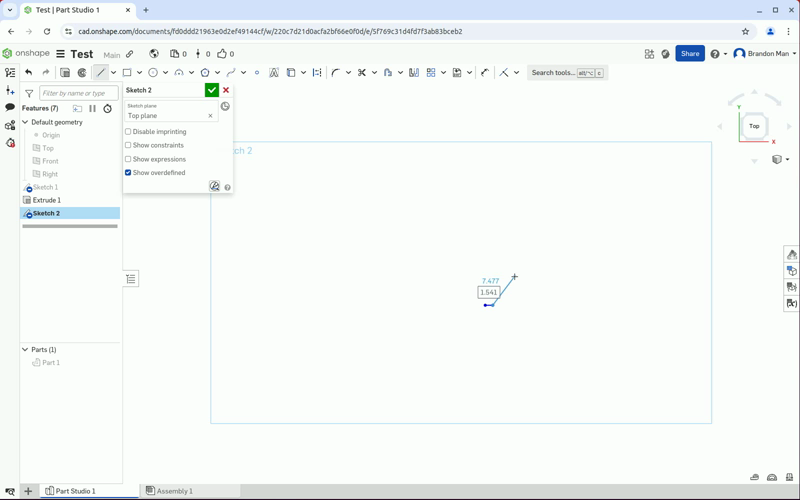
key_down(shift)
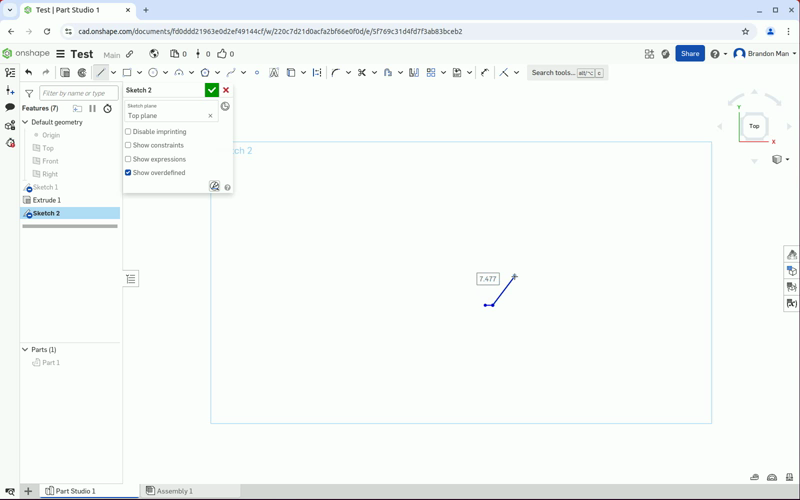
mouse_move(544, 276)
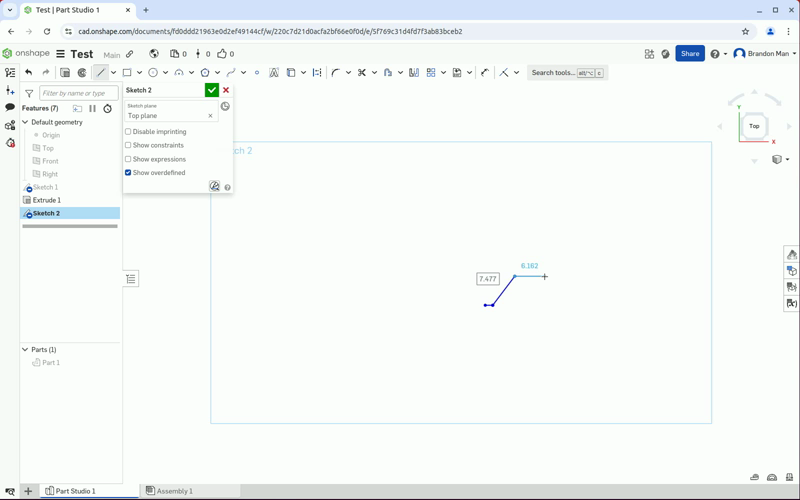
mouse_move(506, 276)
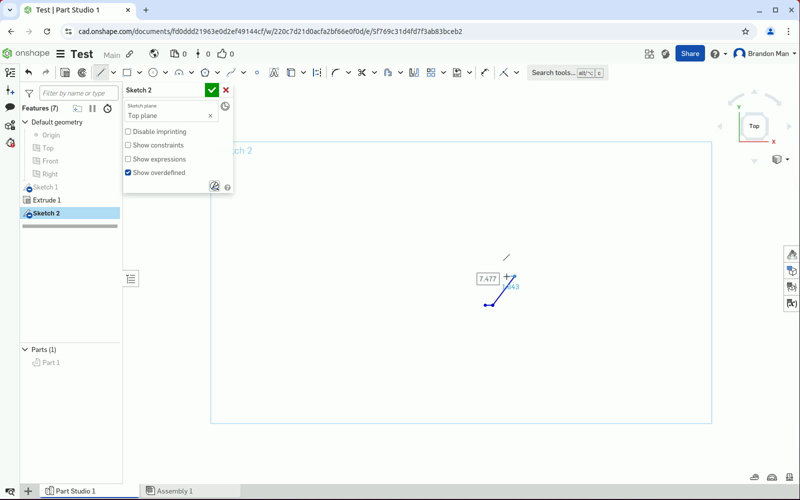
click(506, 276)
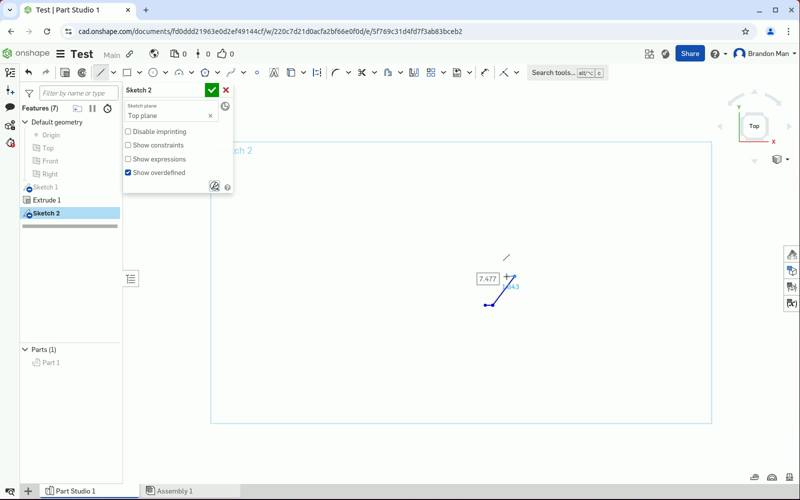
key_up(shift)
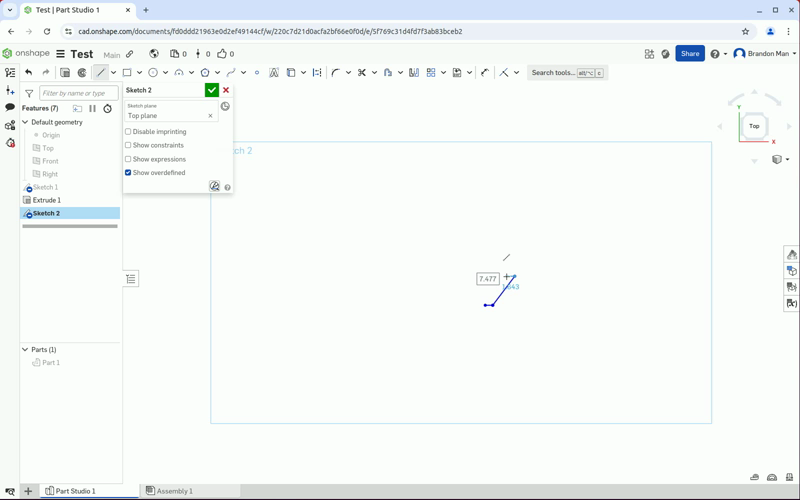
mouse_move(536, 276)
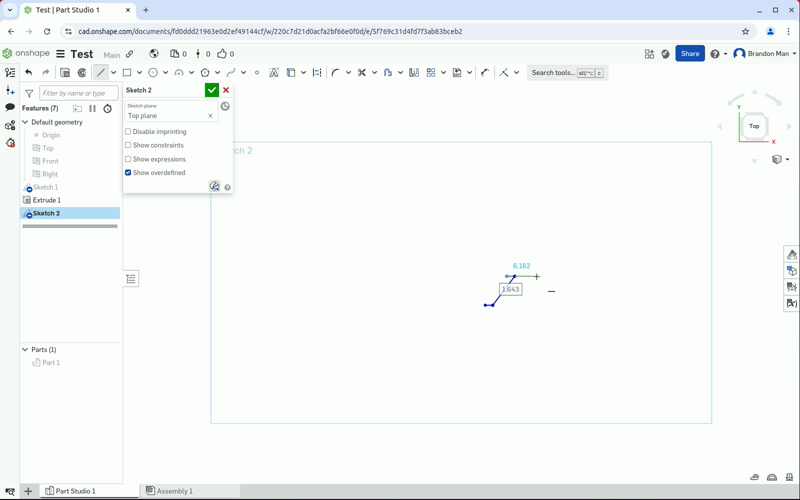
key_down(shift)
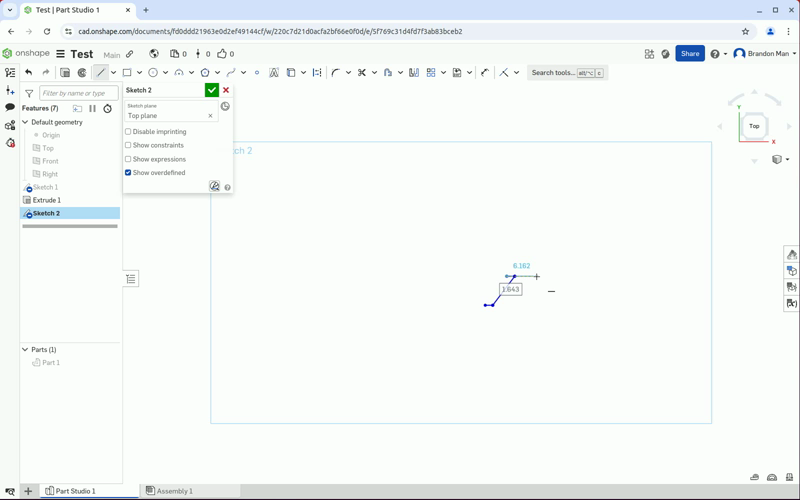
mouse_move(485, 305)
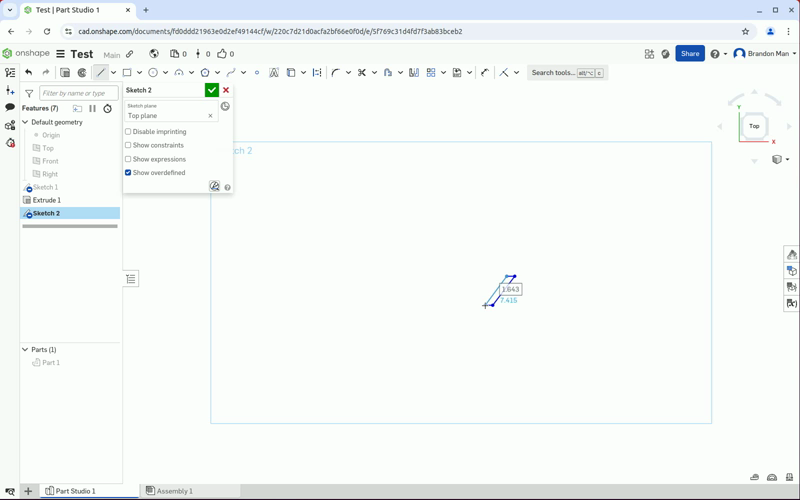
key_up(shift)
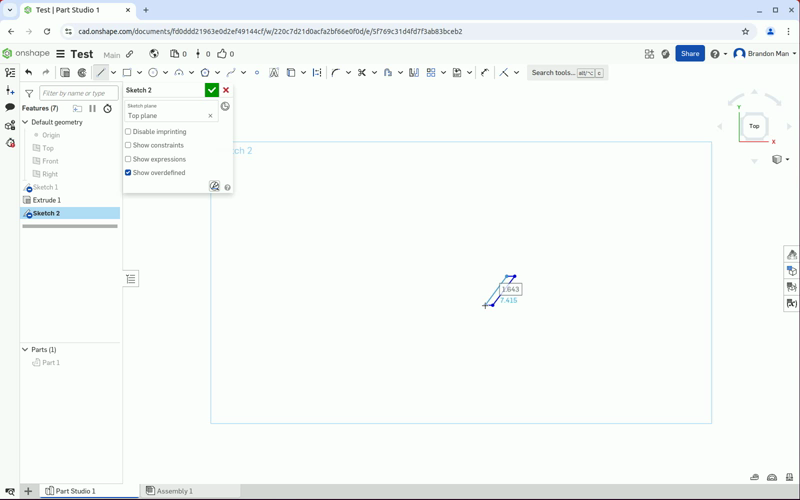
click(485, 305)
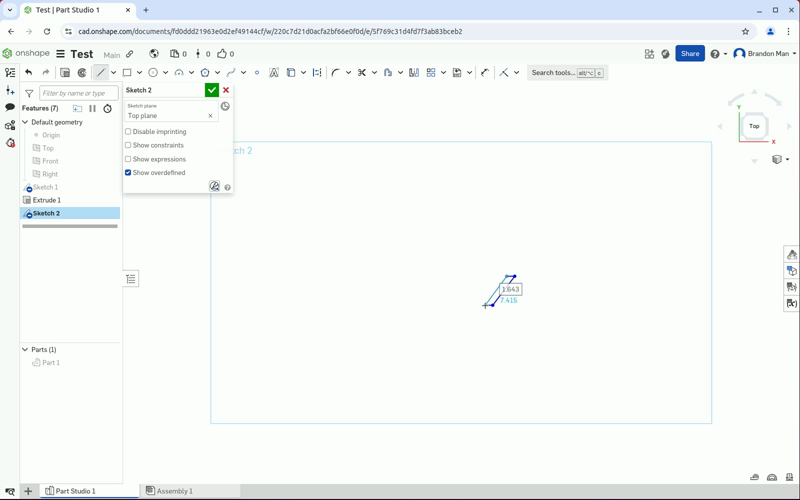
key(esc)
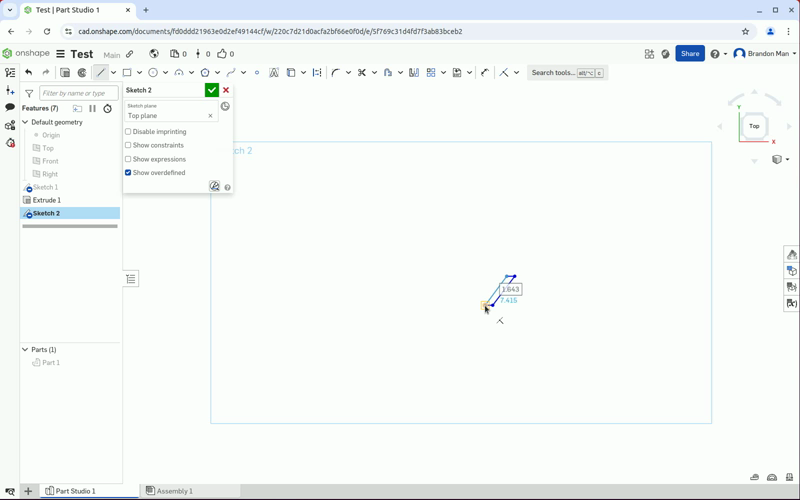
mouse_move(497, 298)
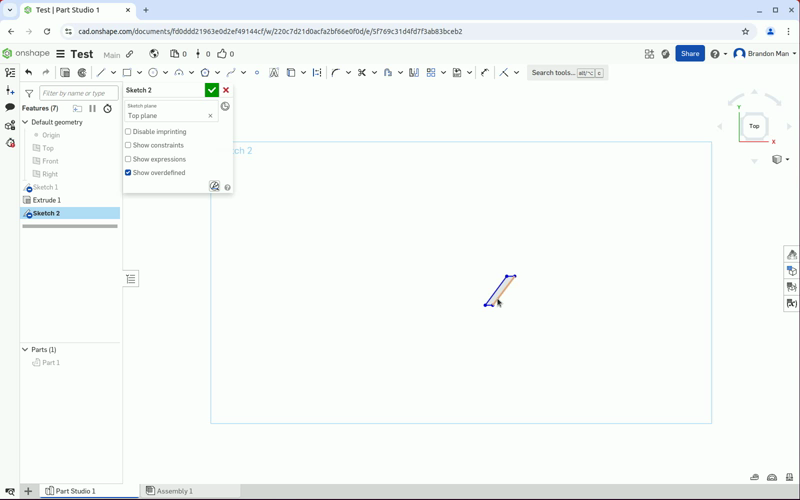
scroll(6)
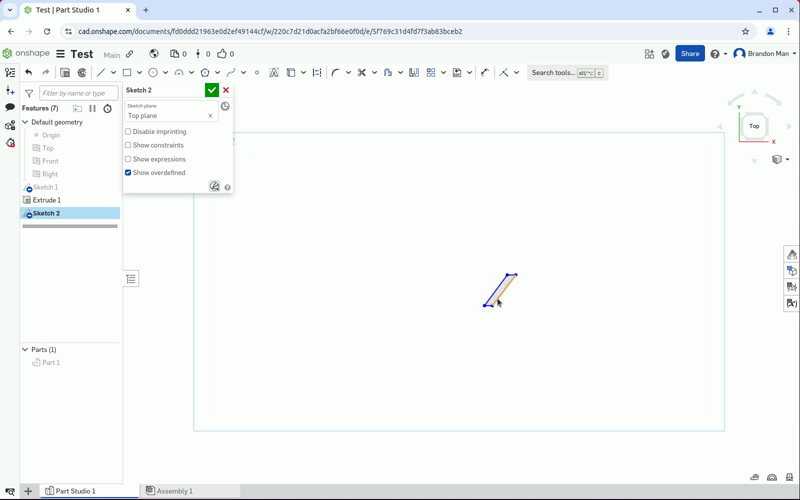
scroll(6)
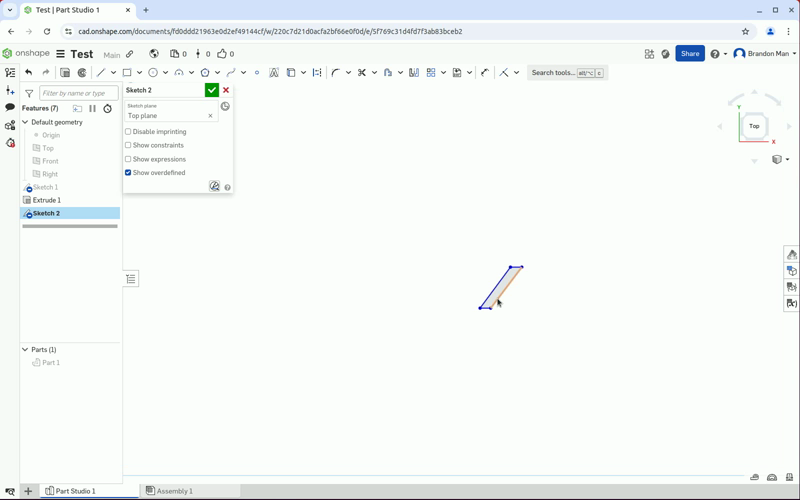
scroll(6)
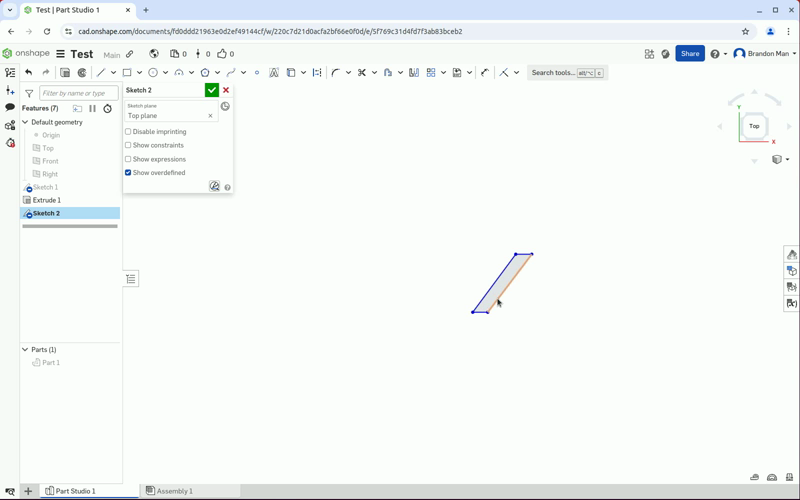
scroll(6)
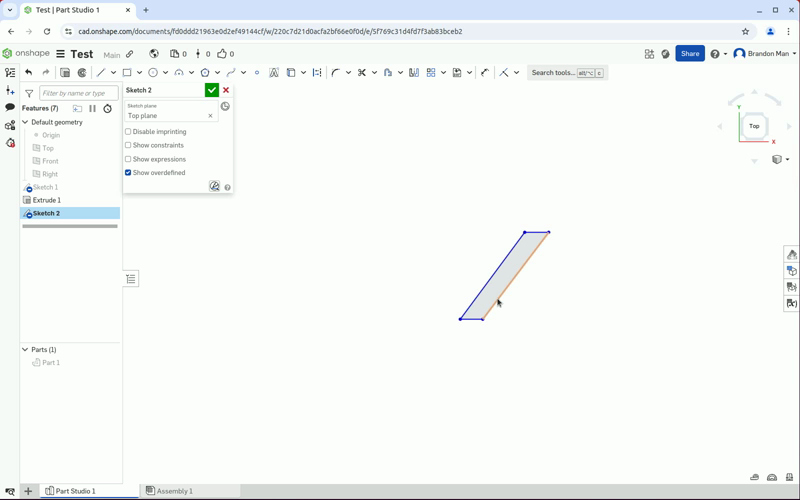
scroll(6)
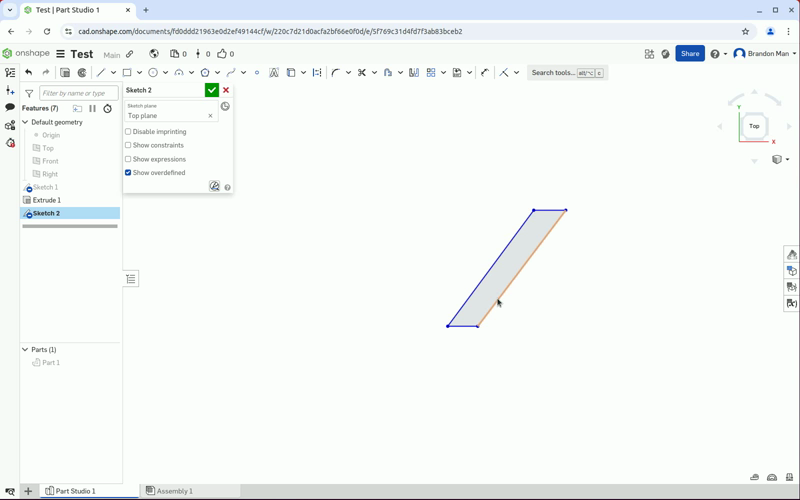
scroll(6)
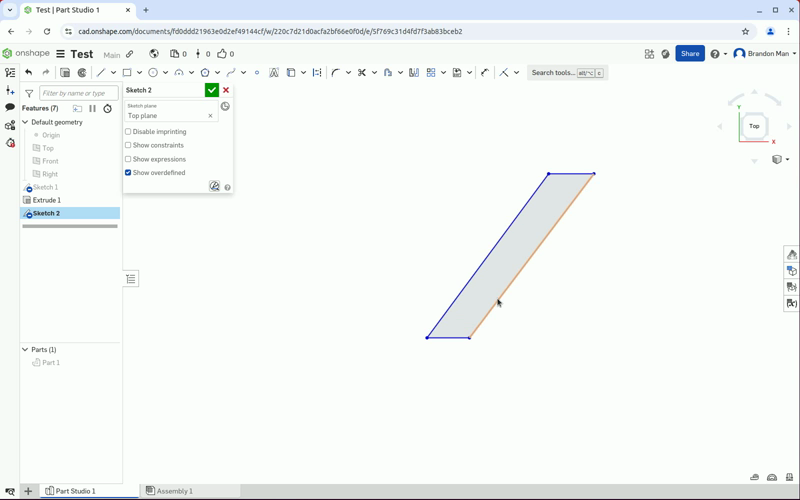
scroll(6)
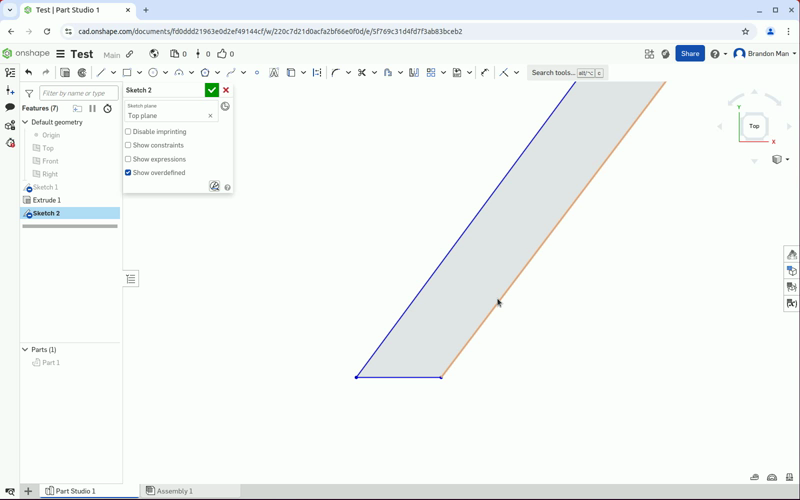
click(497, 298)
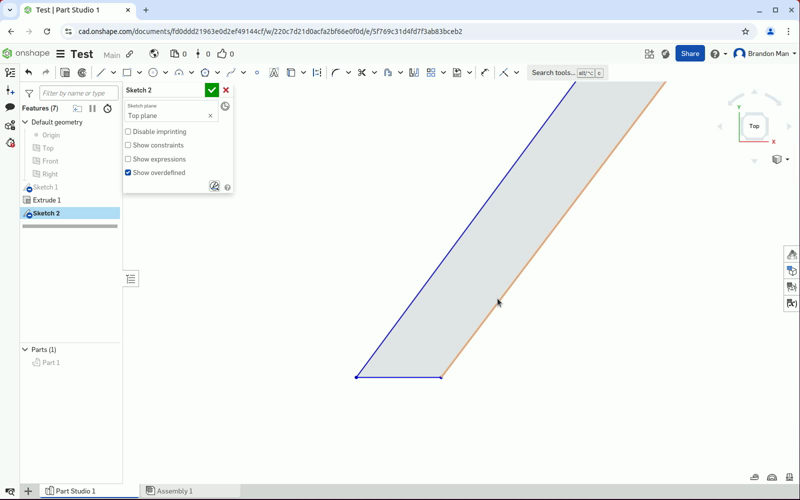
scroll(-6)
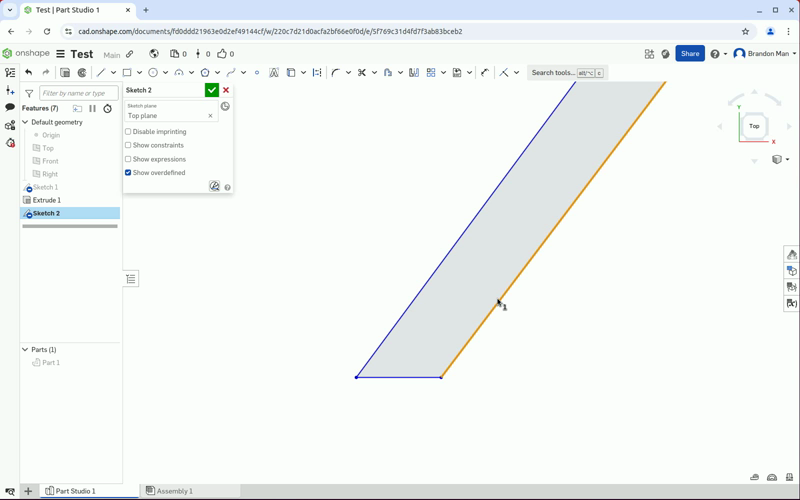
scroll(-6)
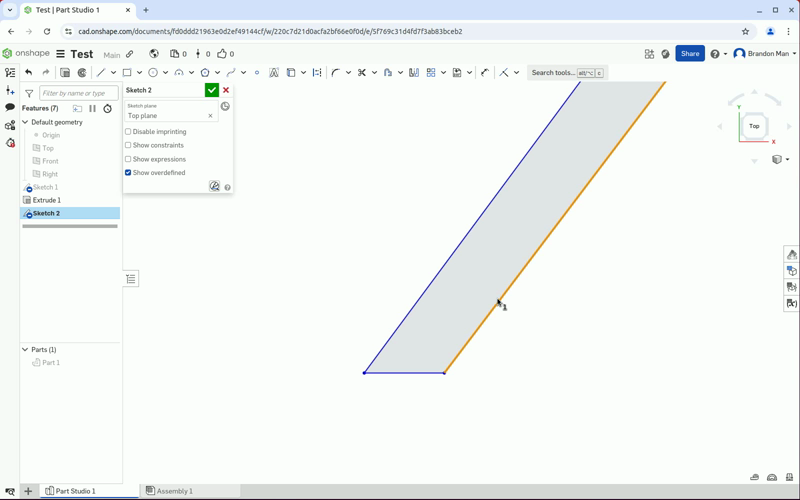
scroll(-6)
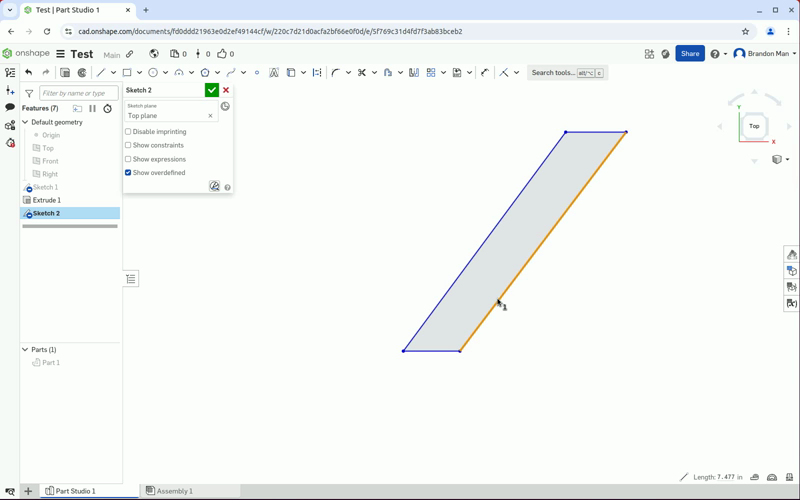
scroll(-6)
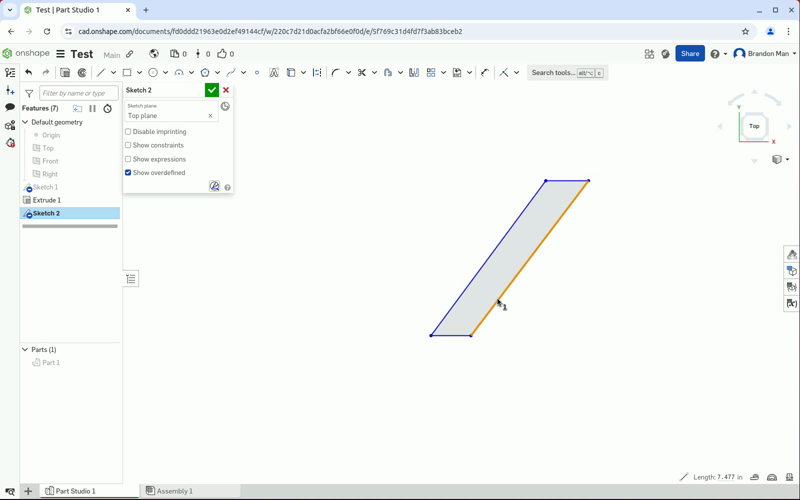
scroll(-6)
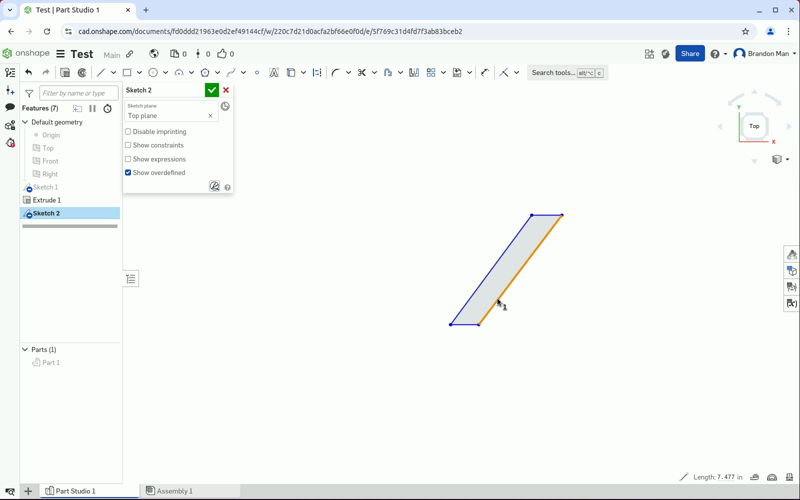
scroll(-6)
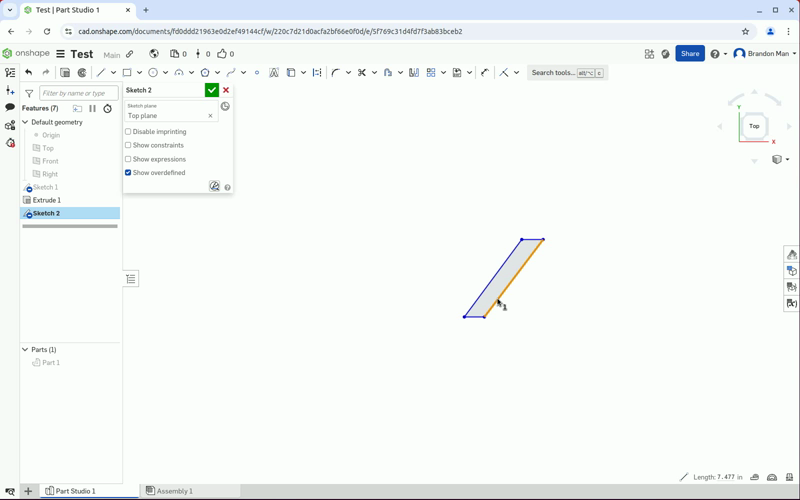
scroll(-6)
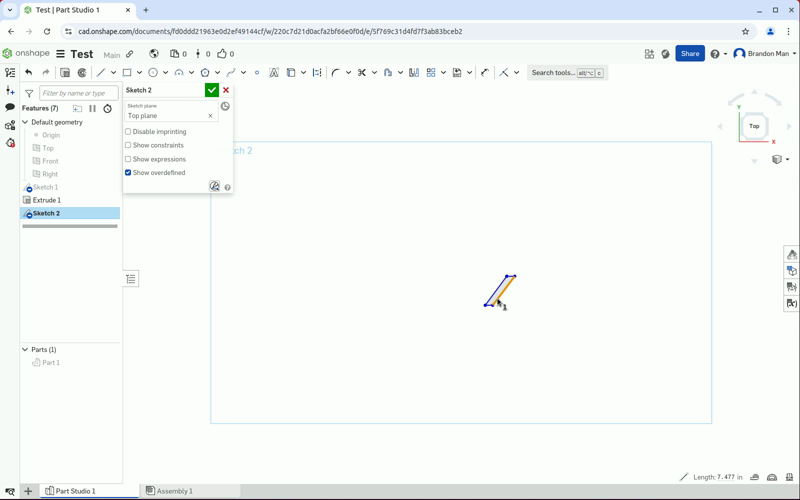
mouse_move(73, 352)
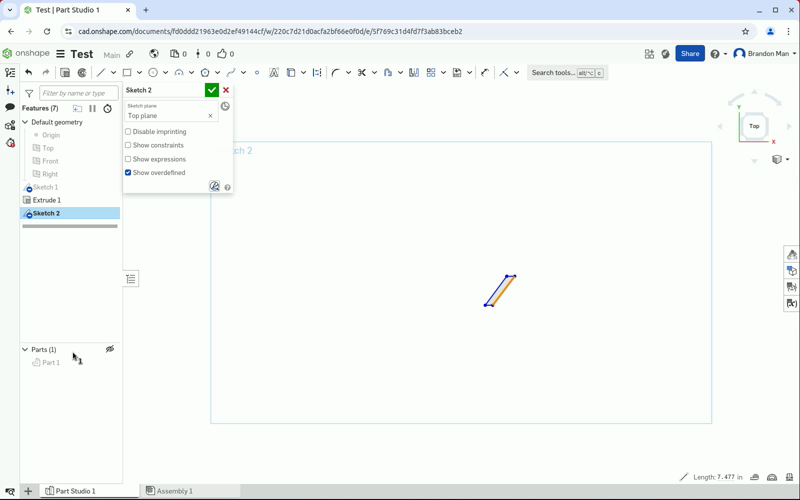
key(shift+y)
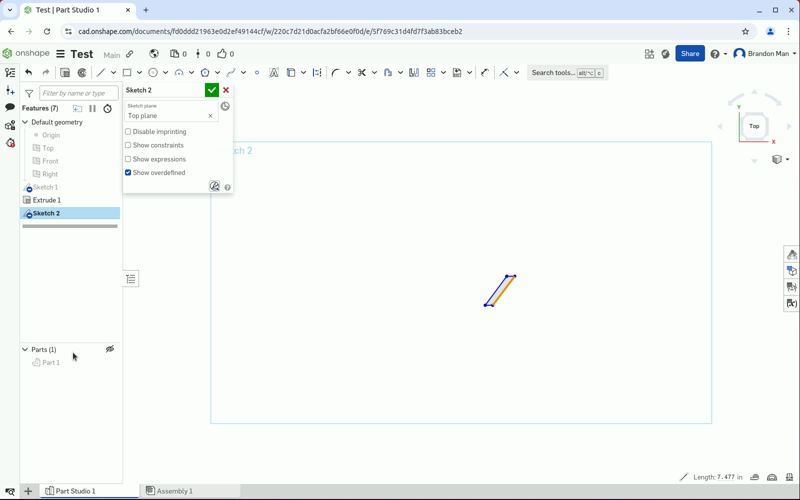
key(shift+e)
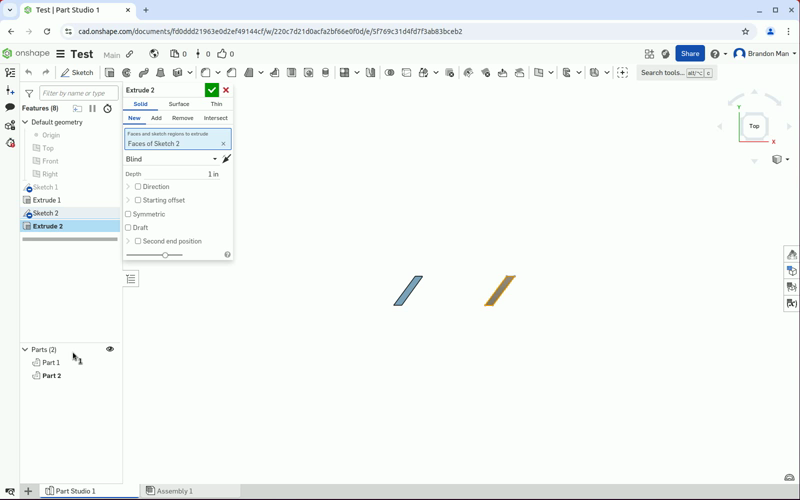
mouse_move(143, 106)
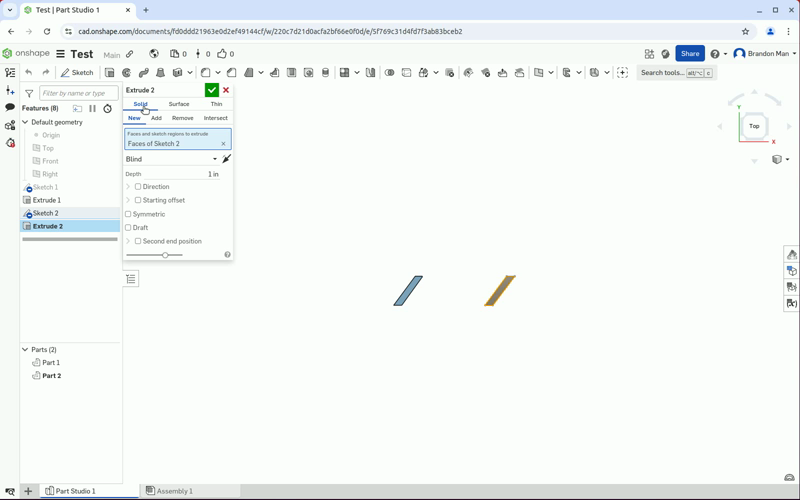
click(143, 106)
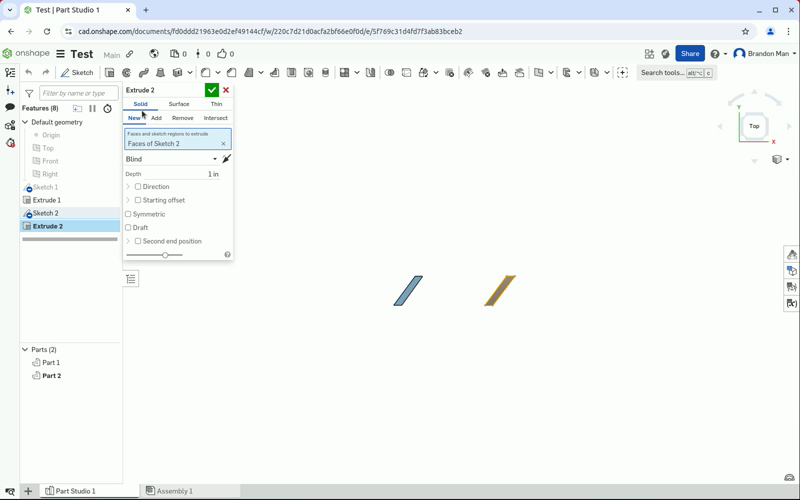
mouse_move(137, 120)
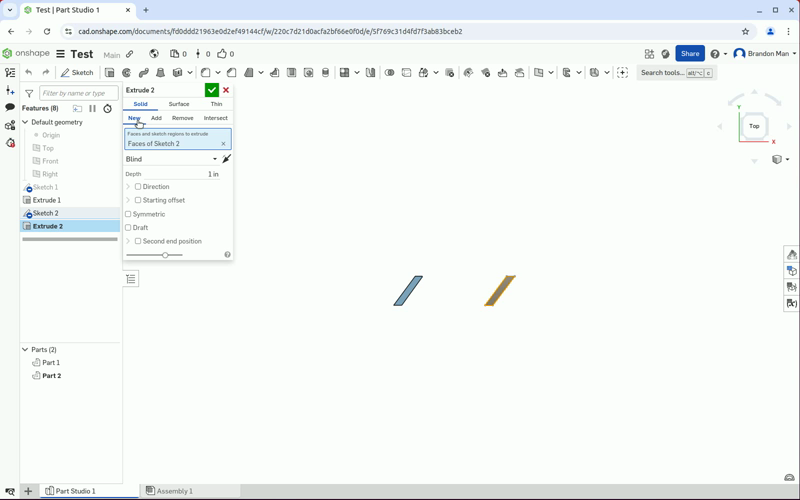
click(137, 120)
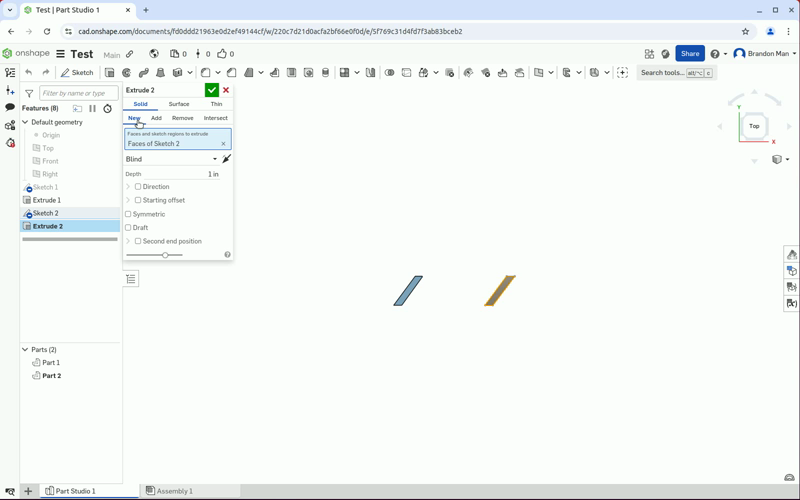
key(tab, 4)
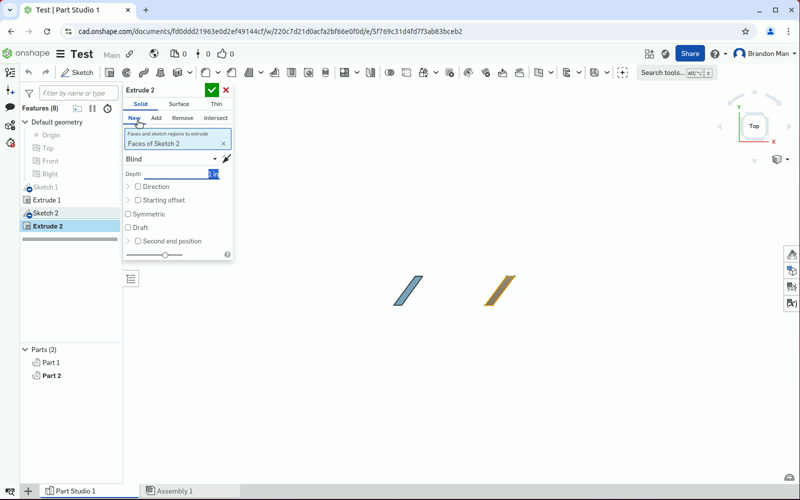
text(2.166)
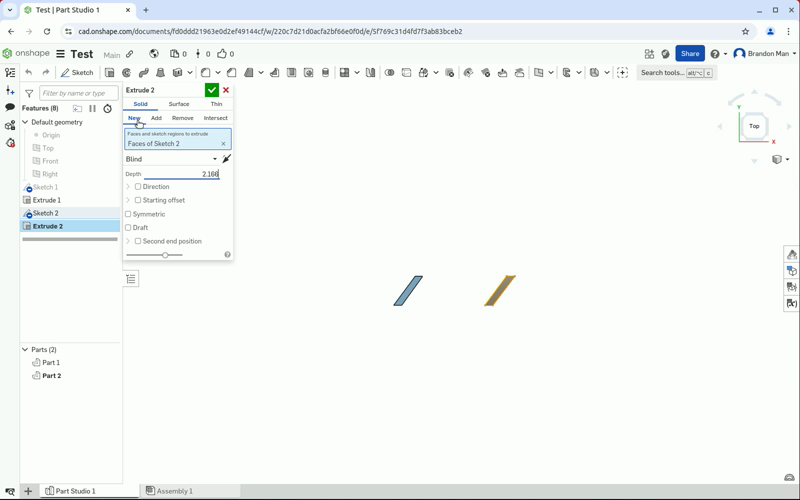
key(tab, 3)
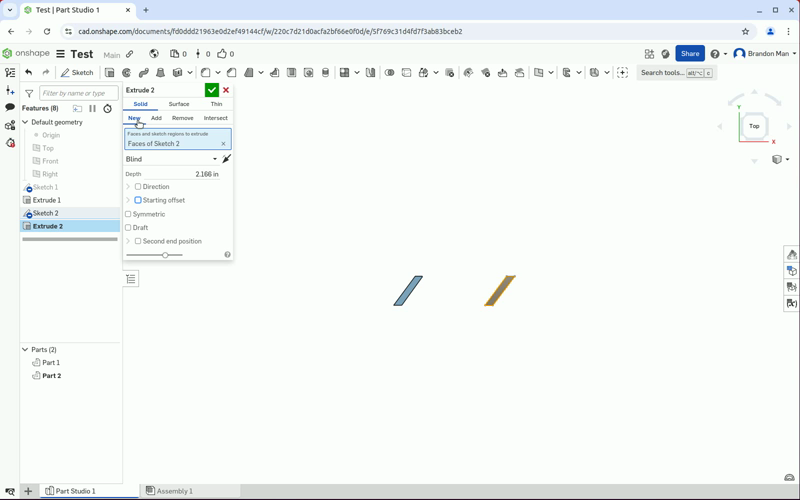
key(tab, 2)
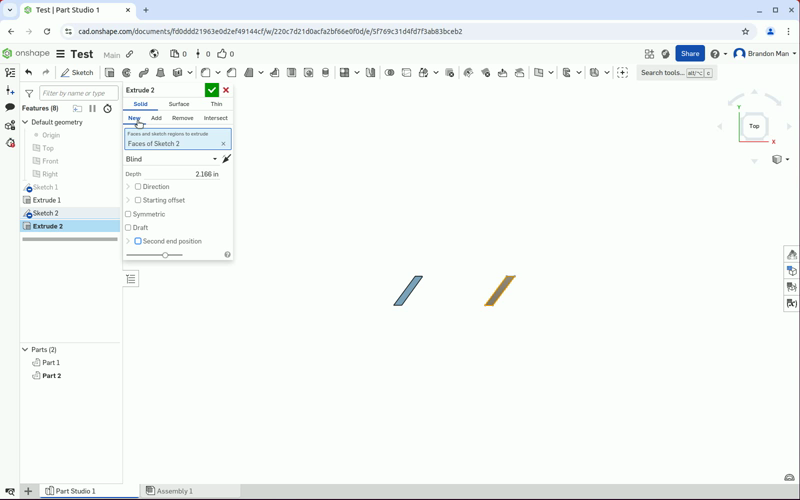
key(space)
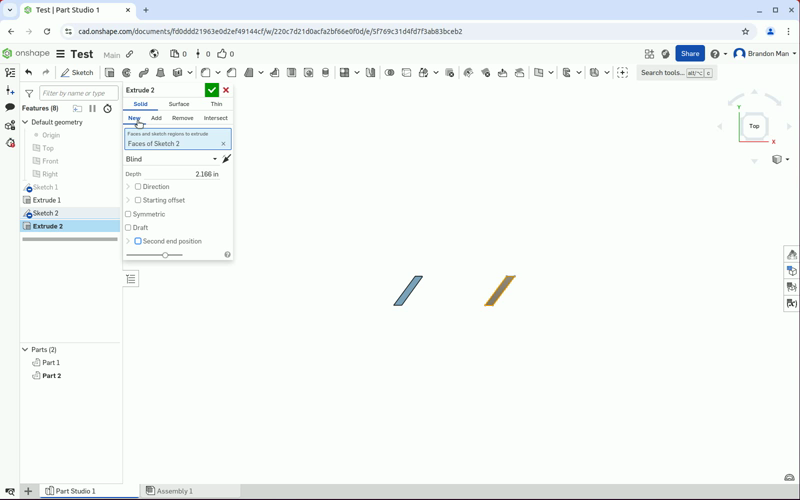
key(tab, 3)
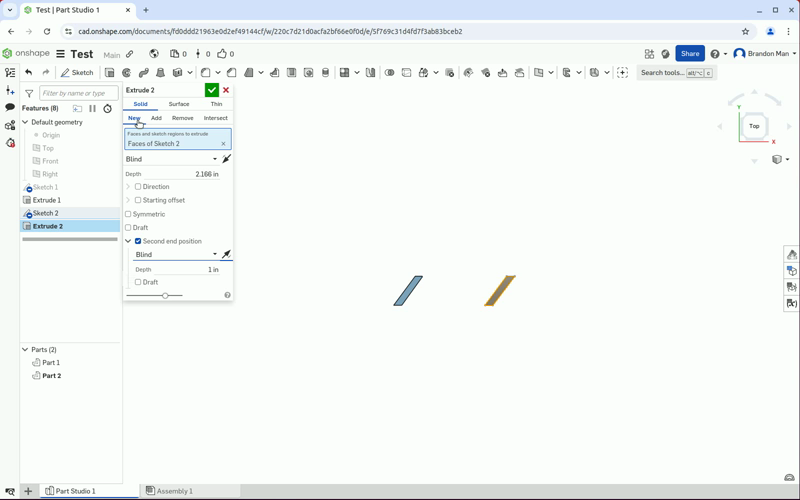
text(2.166)
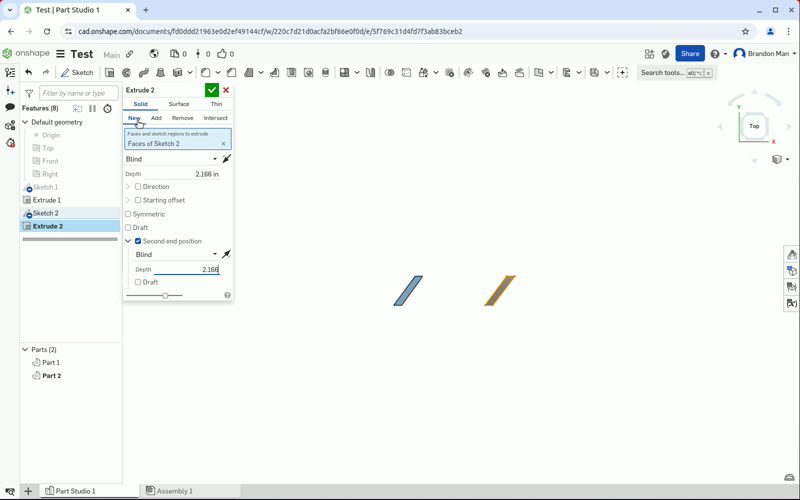
key(enter)
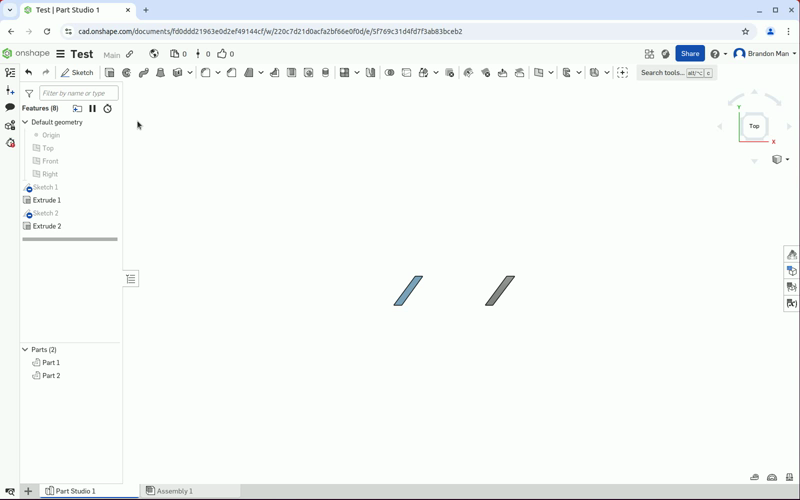
key(shift+h)
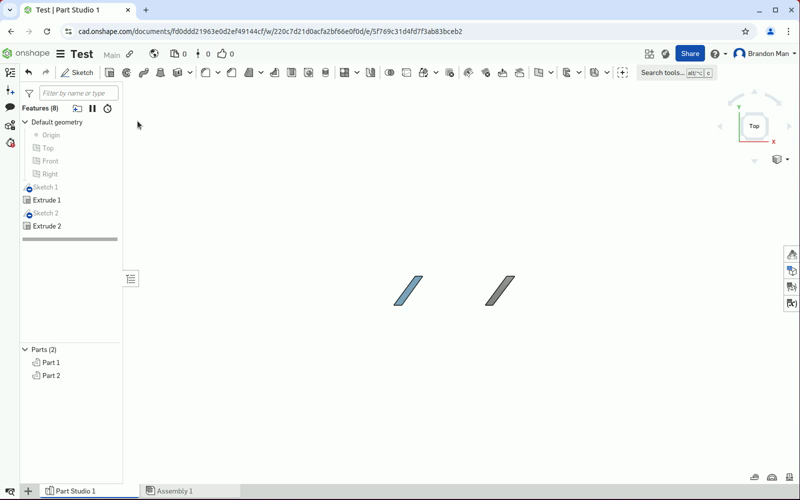
key(shift+h)
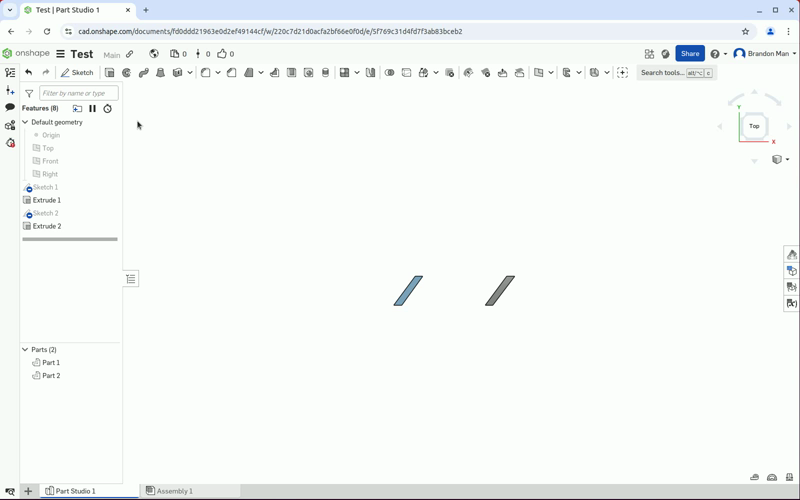
mouse_move(73, 189)
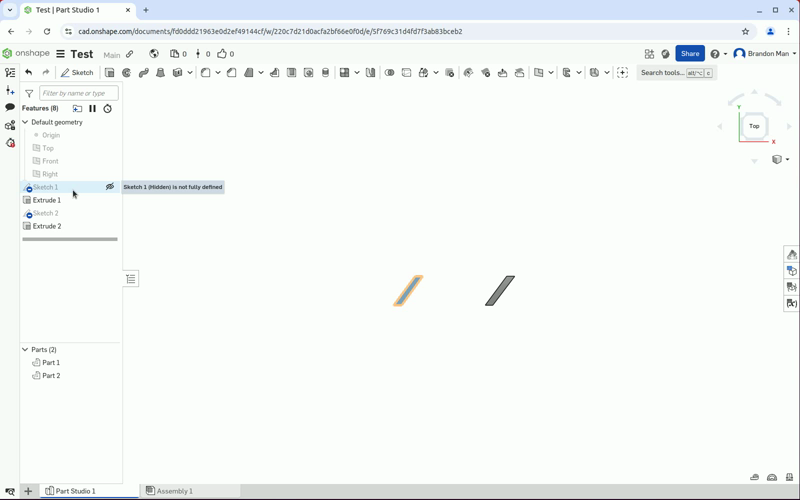
click(73, 189)
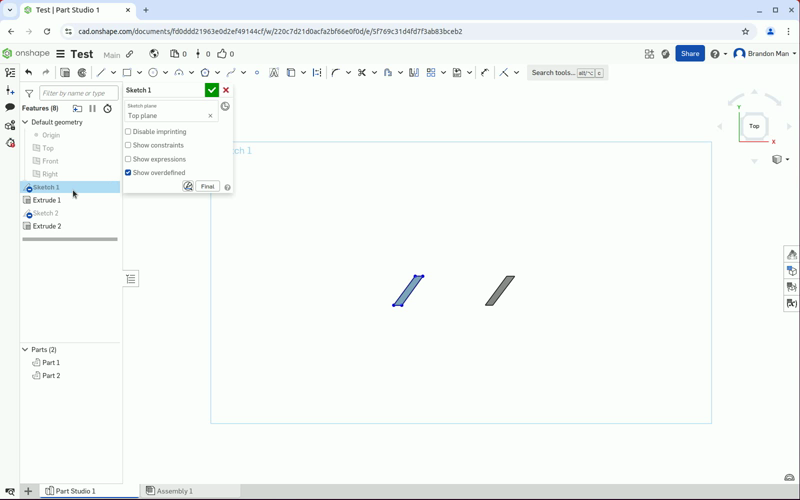
mouse_move(229, 92)
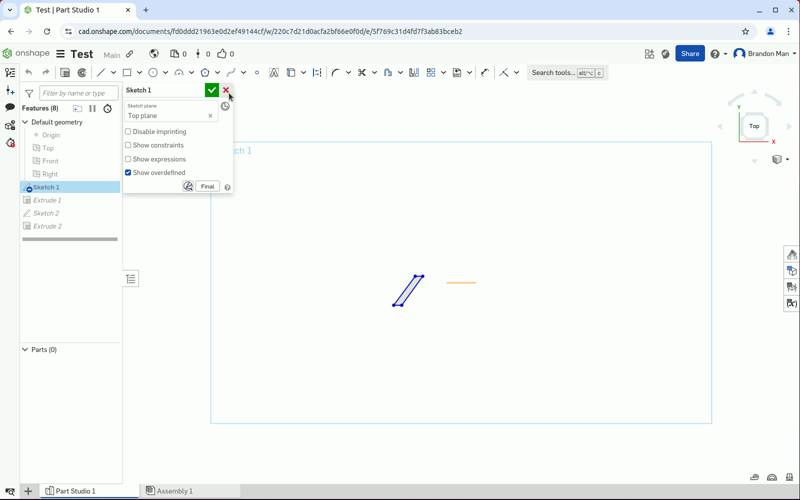
click(229, 92)
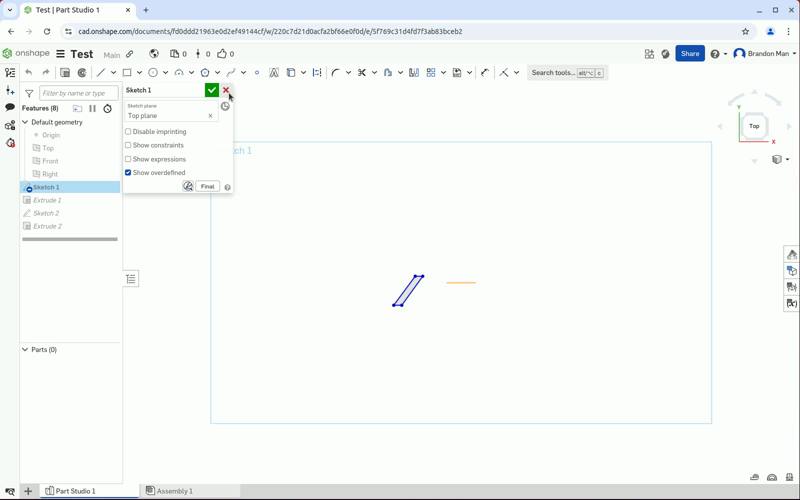
key(shift+s)
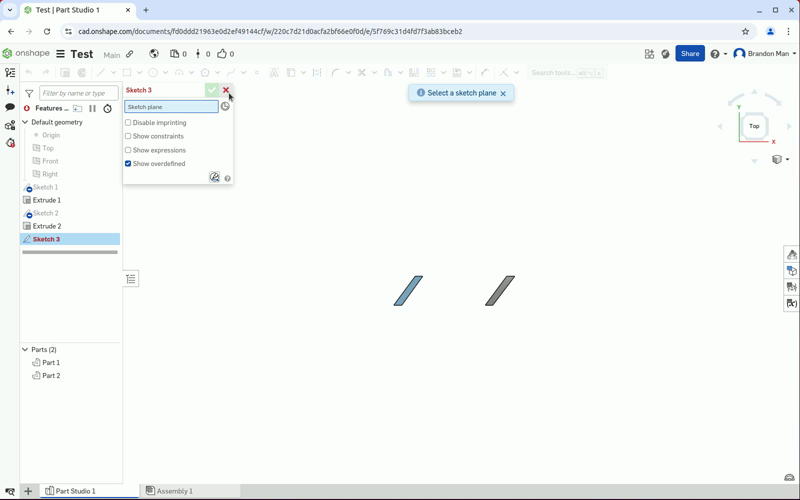
mouse_move(73, 150)
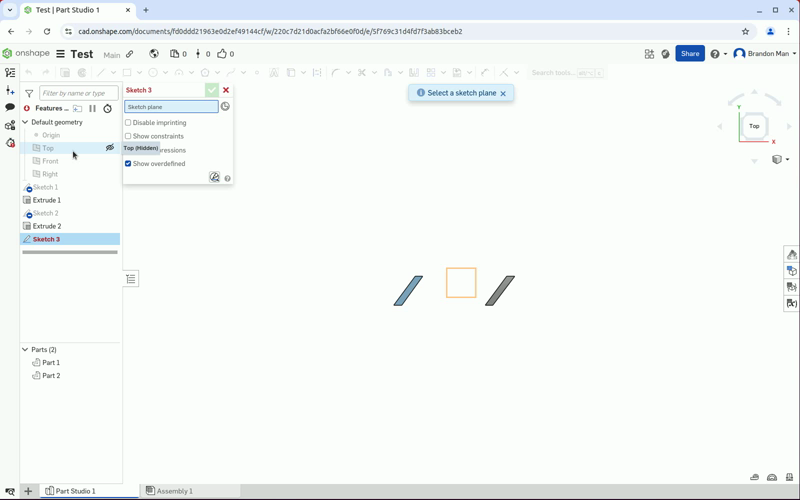
click(73, 150)
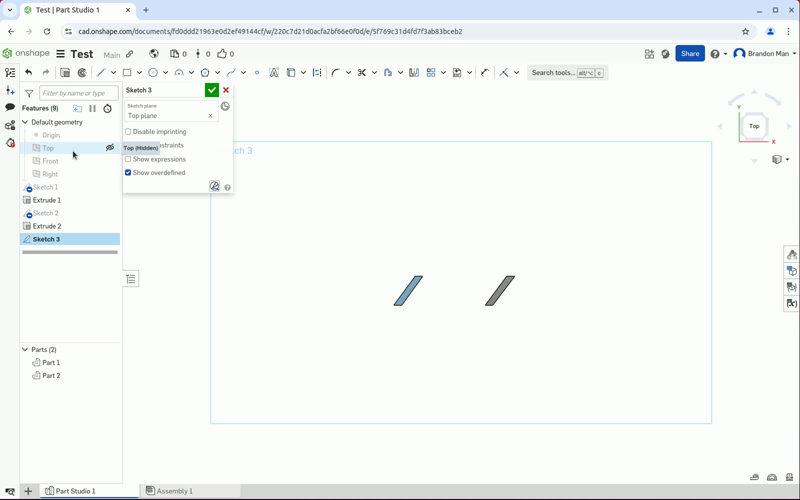
mouse_move(73, 352)
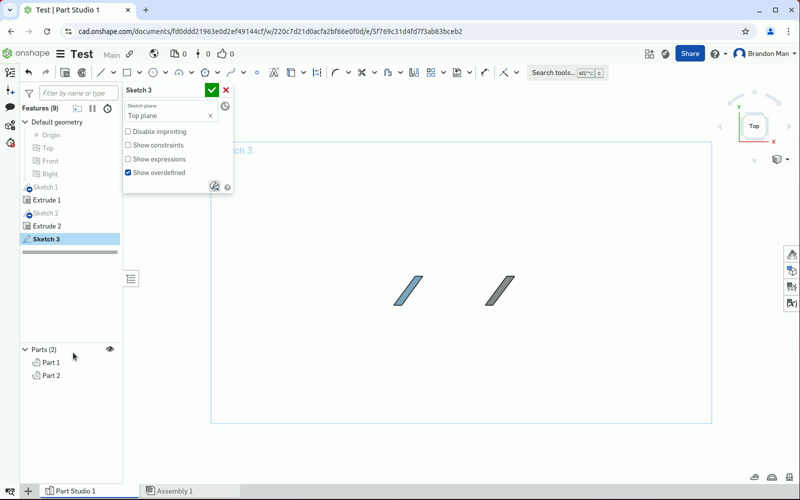
key(y)
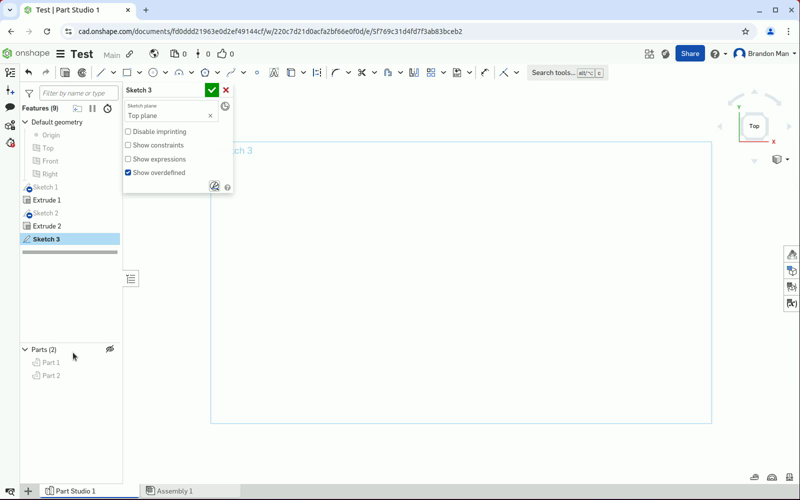
key(l)
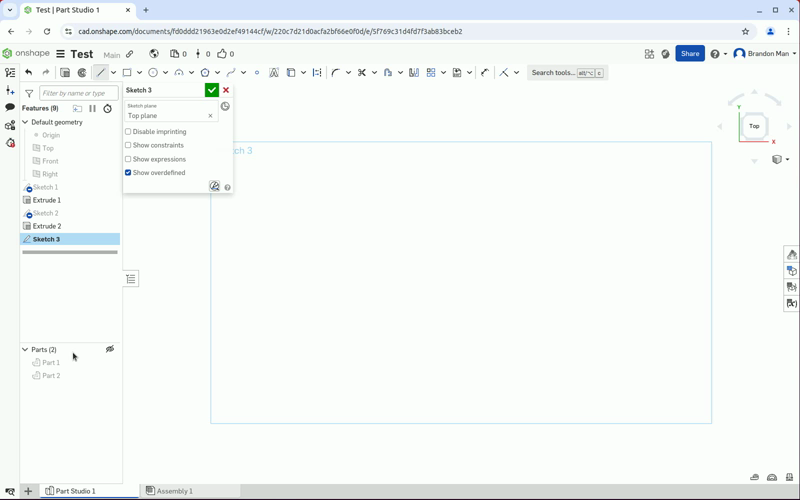
key_down(shift)
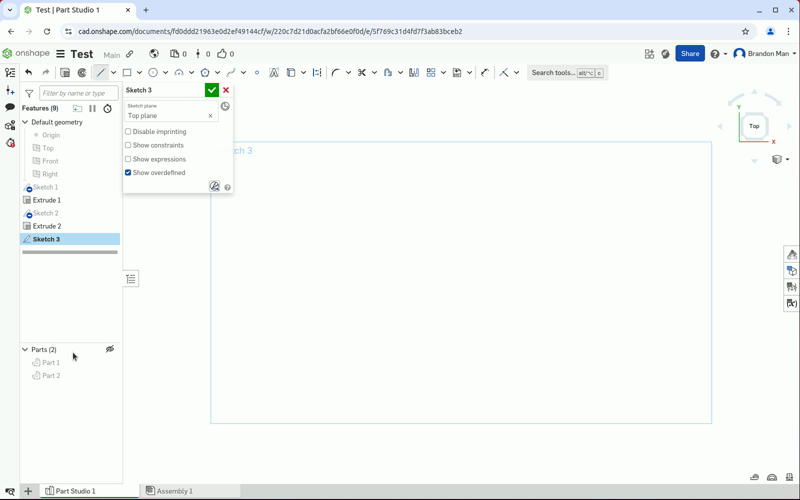
mouse_move(532, 305)
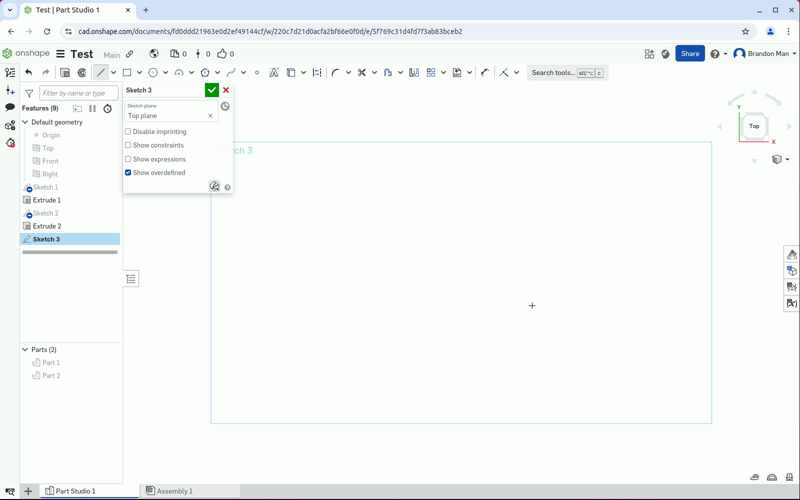
click(532, 305)
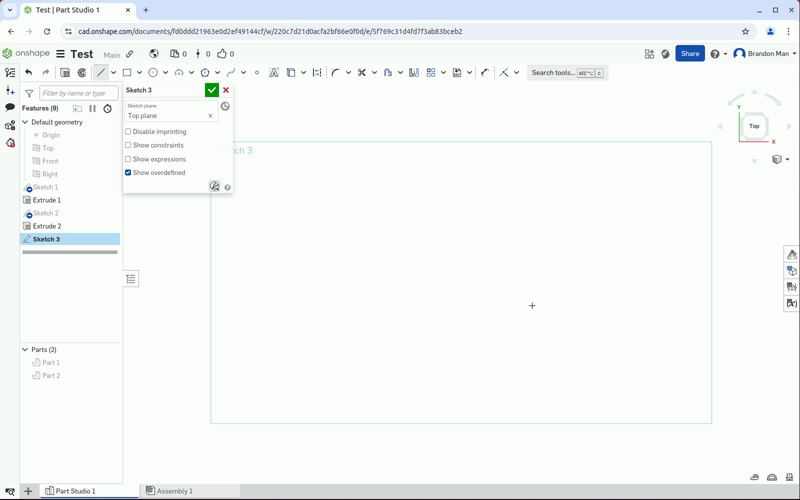
key_up(shift)
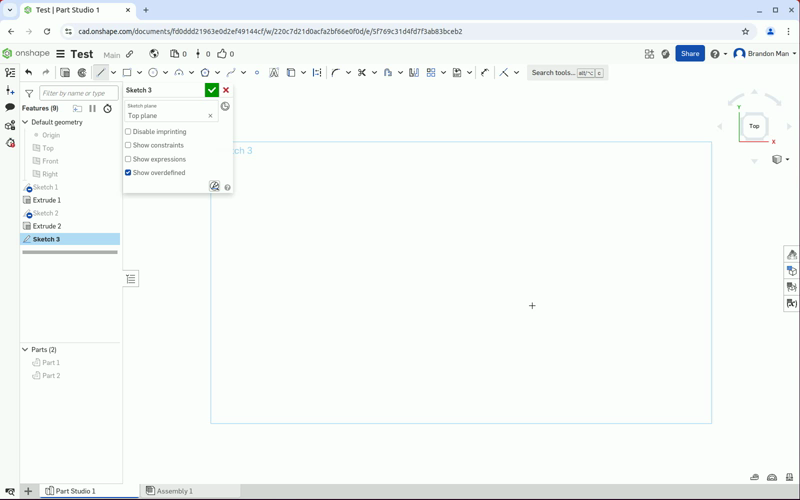
key_down(shift)
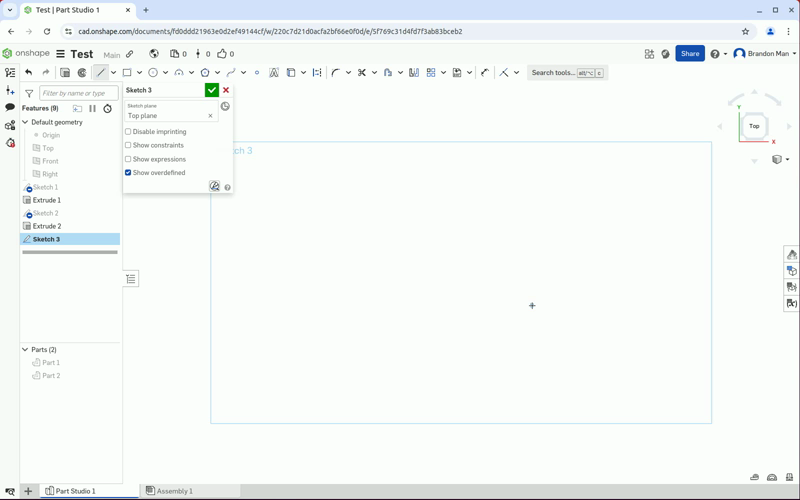
mouse_move(562, 305)
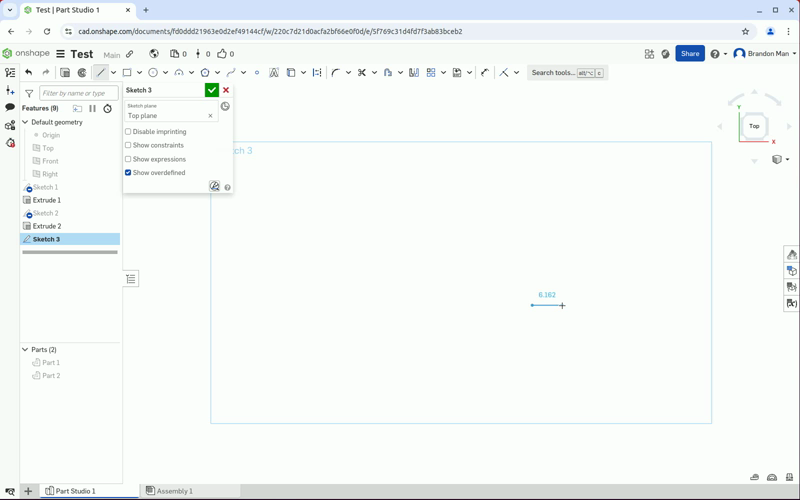
mouse_move(540, 305)
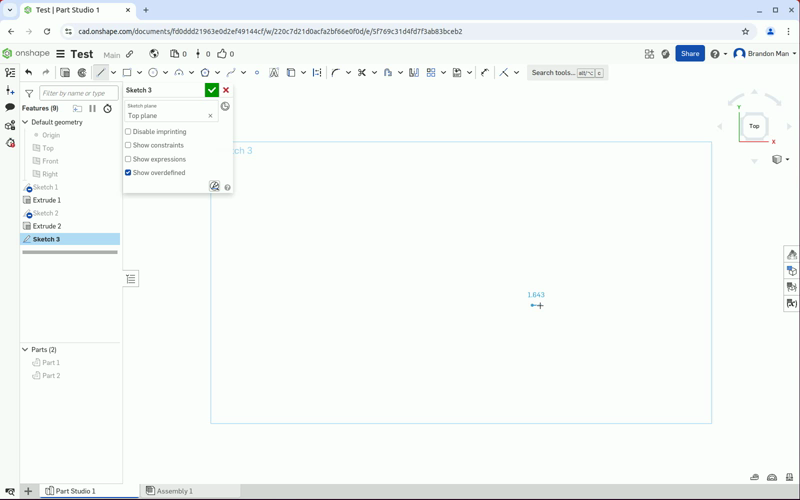
click(540, 305)
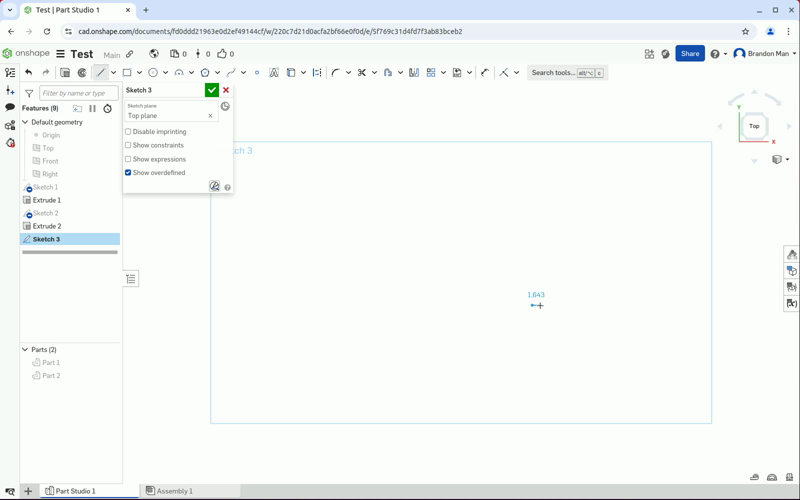
key_up(shift)
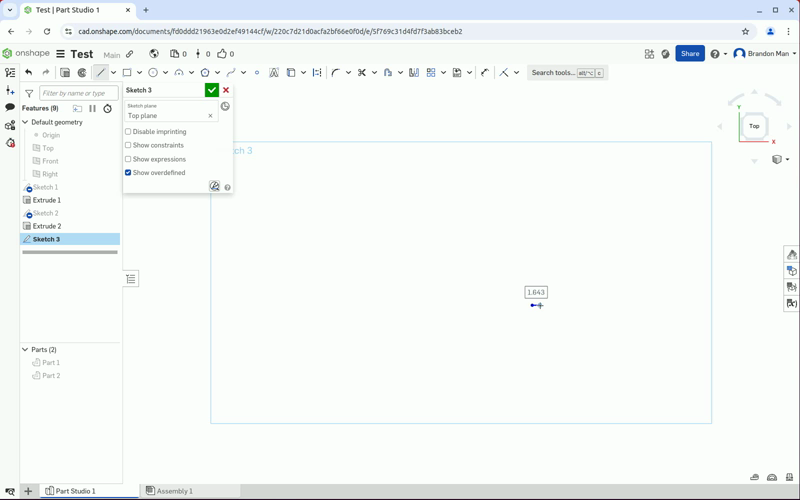
key_down(shift)
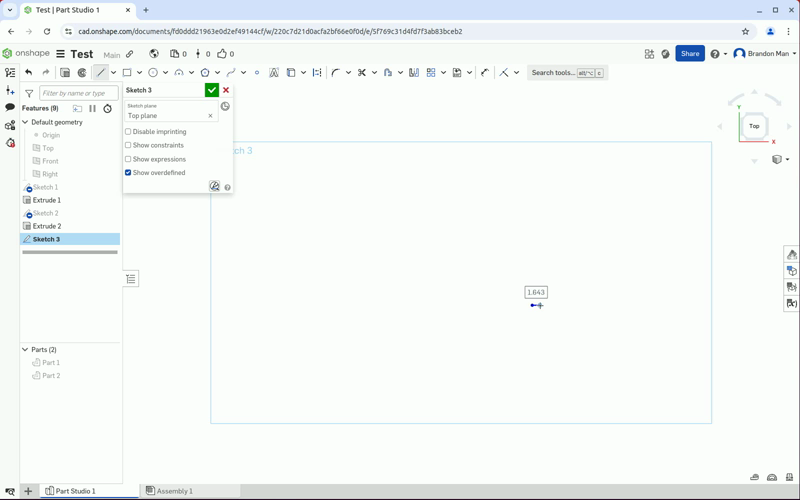
mouse_move(570, 305)
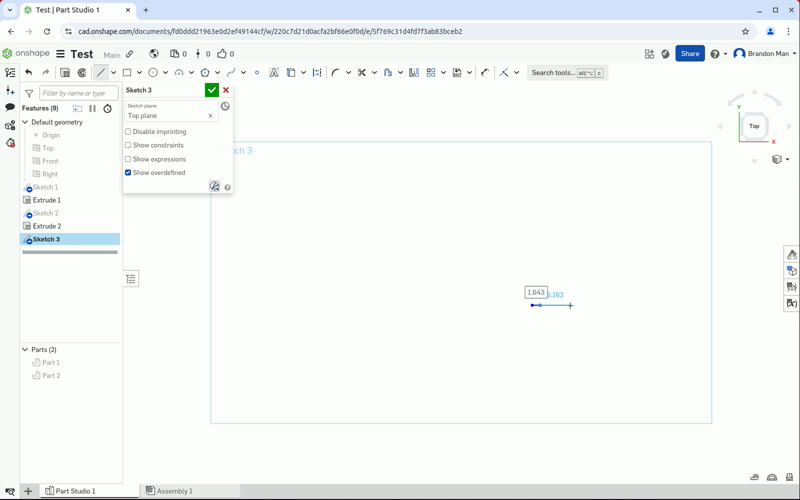
mouse_move(561, 276)
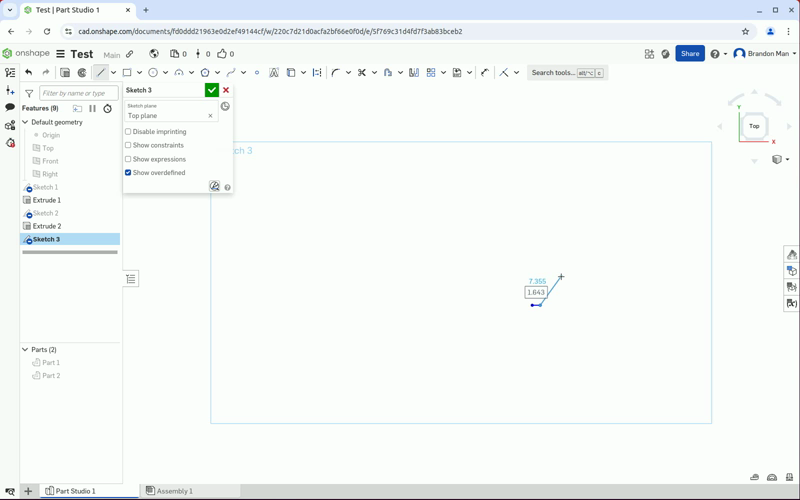
click(561, 276)
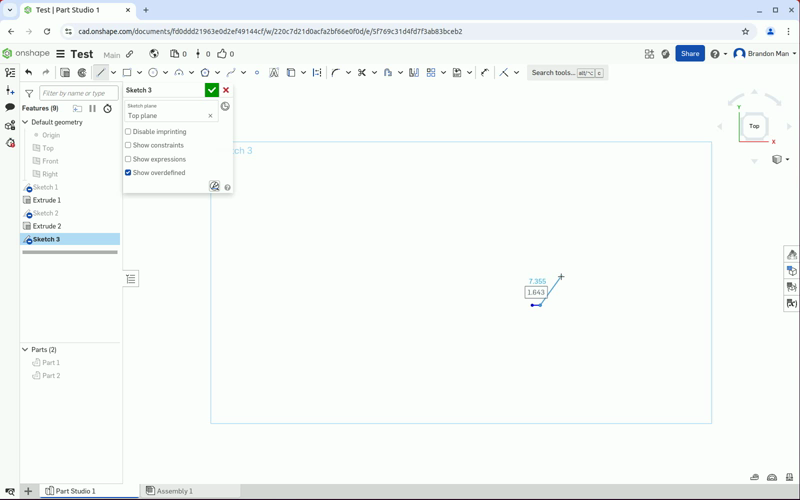
key_up(shift)
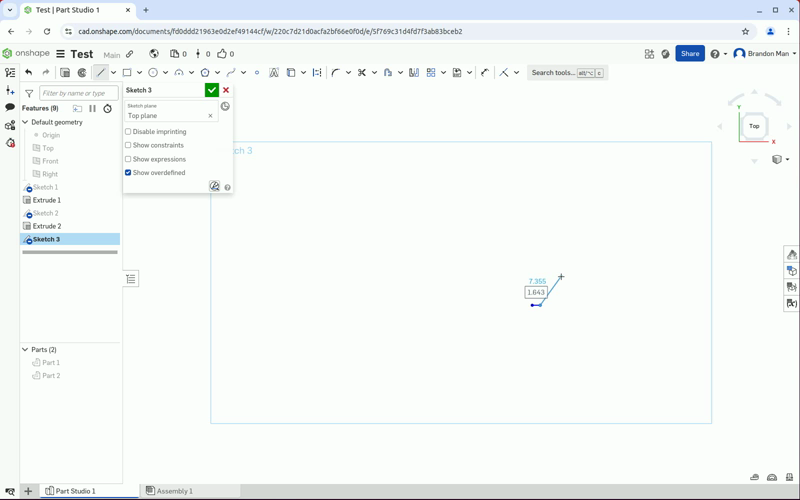
key_down(shift)
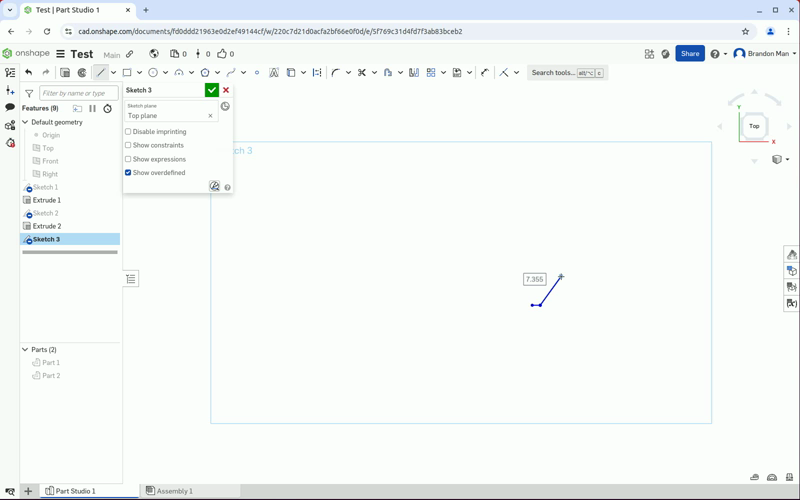
mouse_move(589, 276)
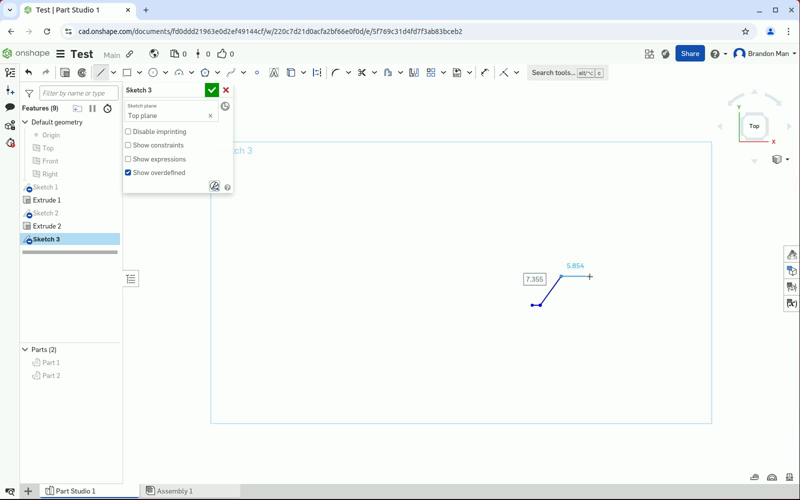
mouse_move(553, 276)
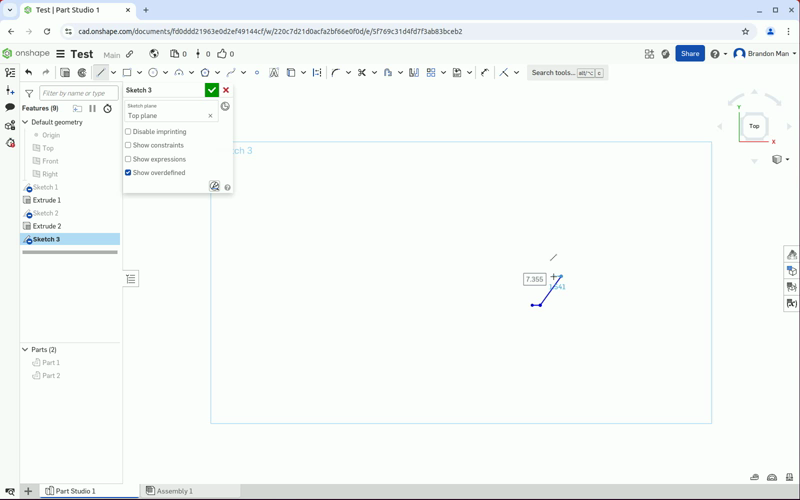
click(553, 276)
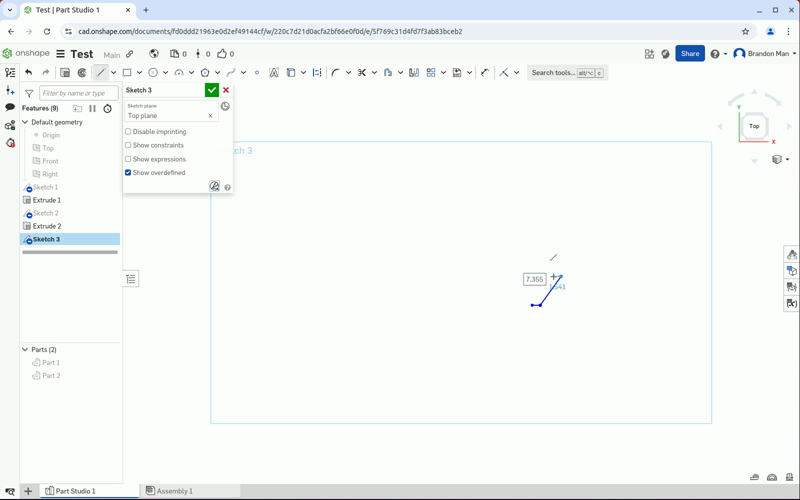
key_up(shift)
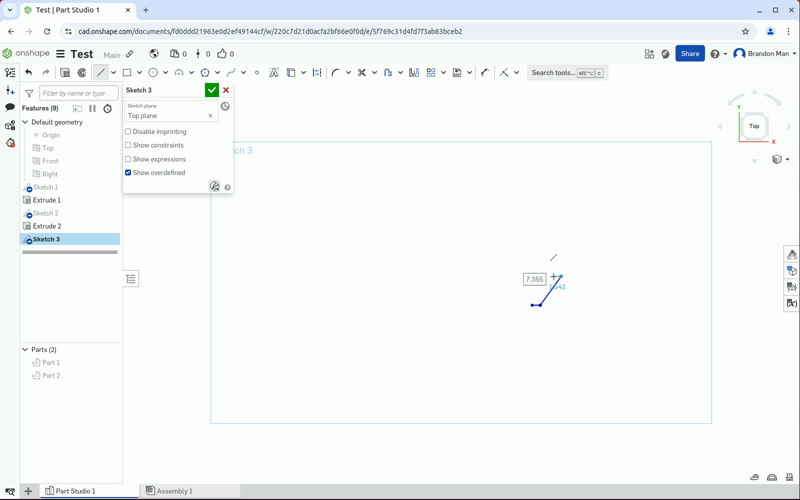
mouse_move(583, 276)
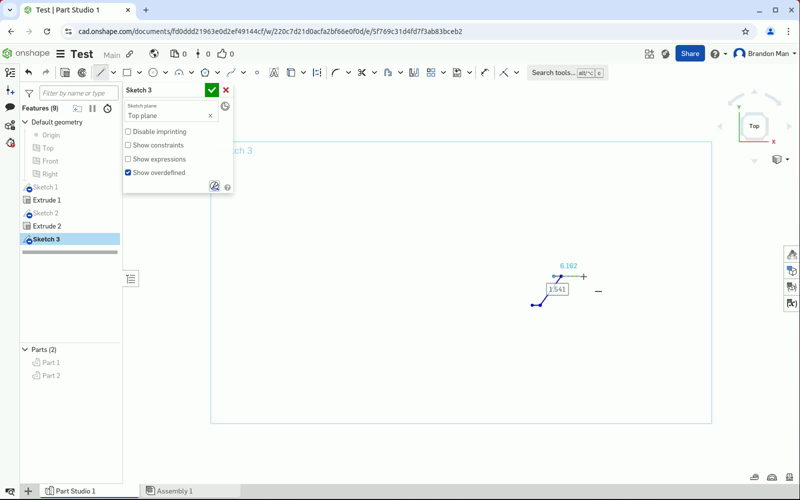
key_down(shift)
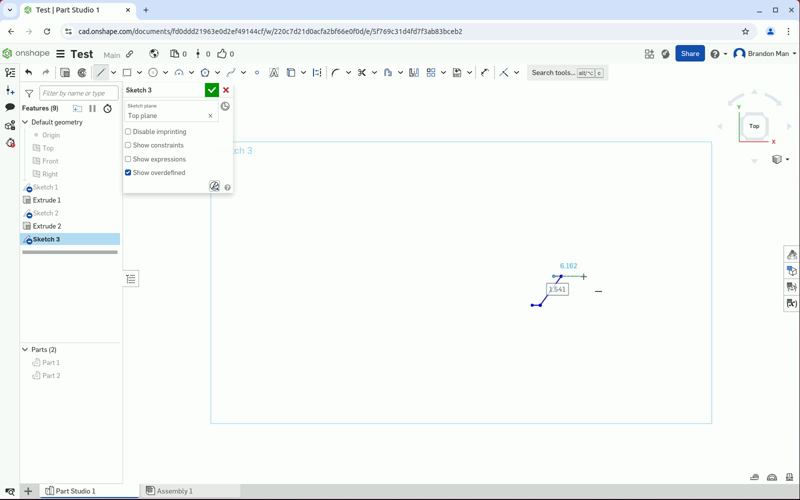
mouse_move(532, 305)
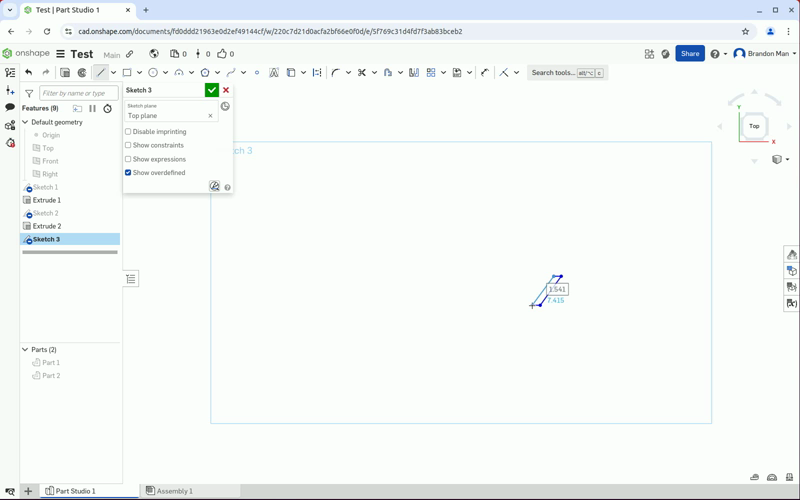
key_up(shift)
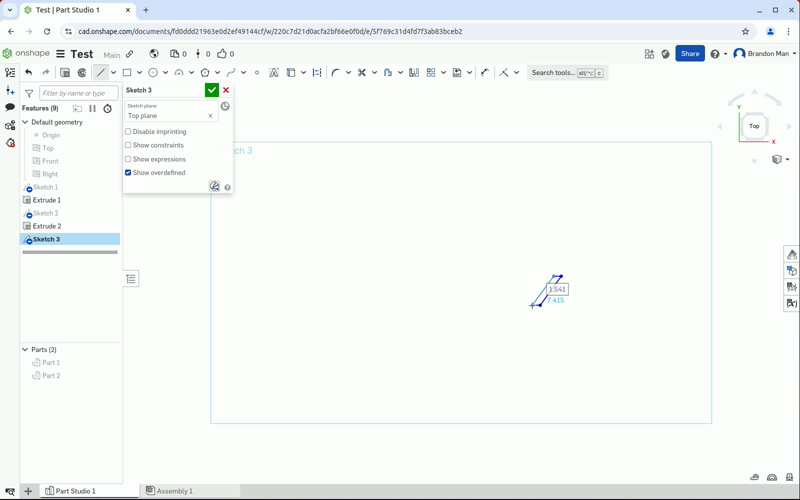
click(532, 305)
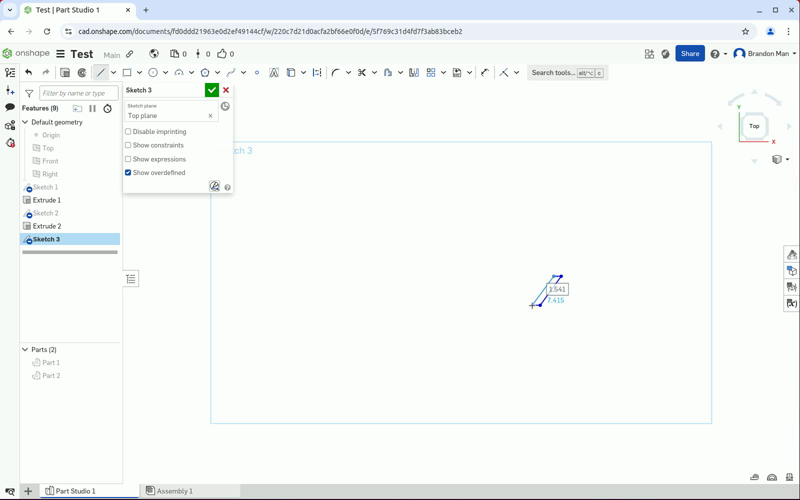
key(esc)
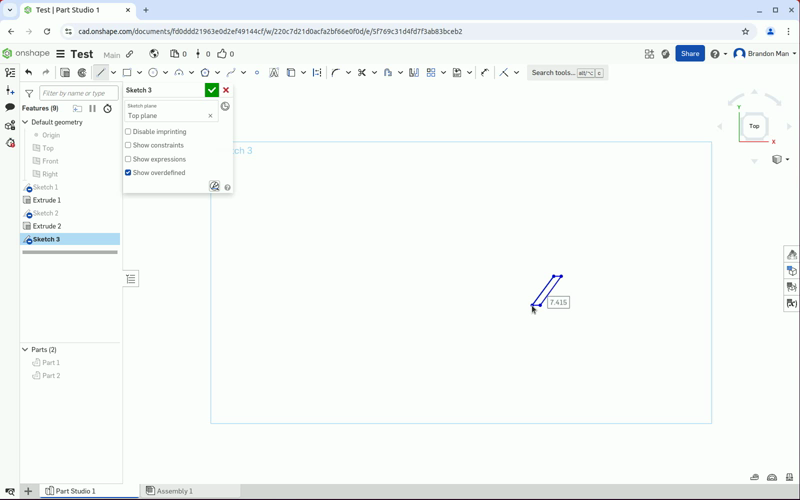
mouse_move(547, 285)
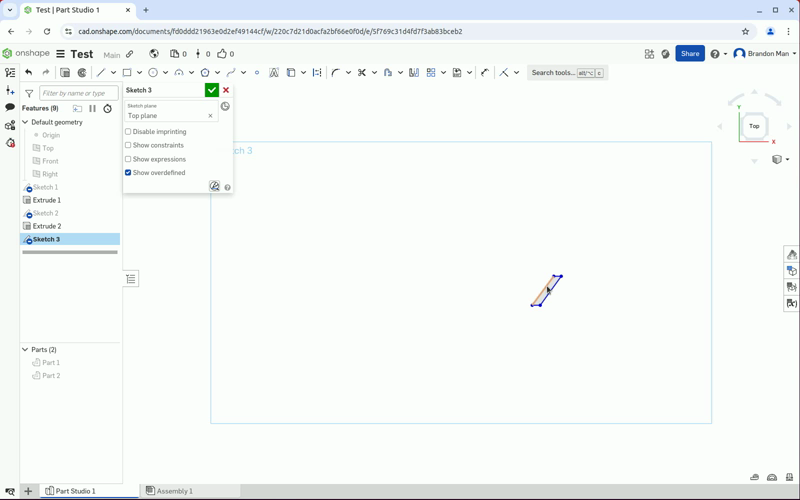
scroll(6)
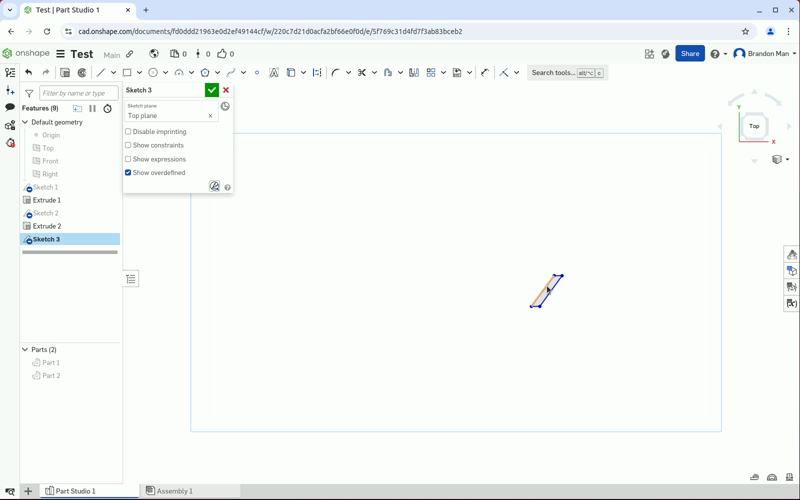
scroll(6)
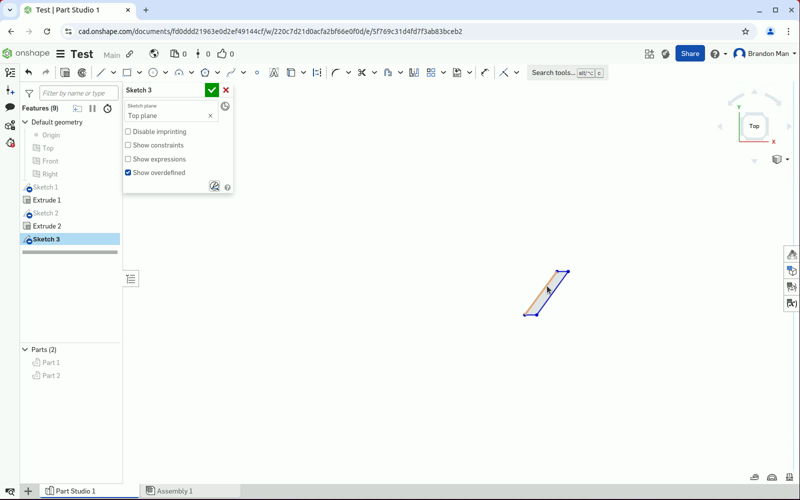
scroll(6)
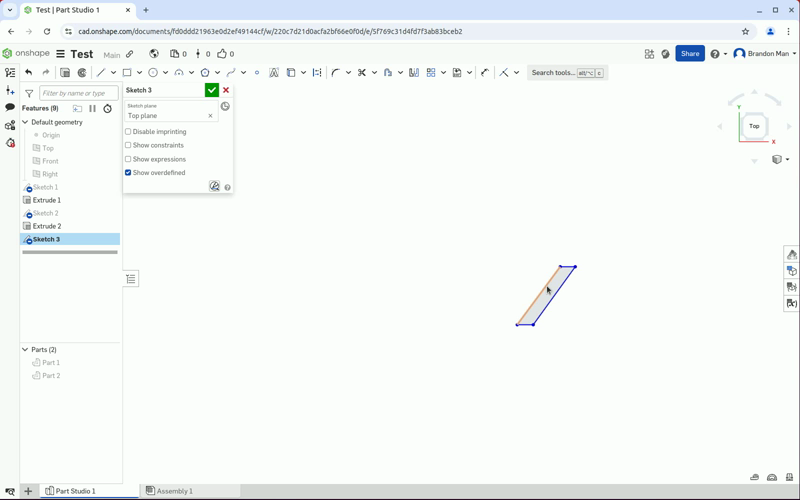
scroll(6)
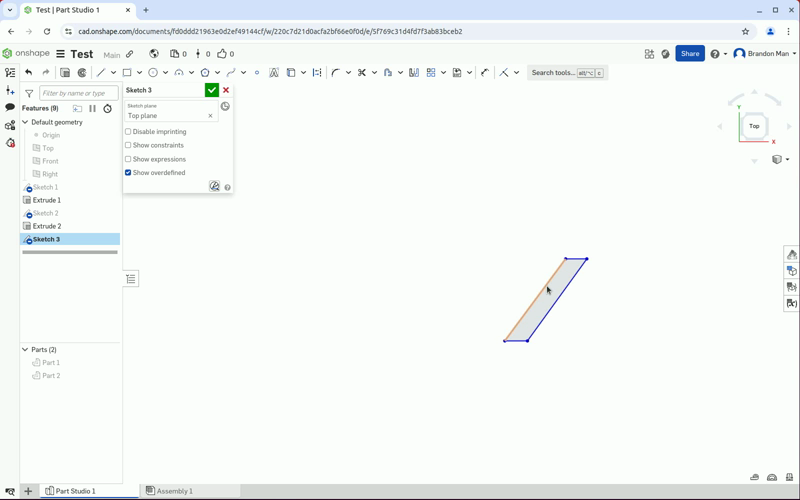
scroll(6)
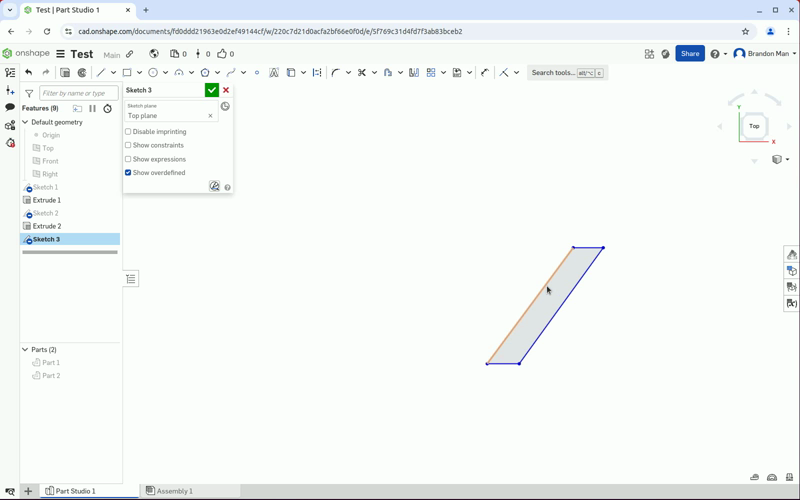
scroll(6)
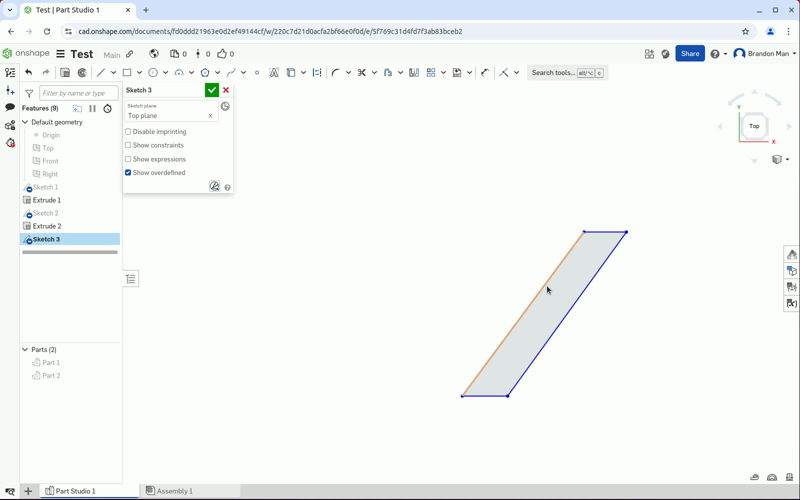
scroll(6)
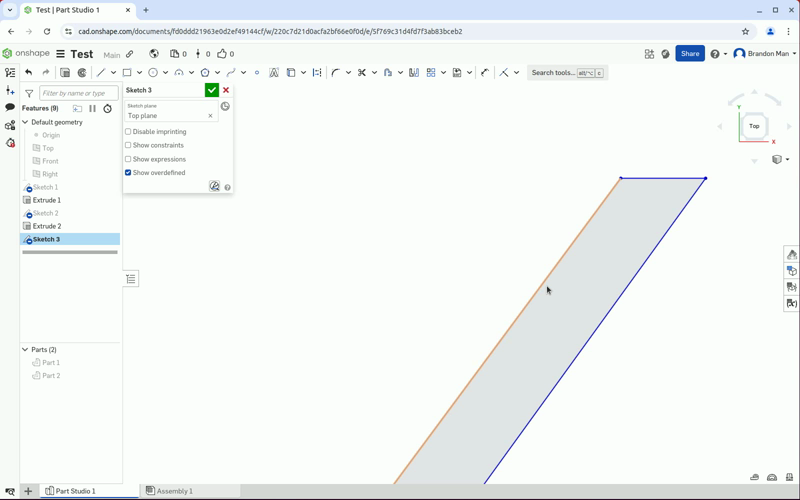
click(547, 285)
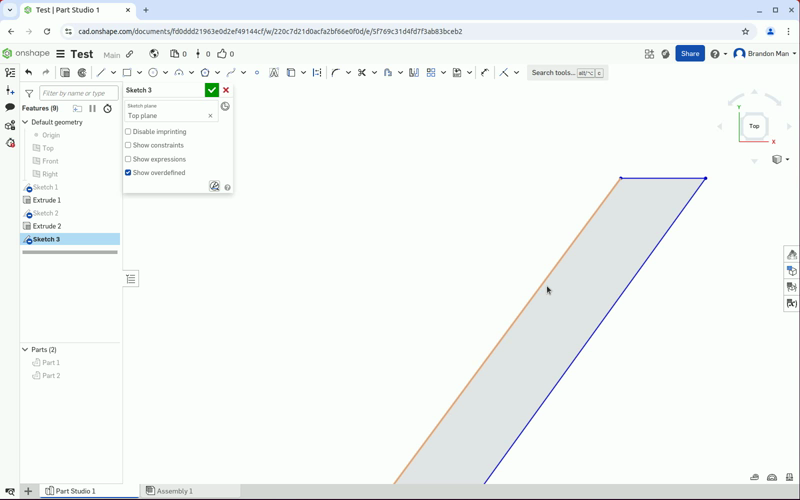
scroll(-6)
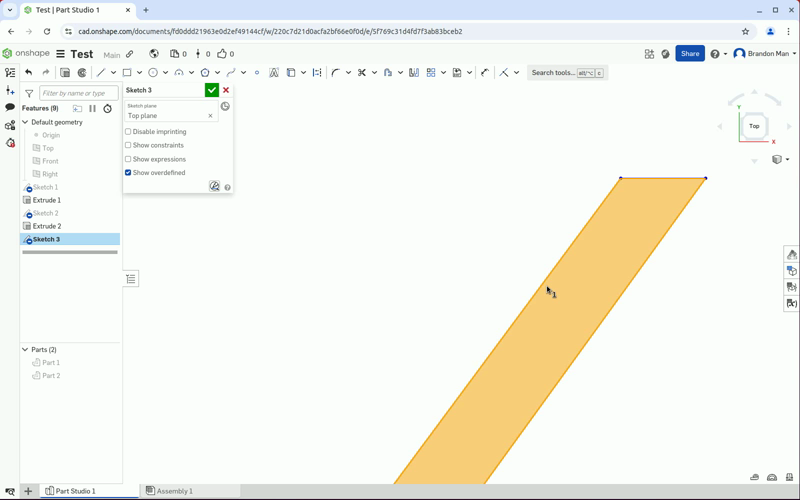
scroll(-6)
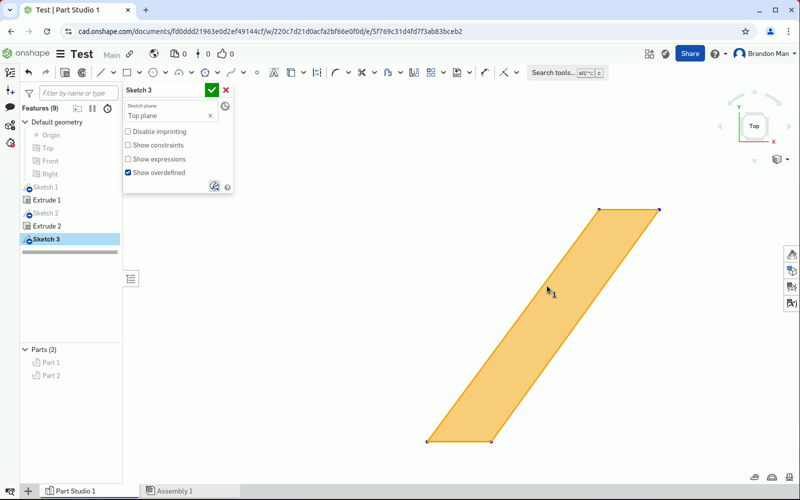
scroll(-6)
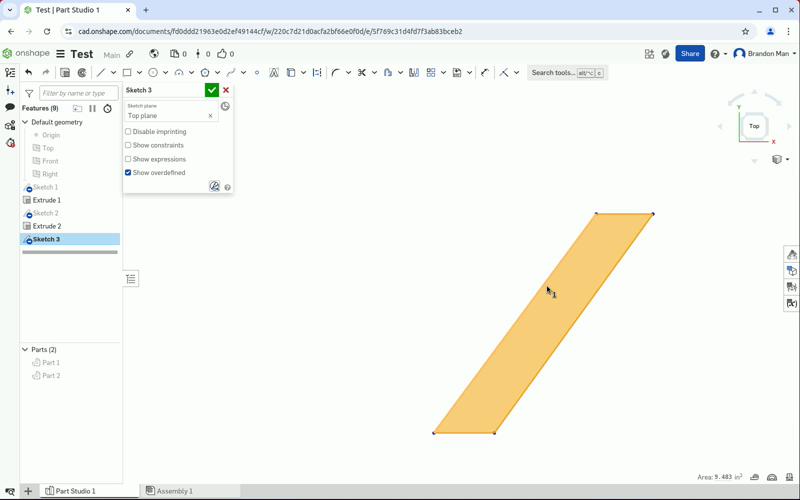
scroll(-6)
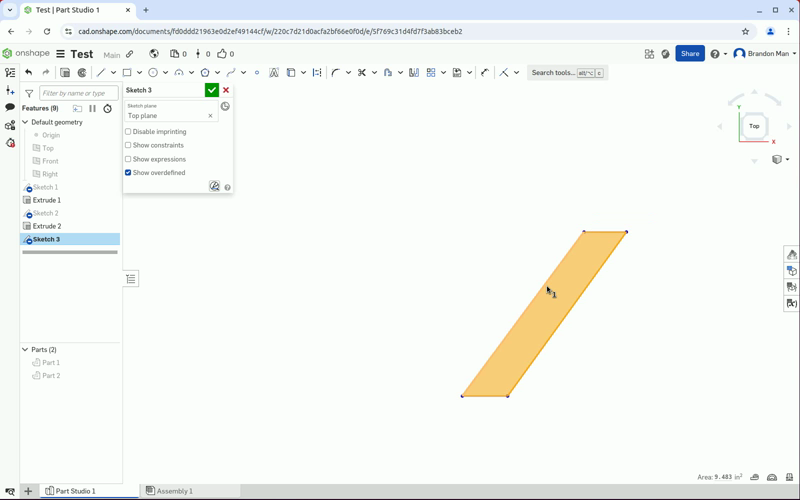
scroll(-6)
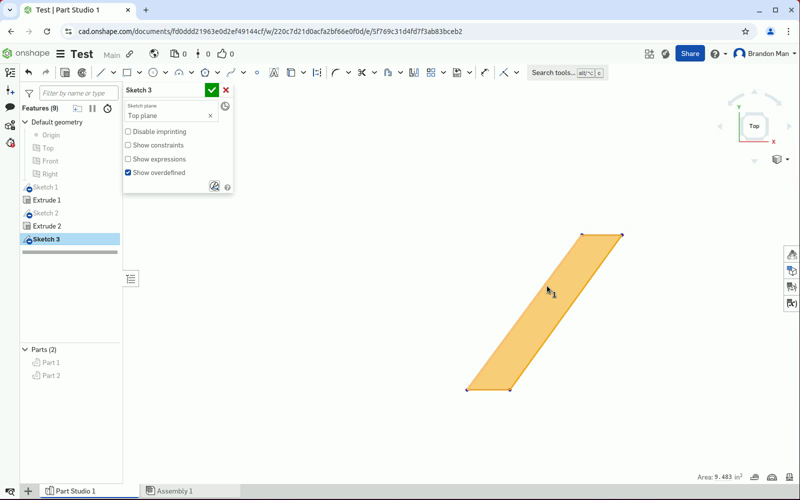
scroll(-6)
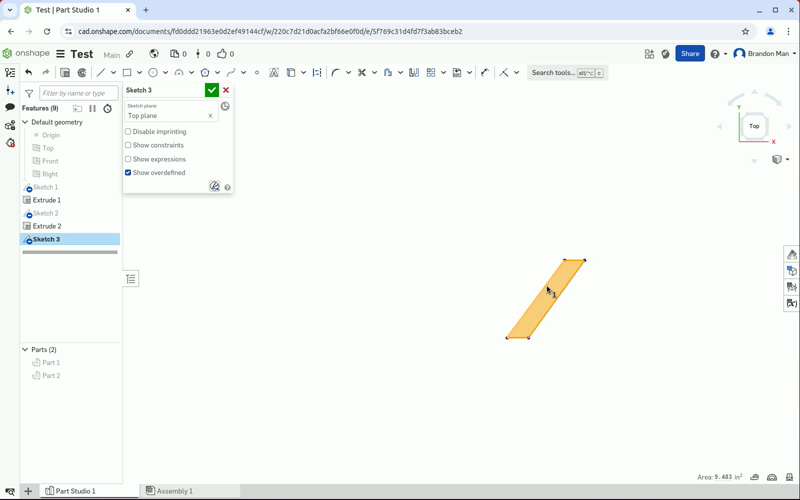
scroll(-6)
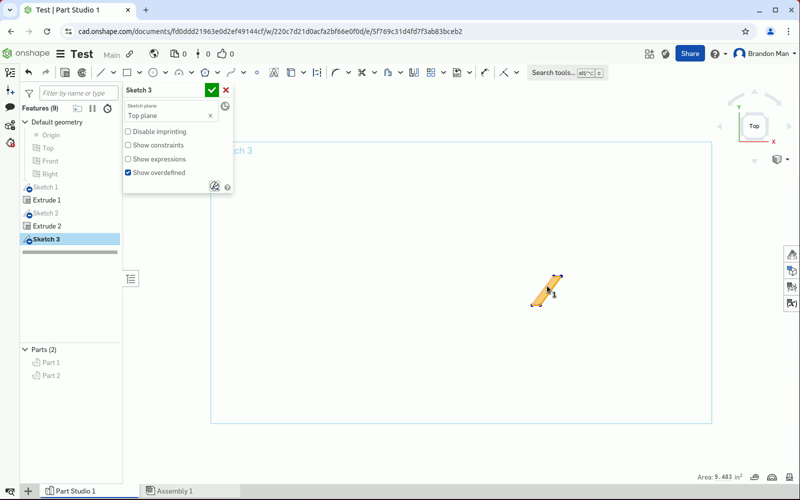
mouse_move(73, 352)
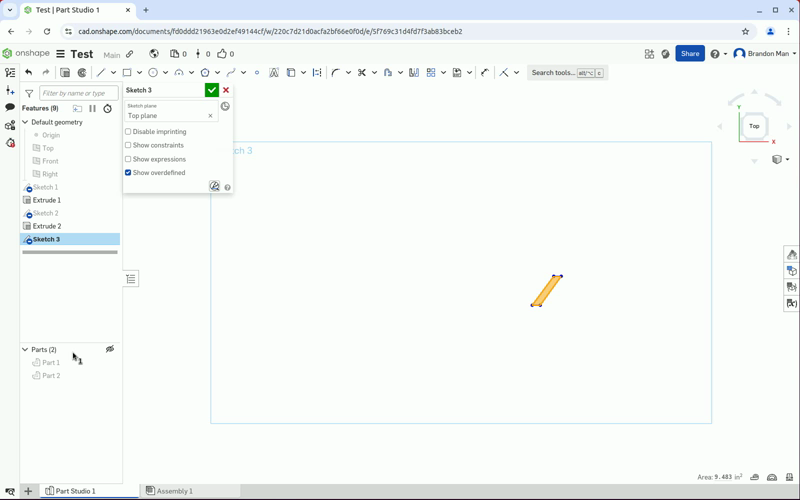
key(shift+y)
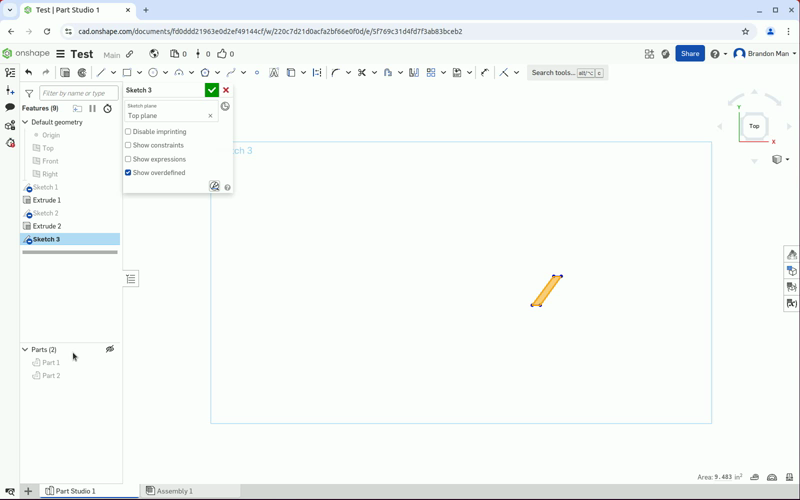
key(shift+e)
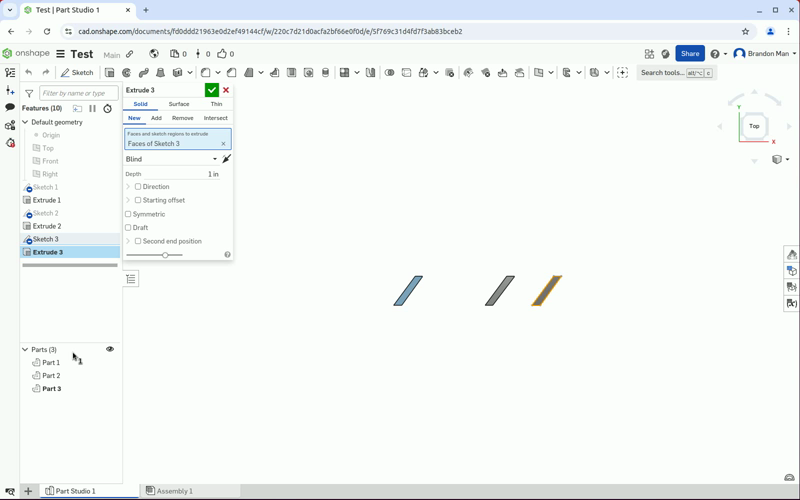
mouse_move(143, 106)
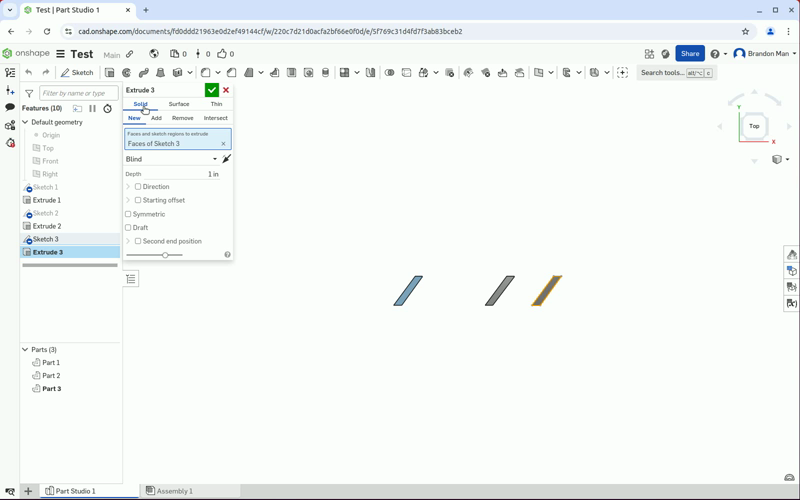
click(143, 106)
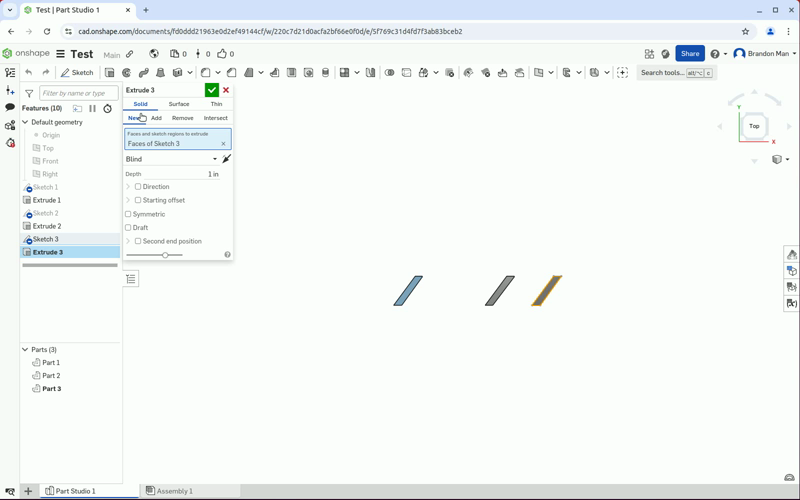
mouse_move(137, 120)
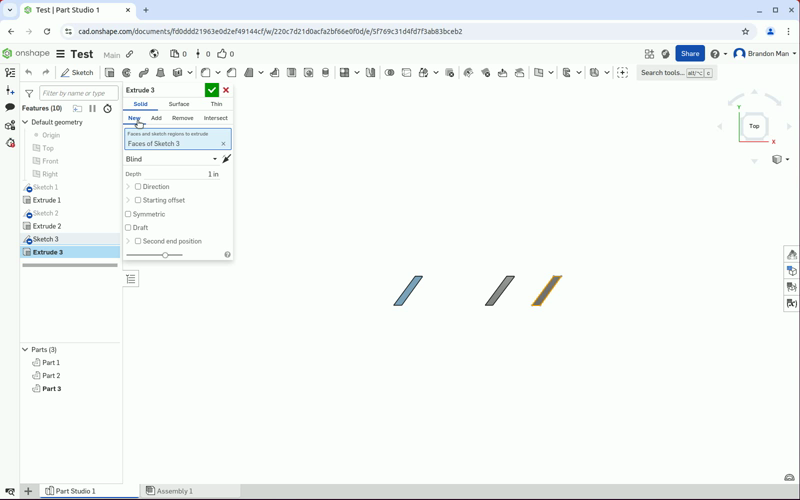
click(137, 120)
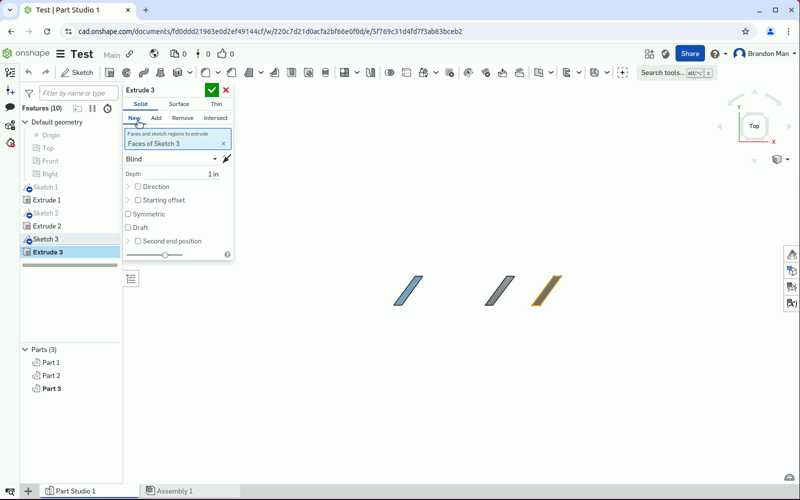
key(tab, 4)
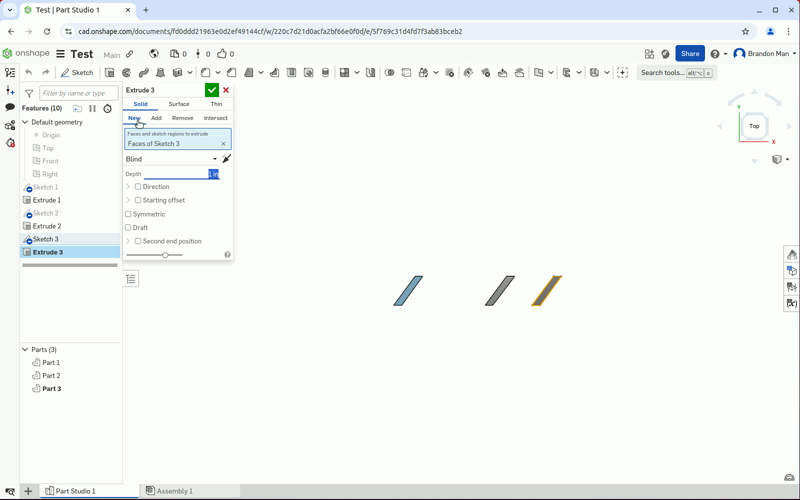
text(2.166)
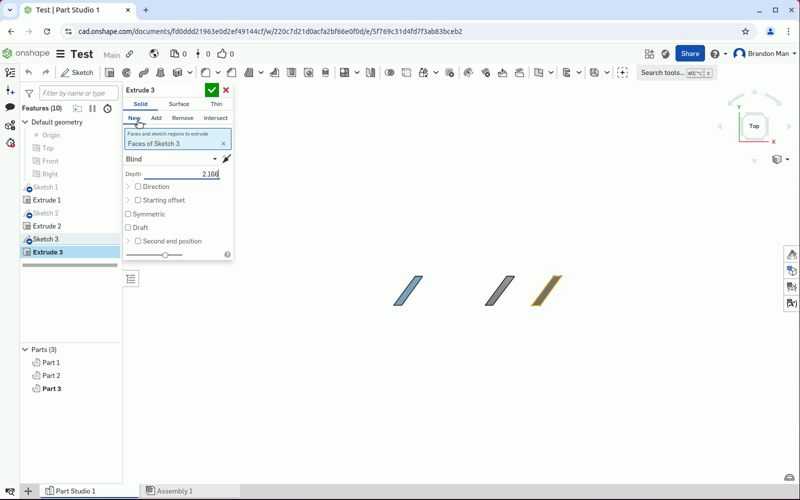
key(tab, 3)
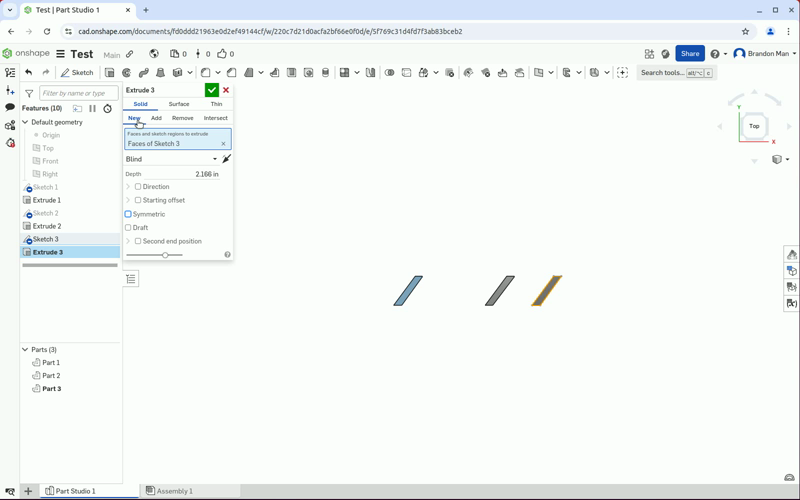
key(tab, 2)
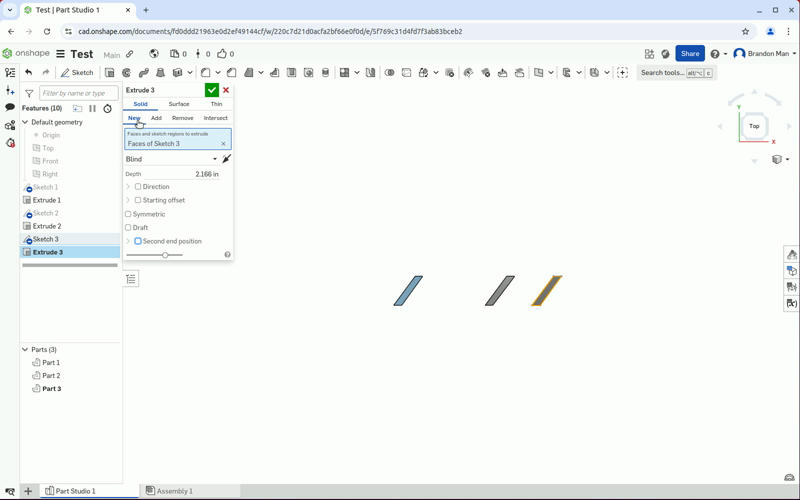
key(space)
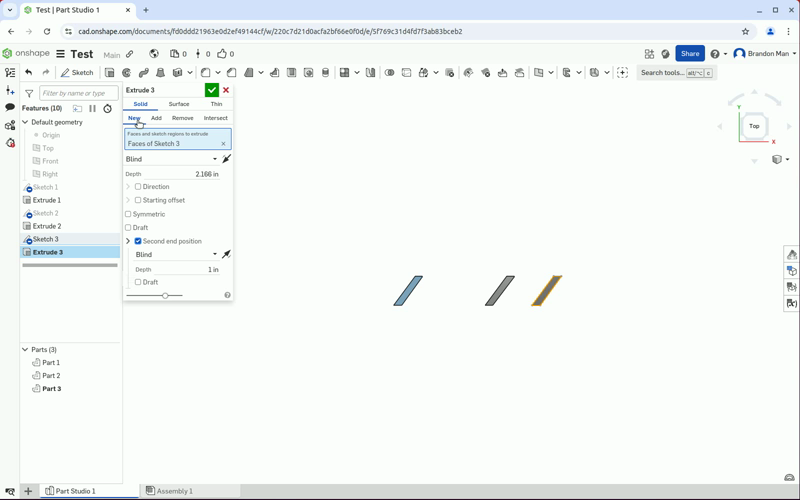
key(tab, 3)
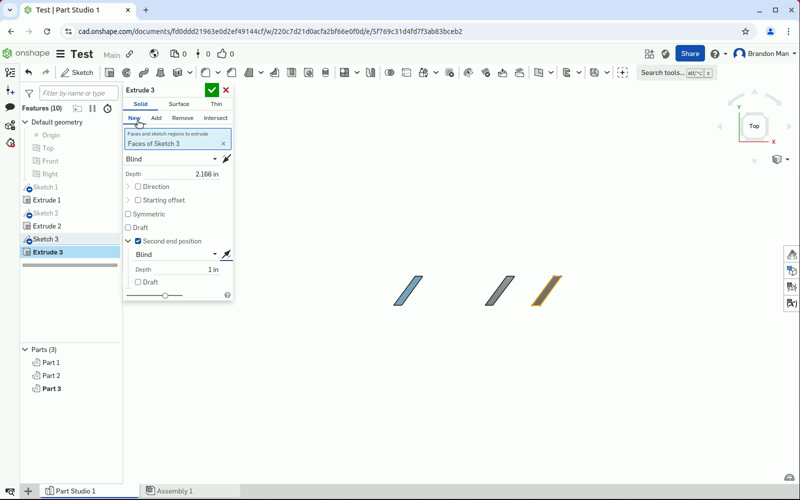
text(2.166)
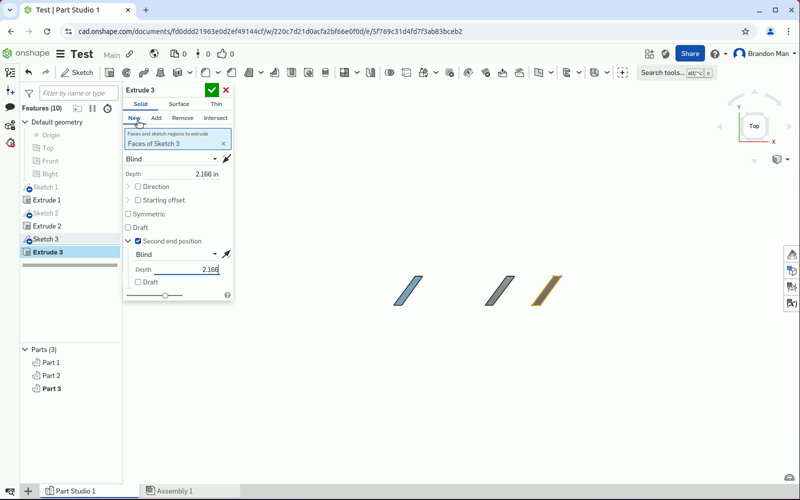
key(enter)
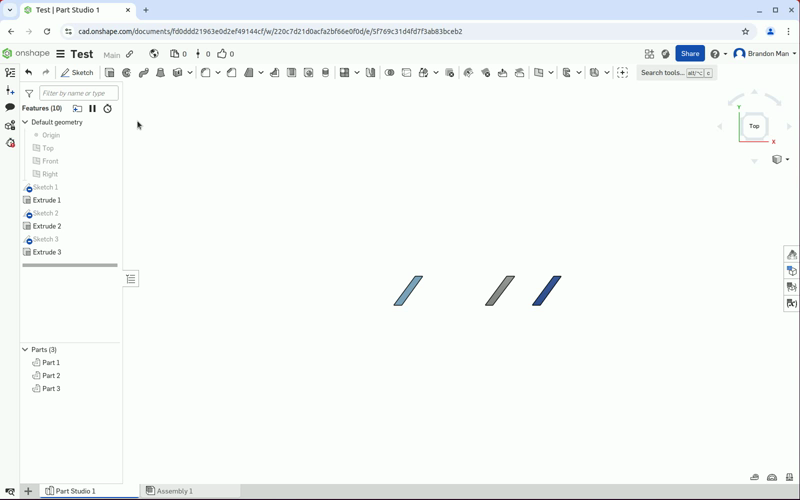
key(shift+h)
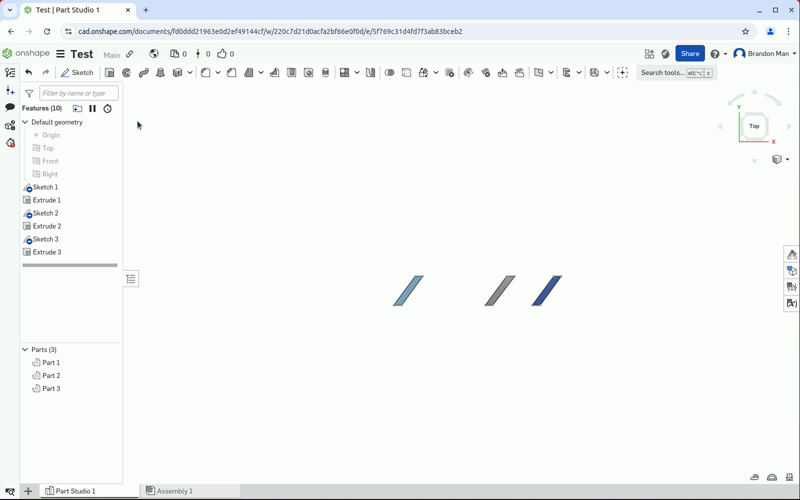
key(shift+h)
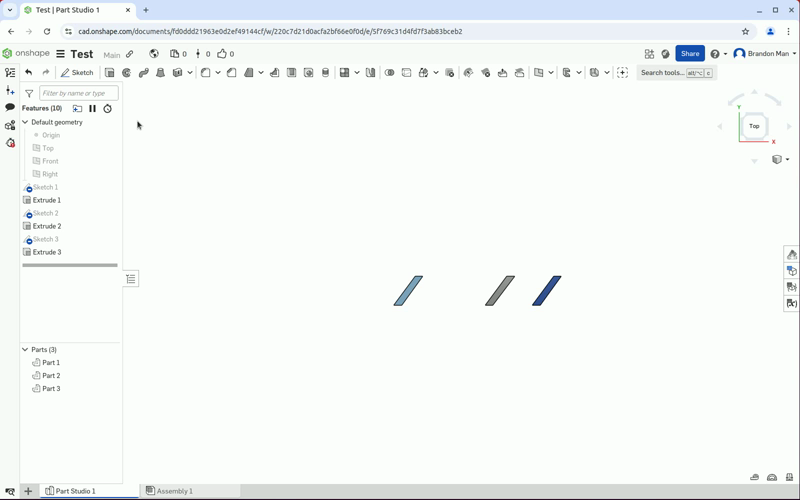
mouse_move(73, 189)
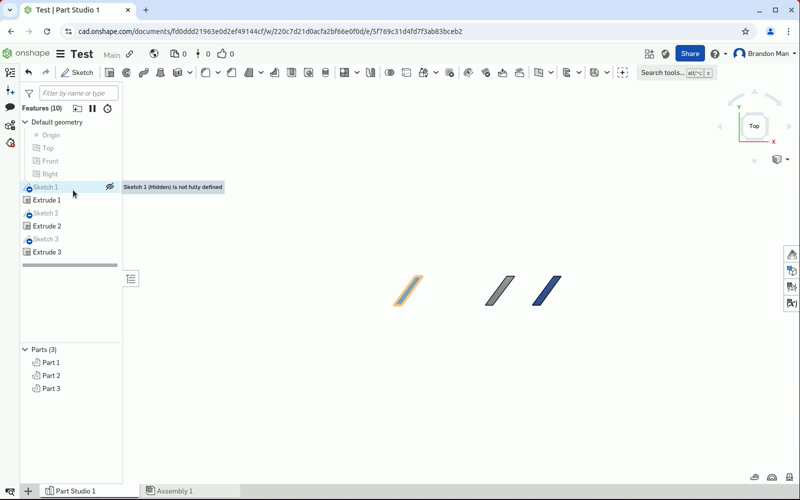
click(73, 189)
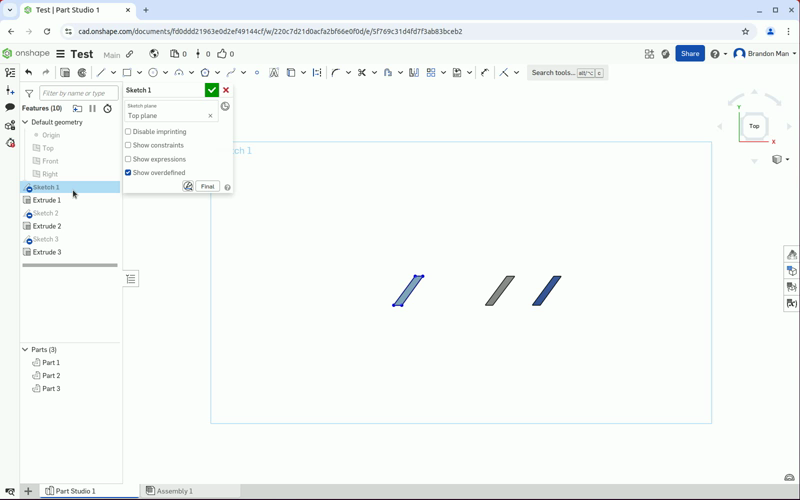
mouse_move(229, 92)
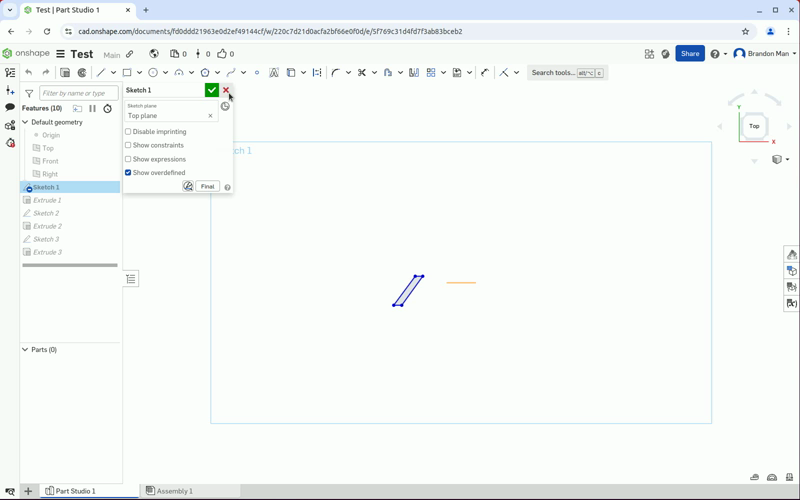
click(229, 92)
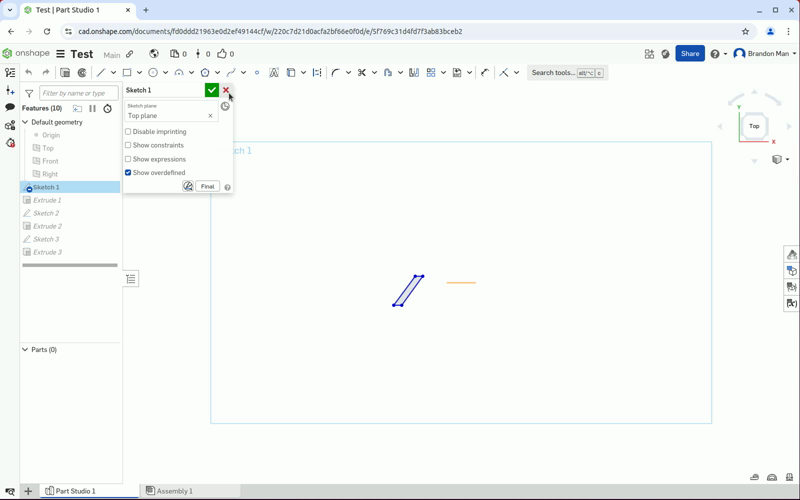
key(shift+s)
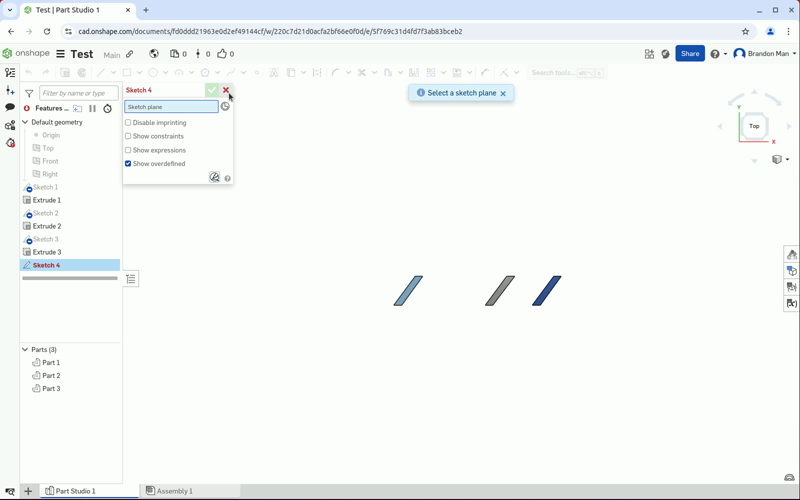
mouse_move(73, 150)
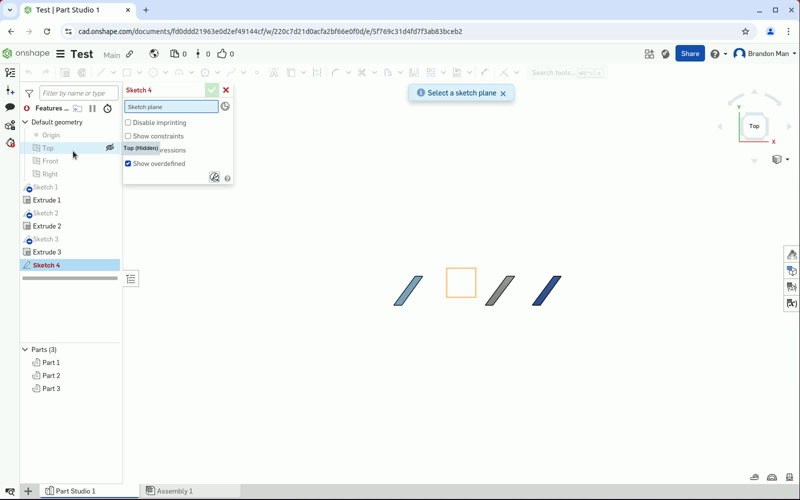
click(73, 150)
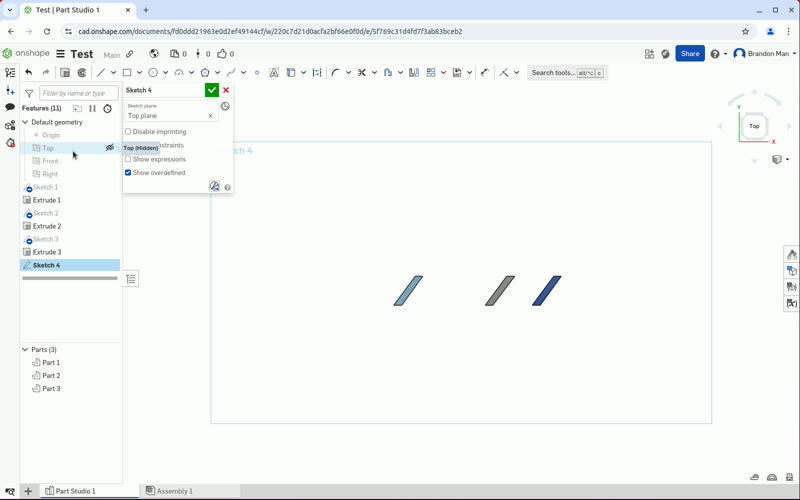
mouse_move(73, 352)
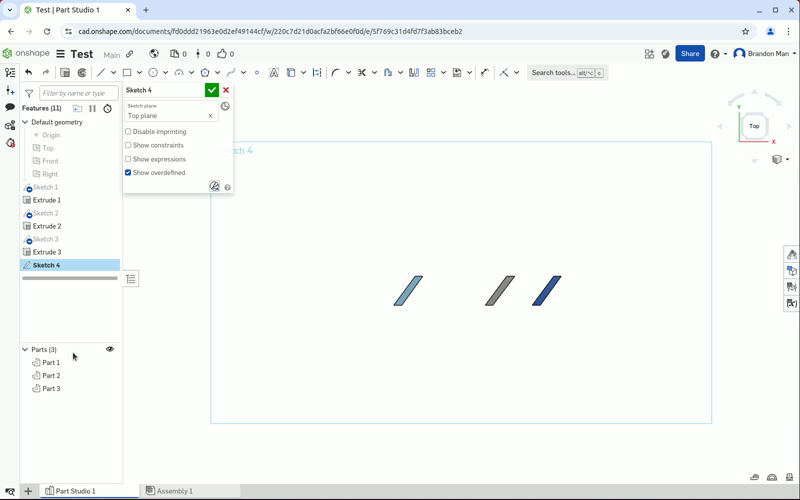
key(y)
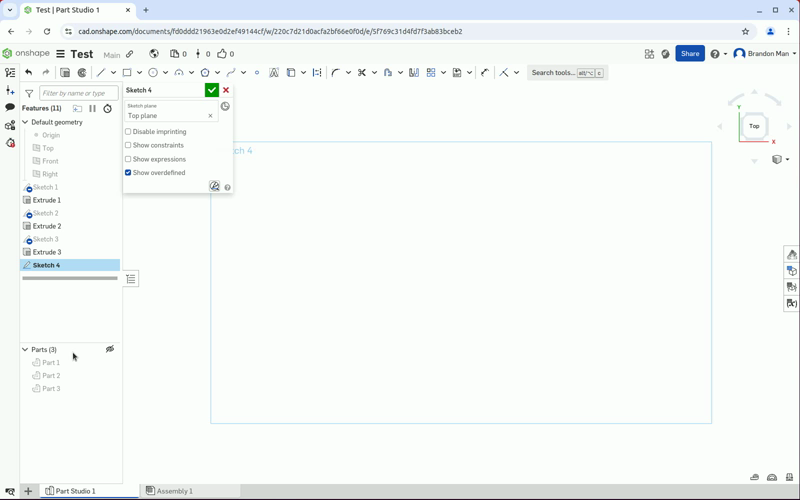
key(l)
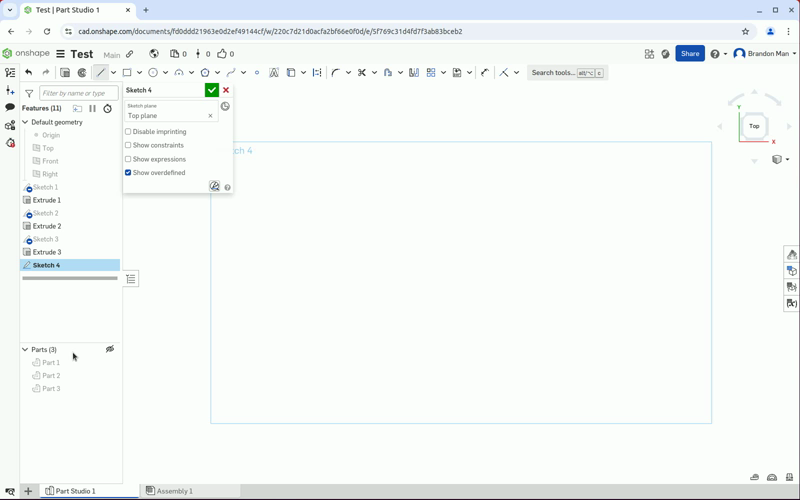
key_down(shift)
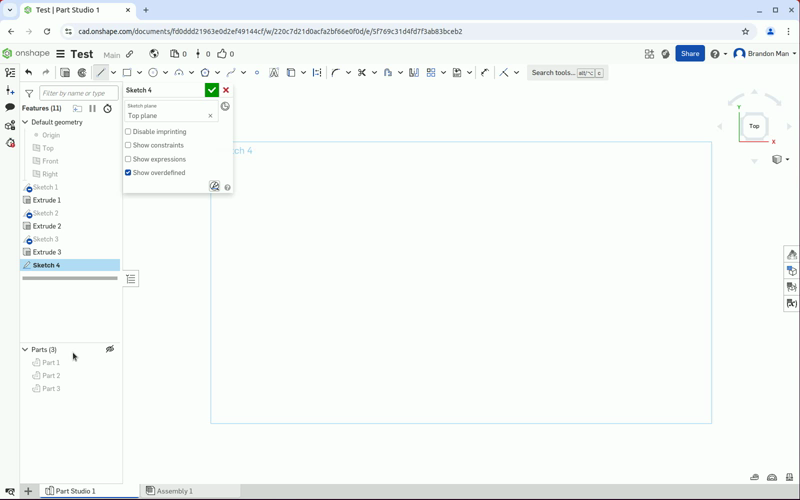
mouse_move(439, 305)
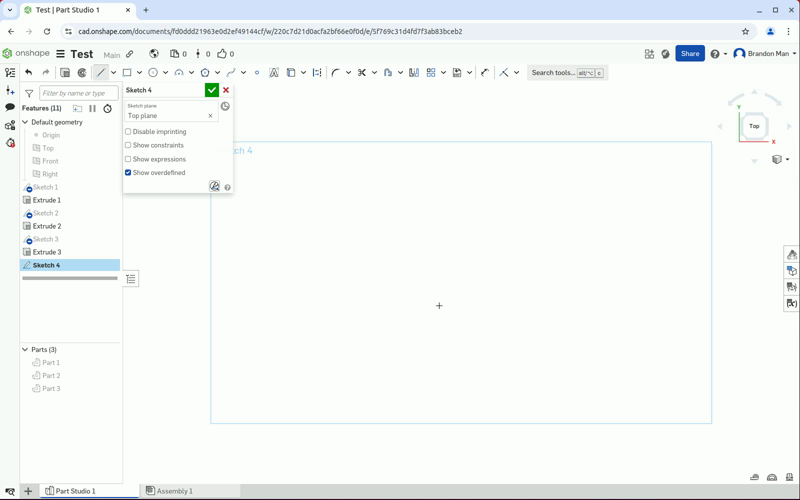
click(439, 305)
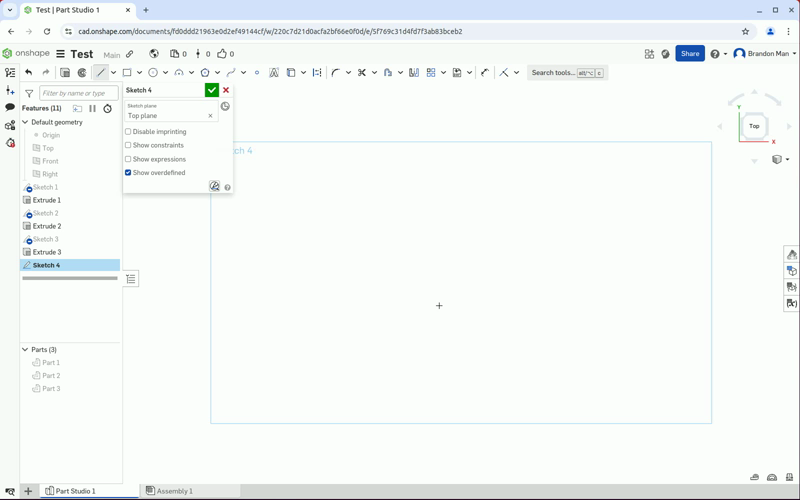
key_up(shift)
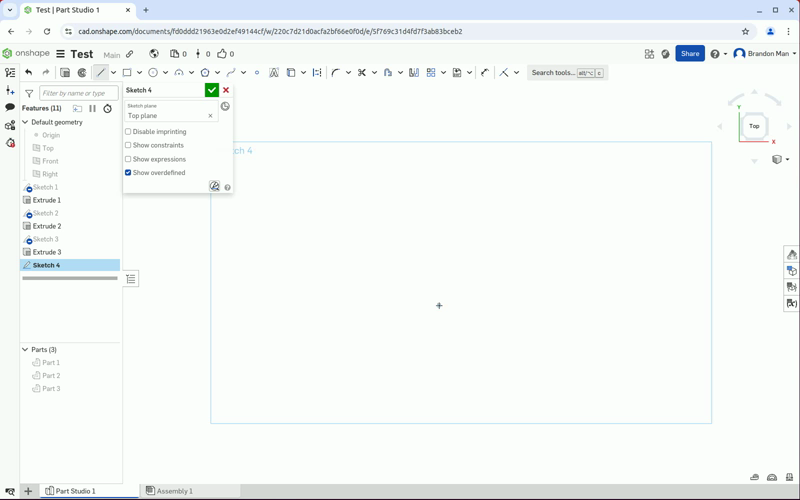
key_down(shift)
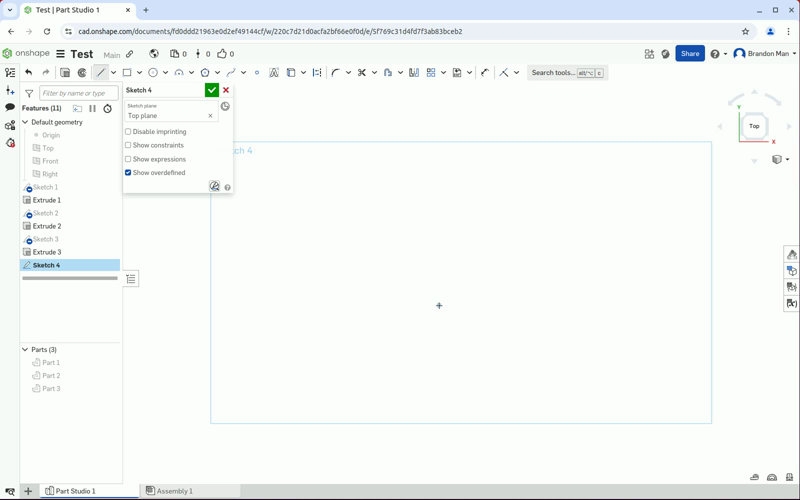
mouse_move(469, 305)
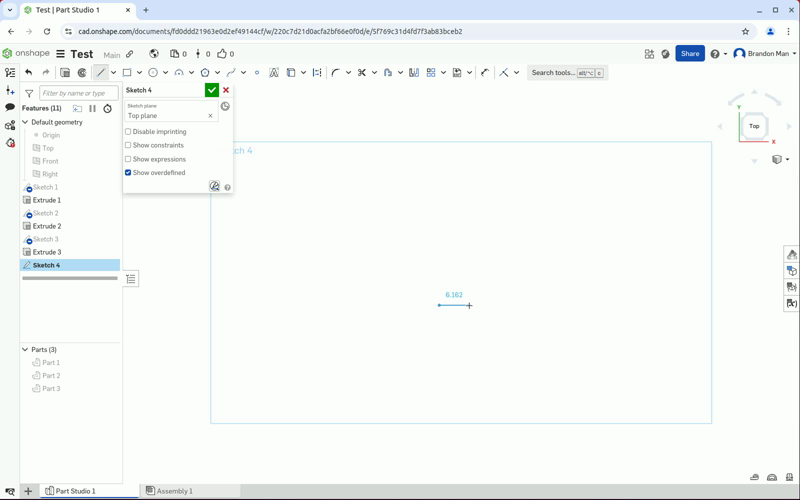
mouse_move(447, 305)
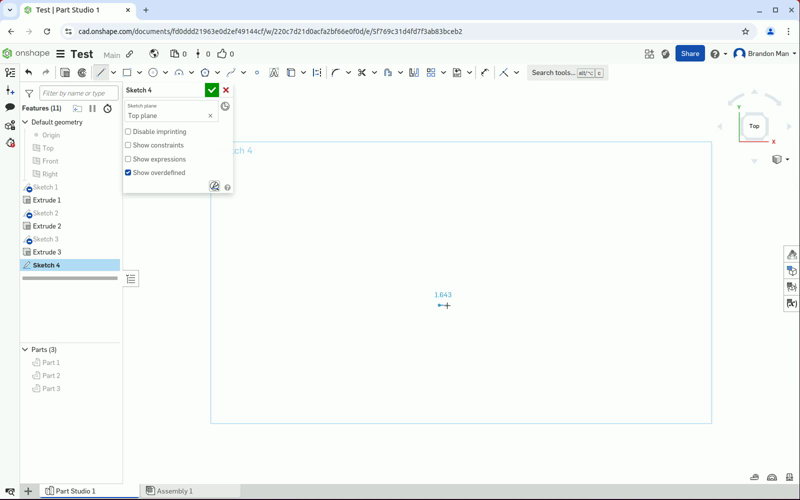
click(447, 305)
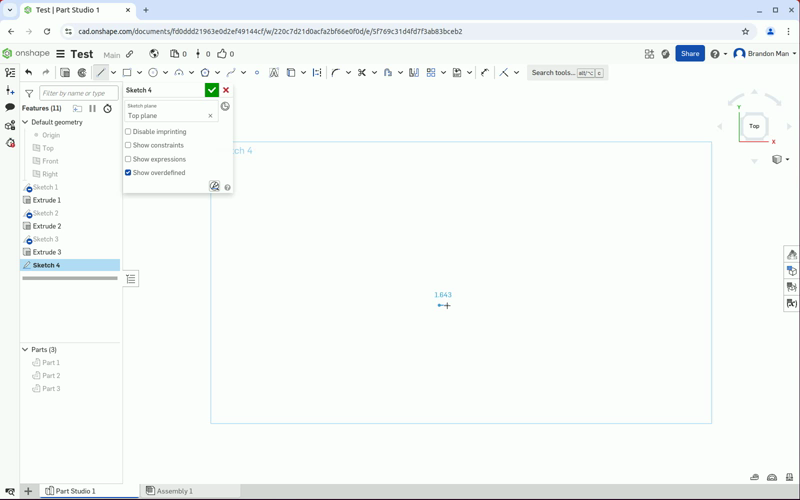
key_up(shift)
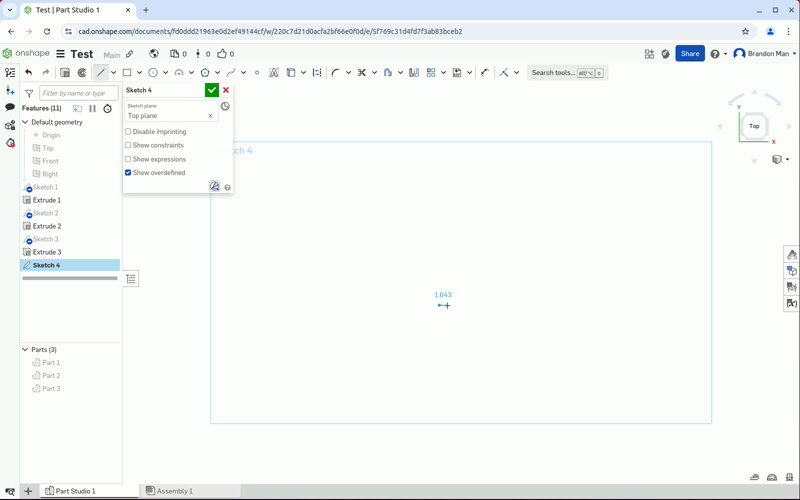
key_down(shift)
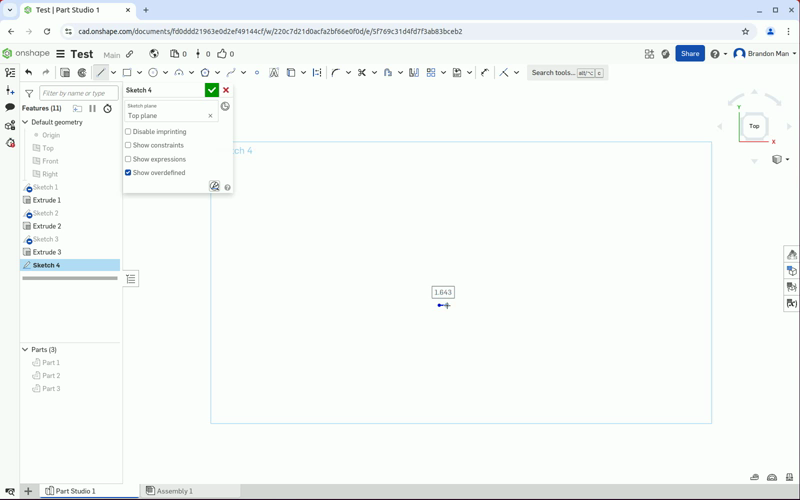
mouse_move(477, 305)
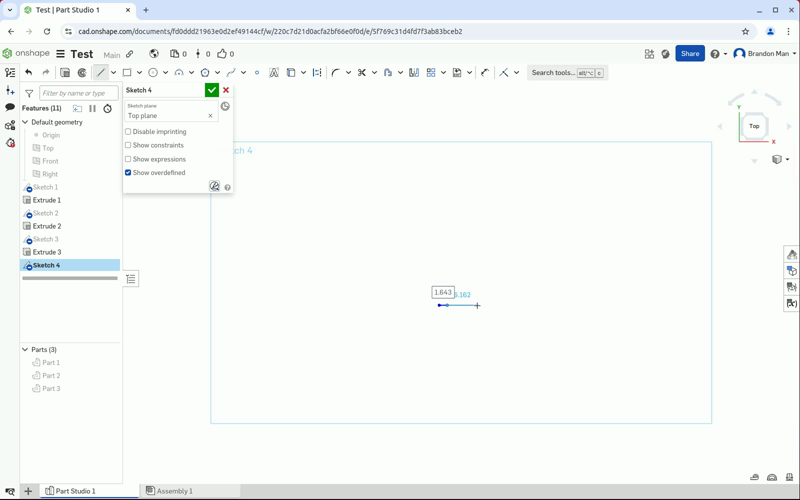
mouse_move(468, 276)
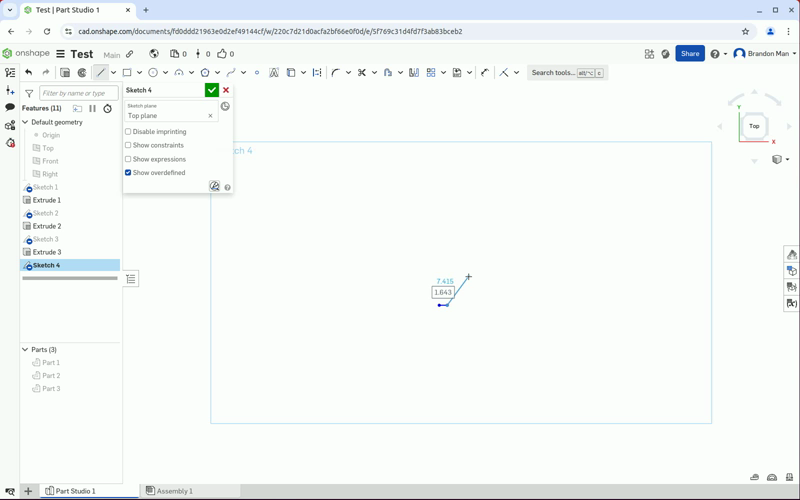
click(468, 276)
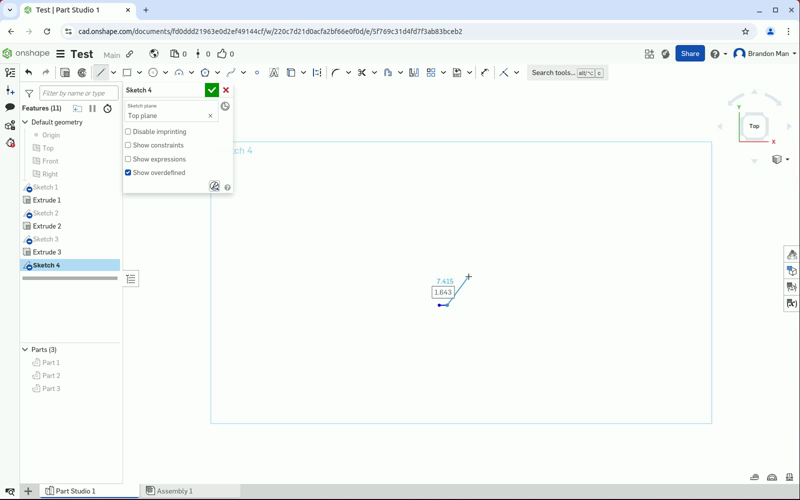
key_up(shift)
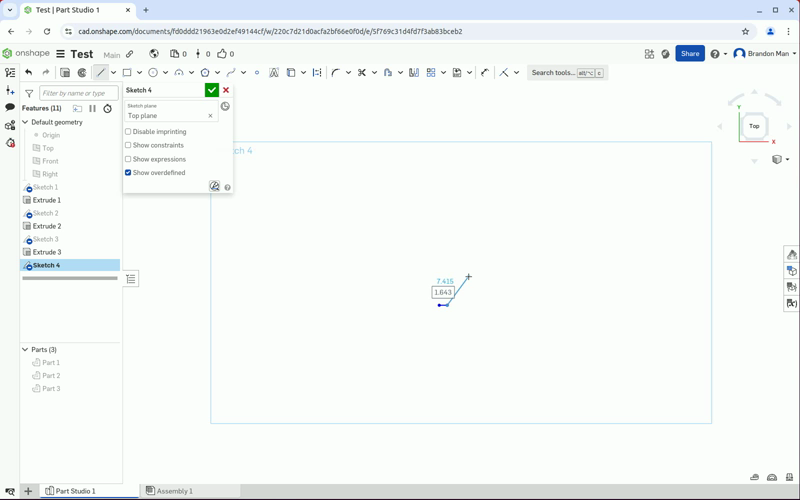
key_down(shift)
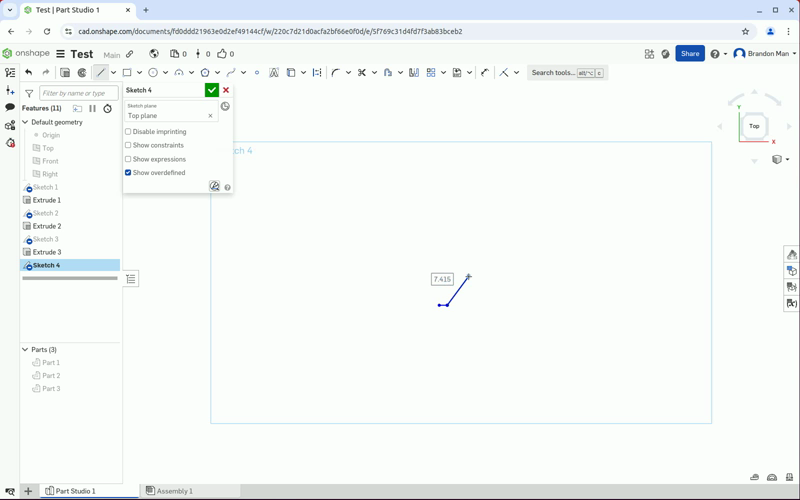
mouse_move(498, 276)
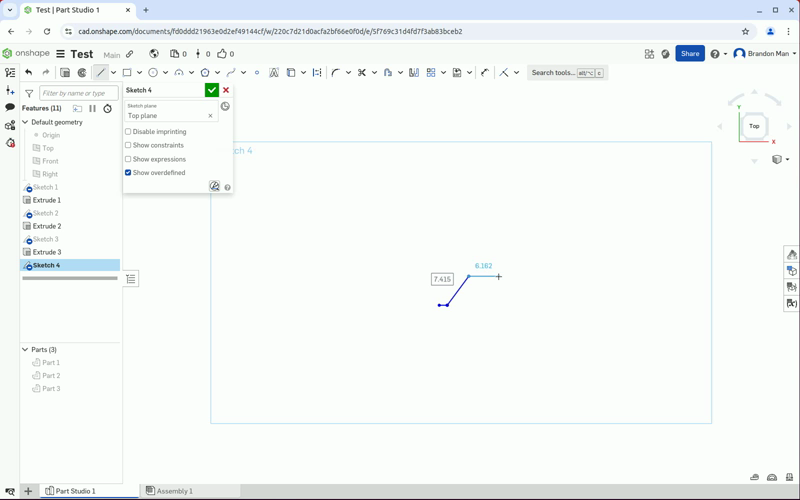
mouse_move(461, 276)
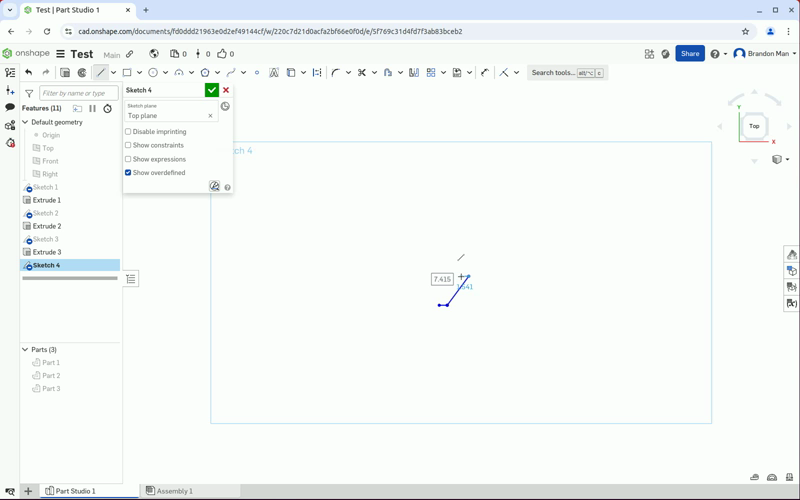
click(461, 276)
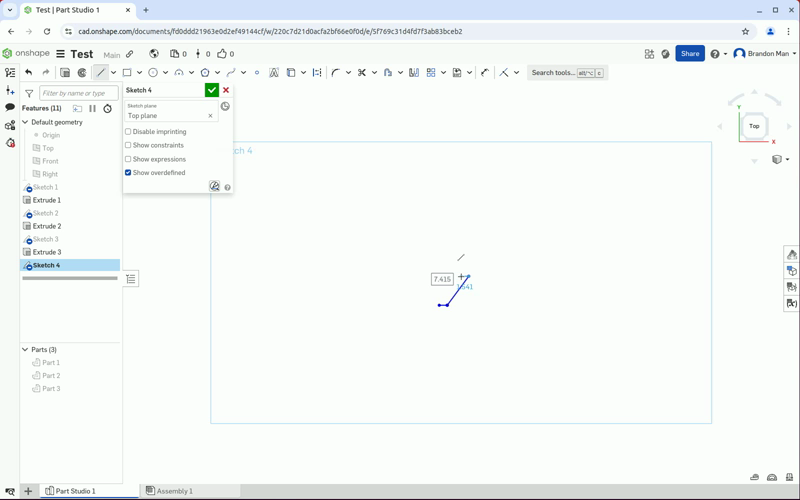
key_up(shift)
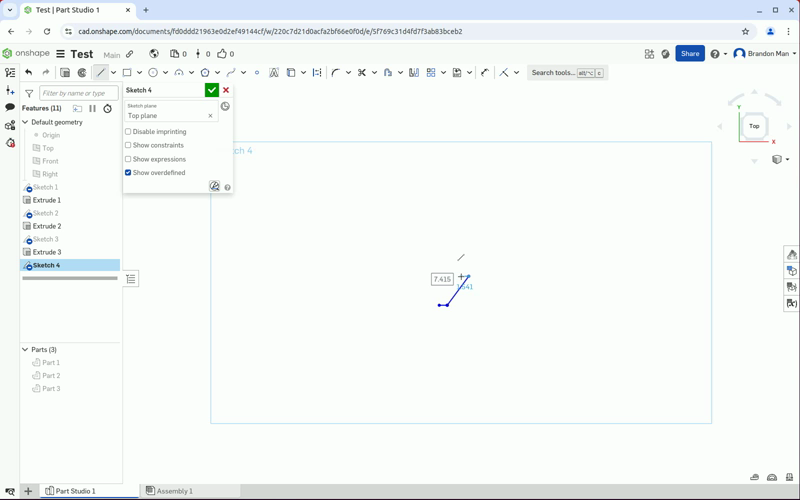
mouse_move(491, 276)
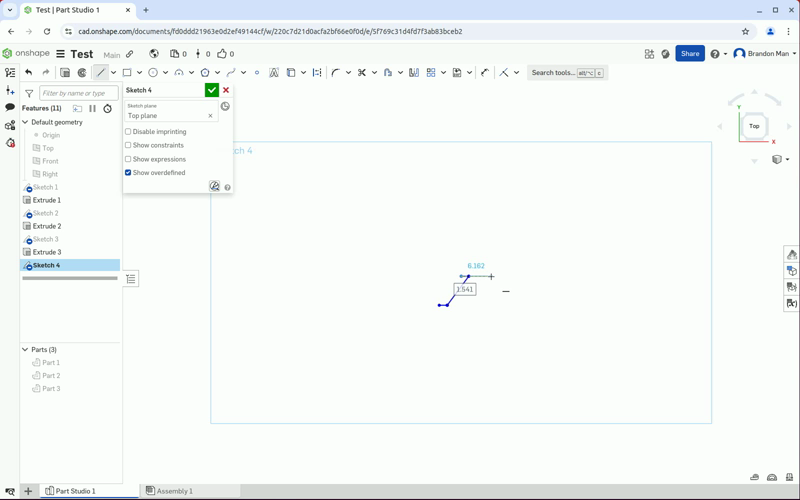
key_down(shift)
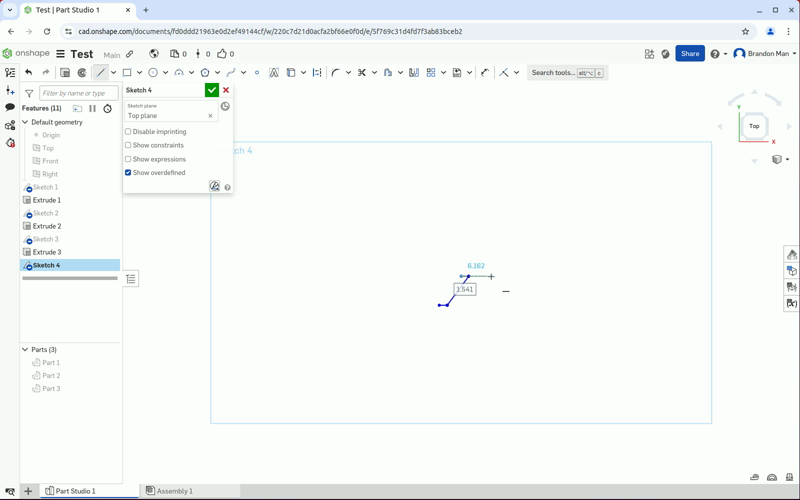
mouse_move(439, 305)
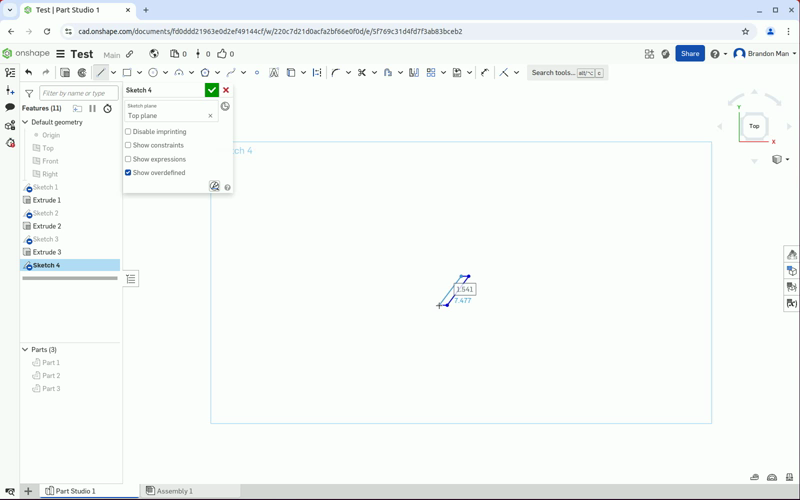
key_up(shift)
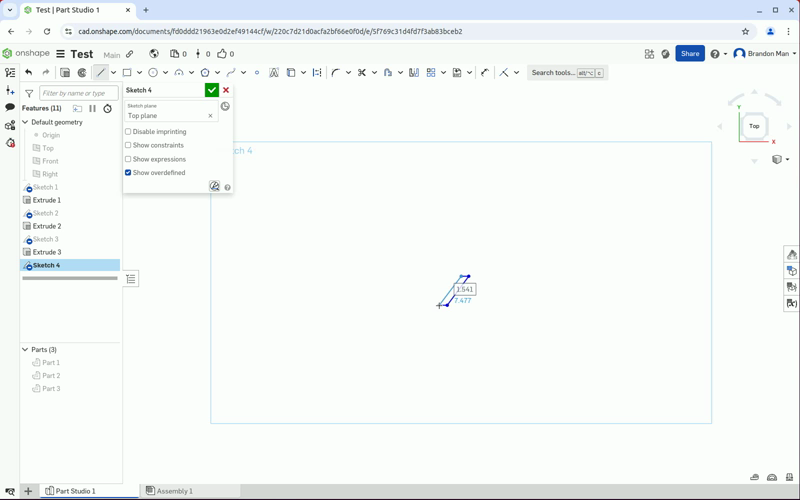
click(439, 305)
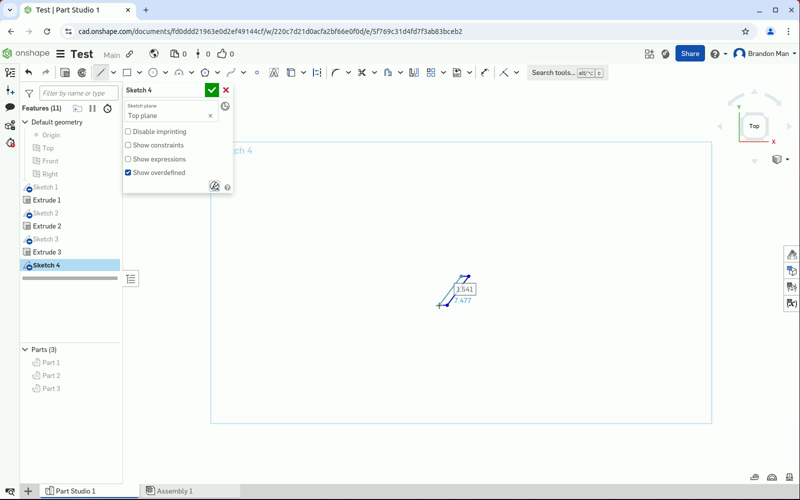
key(esc)
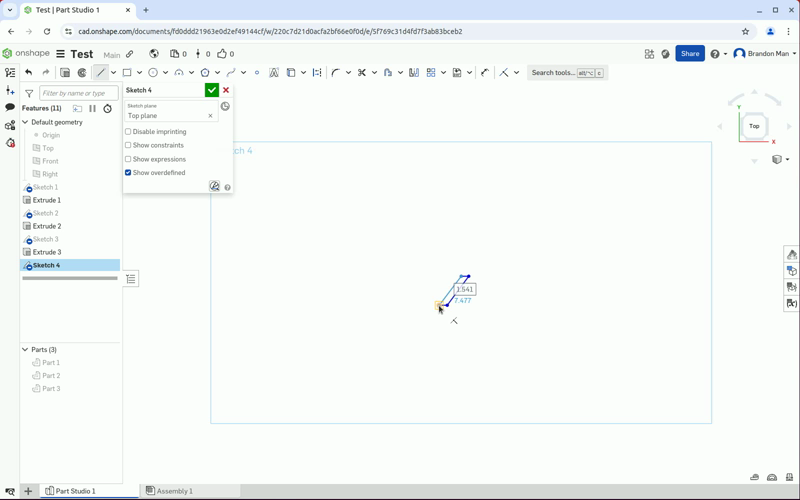
mouse_move(457, 282)
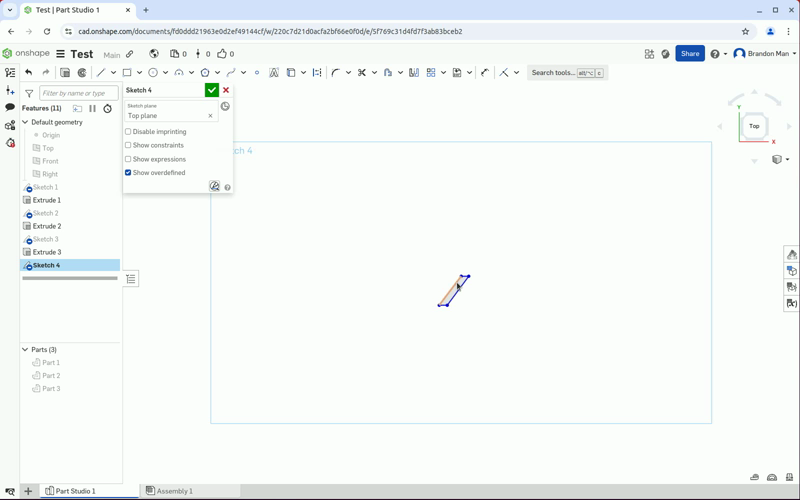
scroll(6)
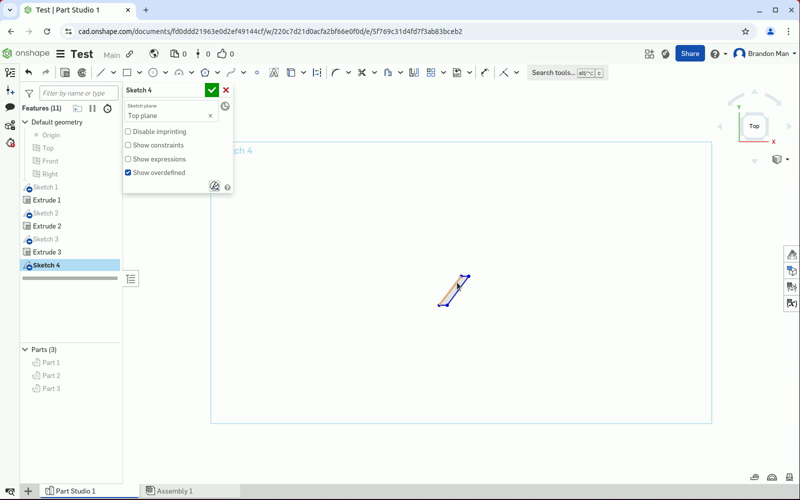
scroll(6)
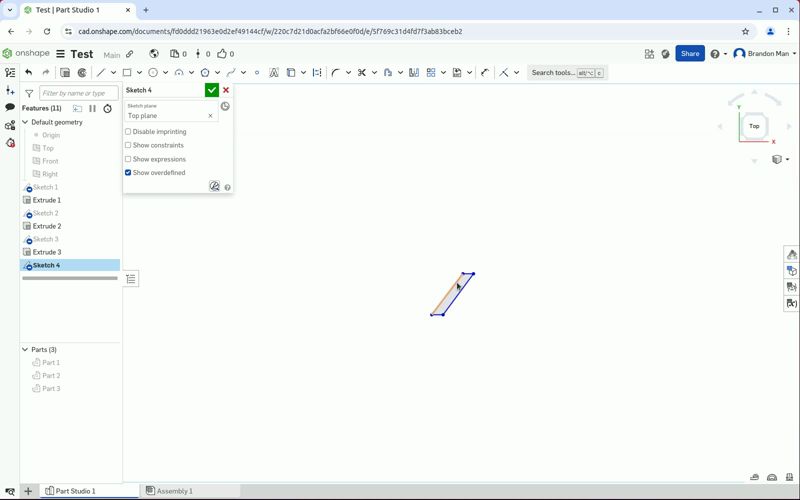
scroll(6)
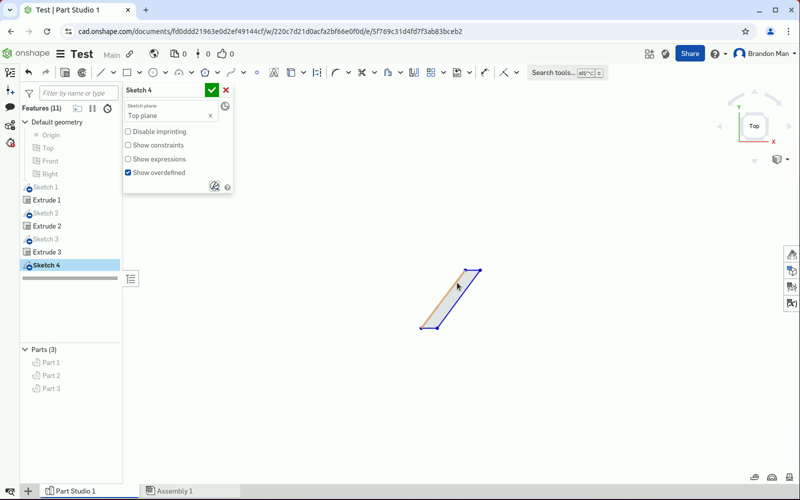
scroll(6)
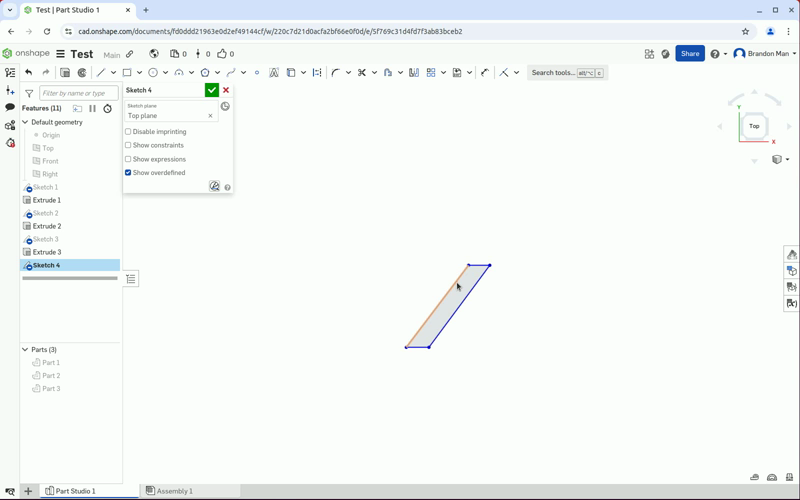
scroll(6)
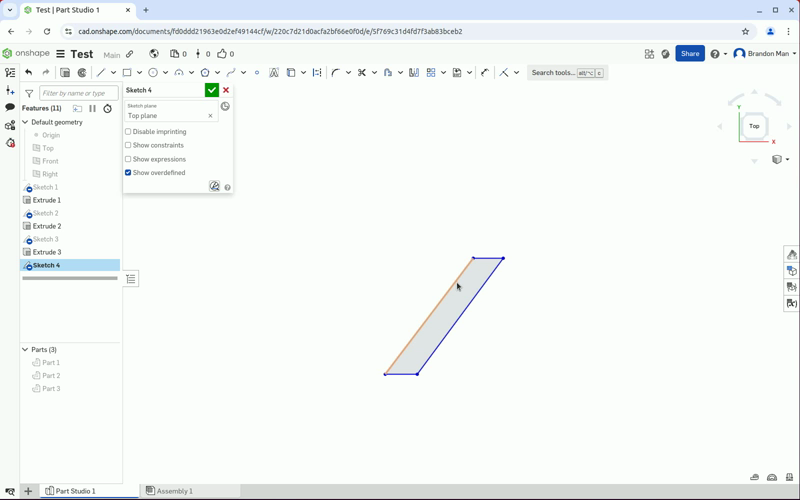
scroll(6)
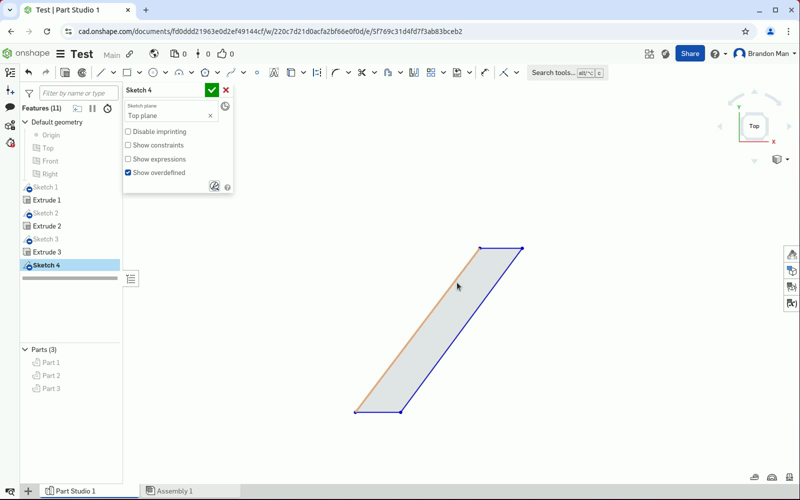
scroll(6)
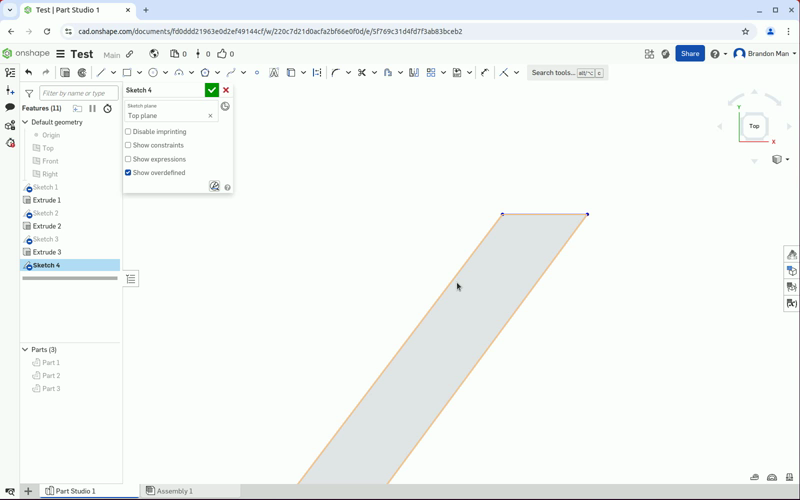
click(457, 282)
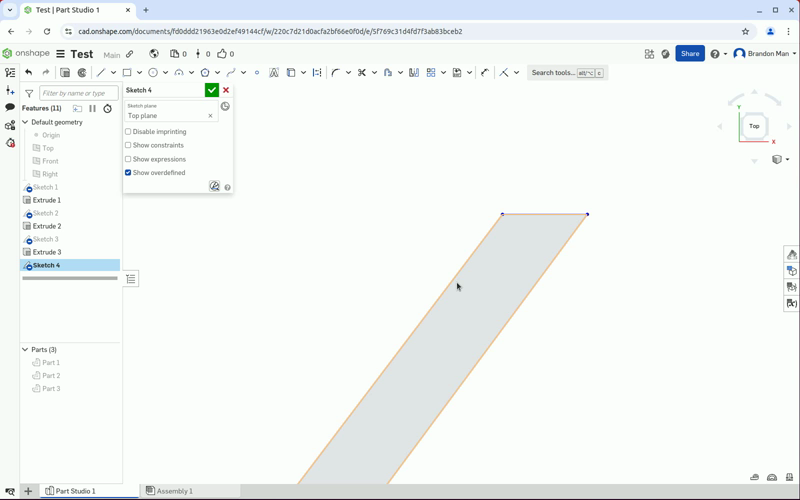
scroll(-6)
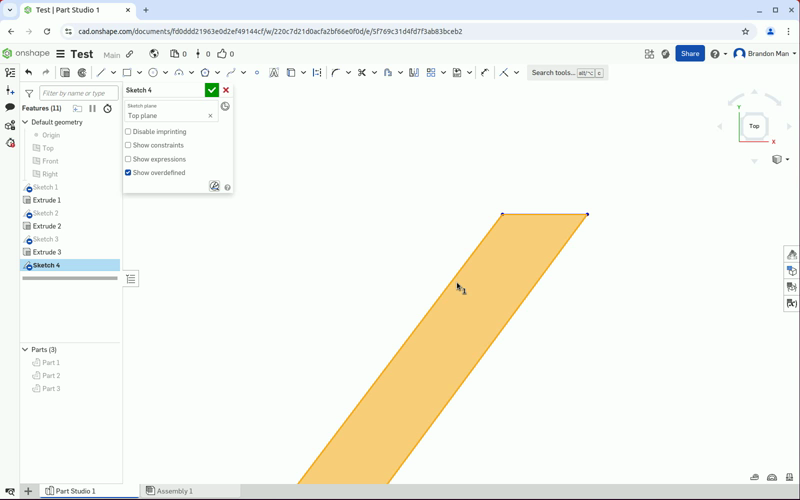
scroll(-6)
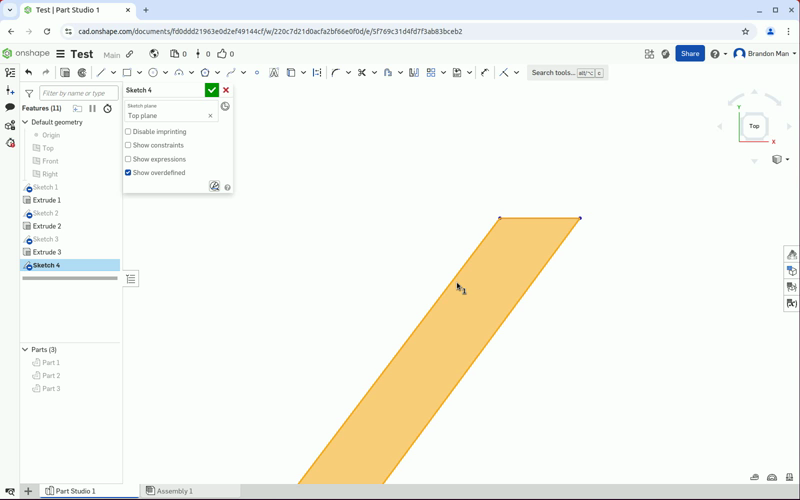
scroll(-6)
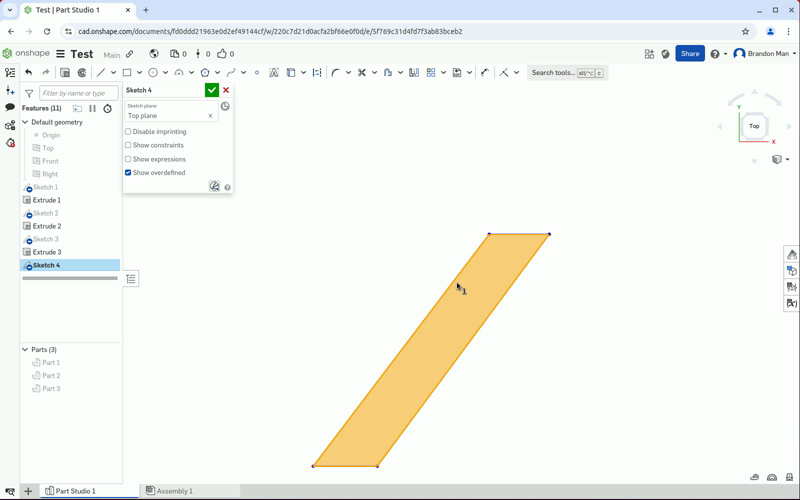
scroll(-6)
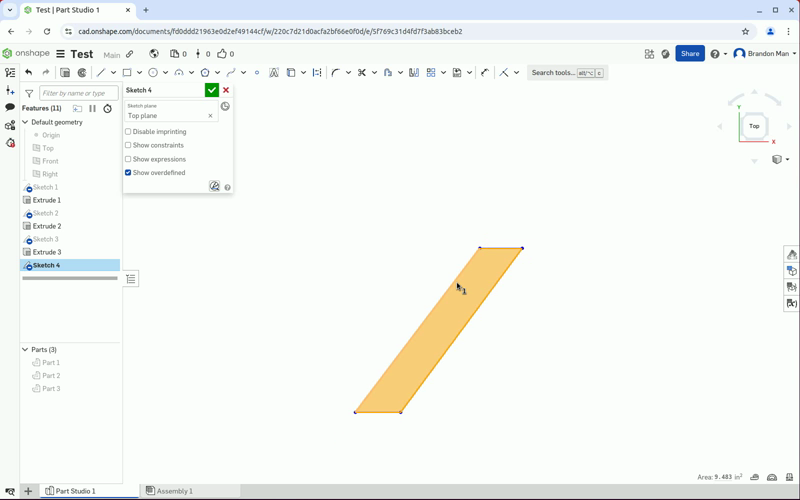
scroll(-6)
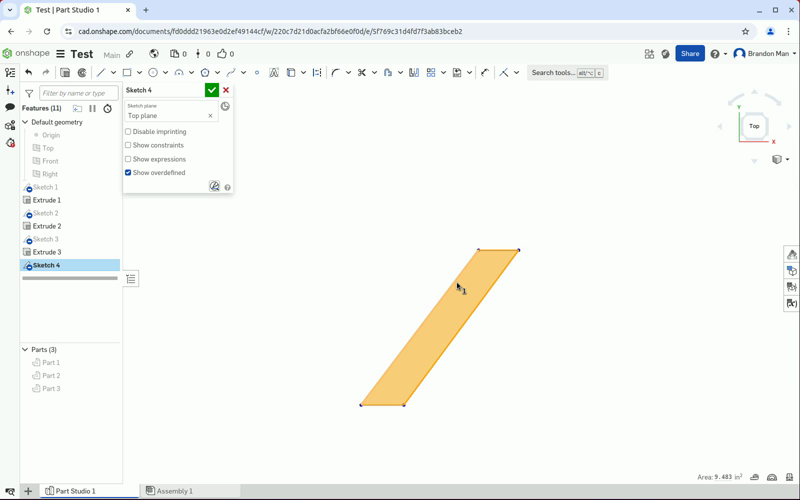
scroll(-6)
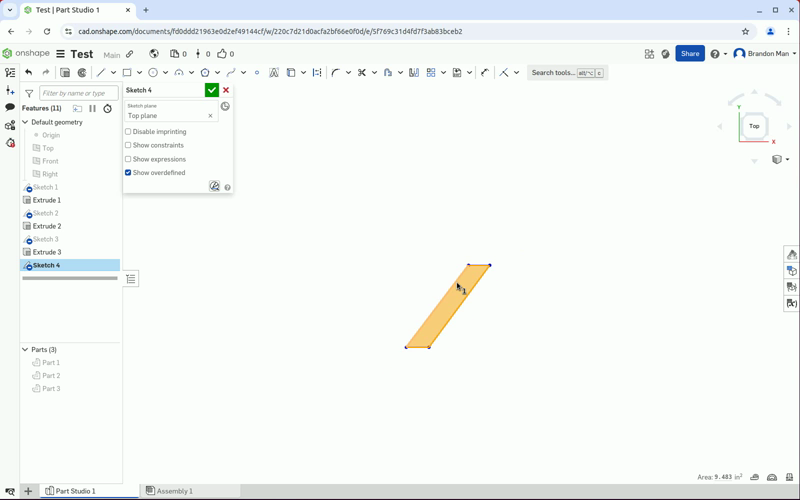
scroll(-6)
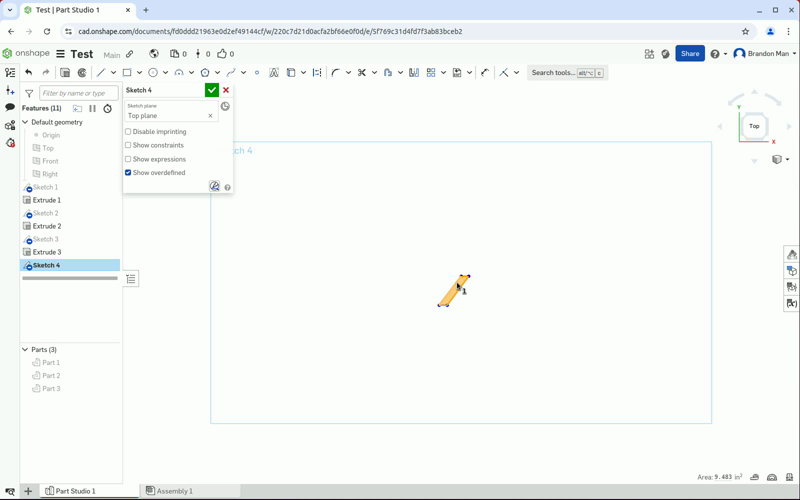
mouse_move(73, 352)
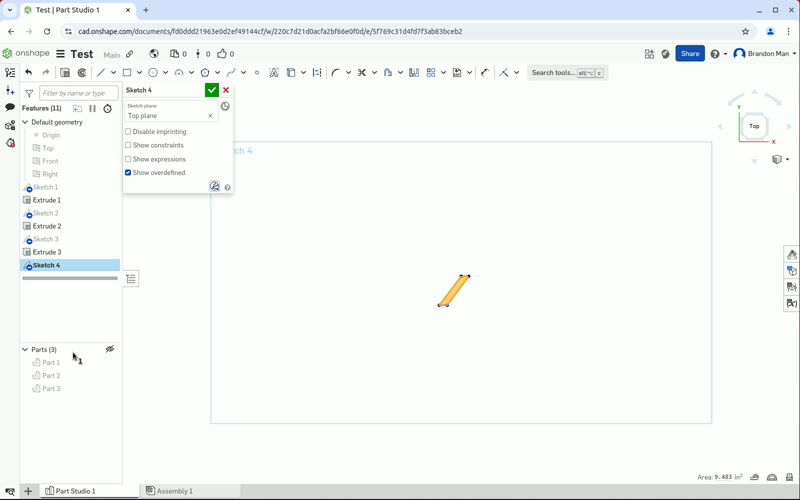
key(shift+y)
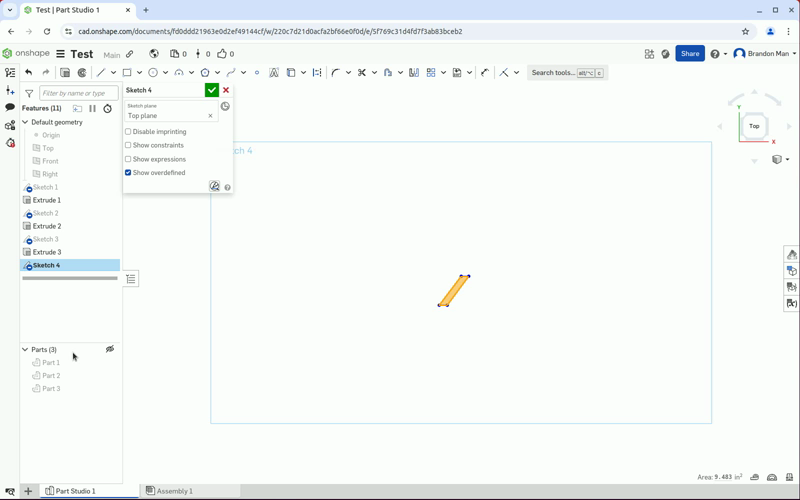
key(shift+e)
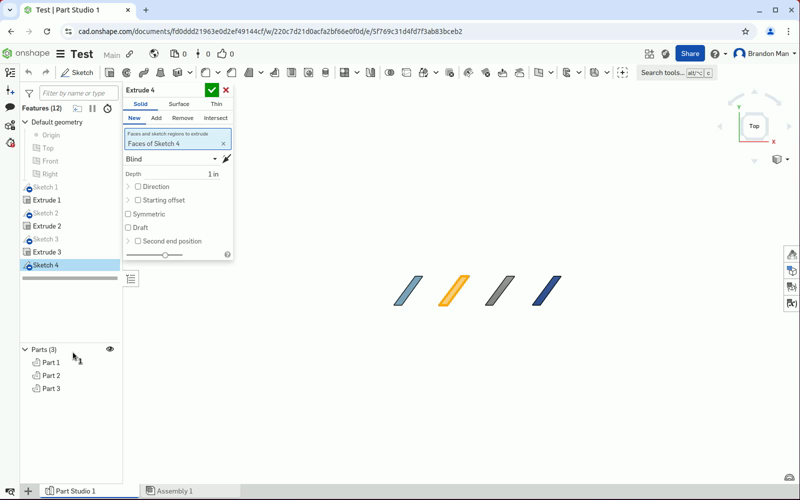
mouse_move(143, 106)
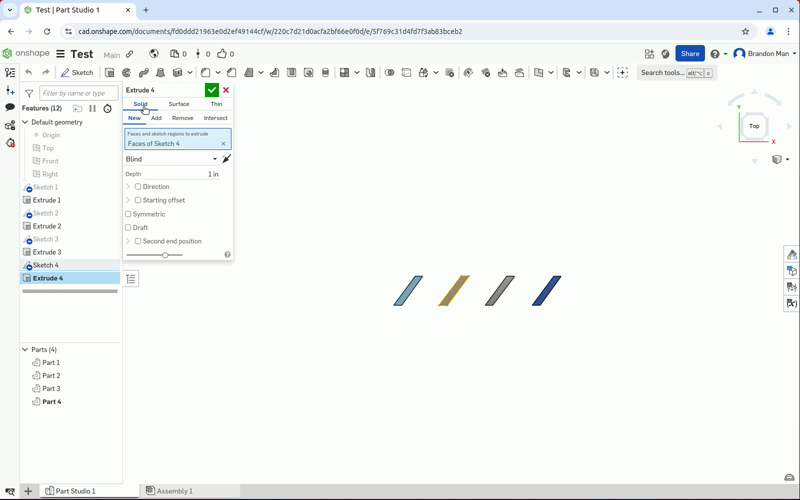
click(143, 106)
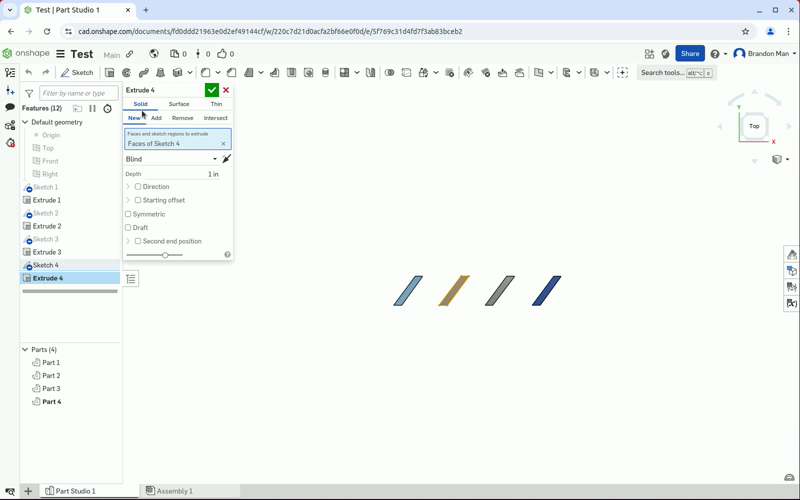
mouse_move(137, 120)
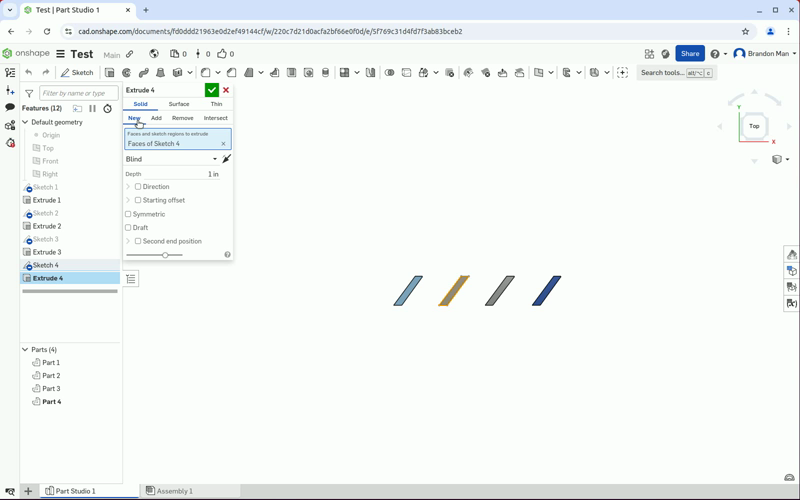
click(137, 120)
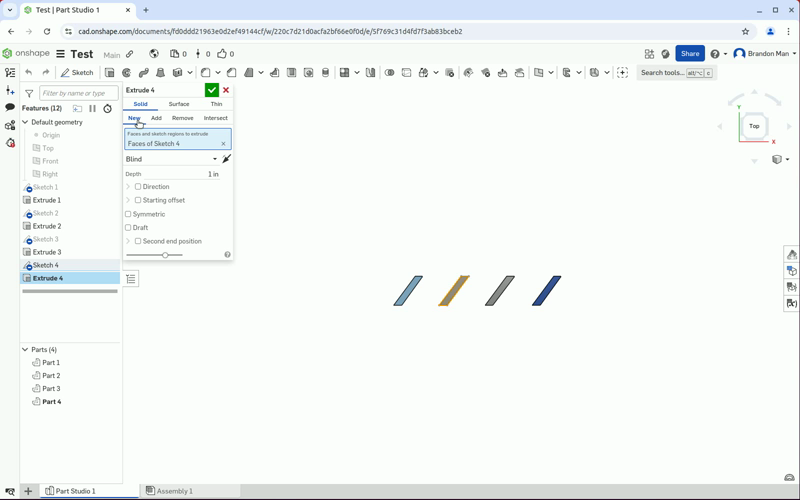
key(tab, 4)
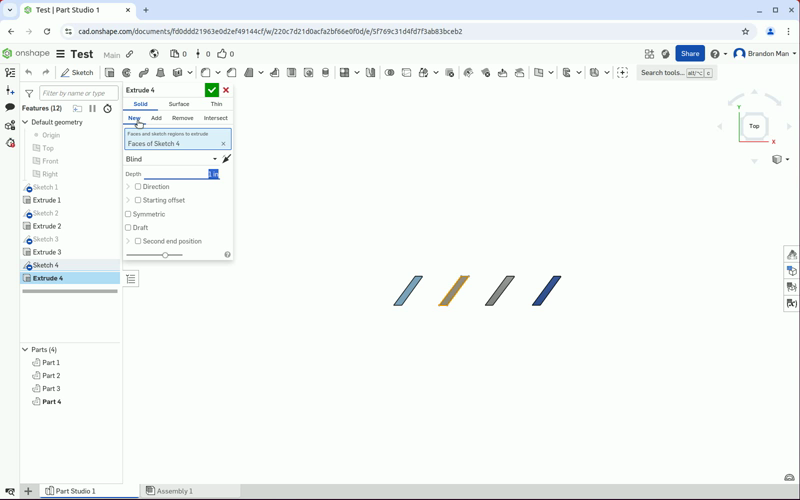
text(2.166)
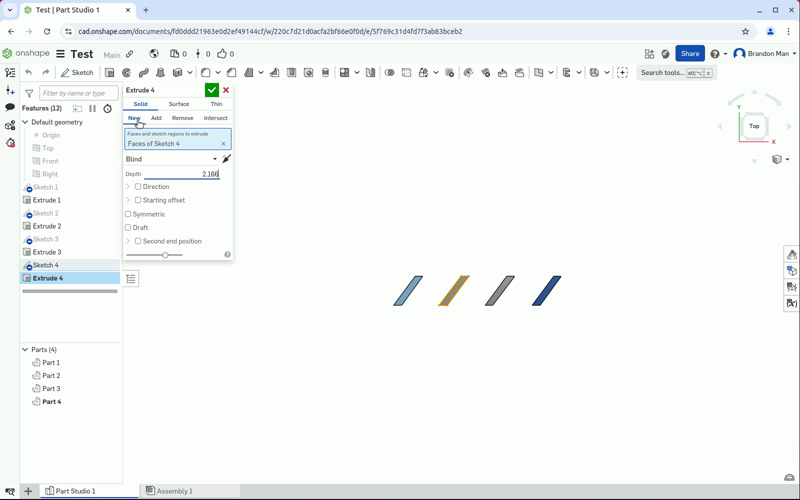
key(tab, 3)
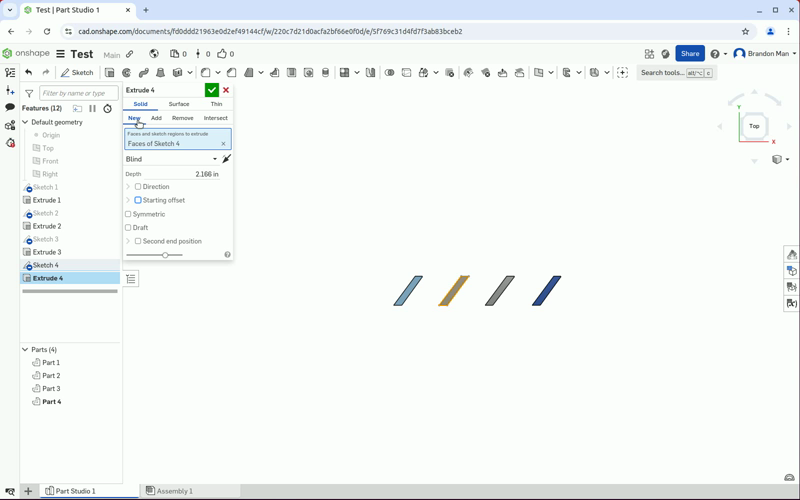
key(tab, 2)
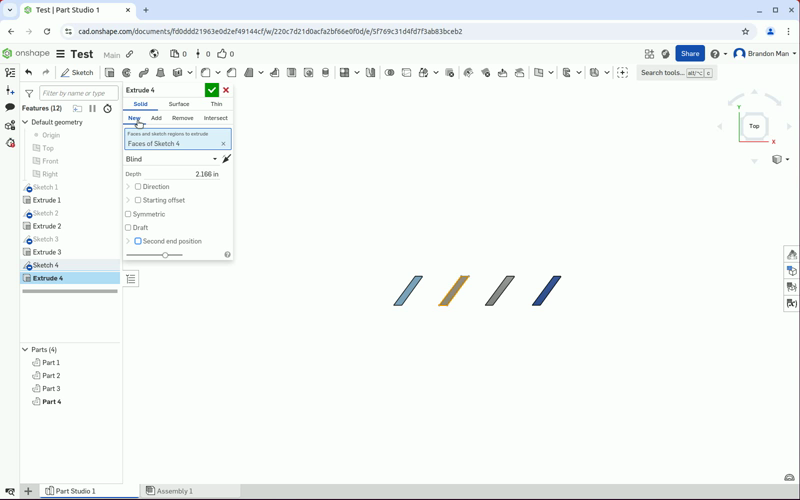
key(space)
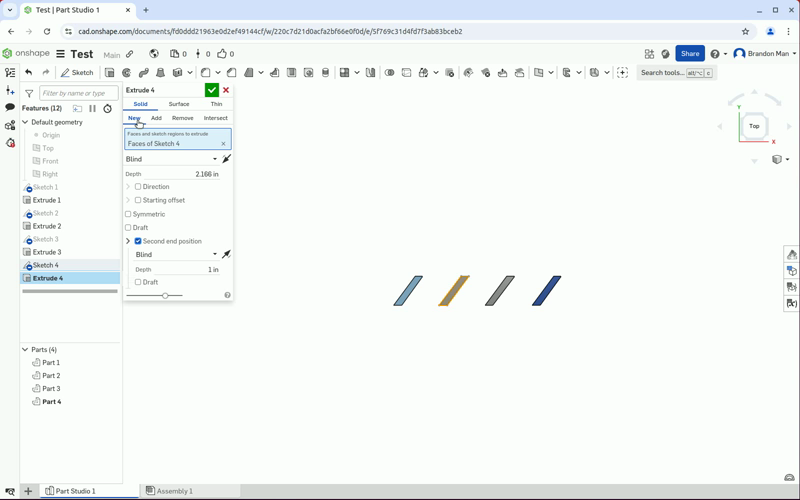
key(tab, 3)
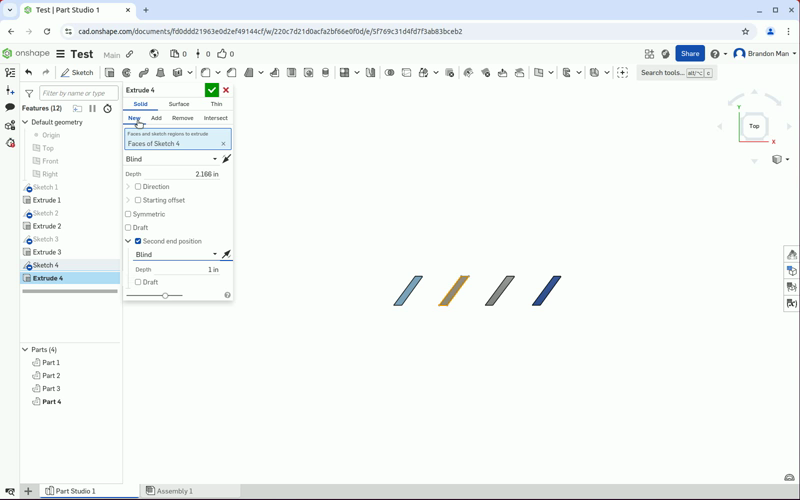
text(2.166)
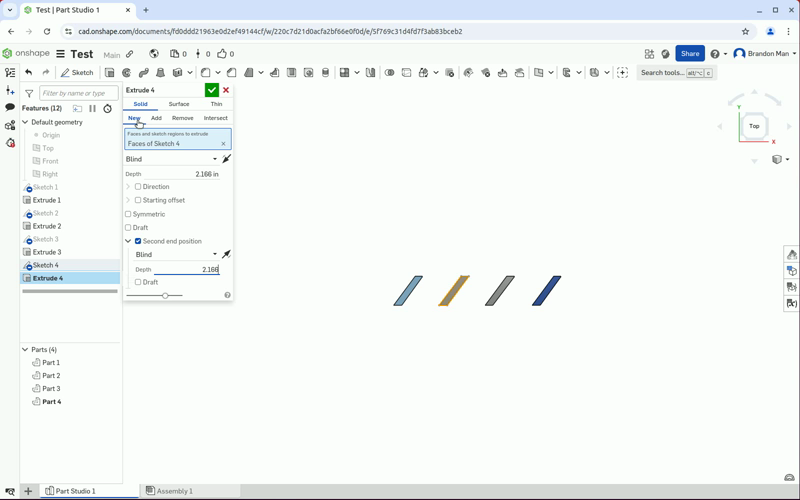
key(enter)
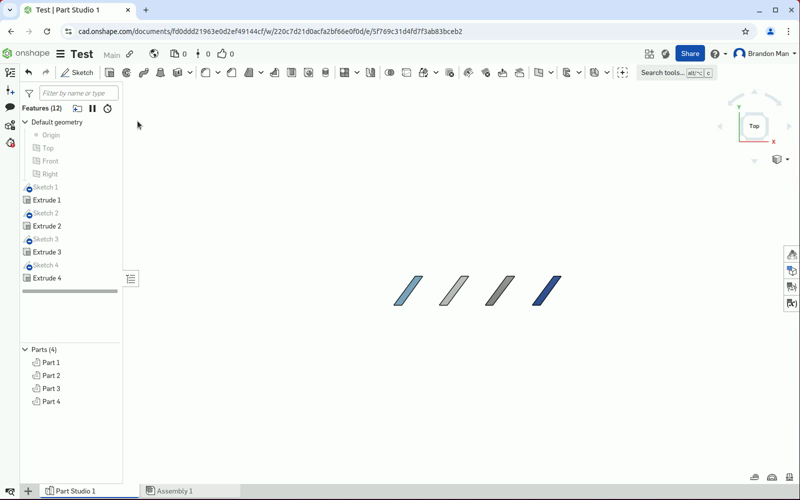
key(shift+h)
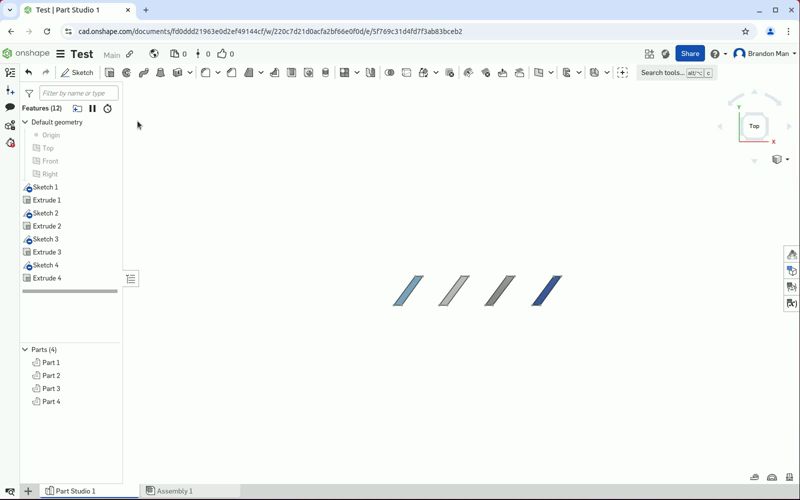
key(shift+h)
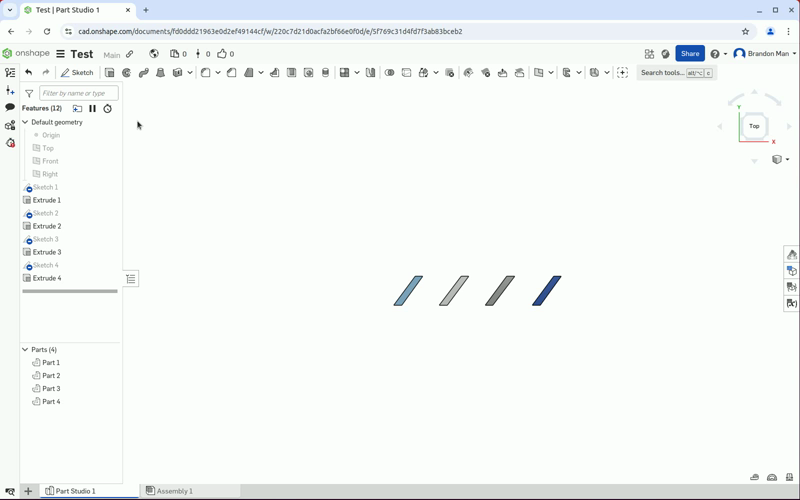
mouse_move(73, 189)
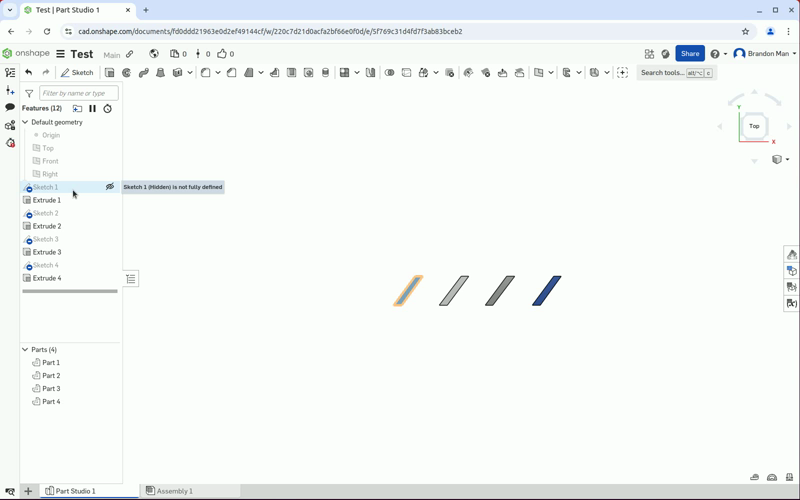
click(73, 189)
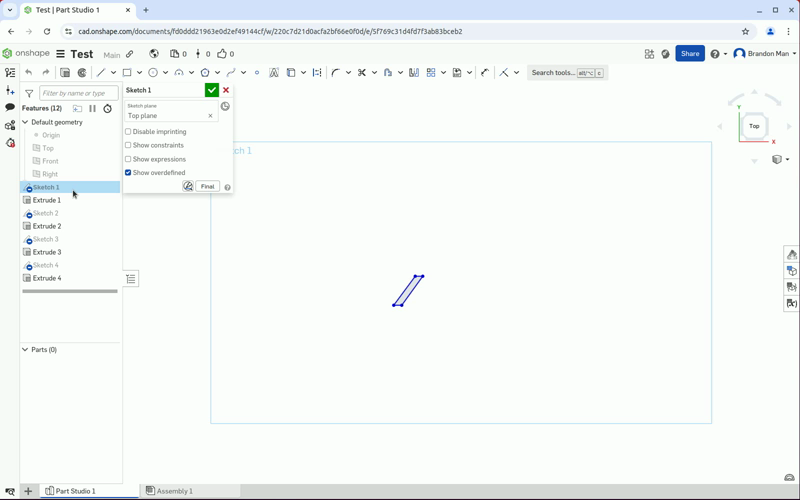
mouse_move(229, 92)
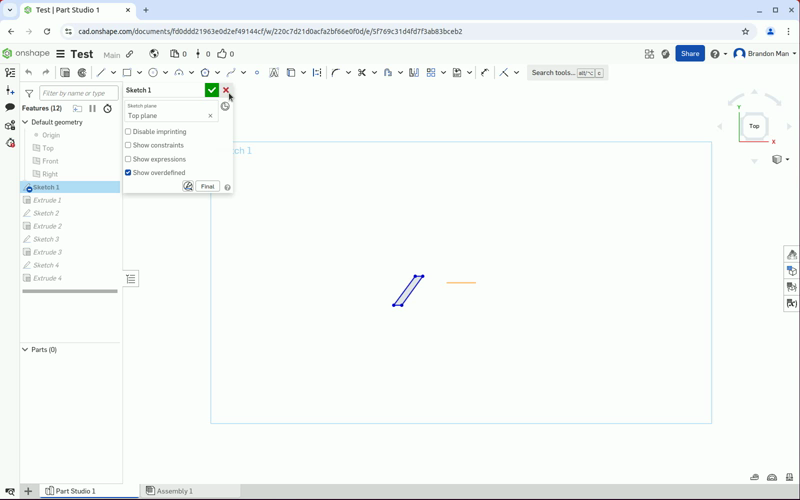
click(229, 92)
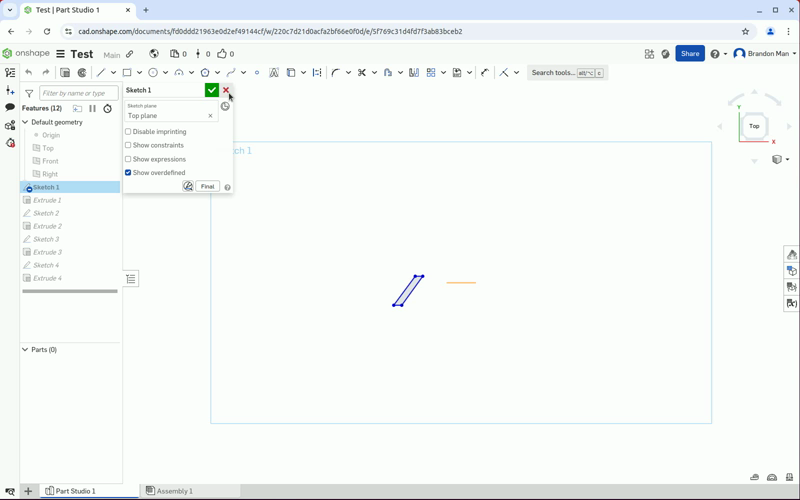
key(shift+s)
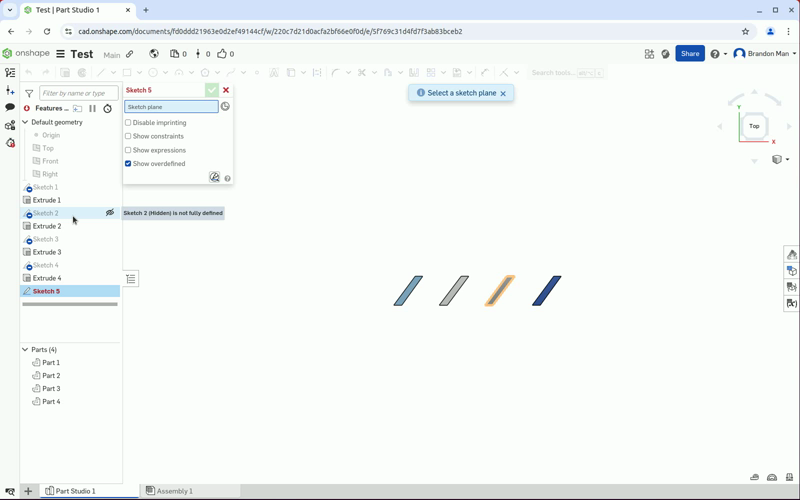
scroll(3)
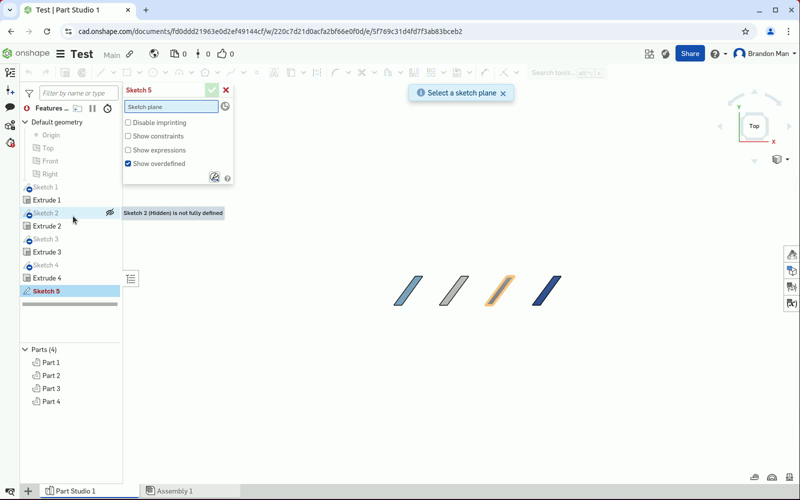
mouse_move(73, 150)
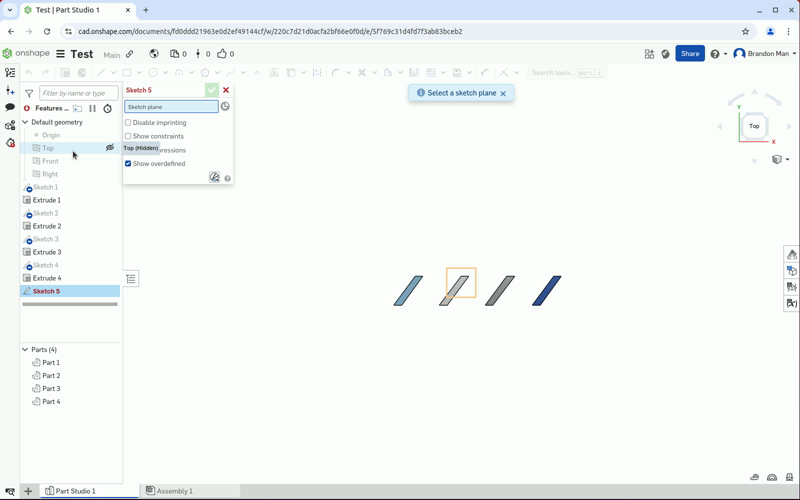
click(73, 150)
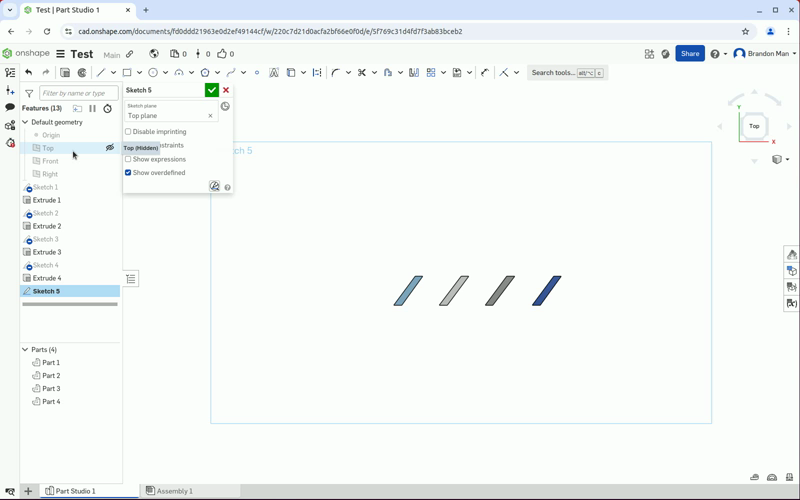
mouse_move(73, 352)
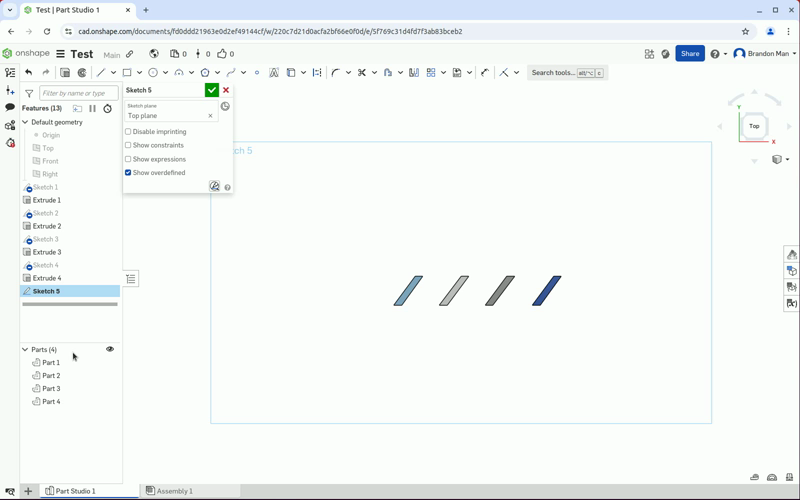
key(y)
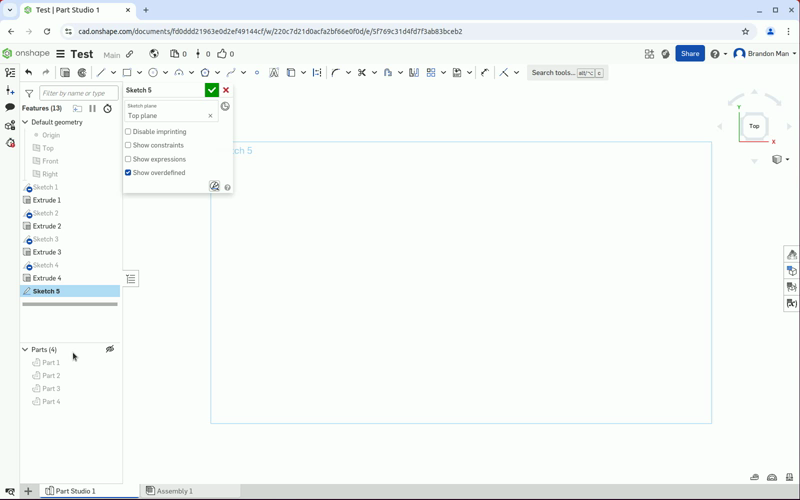
key(l)
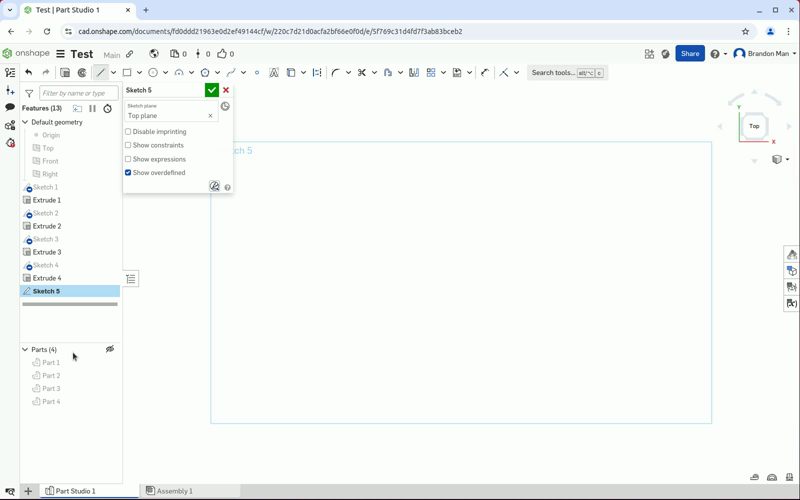
key_down(shift)
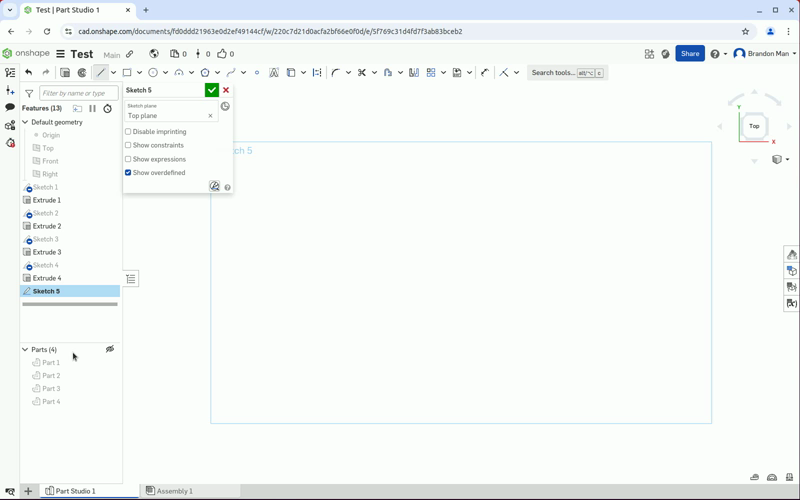
mouse_move(348, 305)
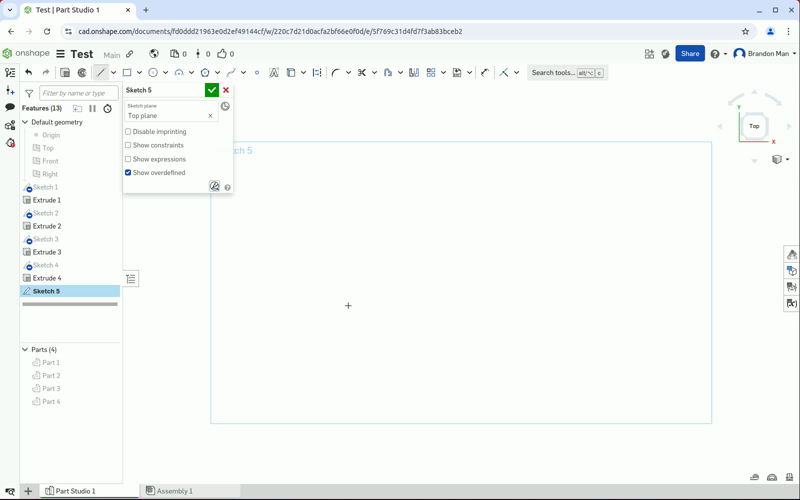
click(348, 305)
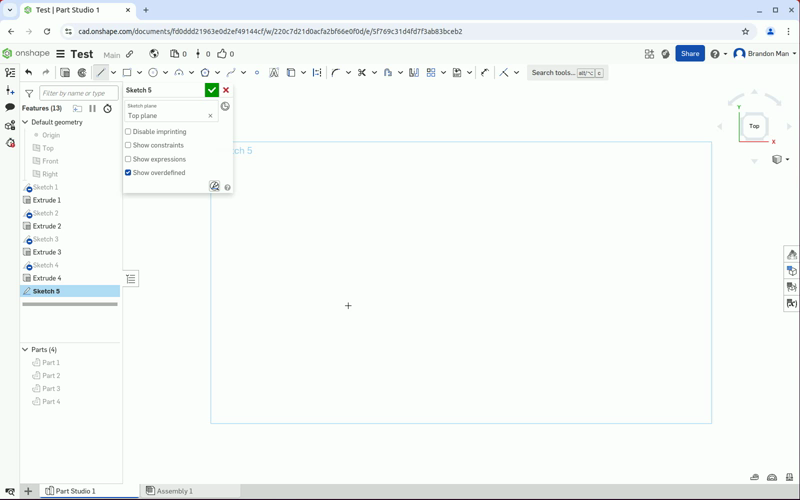
key_up(shift)
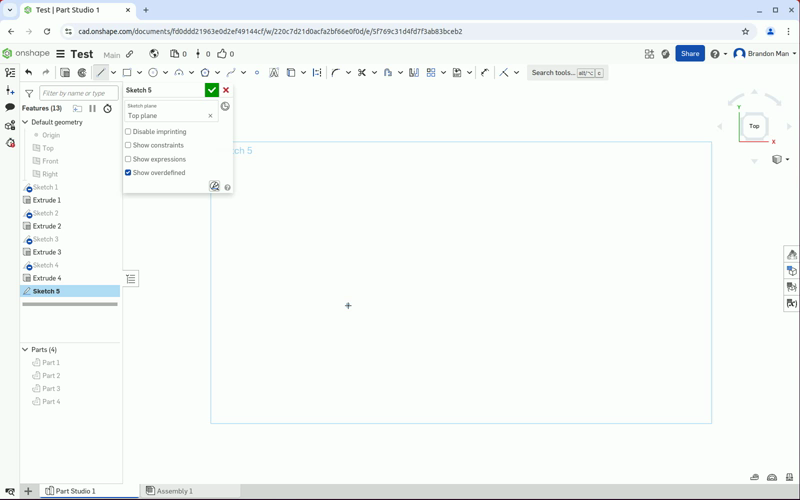
key_down(shift)
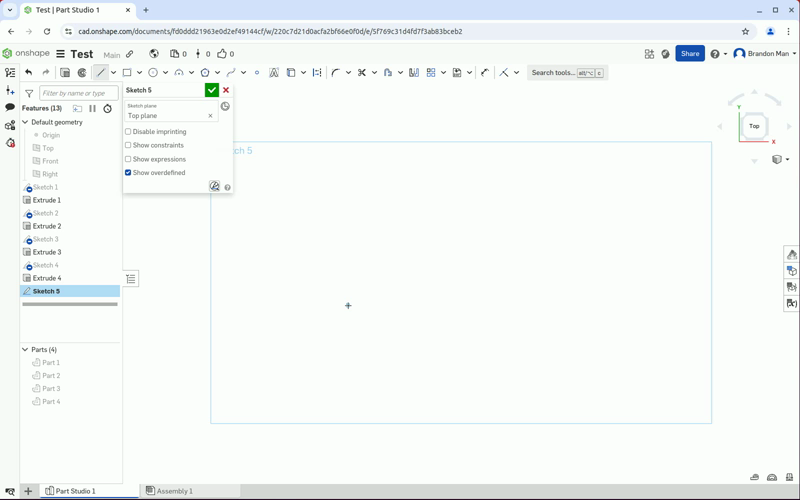
mouse_move(378, 305)
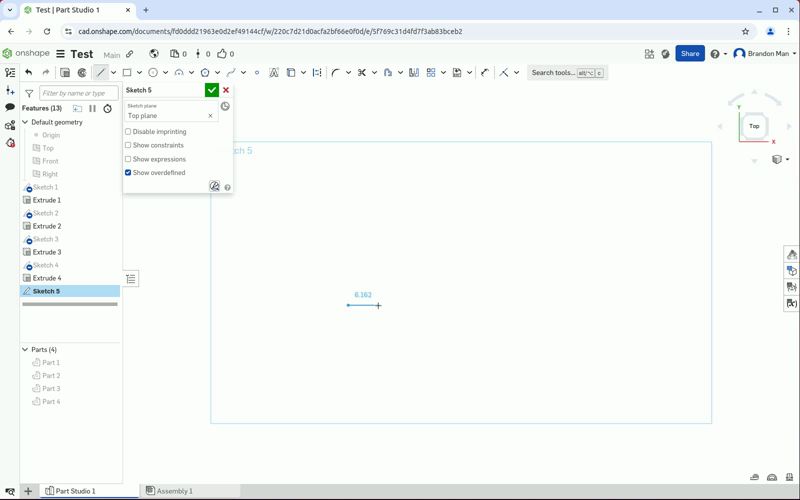
mouse_move(355, 305)
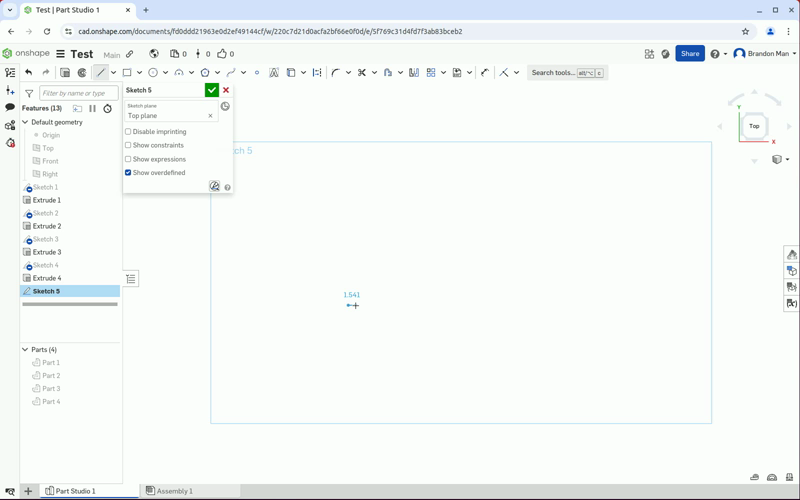
scroll(6)
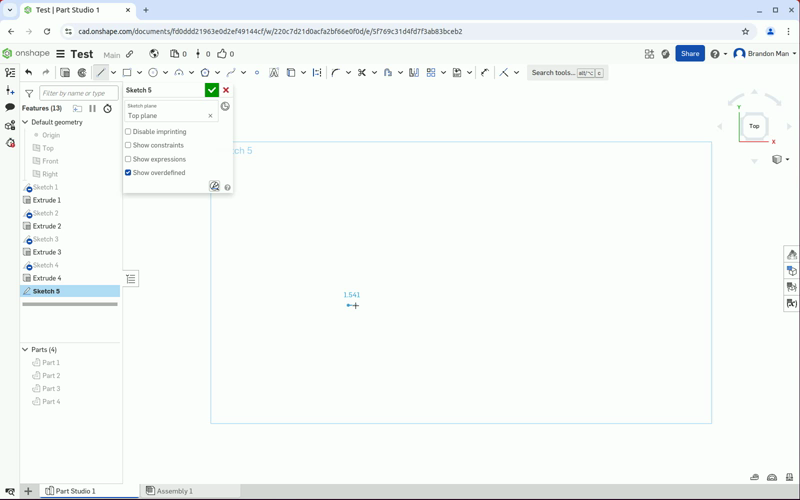
scroll(6)
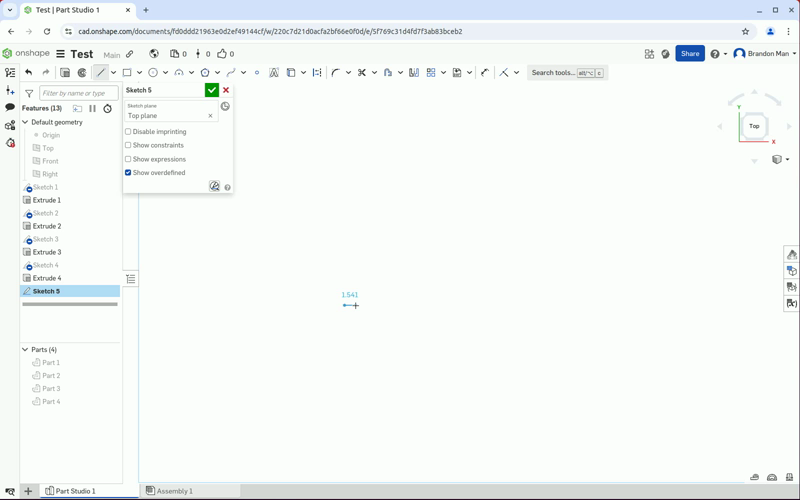
scroll(6)
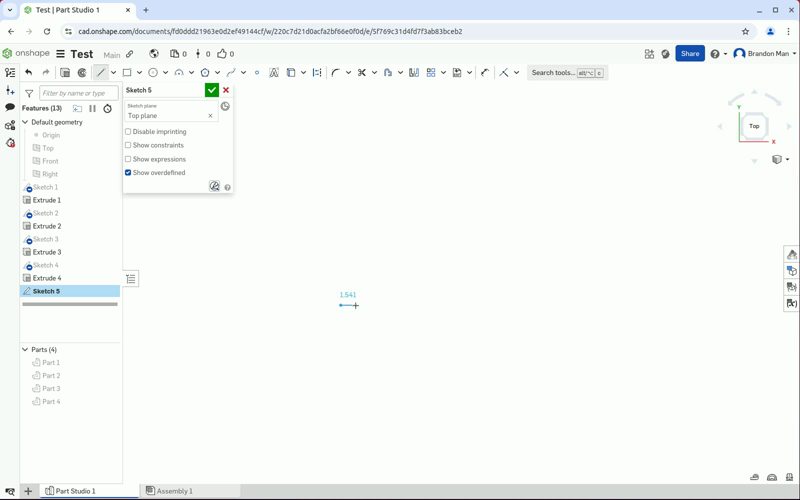
scroll(6)
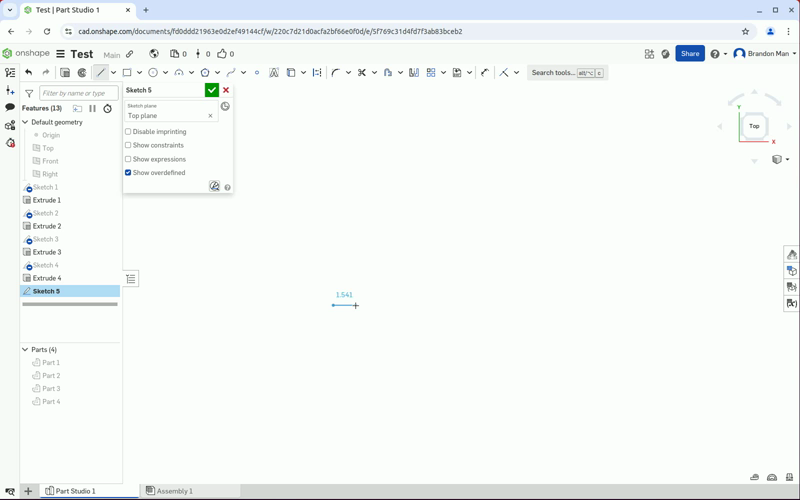
scroll(6)
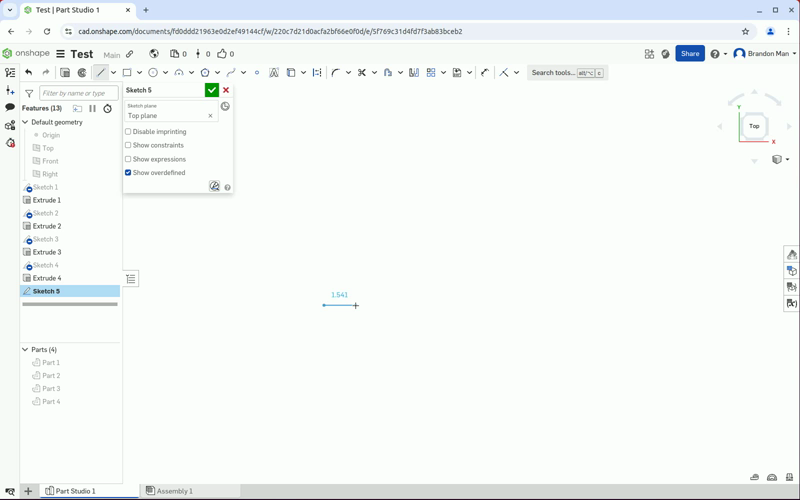
scroll(6)
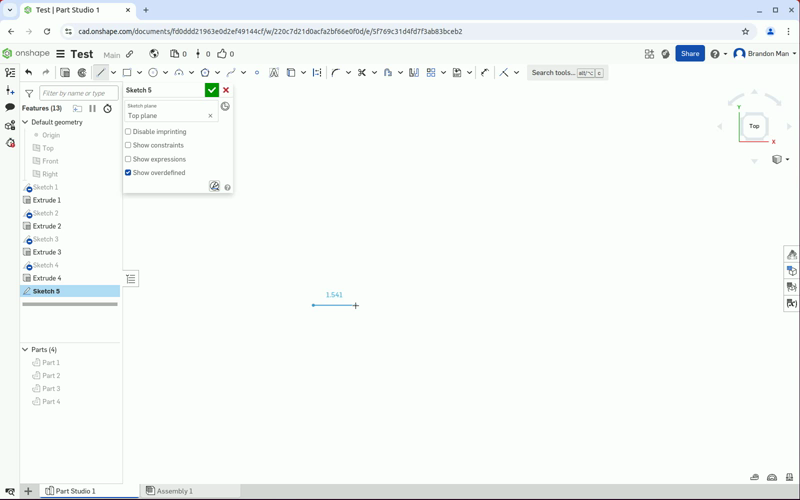
scroll(6)
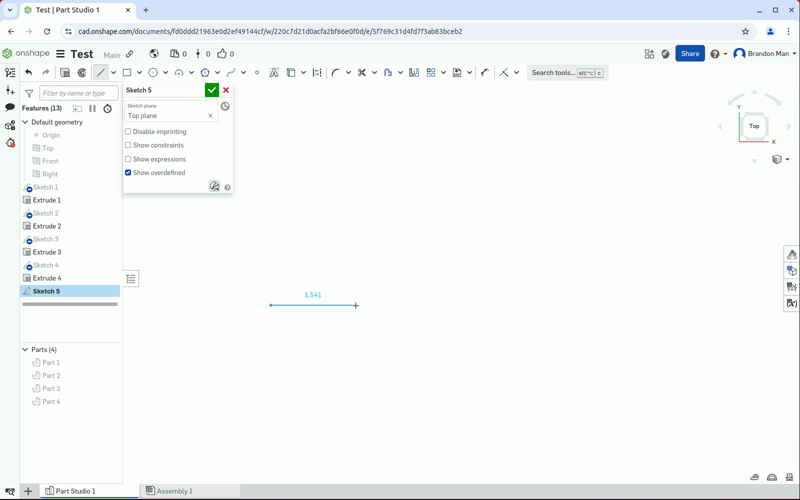
click(355, 305)
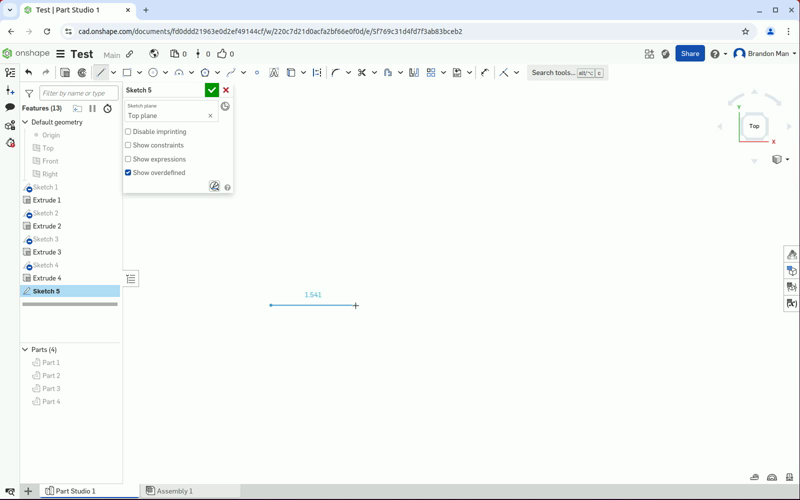
scroll(-6)
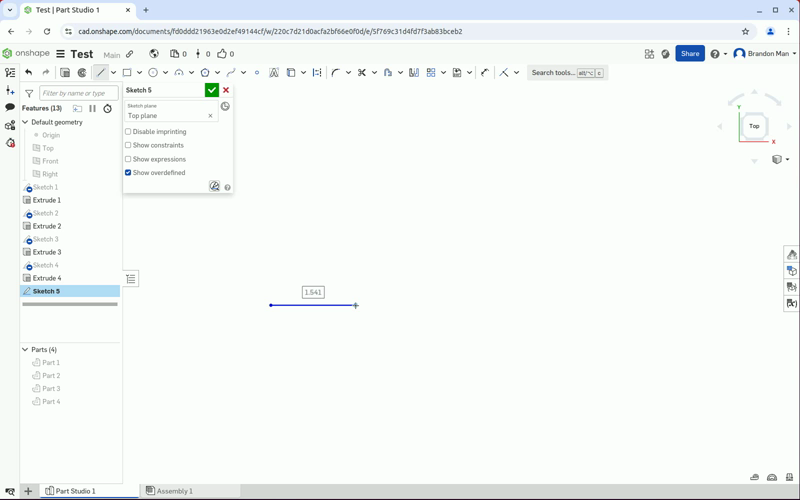
scroll(-6)
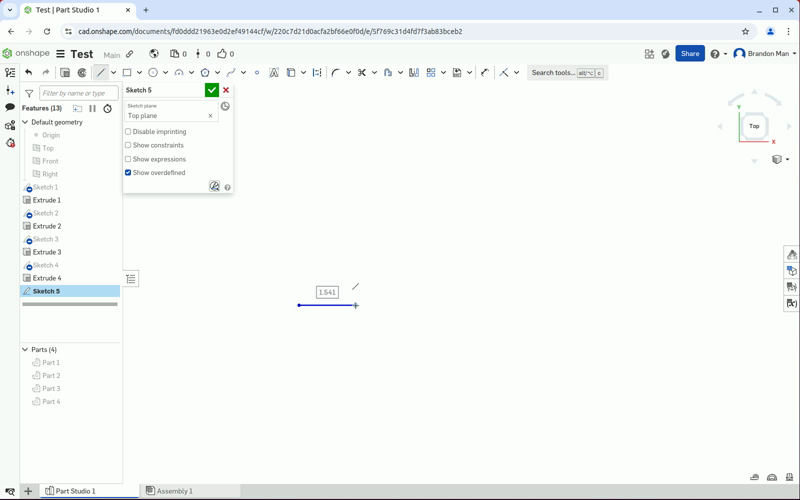
scroll(-6)
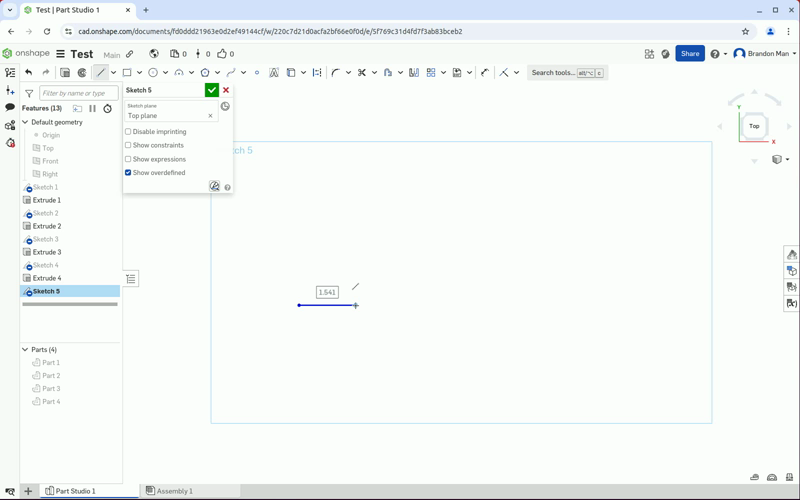
scroll(-6)
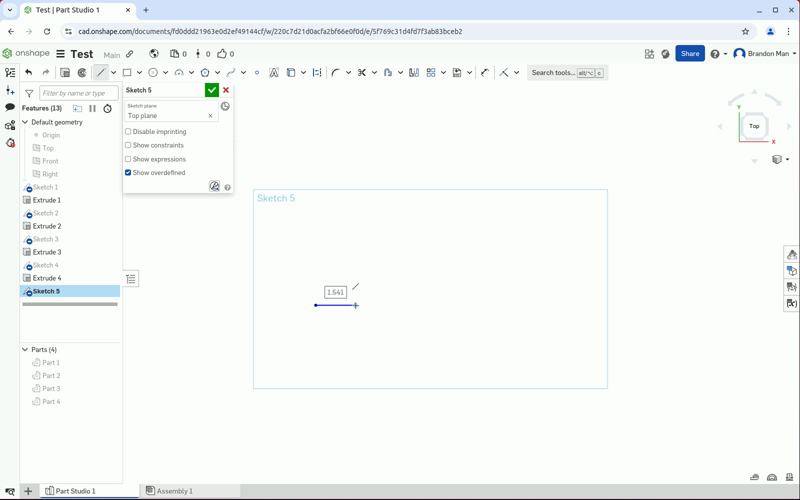
scroll(-6)
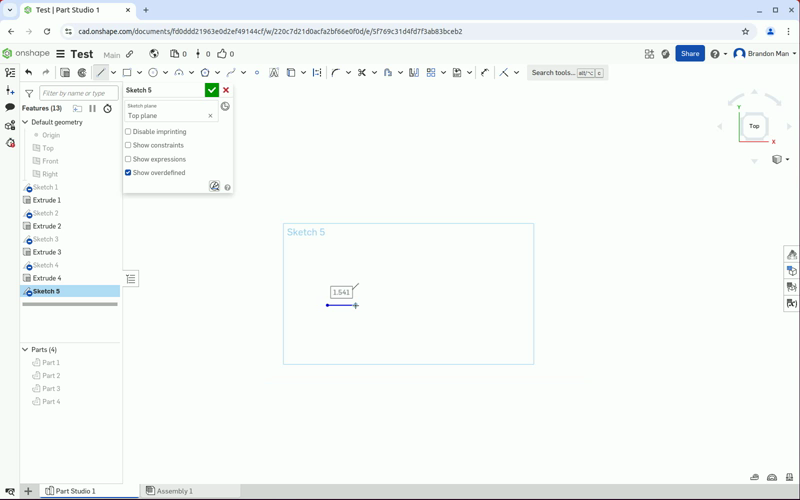
scroll(-6)
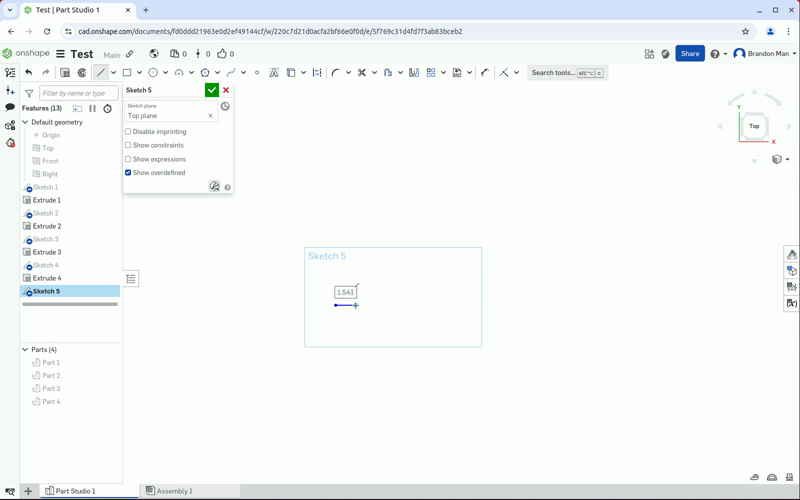
scroll(-6)
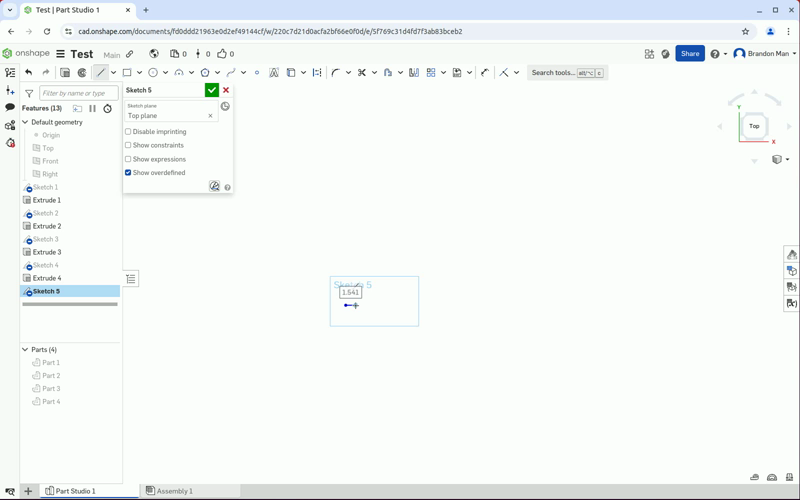
key_up(shift)
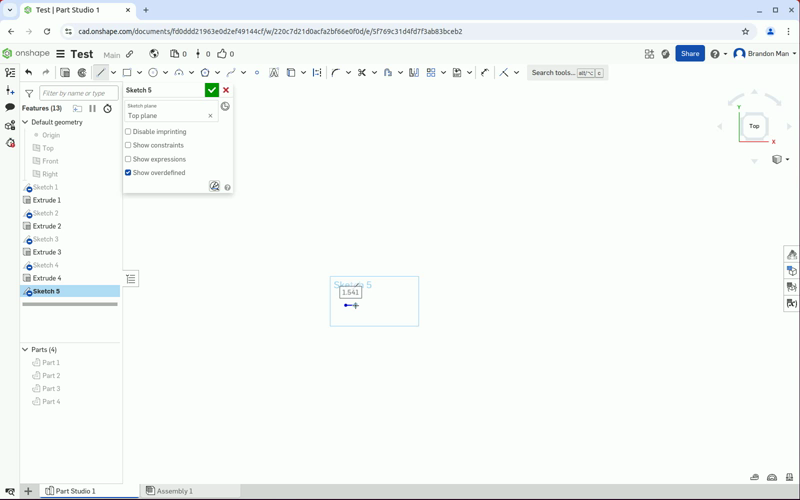
key_down(shift)
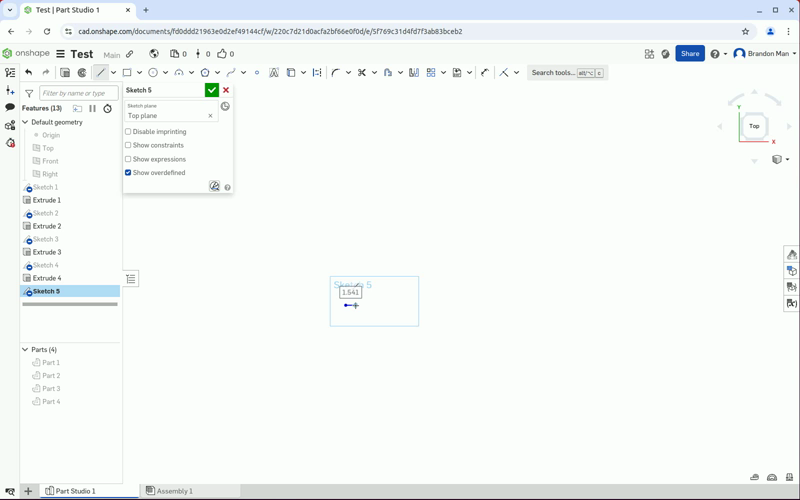
mouse_move(385, 305)
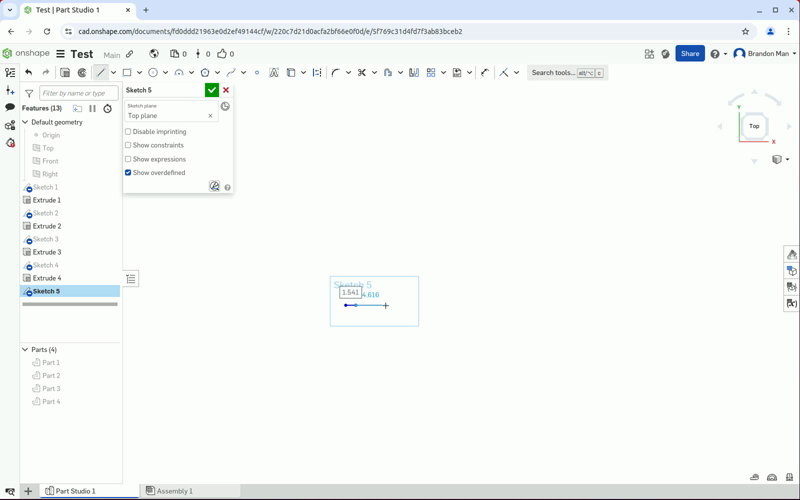
mouse_move(372, 282)
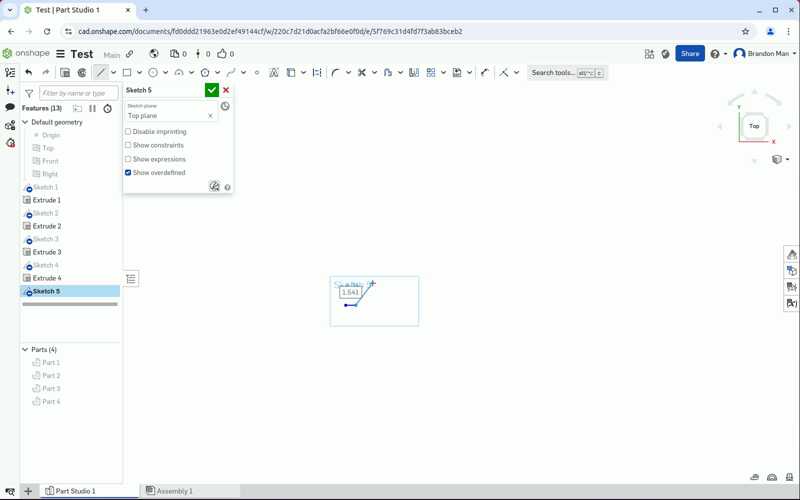
click(372, 282)
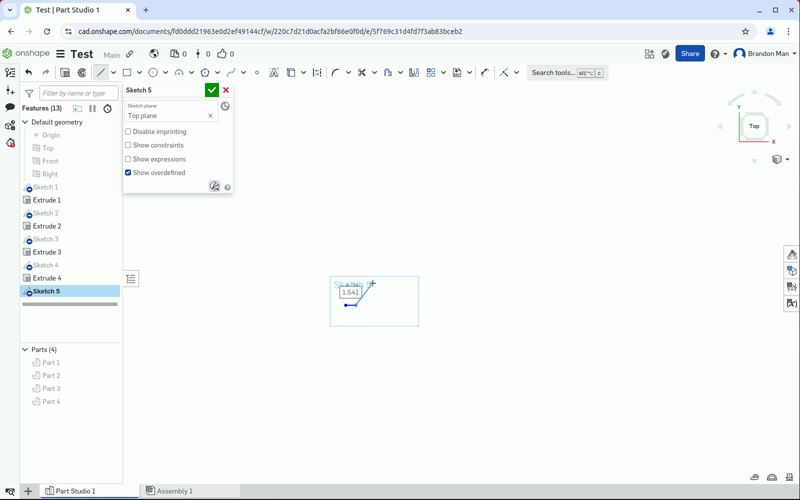
key_up(shift)
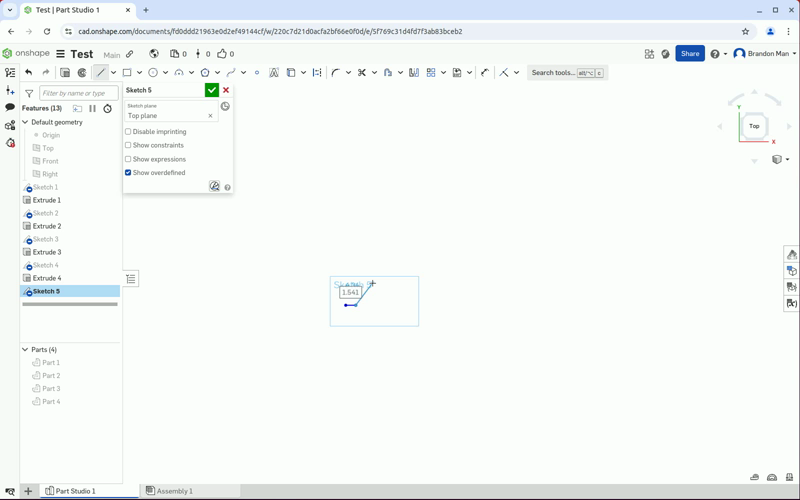
key_down(shift)
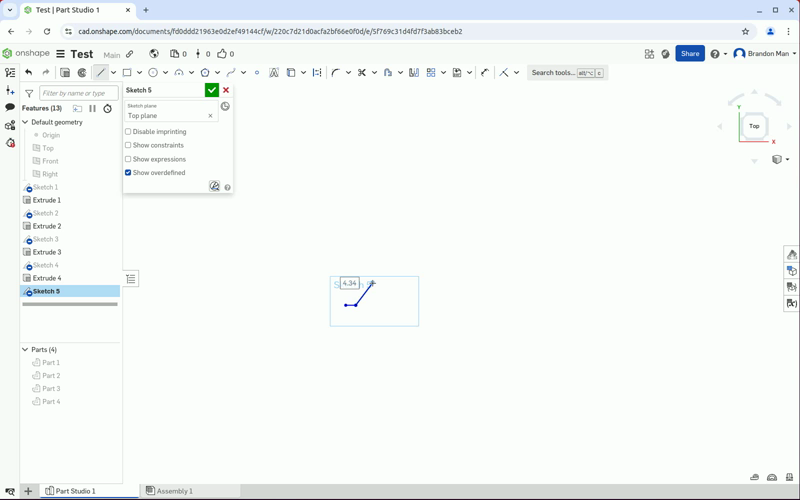
mouse_move(402, 282)
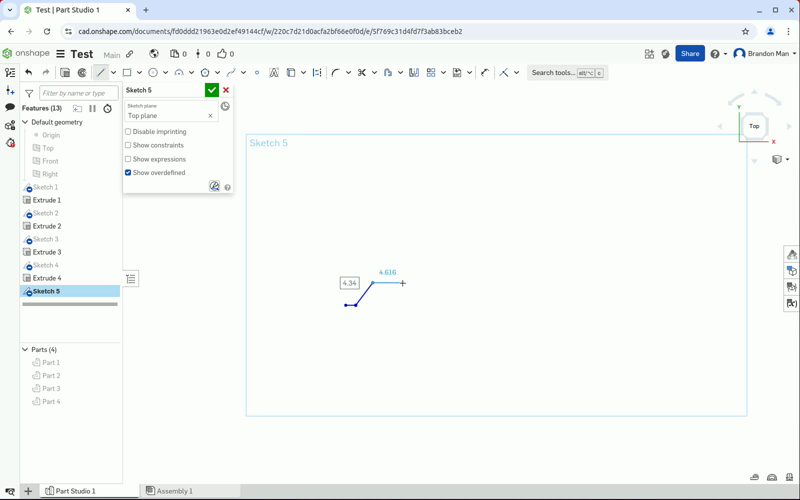
mouse_move(365, 282)
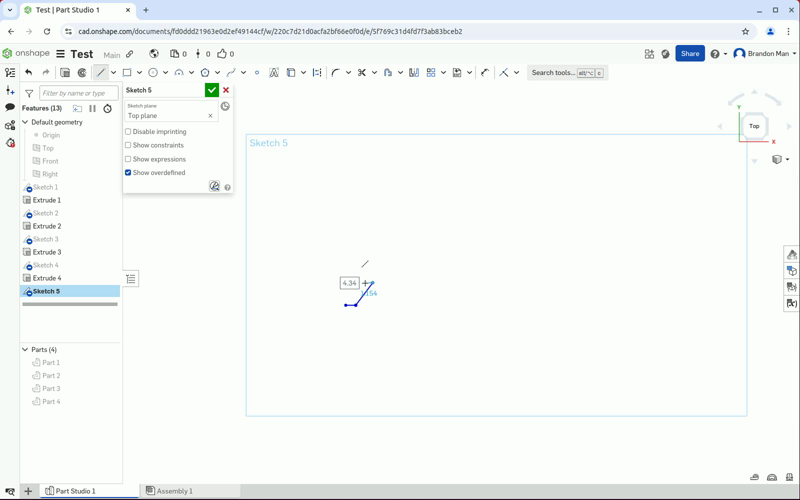
click(365, 282)
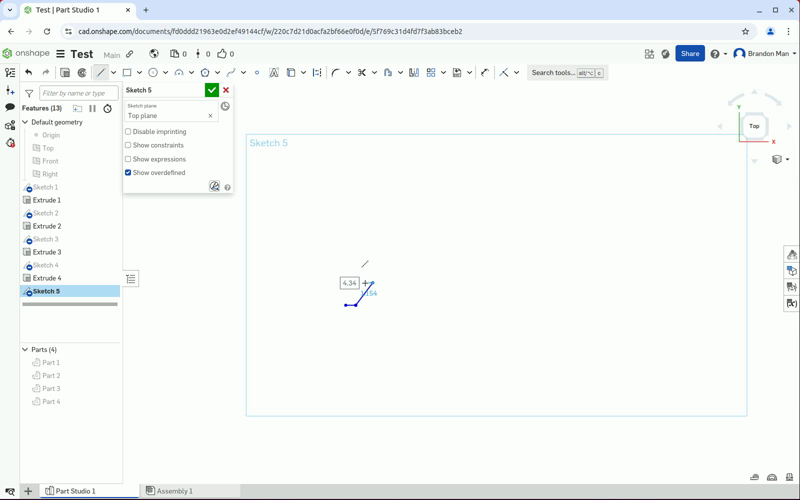
key_up(shift)
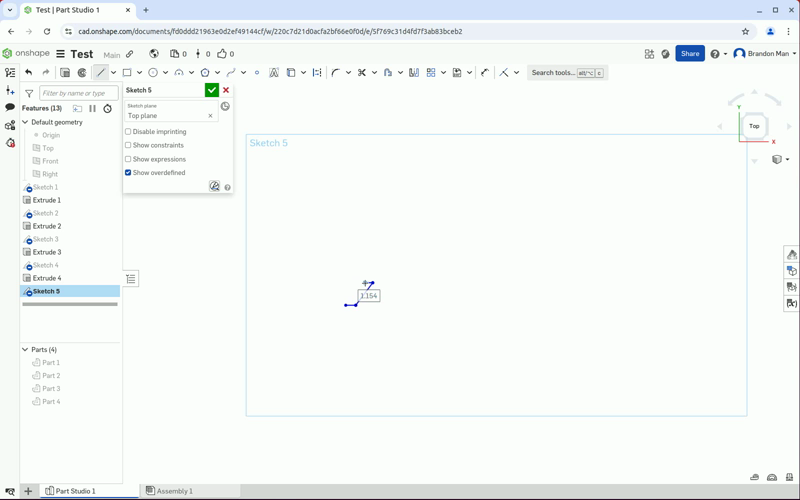
mouse_move(395, 282)
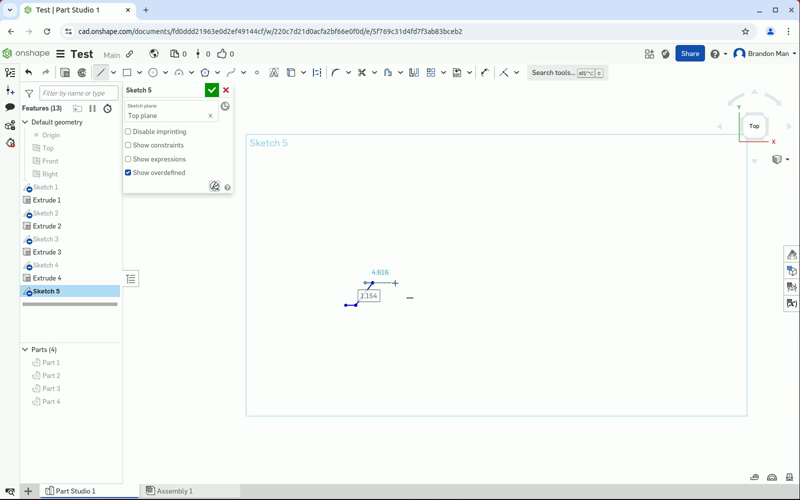
key_down(shift)
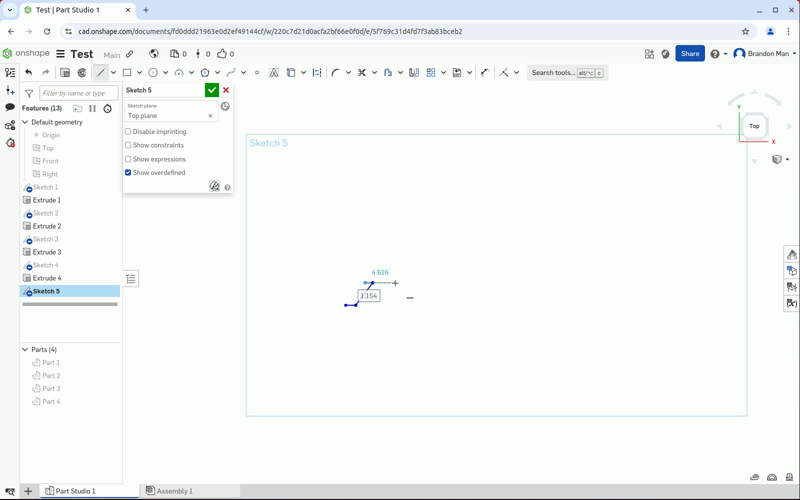
mouse_move(348, 305)
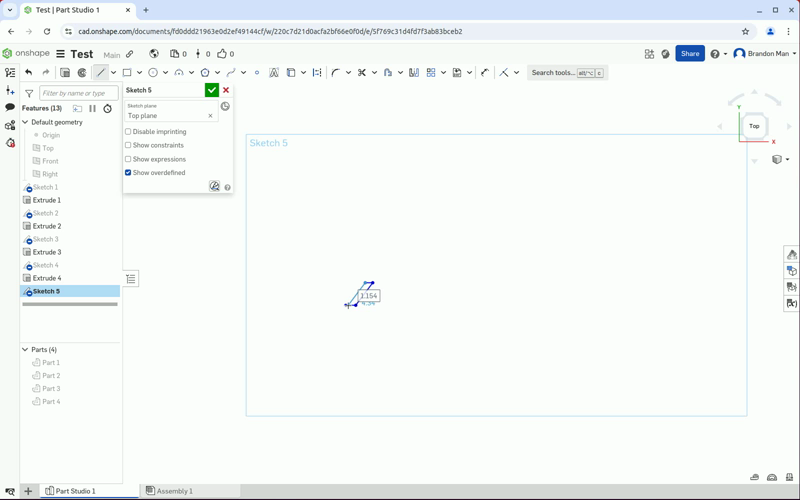
key_up(shift)
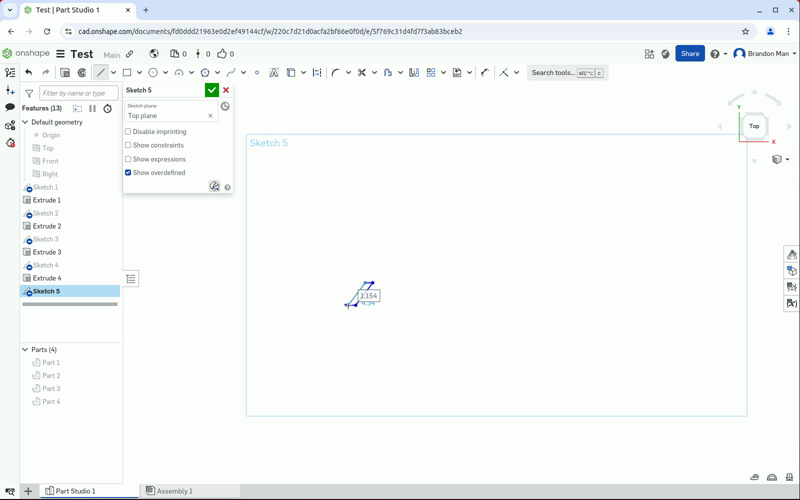
click(348, 305)
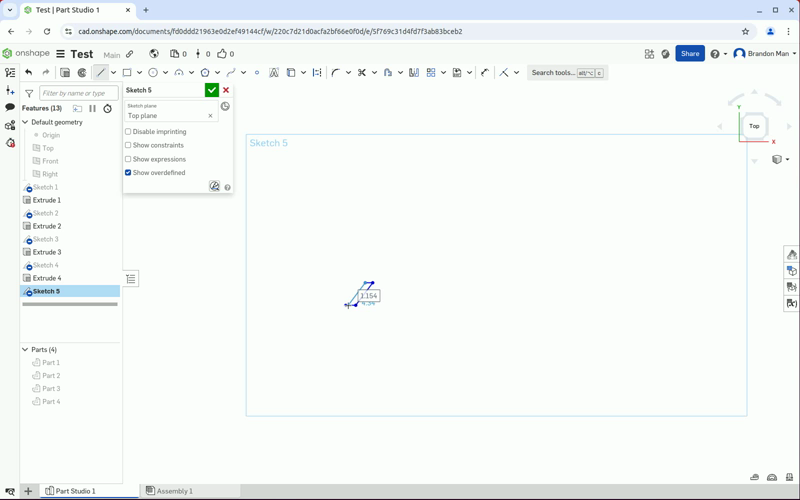
key(esc)
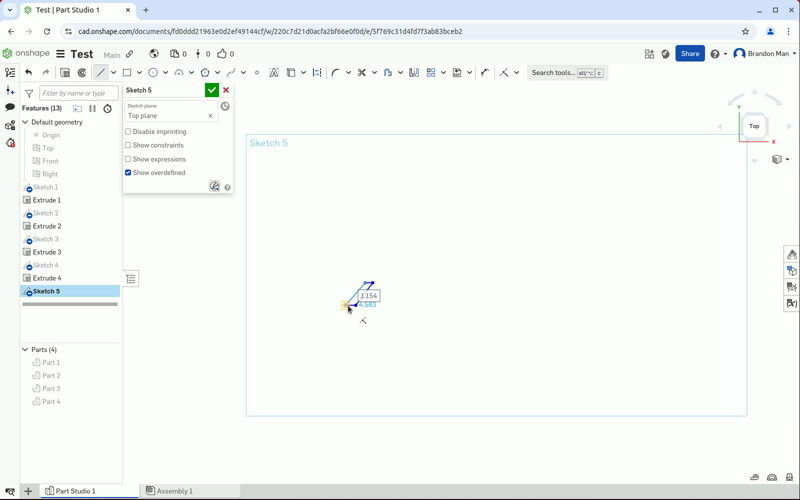
mouse_move(361, 291)
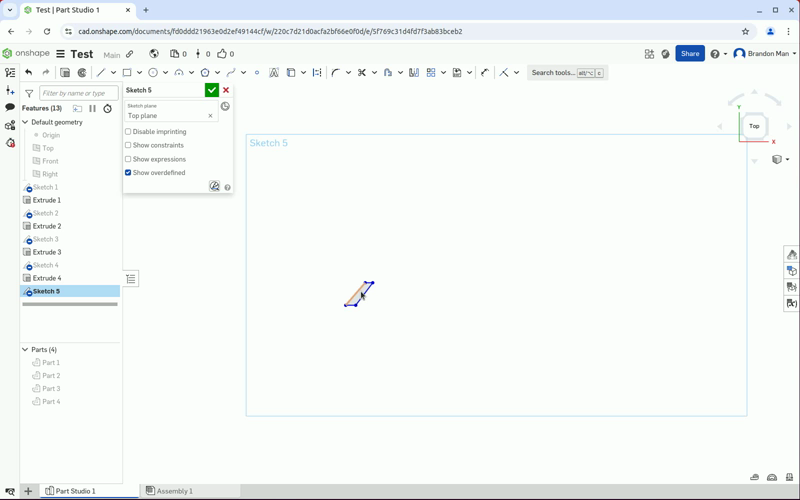
scroll(6)
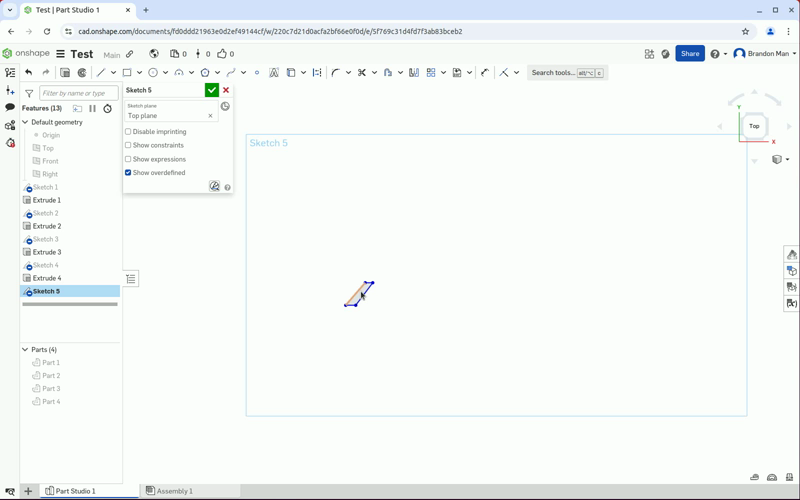
scroll(6)
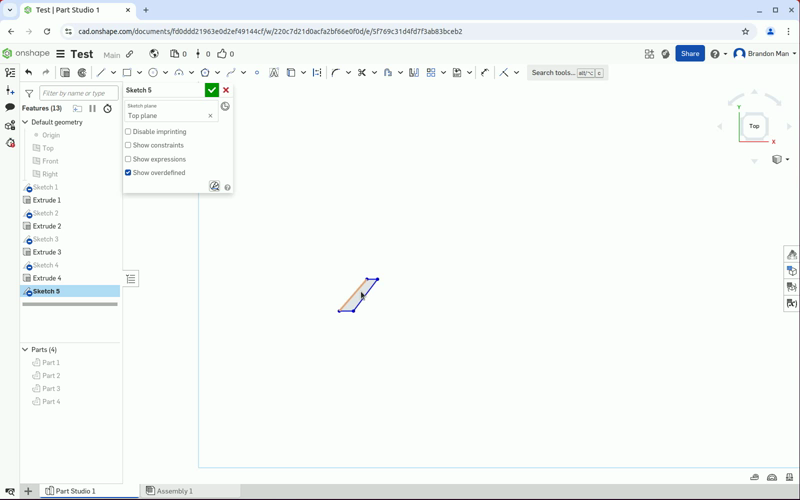
scroll(6)
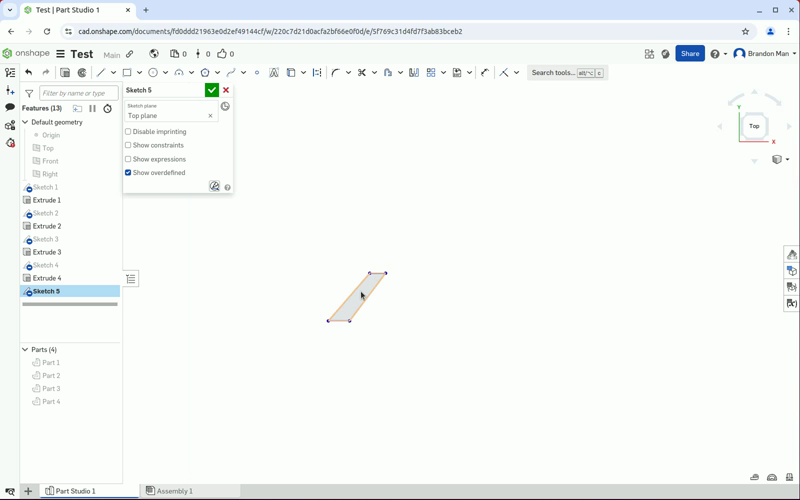
scroll(6)
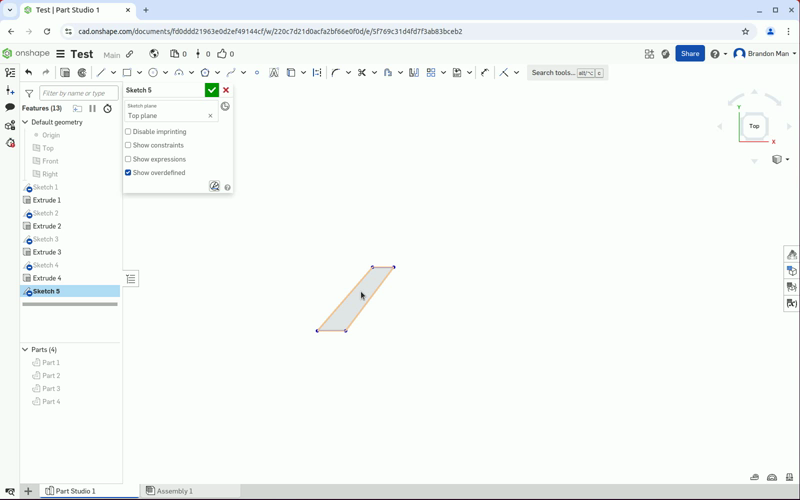
scroll(6)
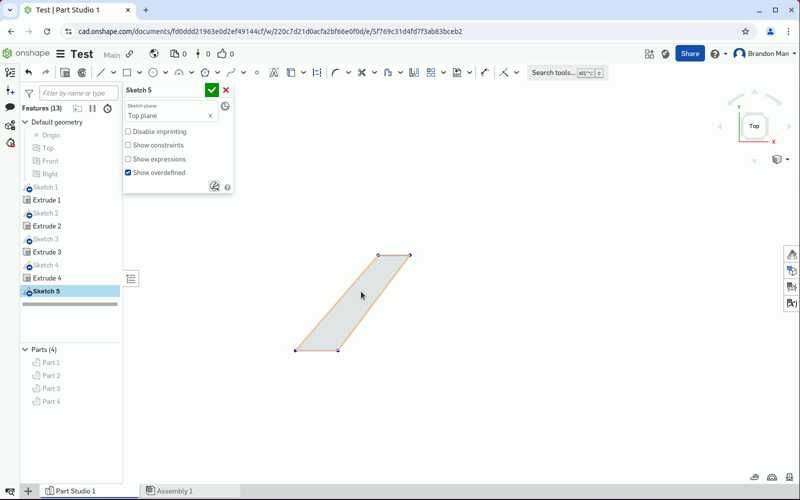
scroll(6)
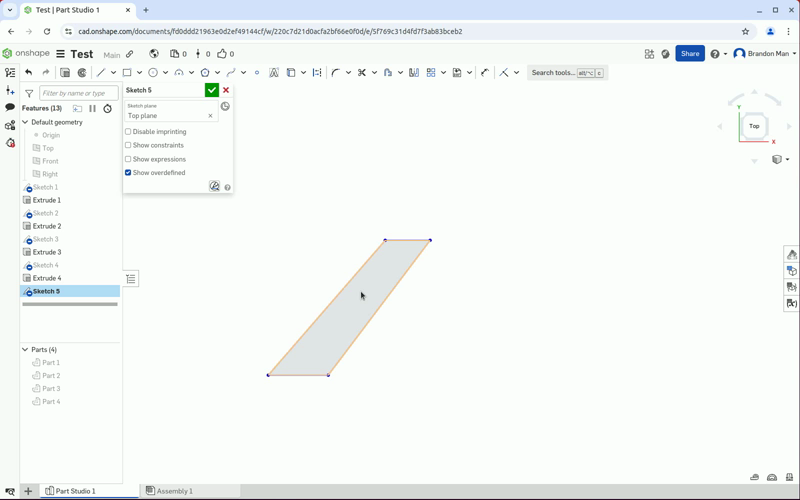
scroll(6)
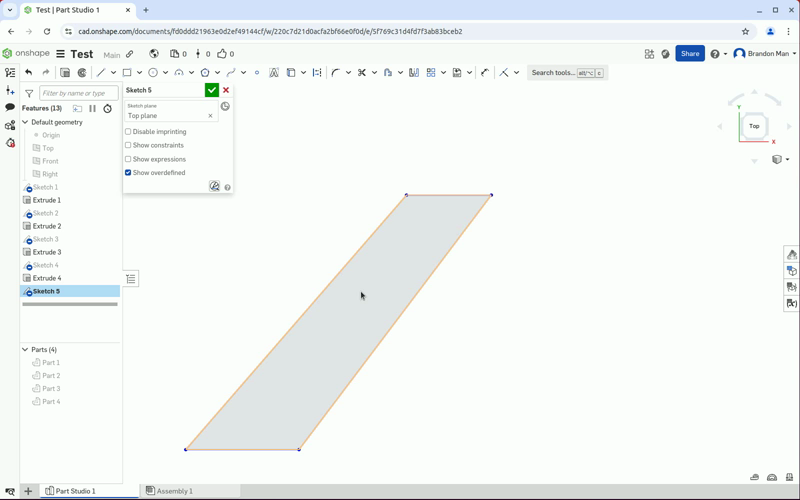
click(361, 291)
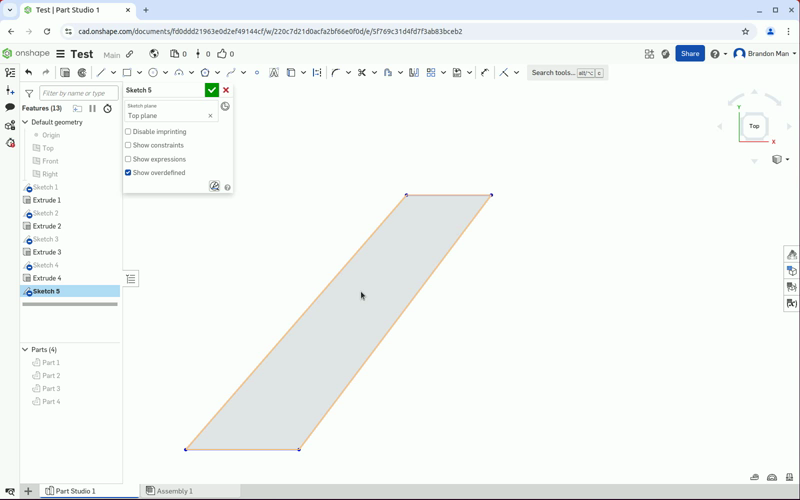
scroll(-6)
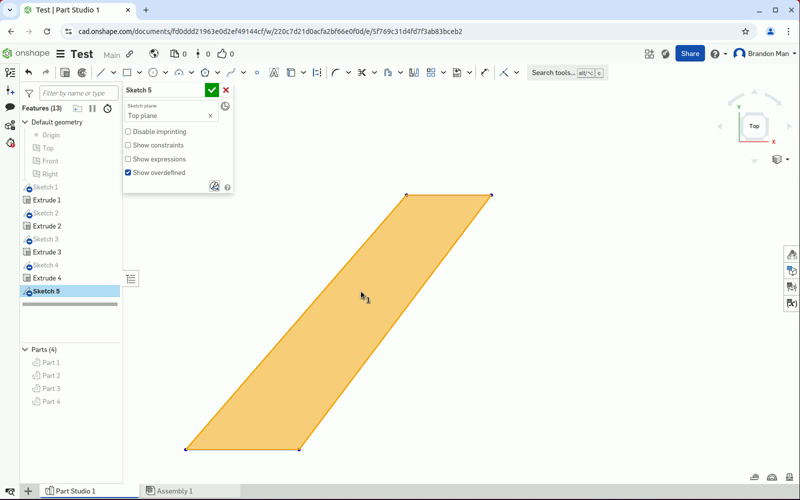
scroll(-6)
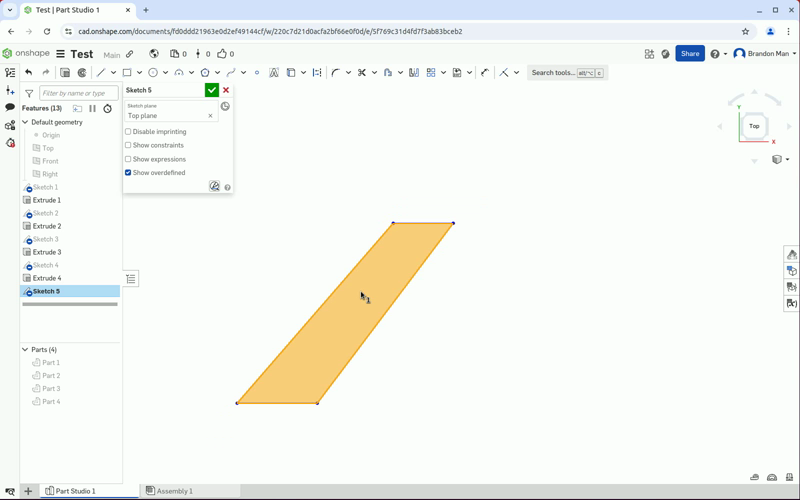
scroll(-6)
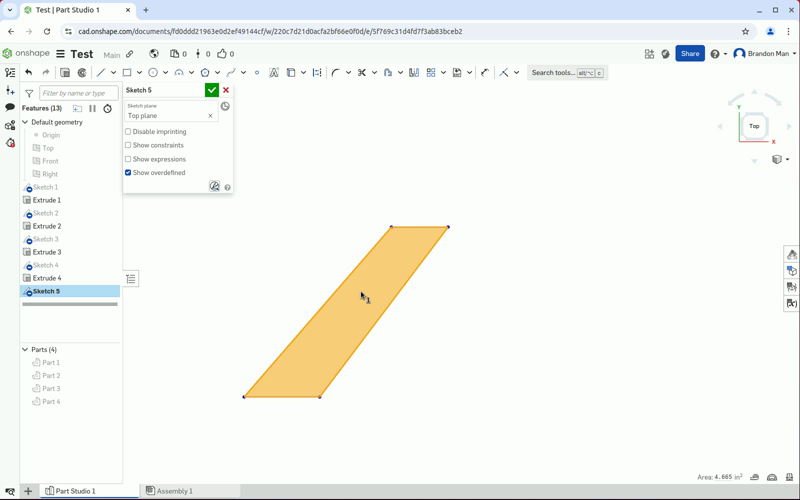
scroll(-6)
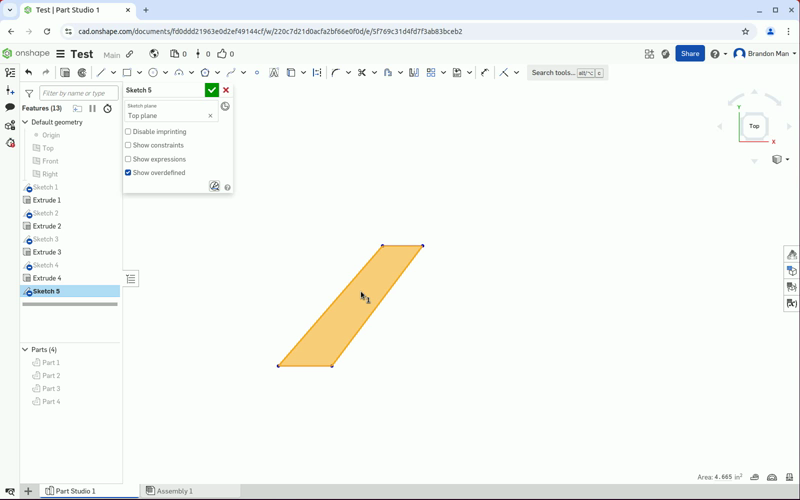
scroll(-6)
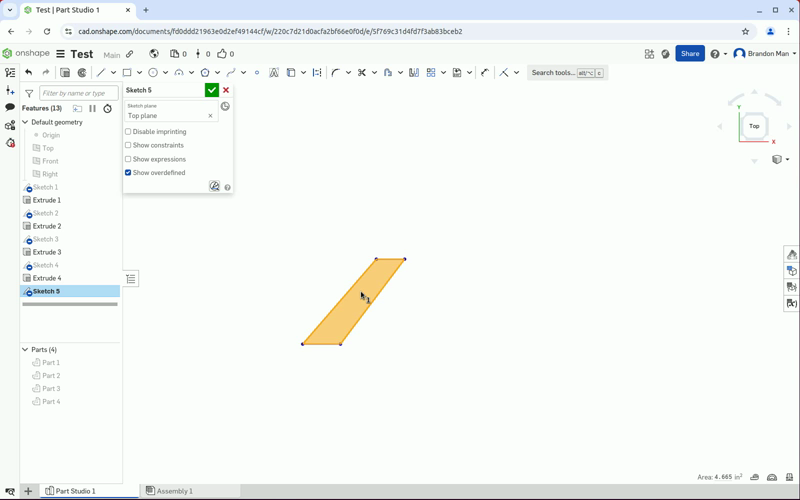
scroll(-6)
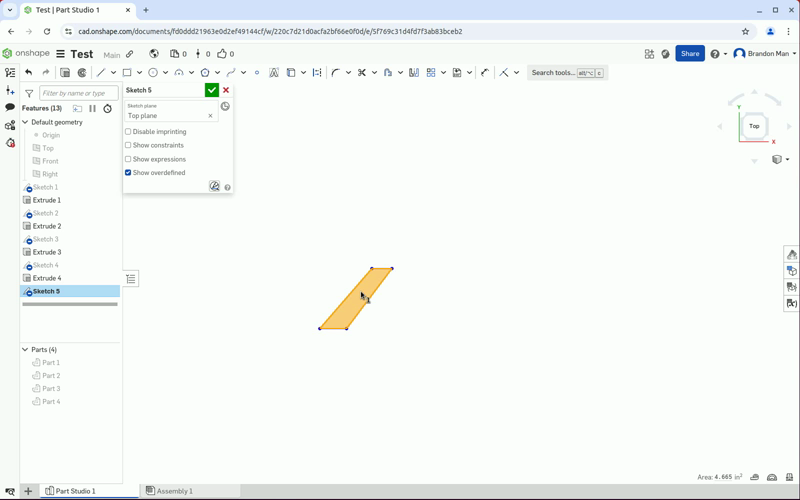
scroll(-6)
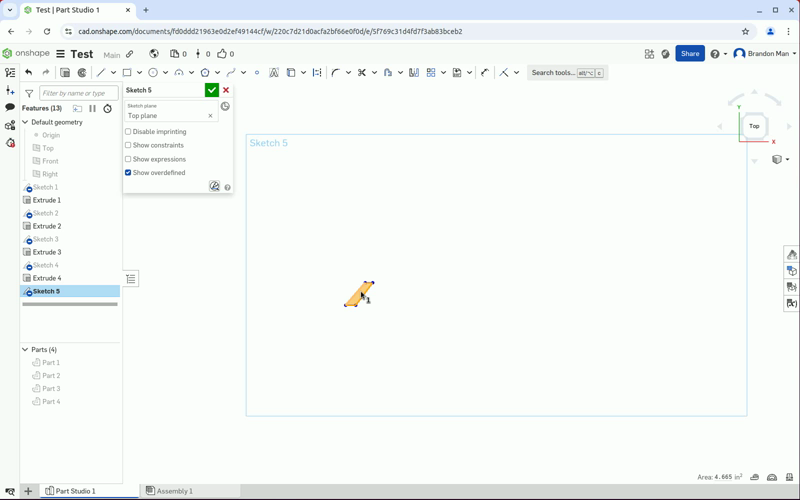
mouse_move(73, 352)
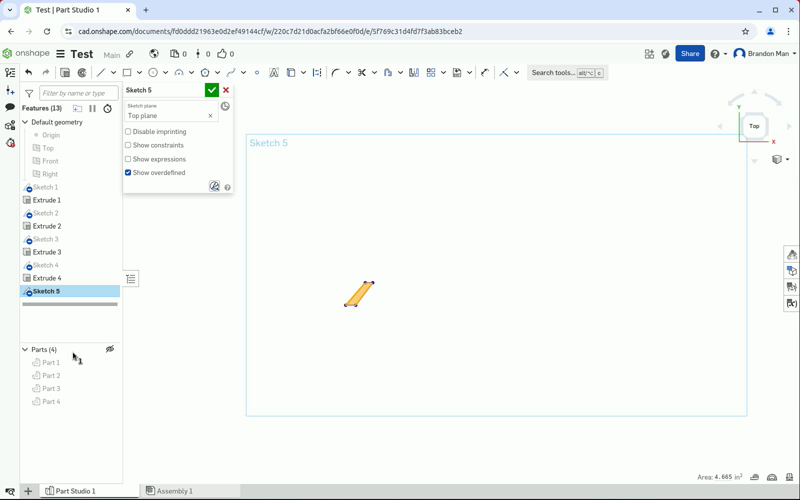
key(shift+y)
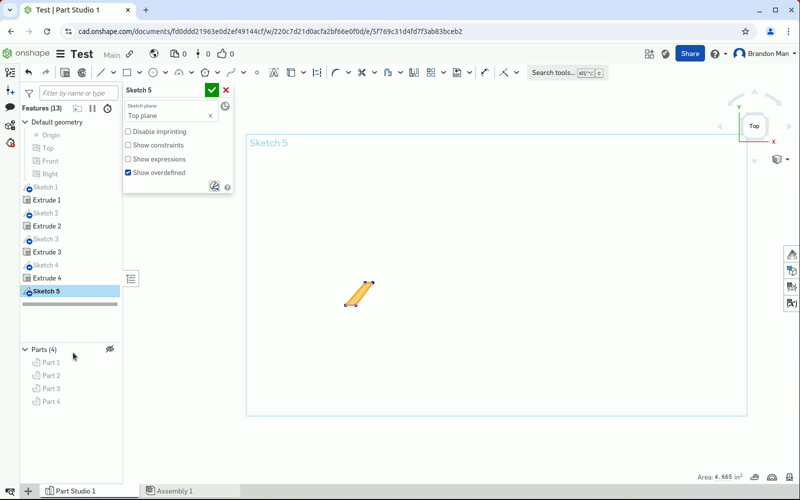
key(shift+e)
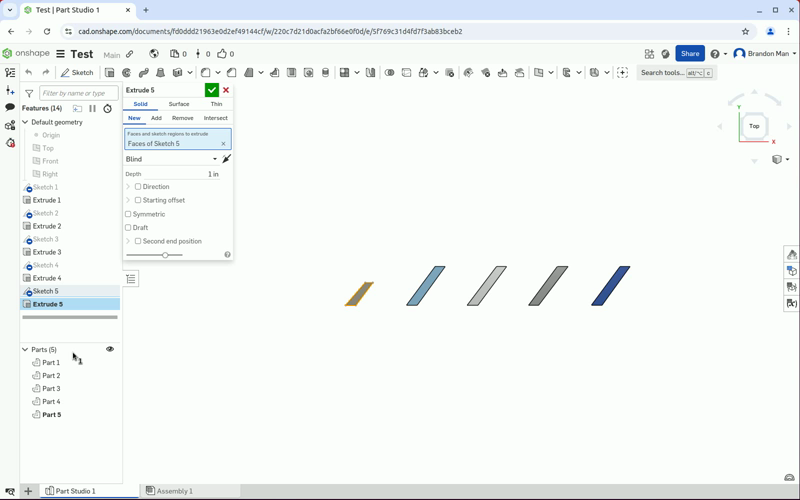
mouse_move(143, 106)
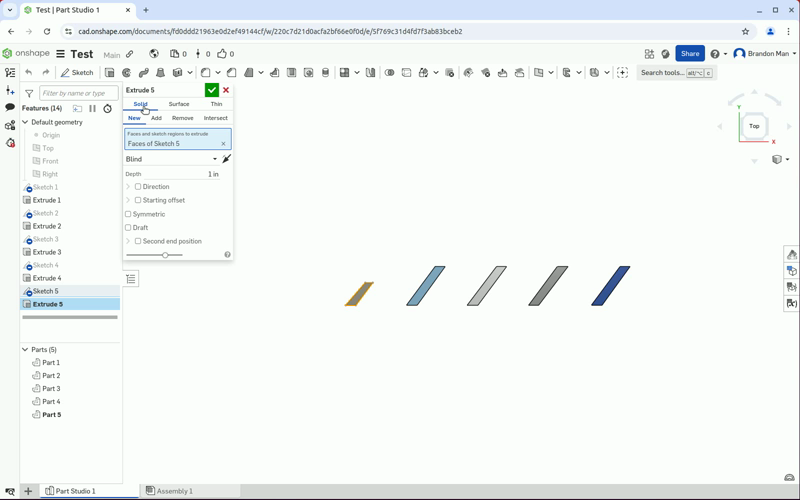
click(143, 106)
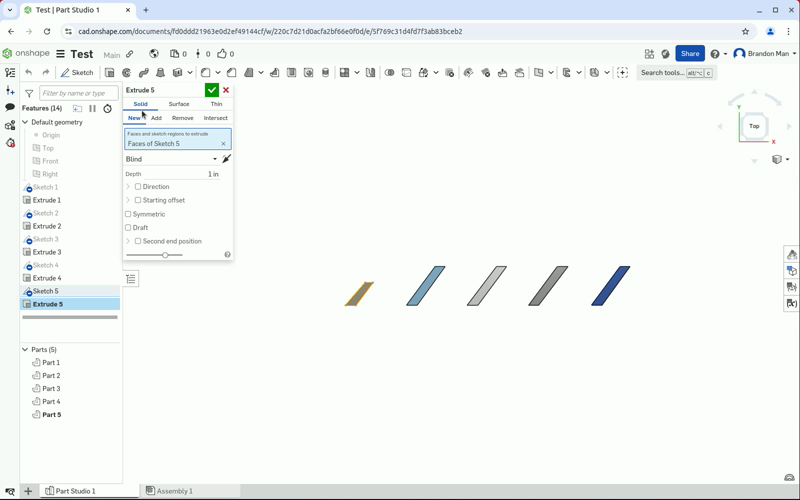
mouse_move(137, 120)
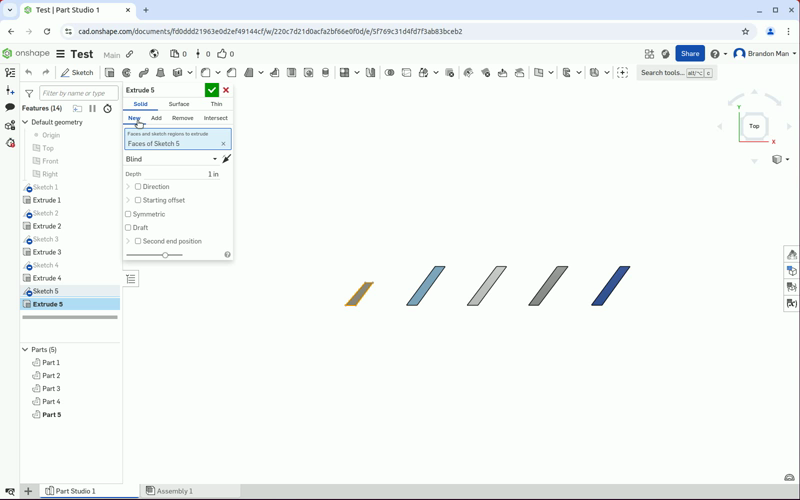
click(137, 120)
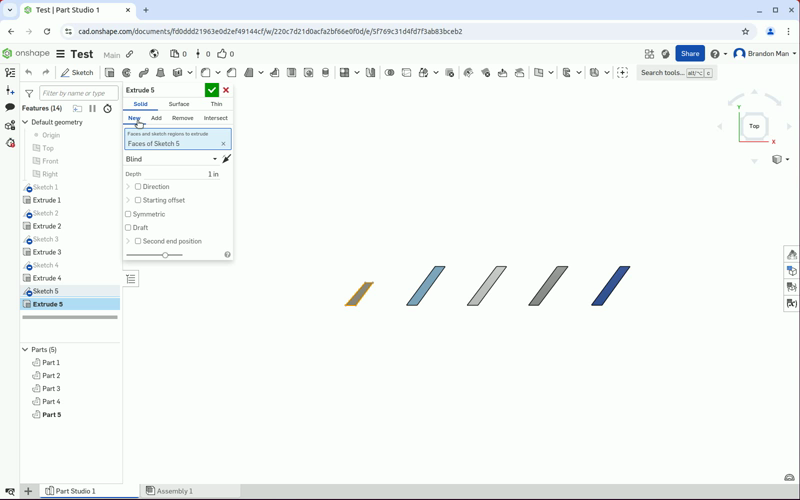
key(tab, 4)
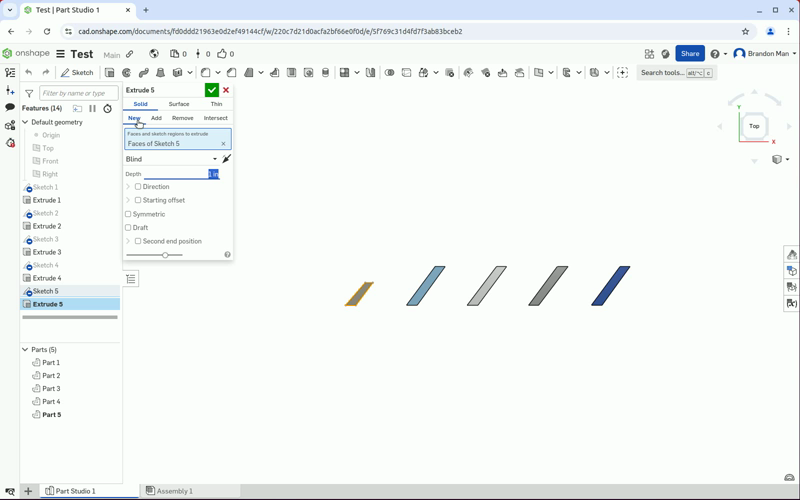
text(2.166)
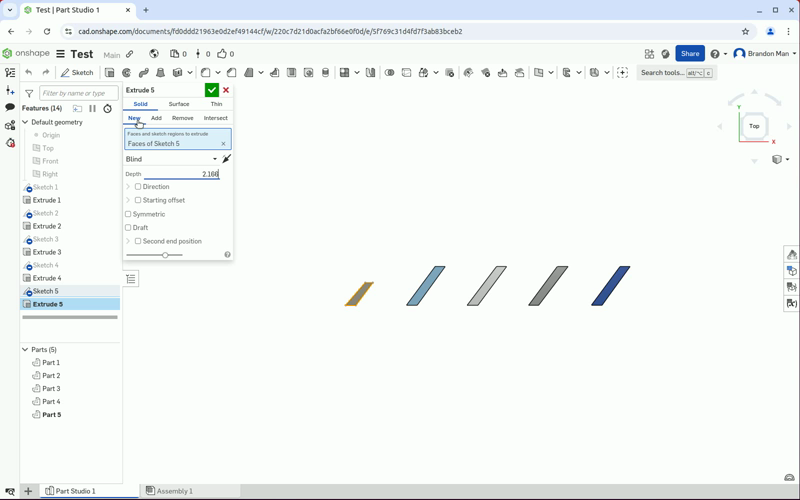
key(tab, 3)
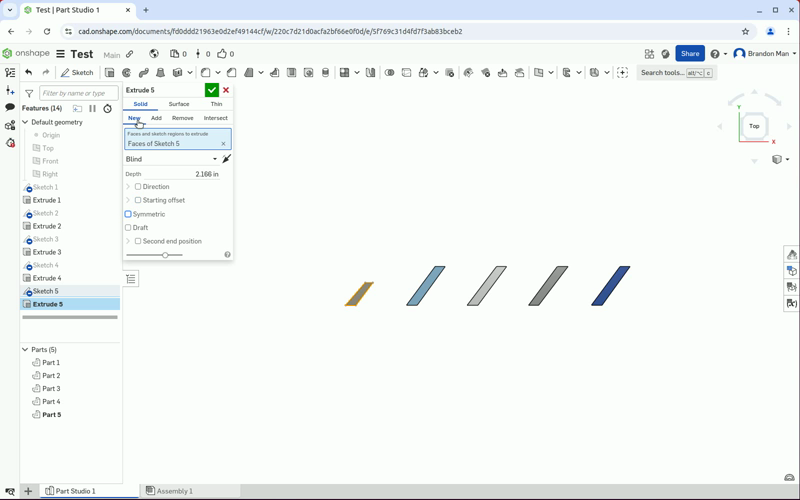
key(tab, 2)
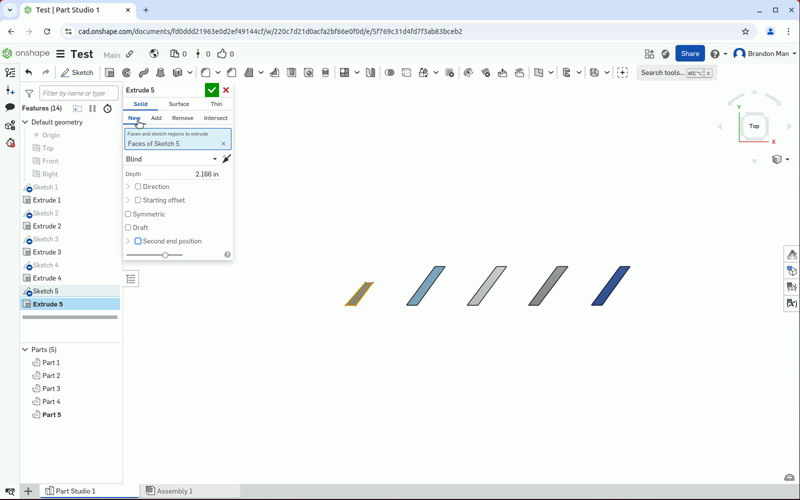
key(space)
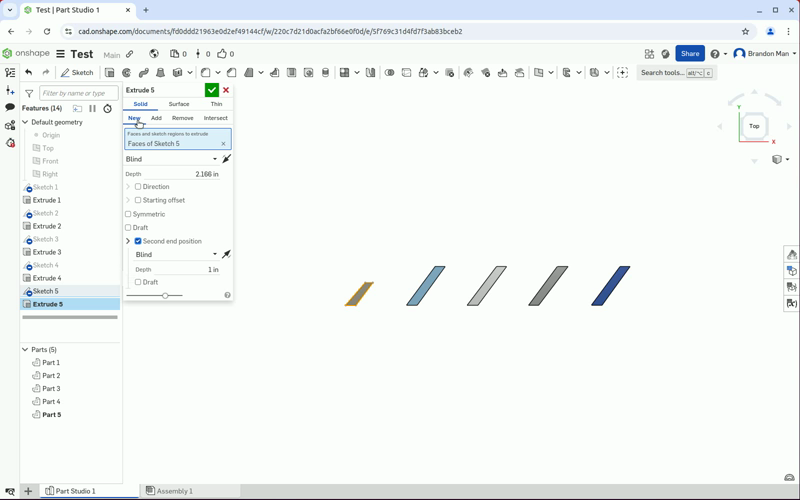
key(tab, 3)
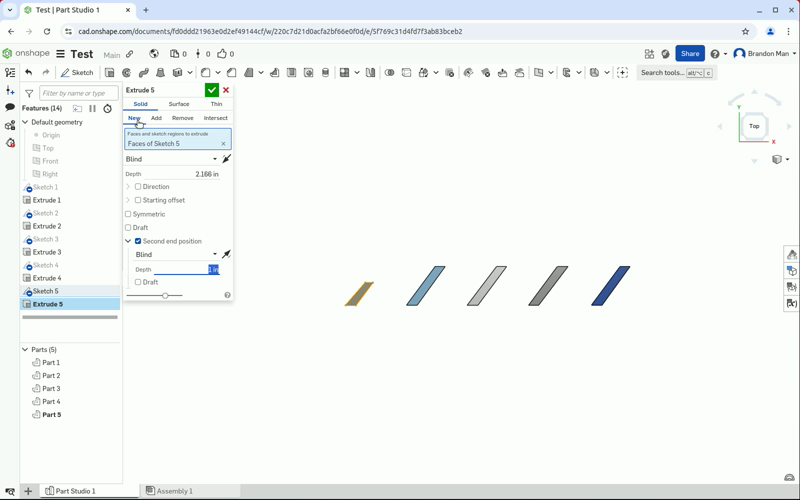
text(2.166)
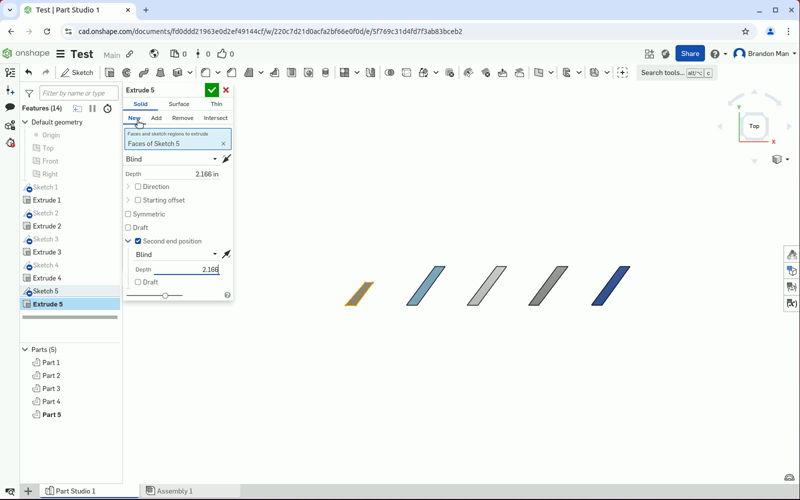
key(enter)
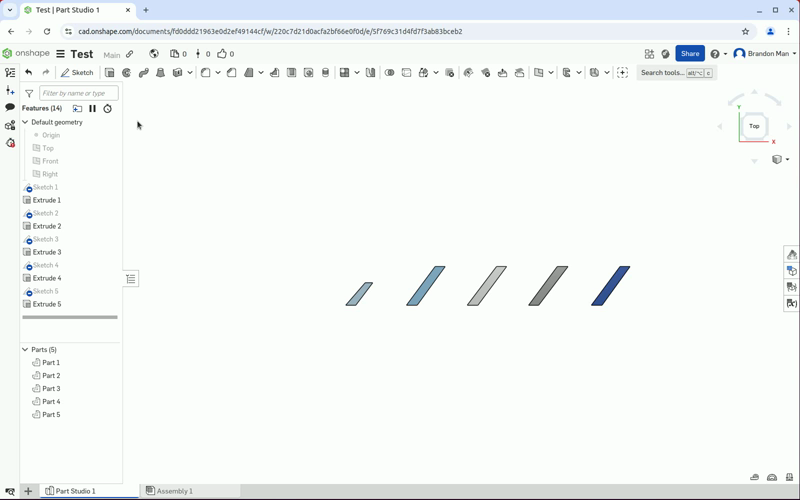
key(shift+h)
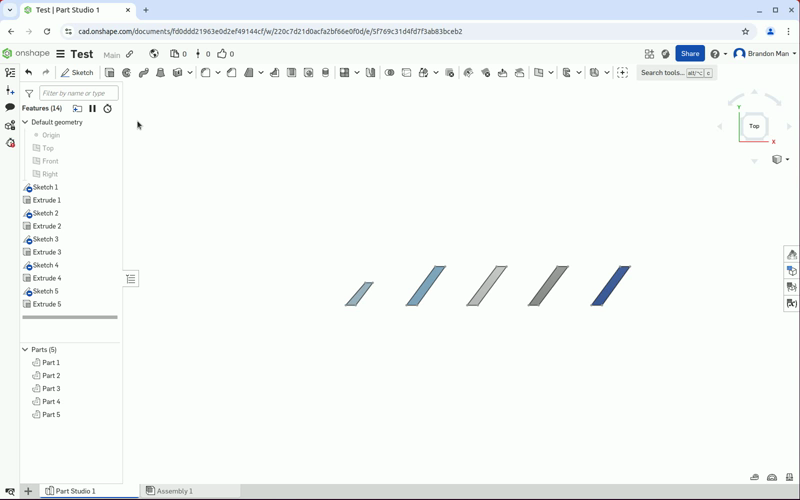
key(shift+h)
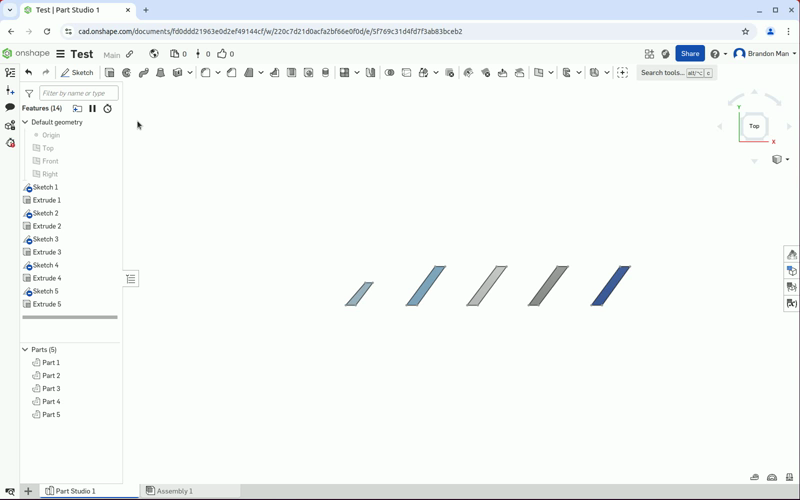
key(shift+7)
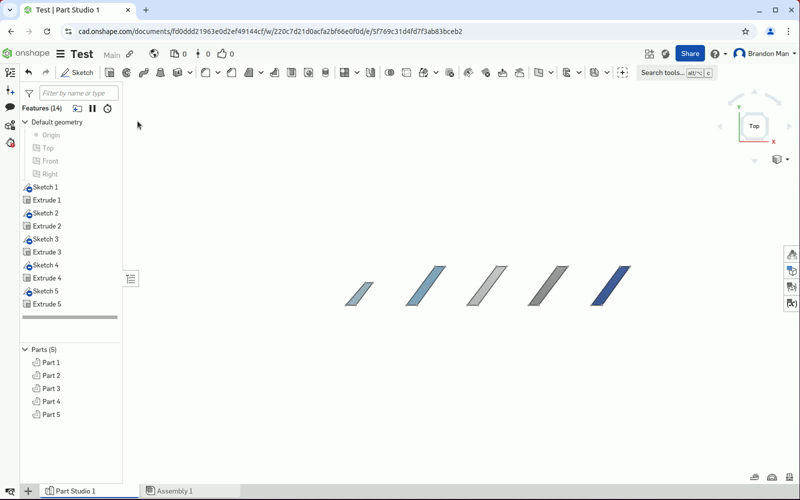
key(up, 3)
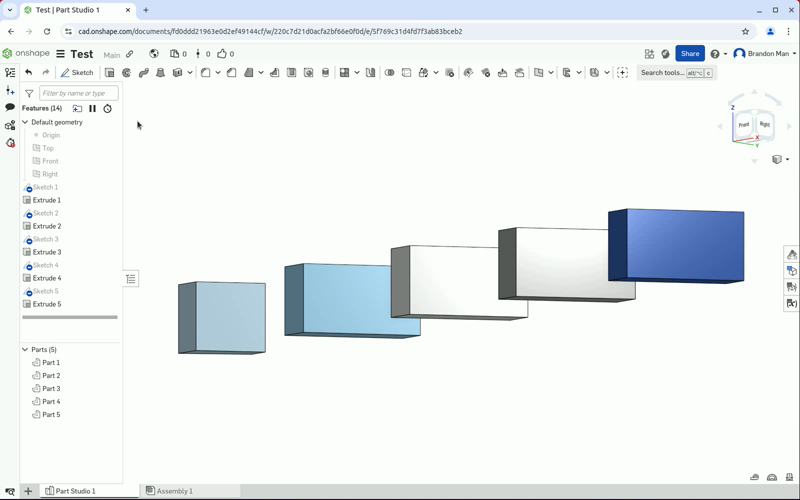
key(left, 3)
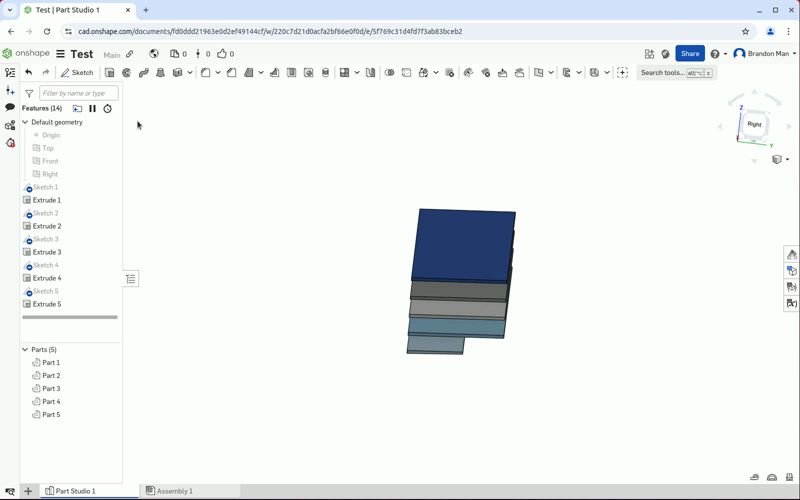
key(right, 3)
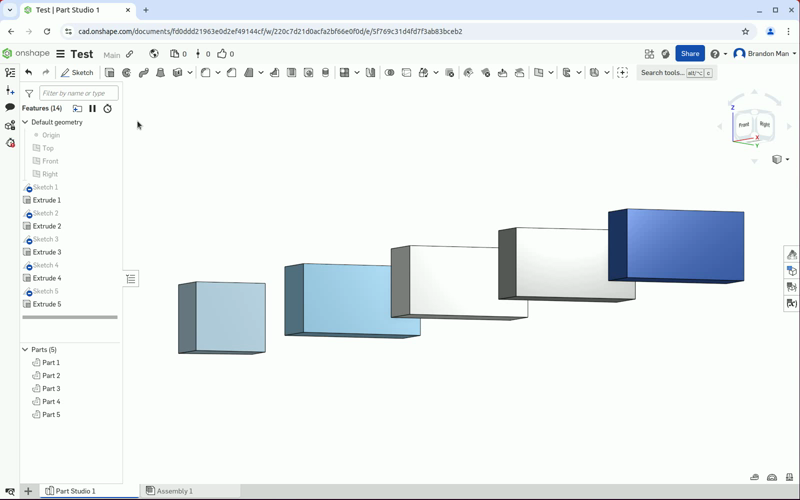
key(down, 3)
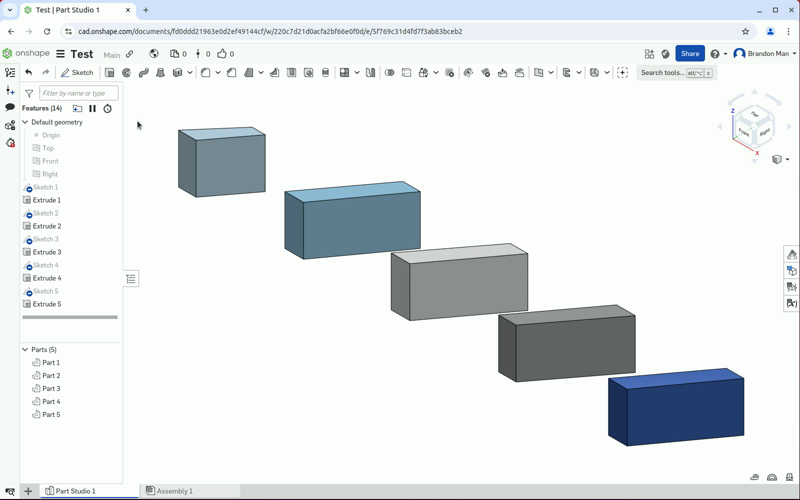
mouse_move(73, 189)
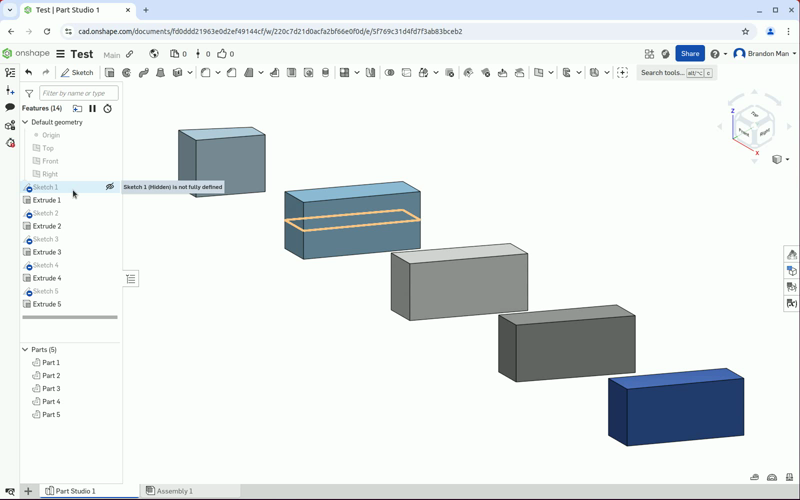
click(73, 189)